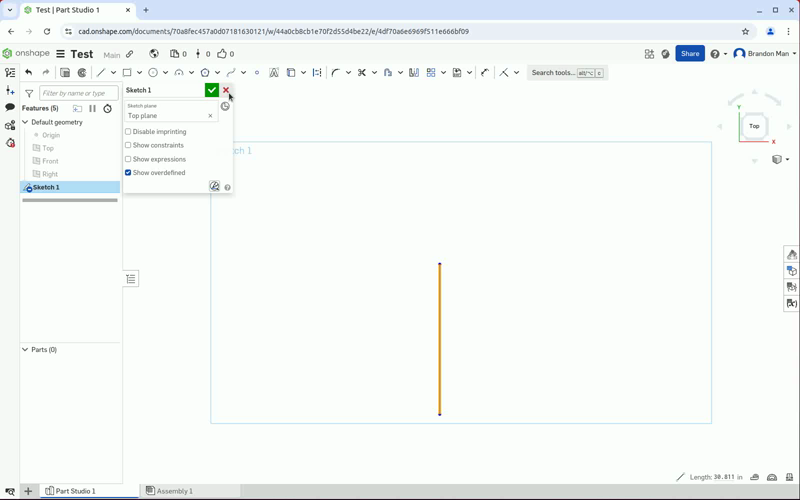
key(shift+h)
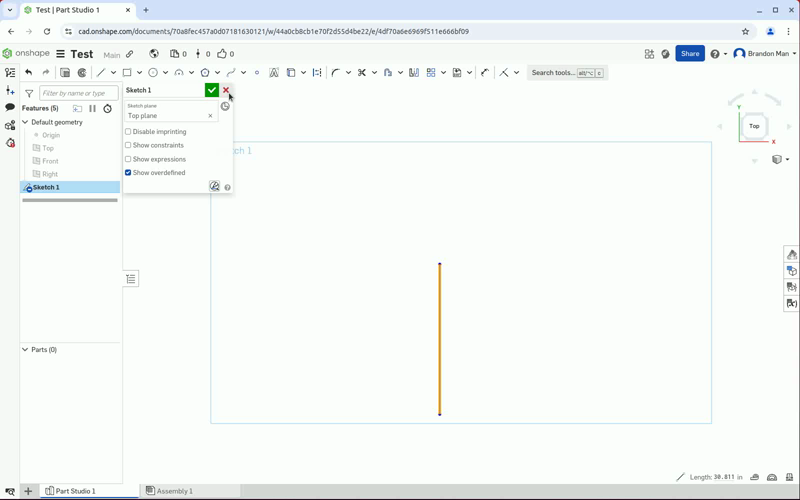
key(shift+s)
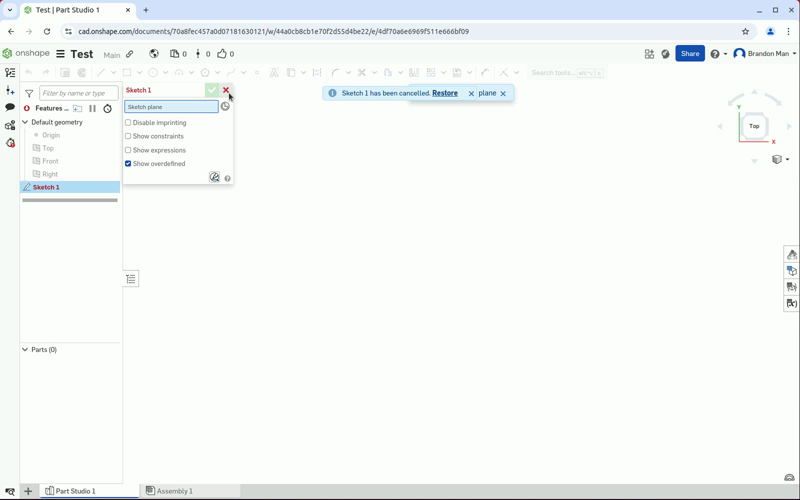
mouse_move(73, 150)
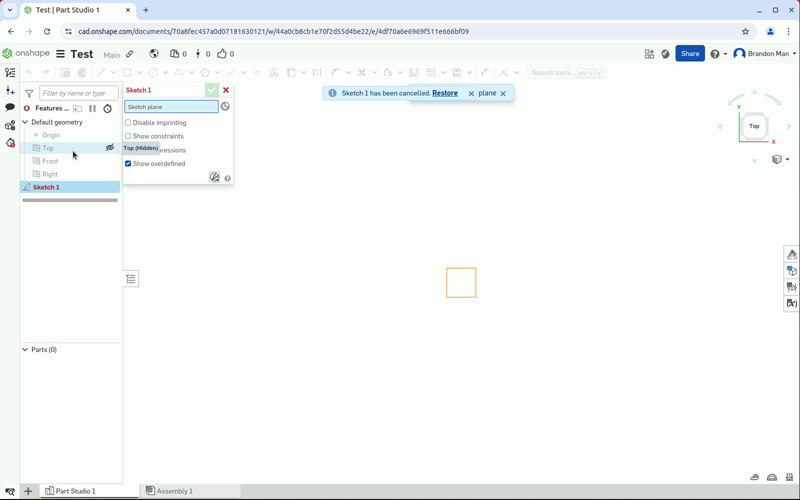
click(73, 150)
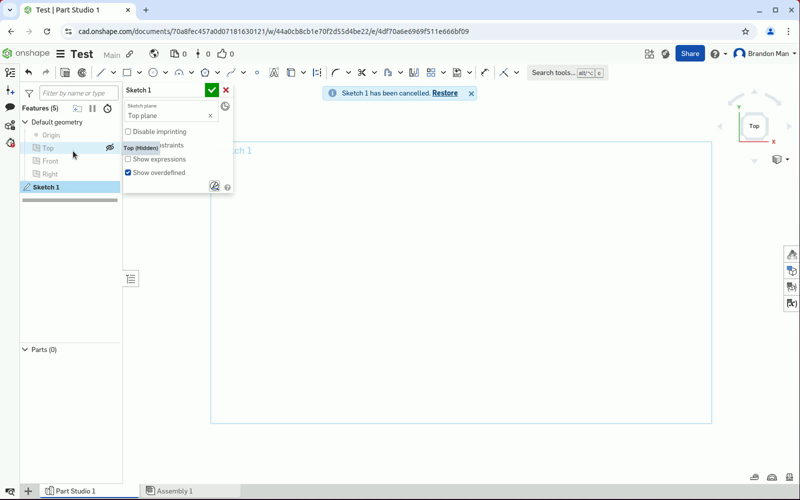
mouse_move(73, 352)
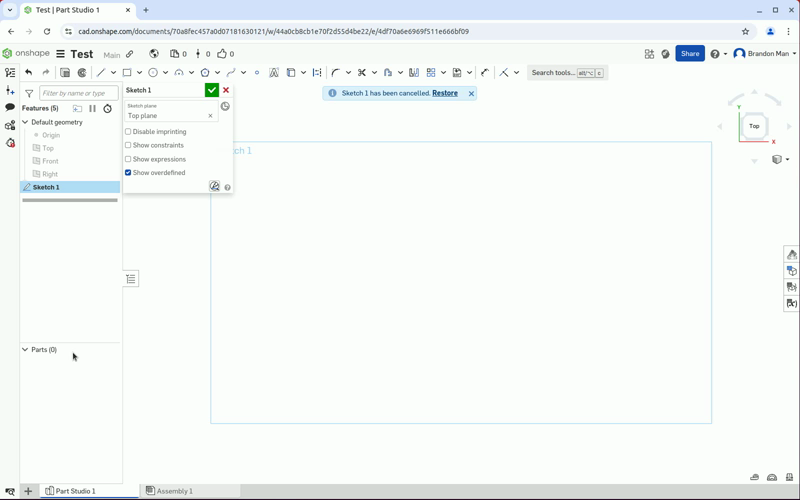
key(y)
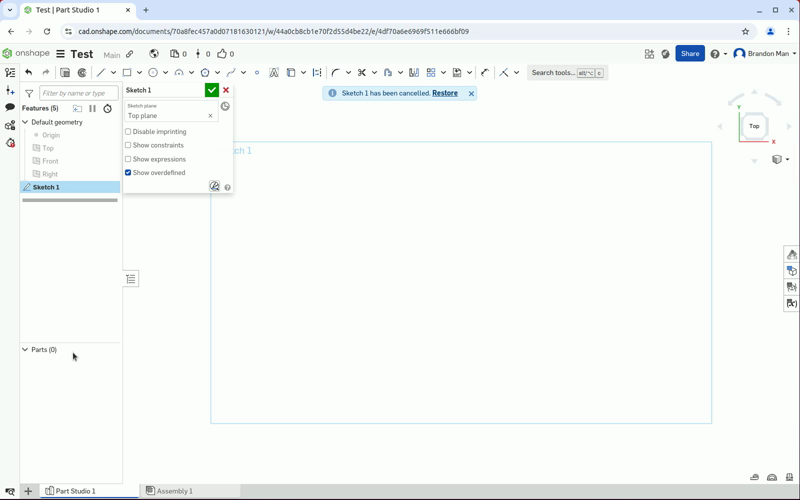
key(l)
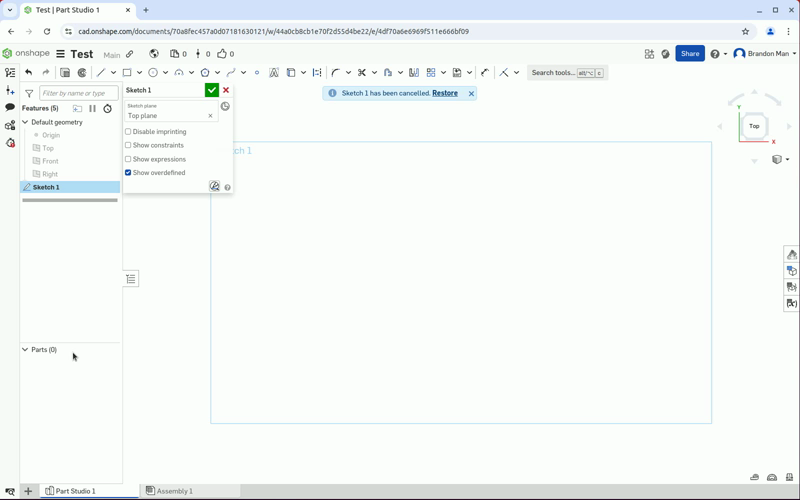
key_down(shift)
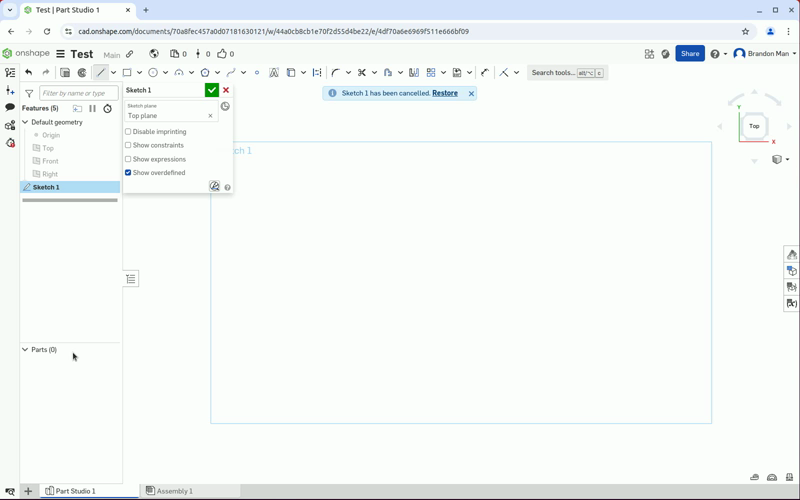
mouse_move(348, 305)
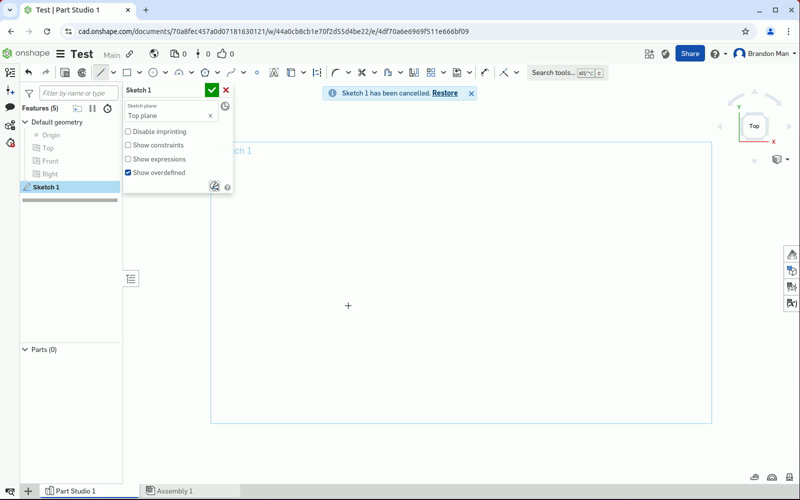
click(348, 305)
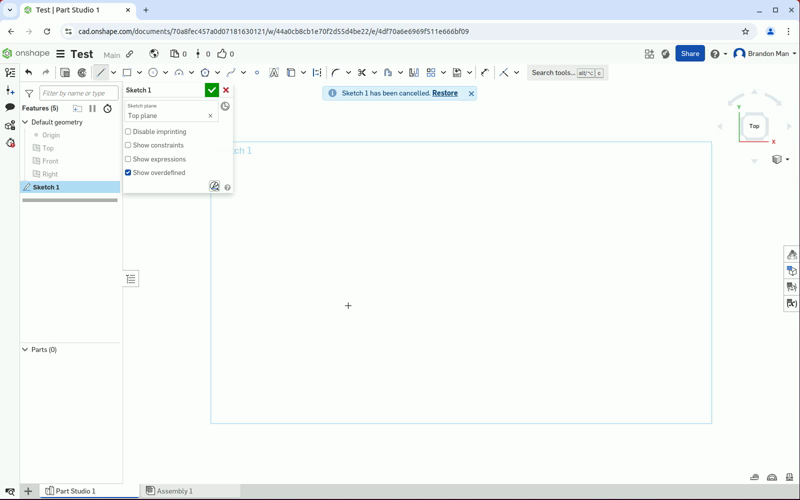
key_up(shift)
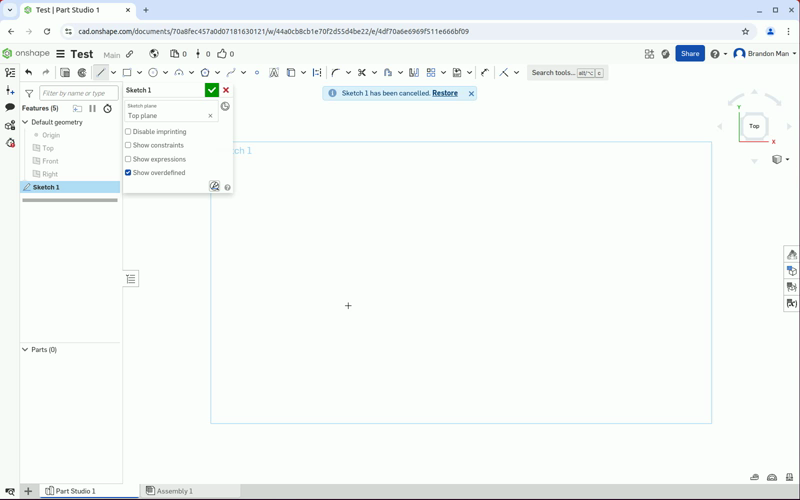
key_down(shift)
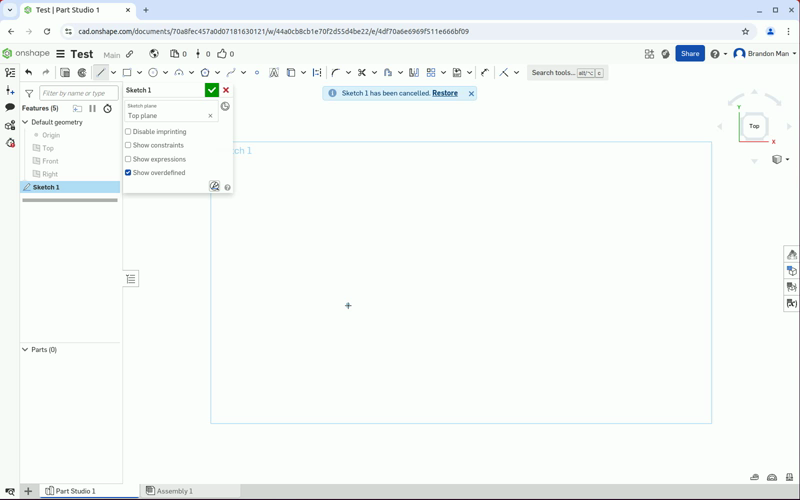
mouse_move(438, 305)
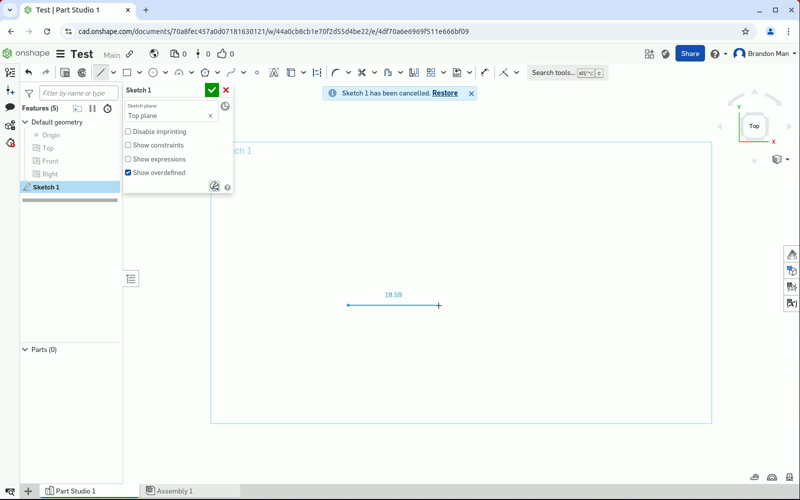
click(438, 305)
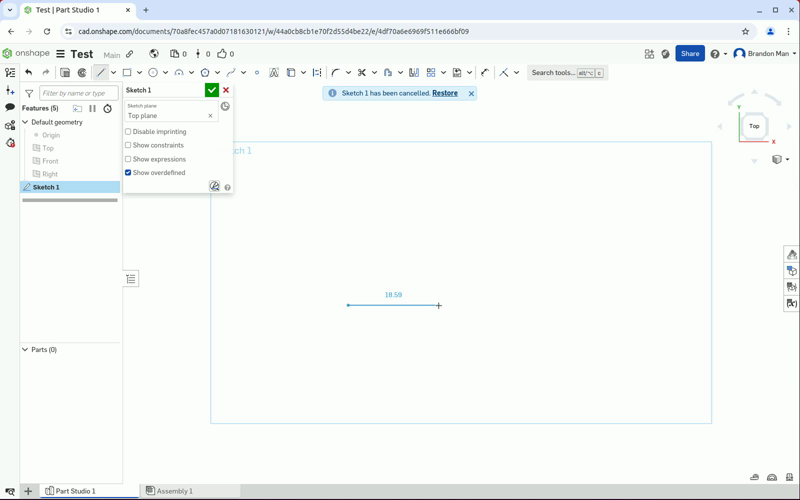
key_up(shift)
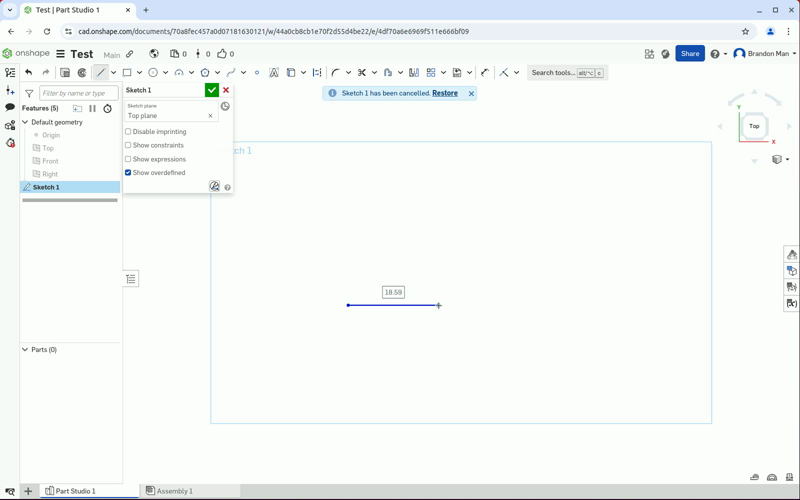
key_down(shift)
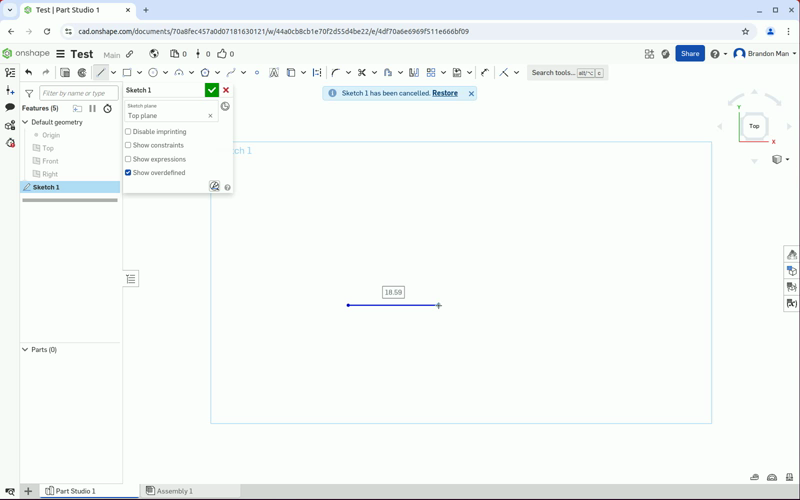
mouse_move(468, 305)
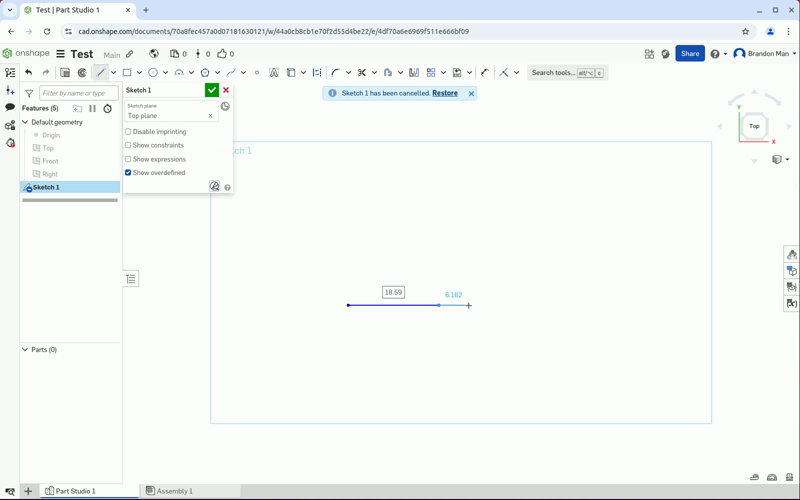
mouse_move(438, 259)
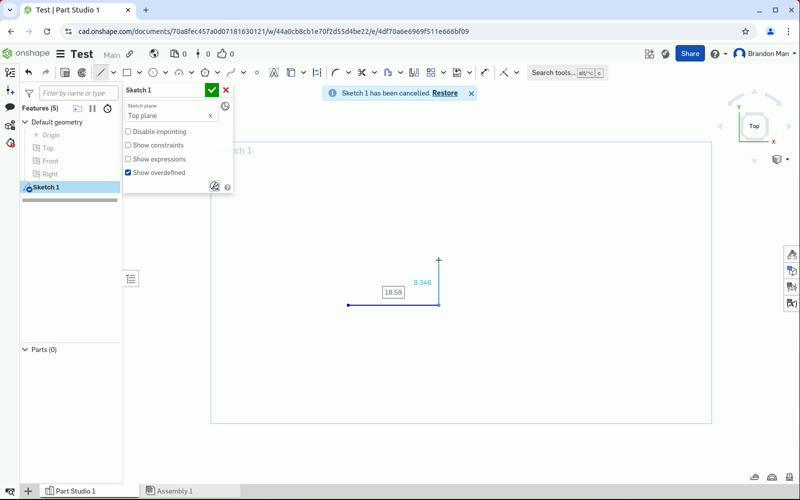
click(438, 259)
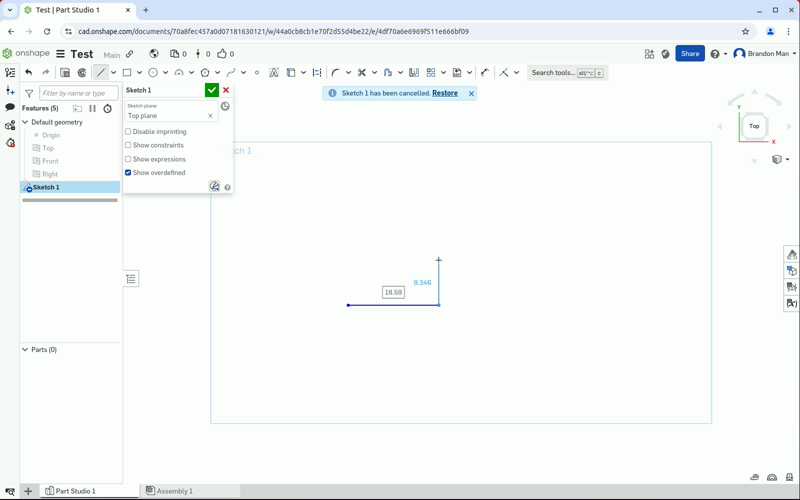
key_up(shift)
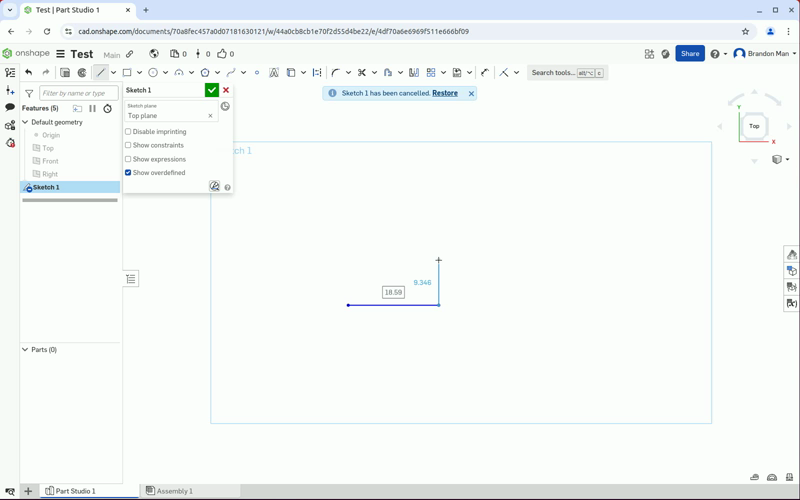
key_down(shift)
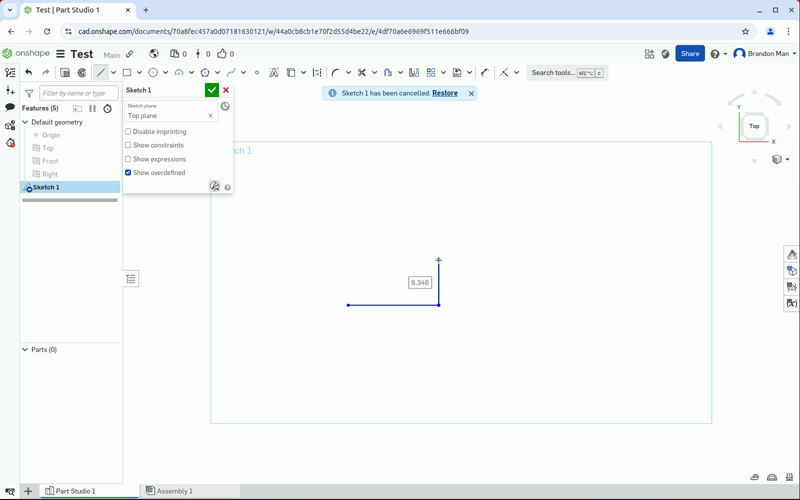
mouse_move(348, 259)
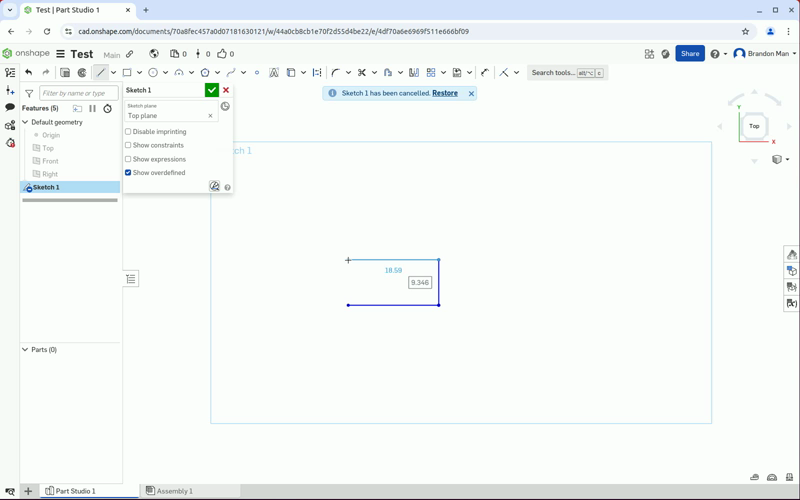
click(348, 259)
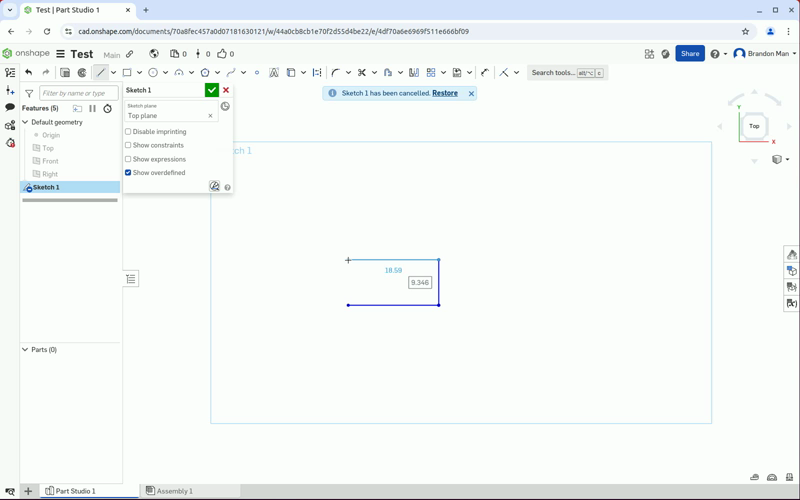
key_up(shift)
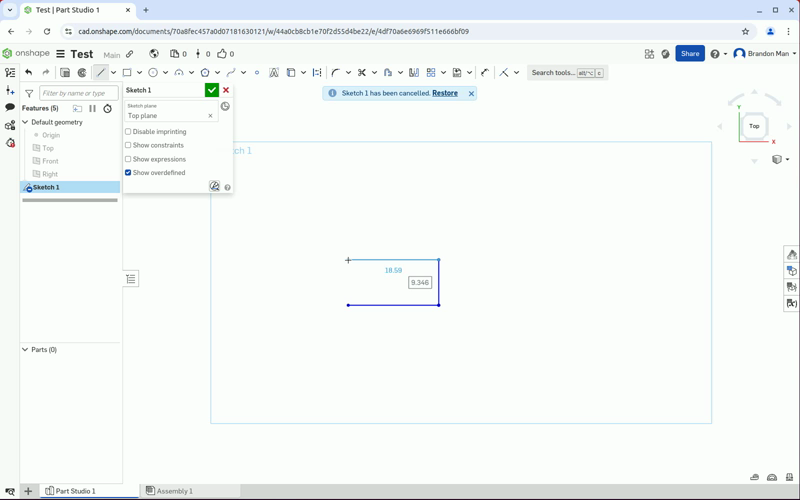
mouse_move(378, 259)
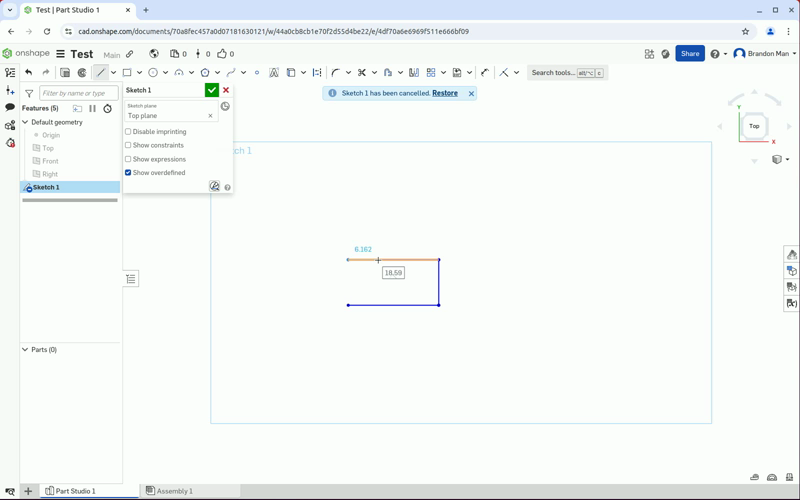
key_down(shift)
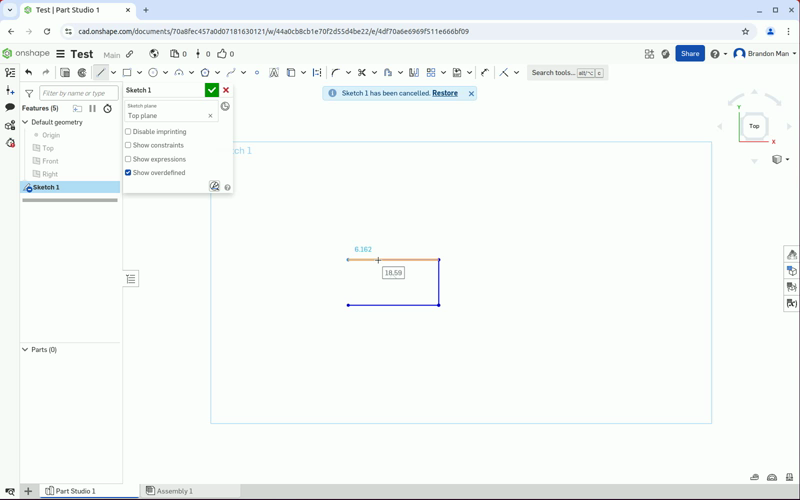
mouse_move(348, 305)
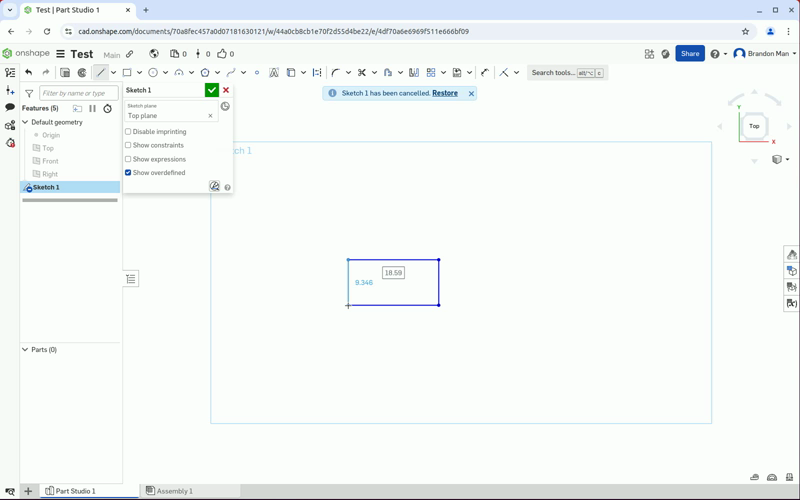
key_up(shift)
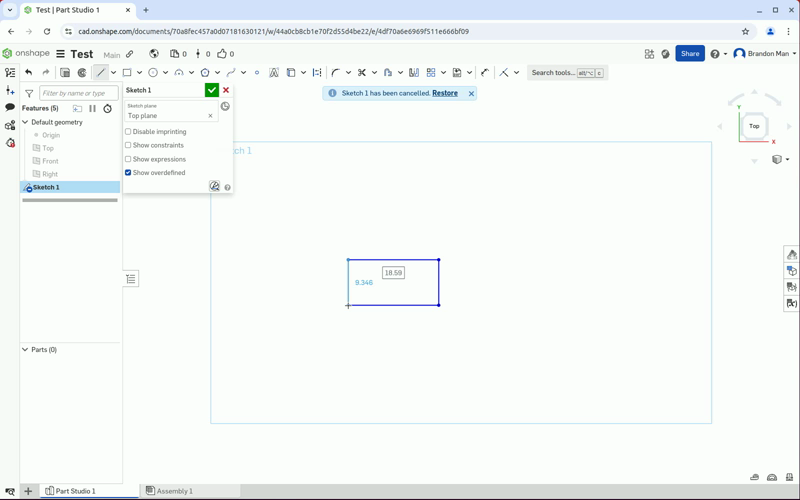
click(348, 305)
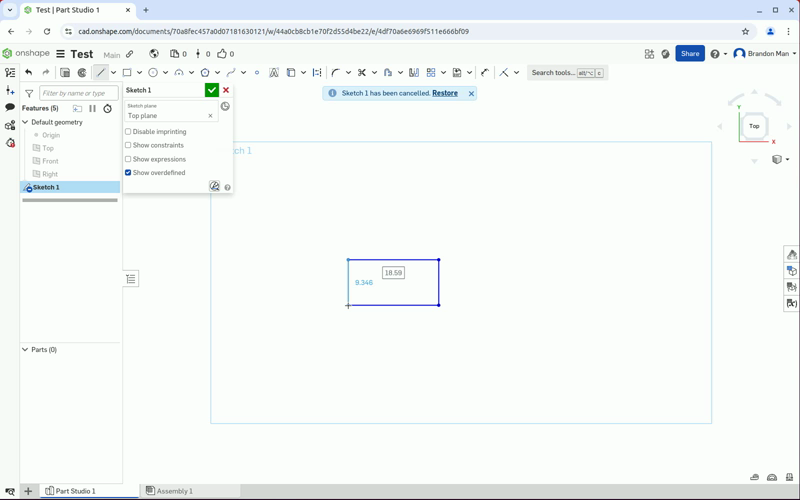
key(esc)
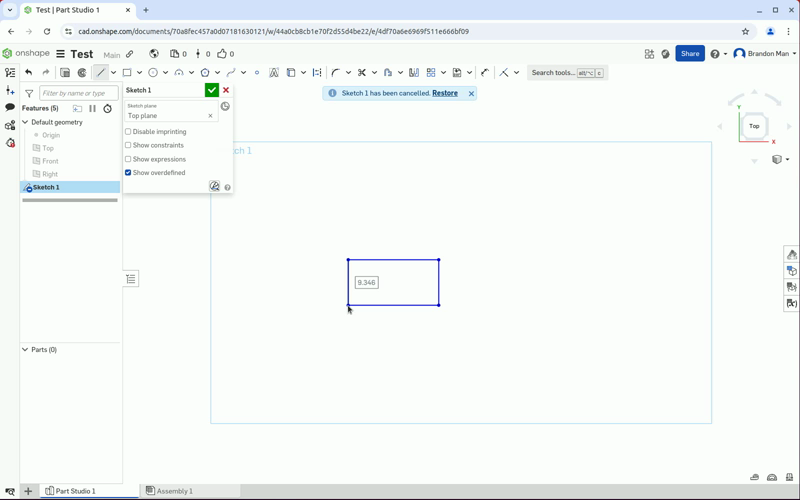
key(l)
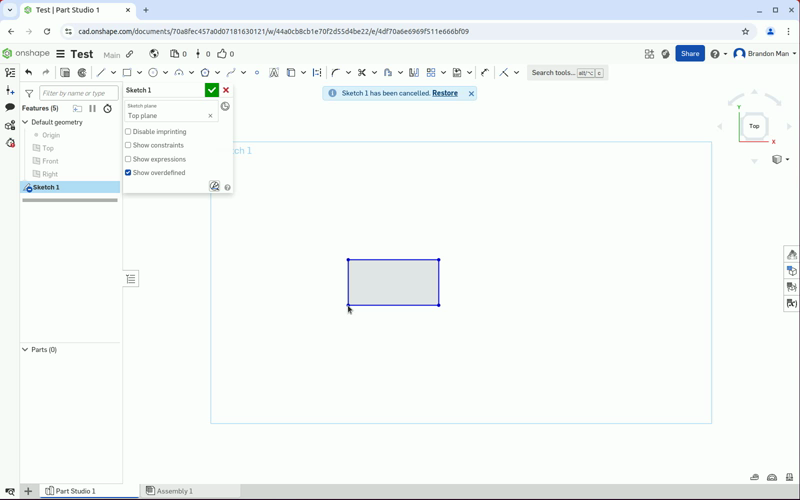
key_down(shift)
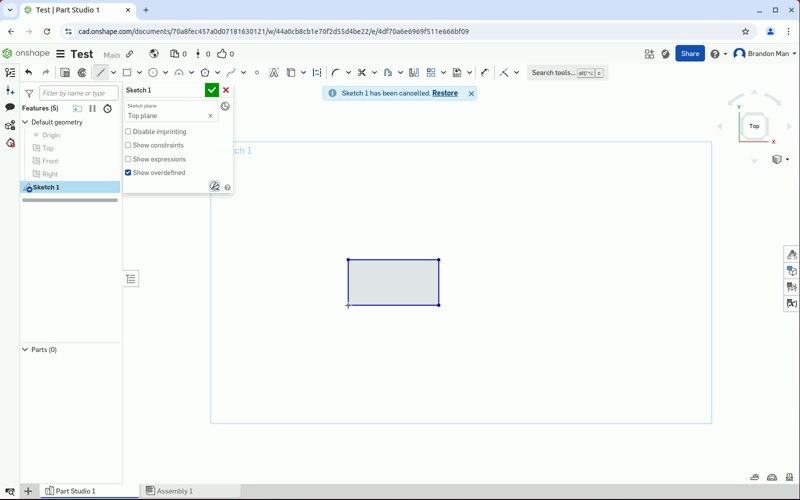
mouse_move(353, 272)
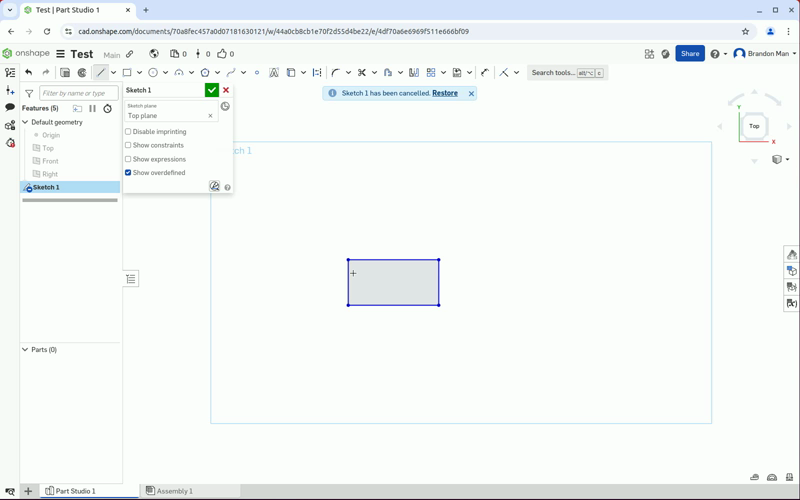
click(353, 272)
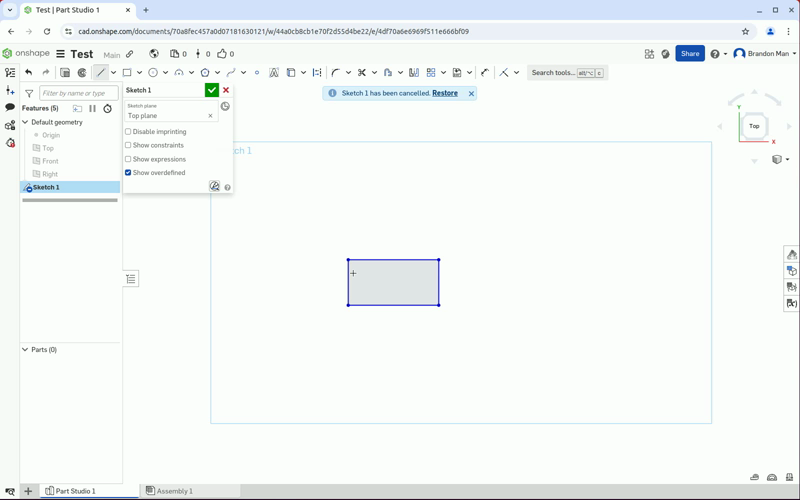
key_up(shift)
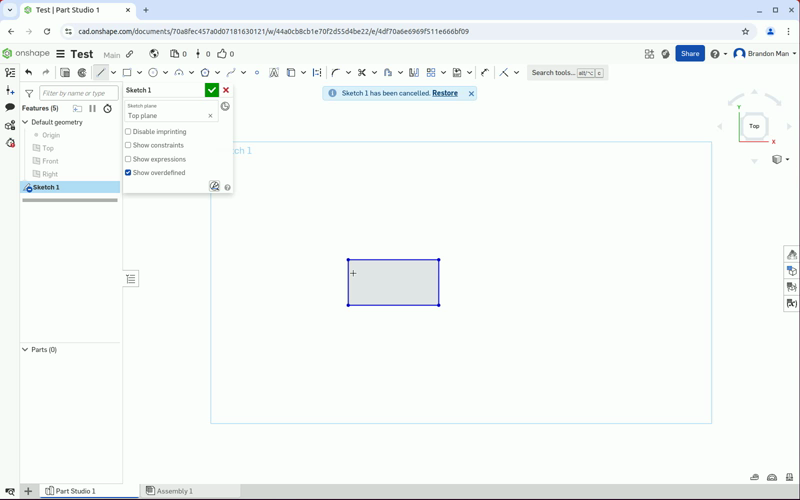
key_down(shift)
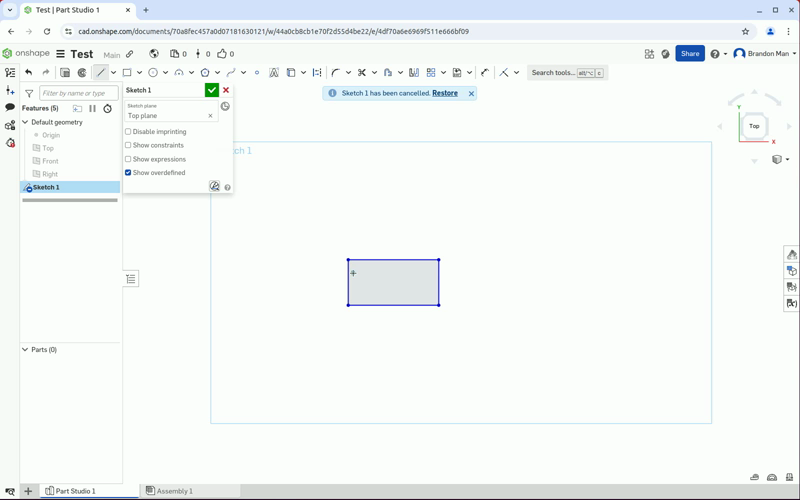
mouse_move(383, 272)
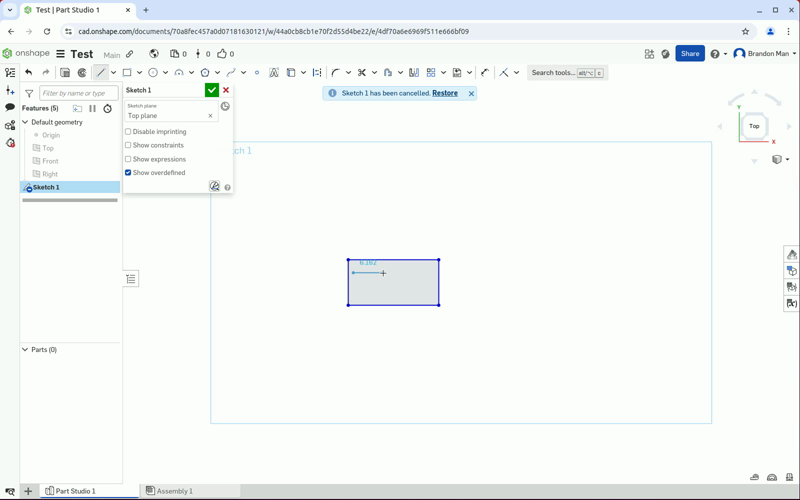
mouse_move(359, 279)
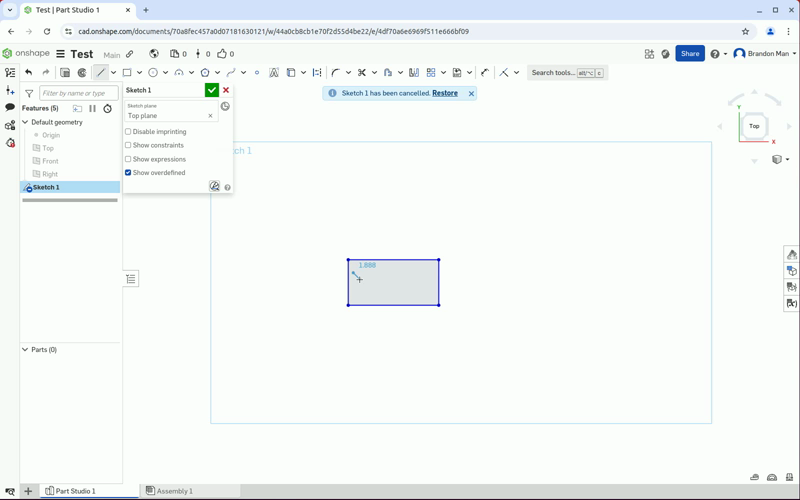
click(359, 279)
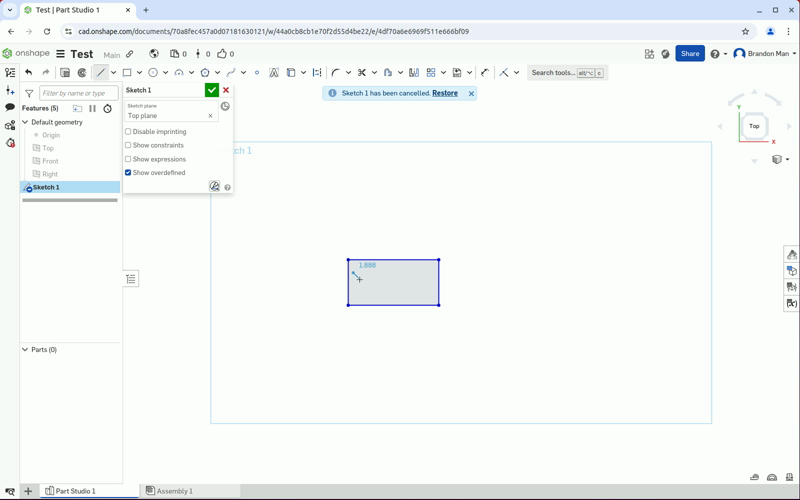
key_up(shift)
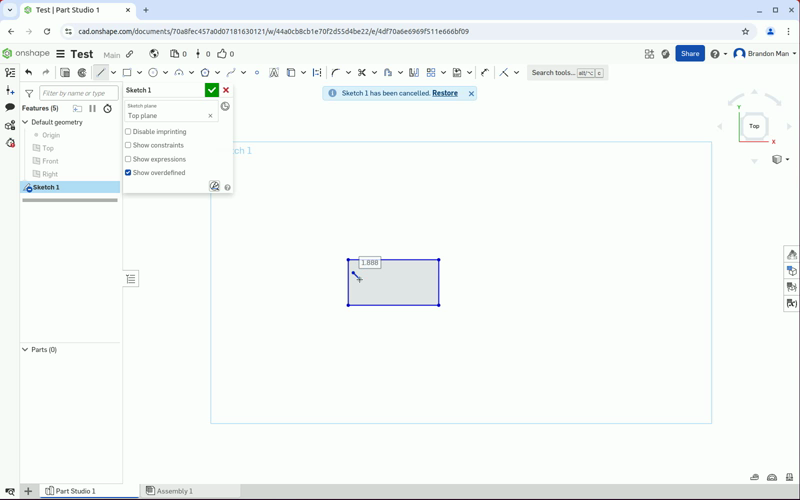
key_down(shift)
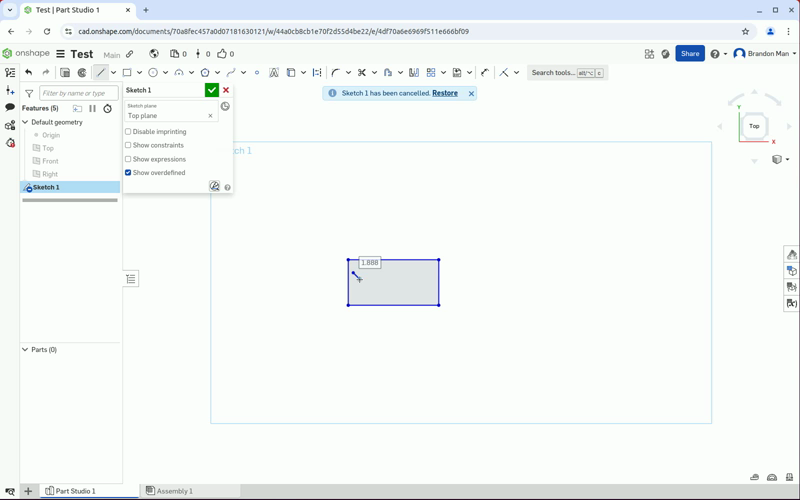
mouse_move(389, 279)
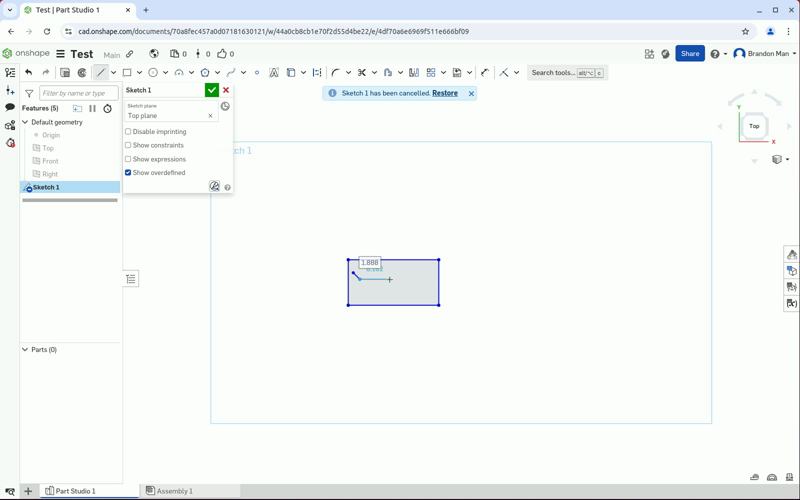
mouse_move(353, 285)
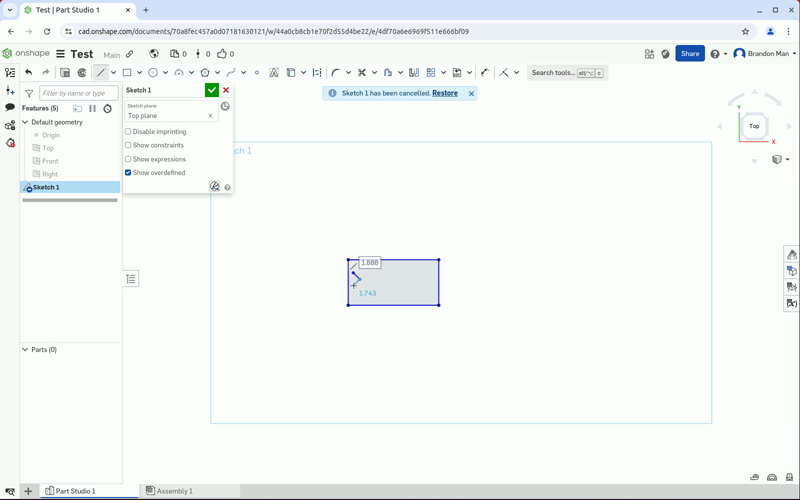
click(353, 285)
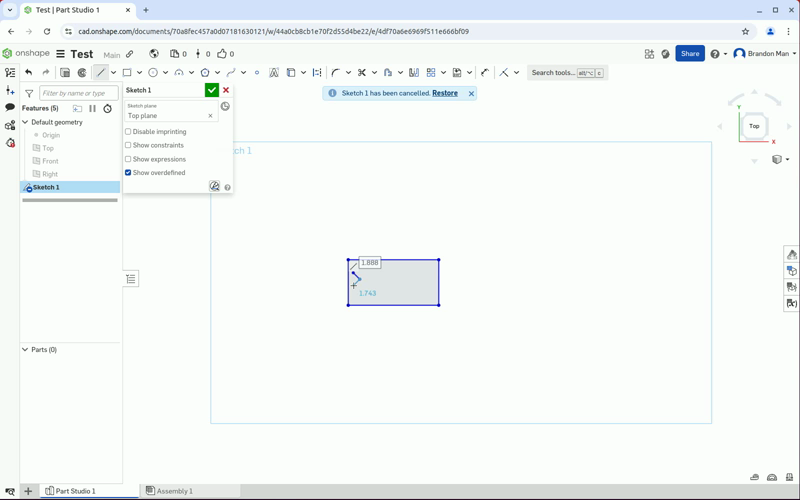
key_up(shift)
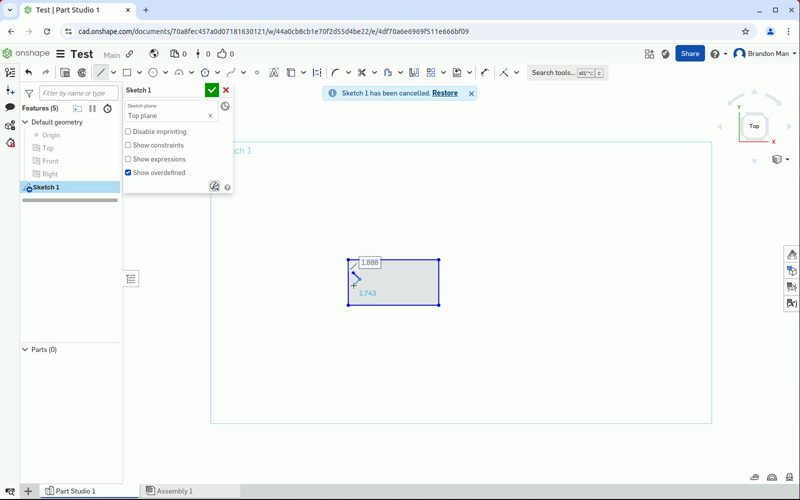
key_down(shift)
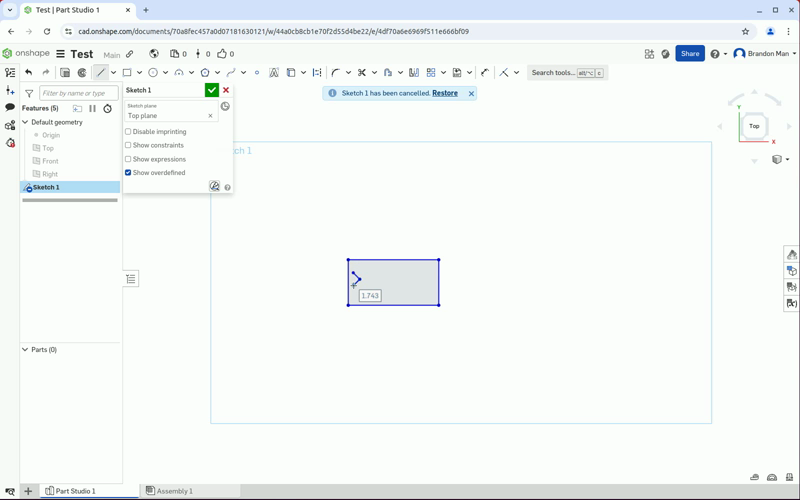
mouse_move(383, 285)
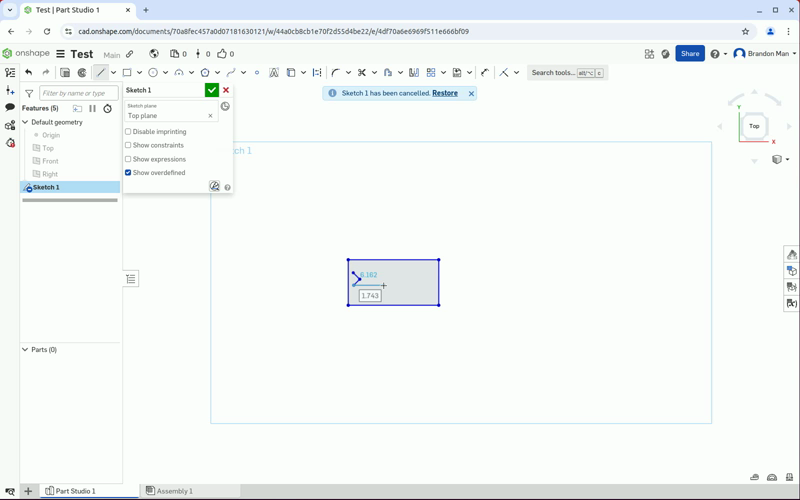
mouse_move(356, 288)
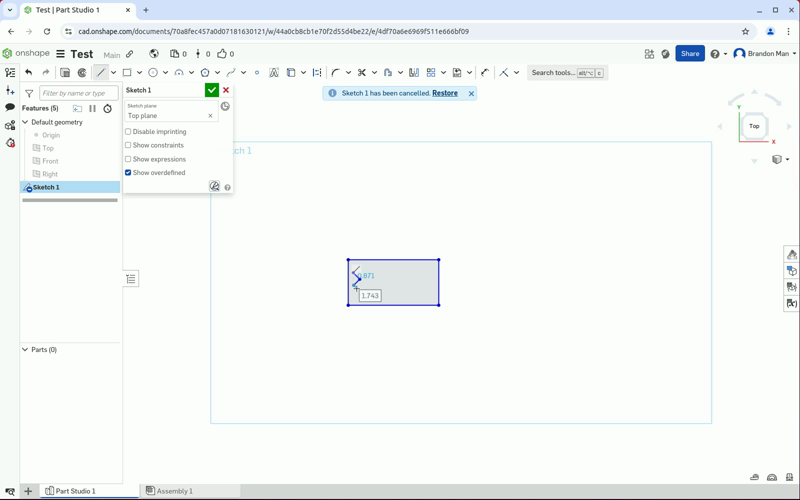
scroll(6)
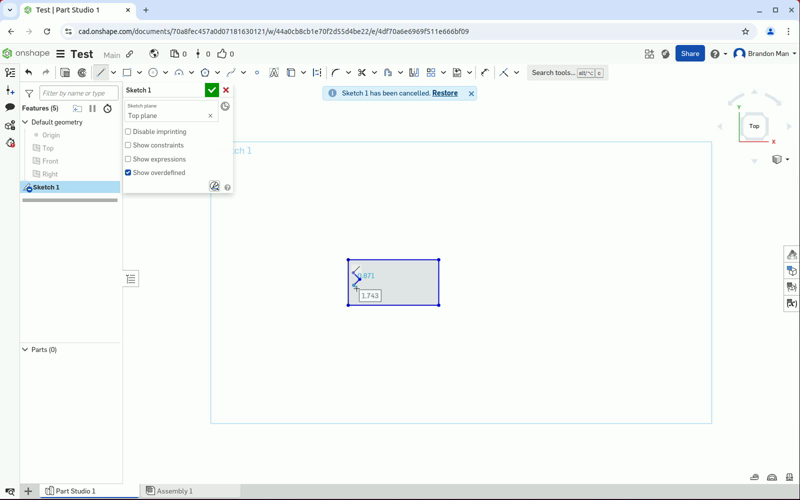
scroll(6)
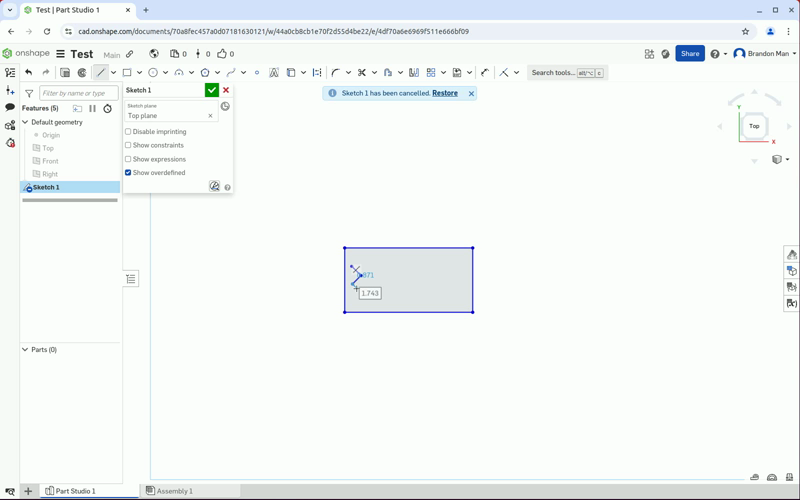
scroll(6)
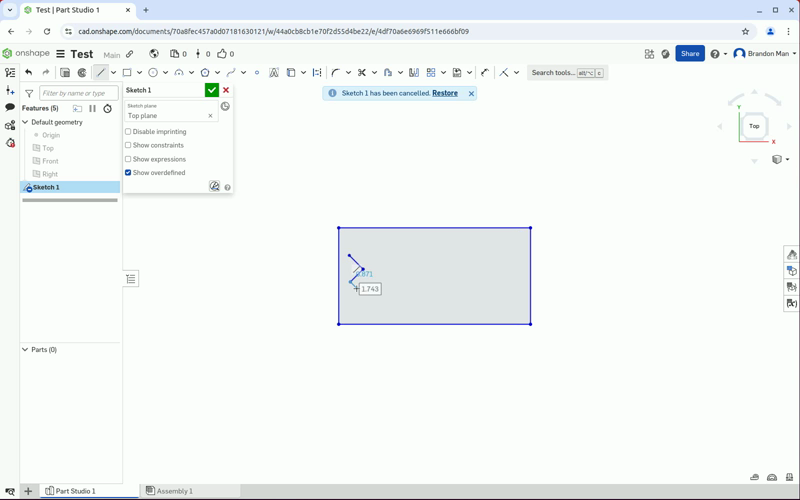
scroll(6)
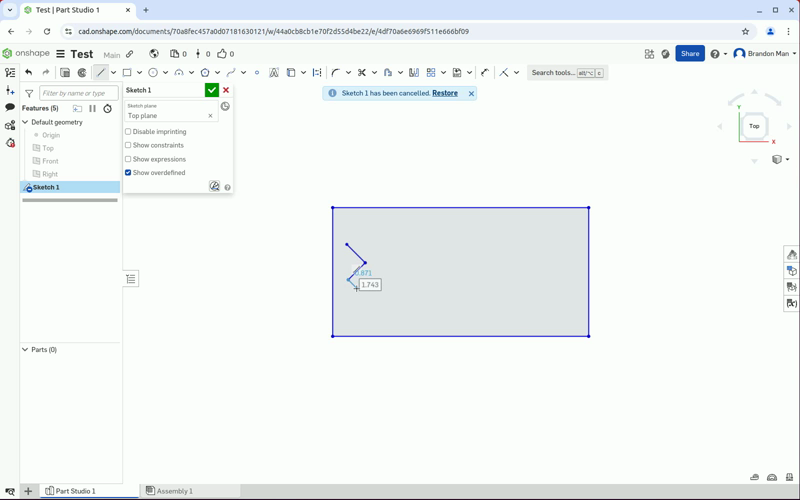
scroll(6)
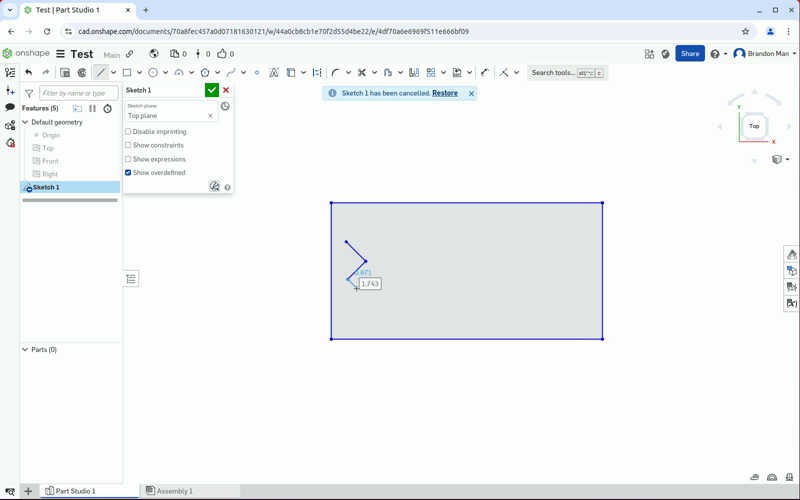
scroll(6)
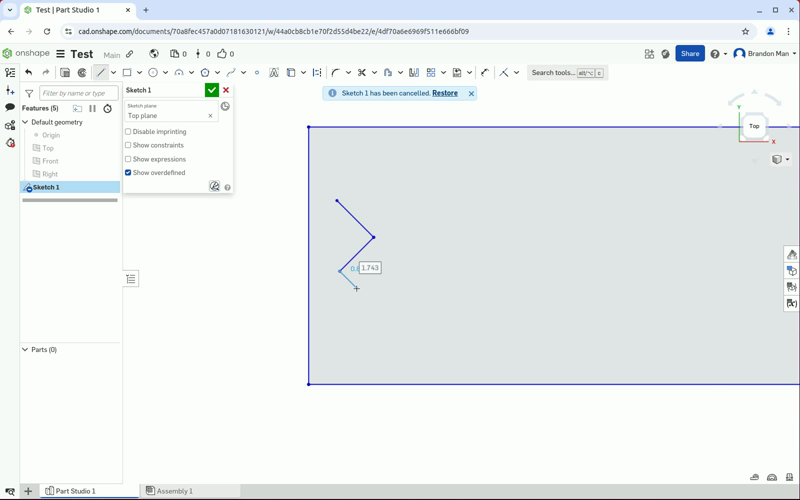
scroll(6)
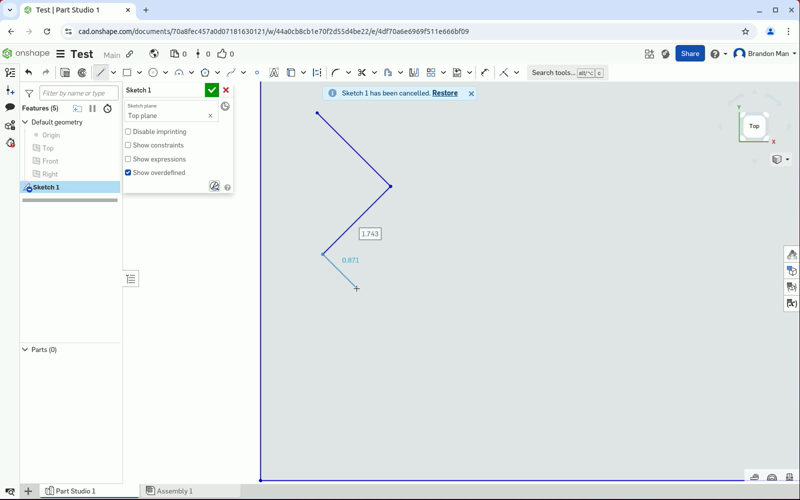
click(356, 288)
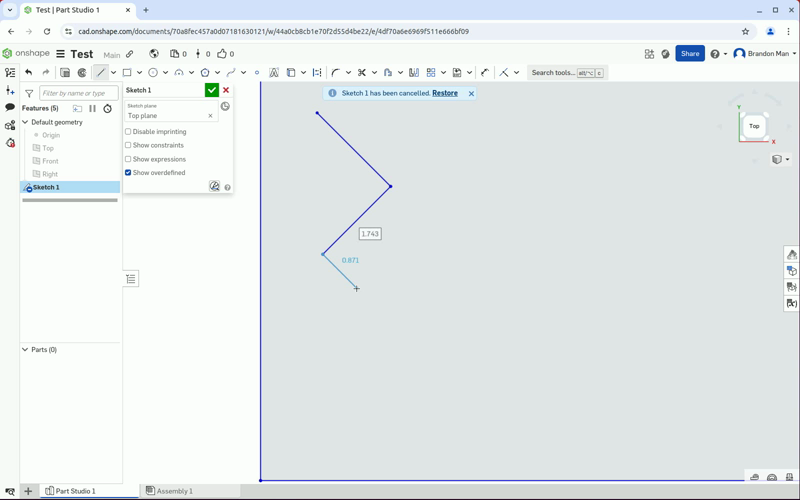
scroll(-6)
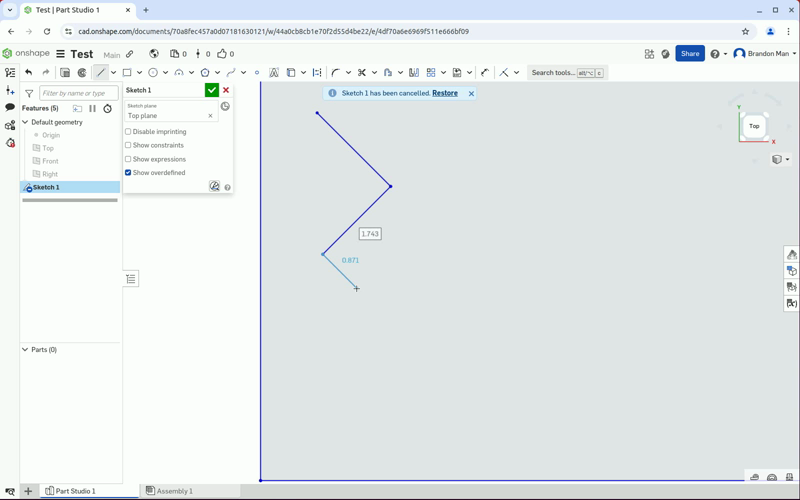
scroll(-6)
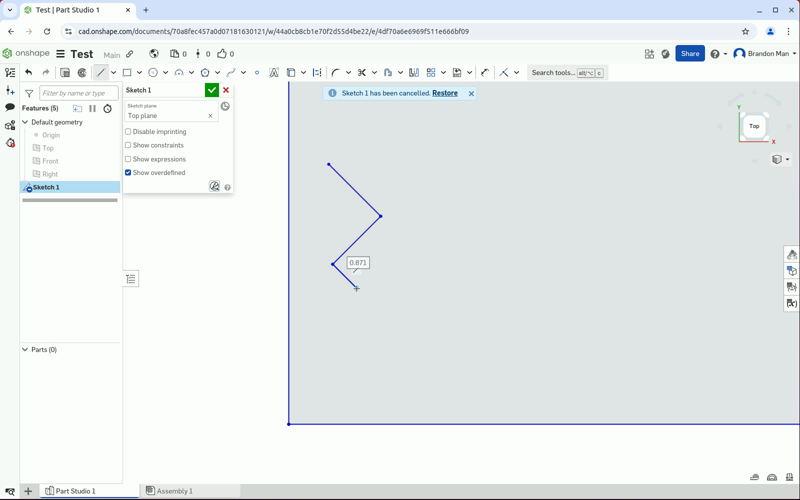
scroll(-6)
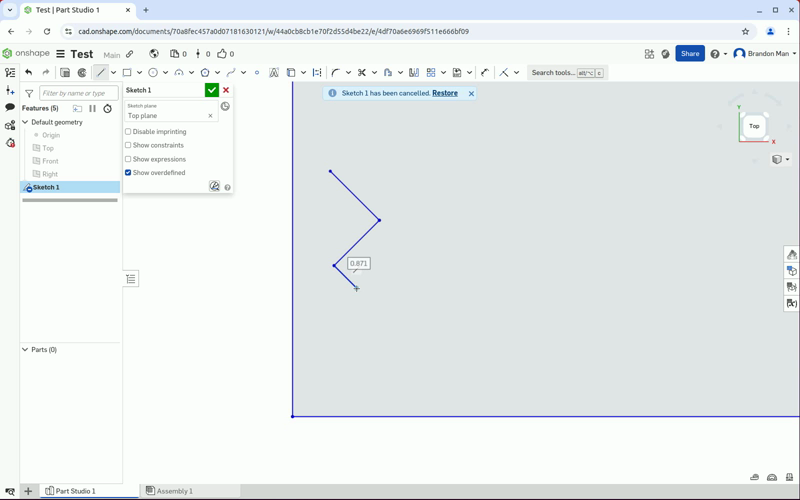
scroll(-6)
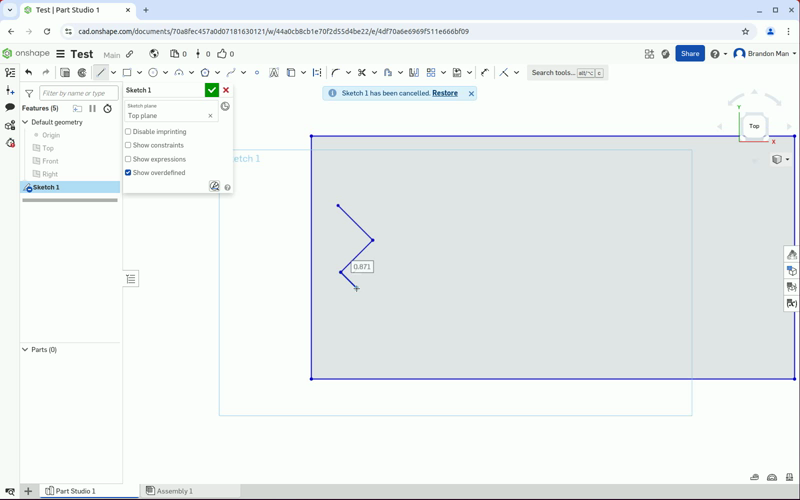
scroll(-6)
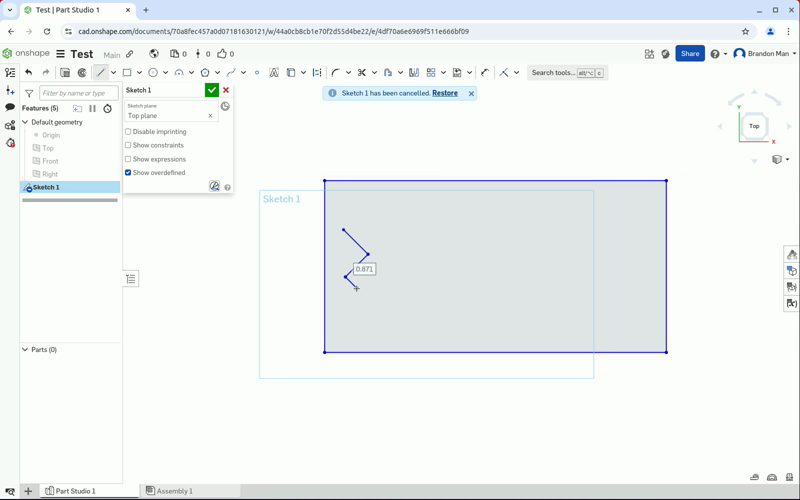
scroll(-6)
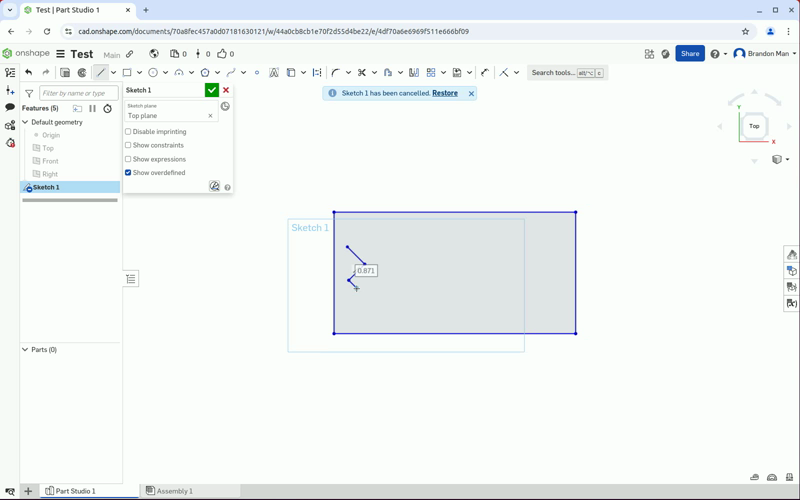
scroll(-6)
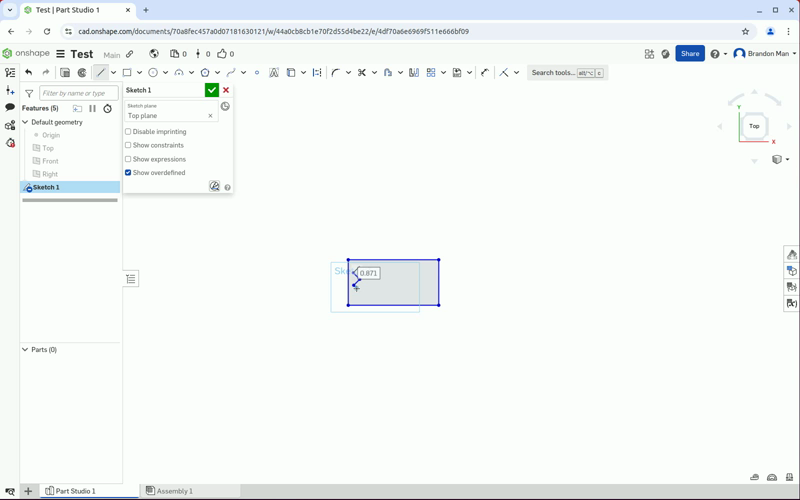
key_up(shift)
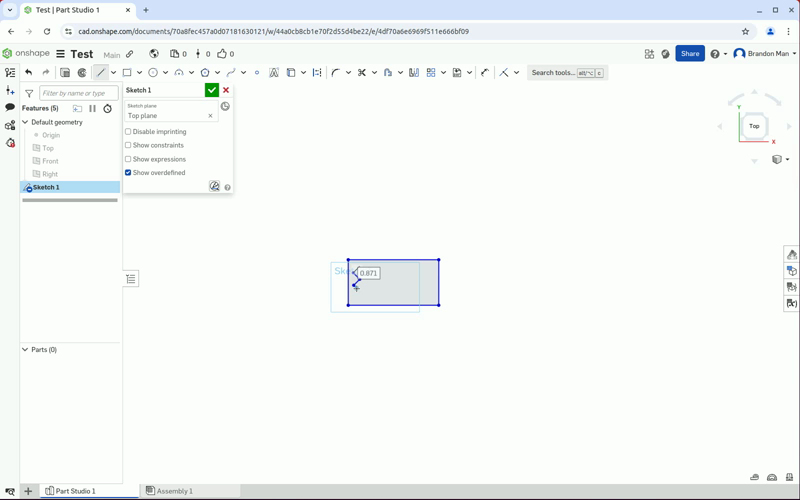
key_down(shift)
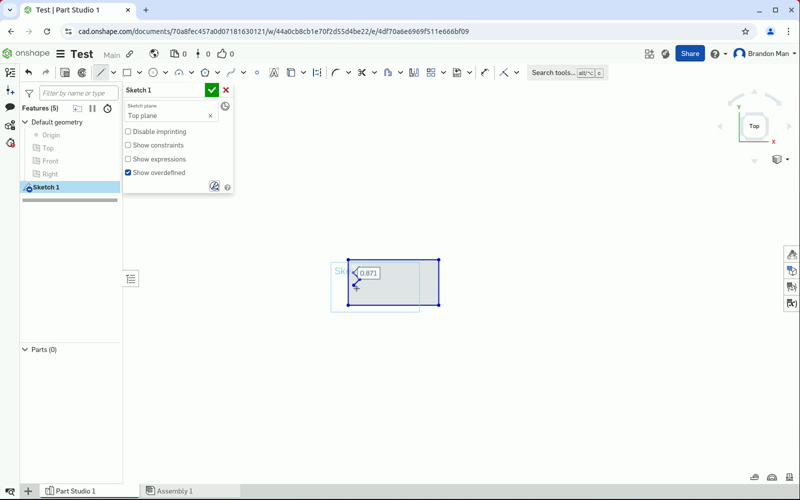
mouse_move(386, 288)
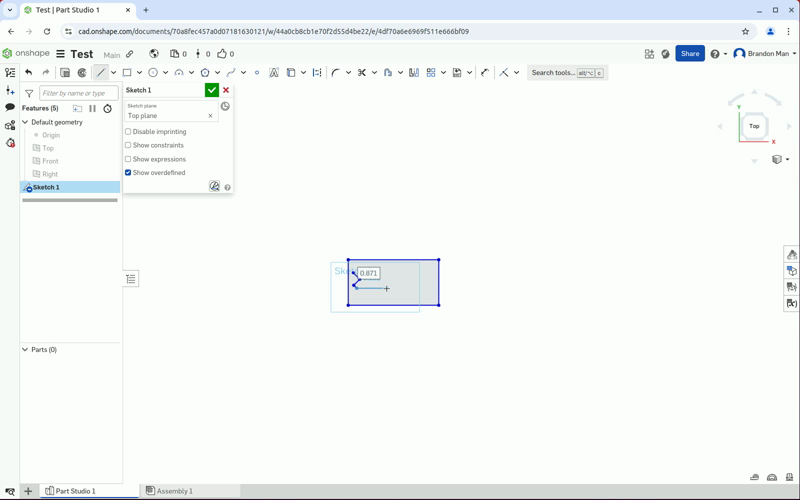
mouse_move(363, 282)
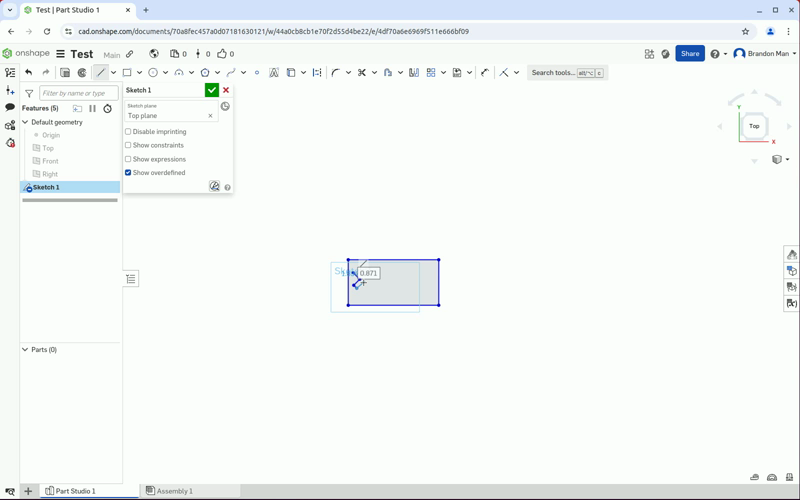
click(363, 282)
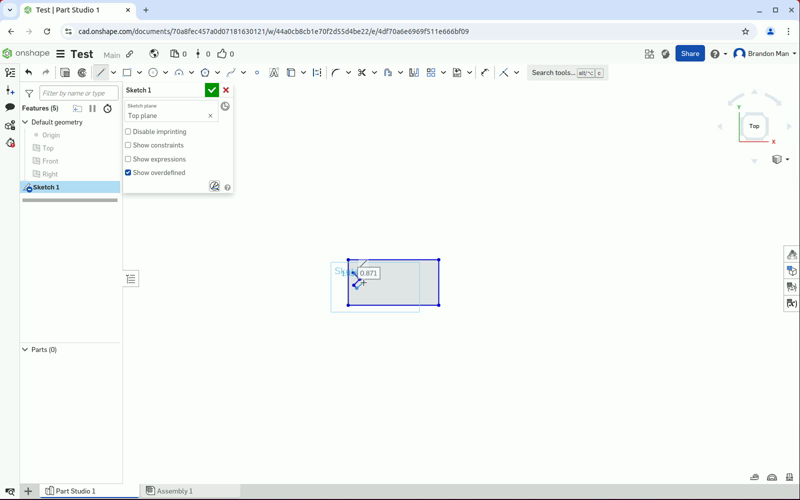
key_up(shift)
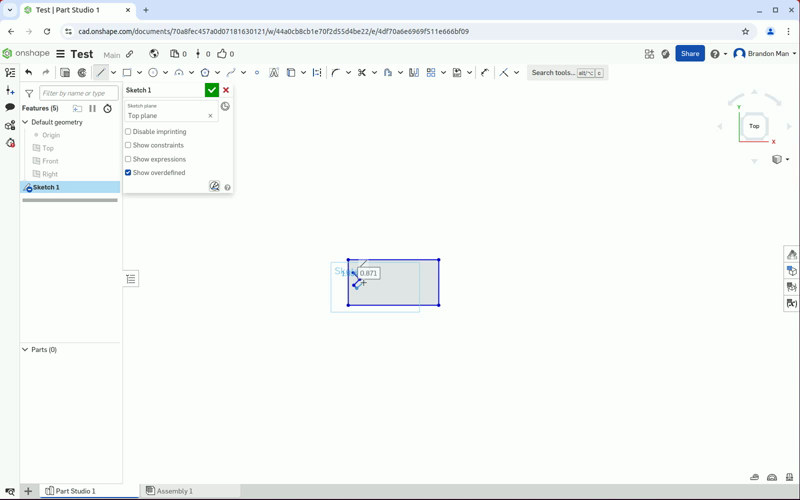
key_down(shift)
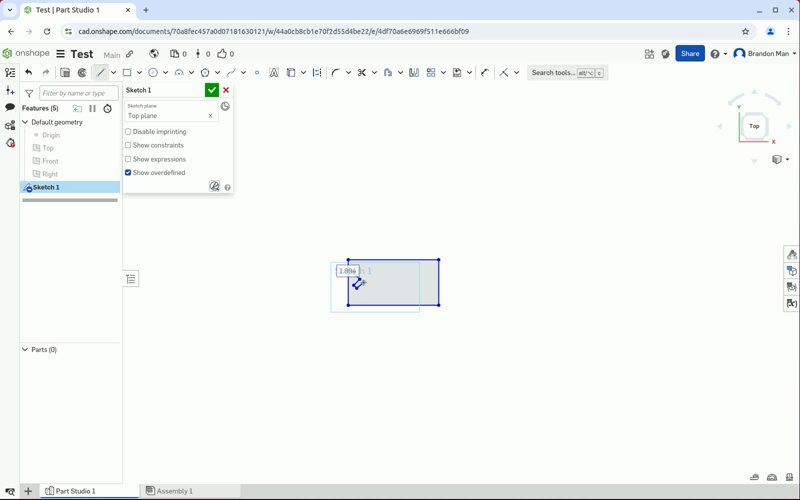
mouse_move(393, 282)
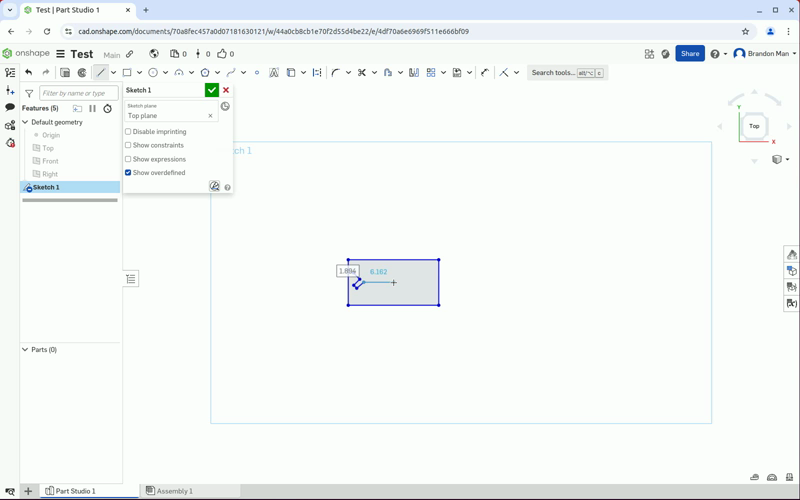
mouse_move(369, 288)
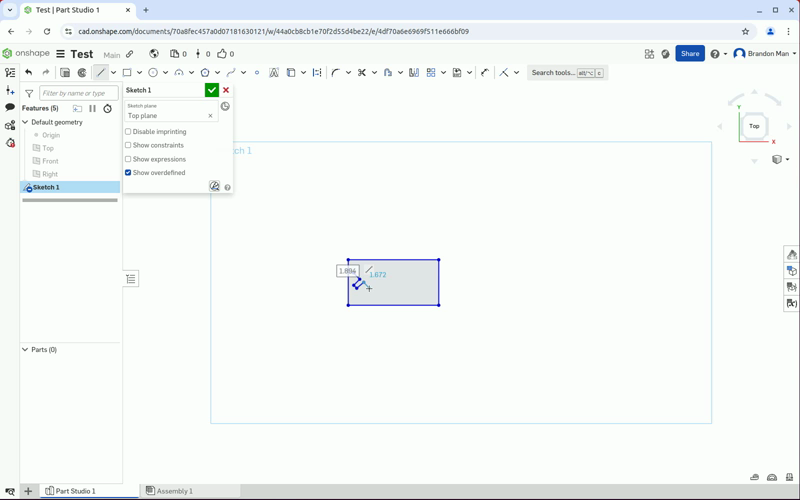
click(369, 288)
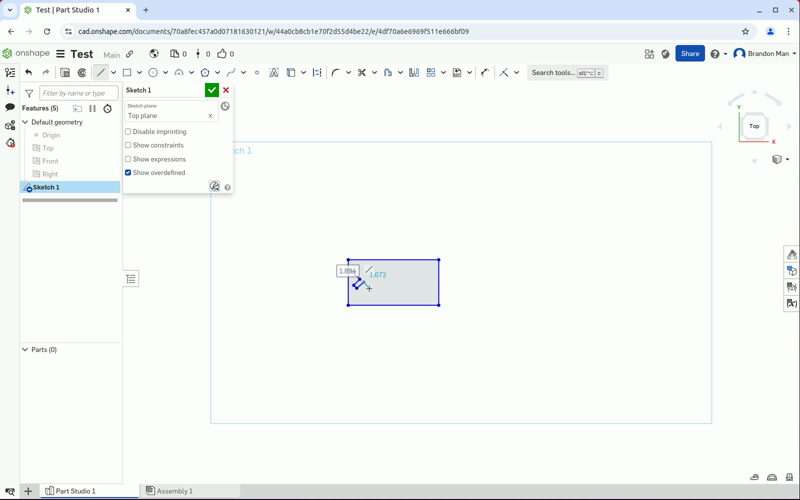
key_up(shift)
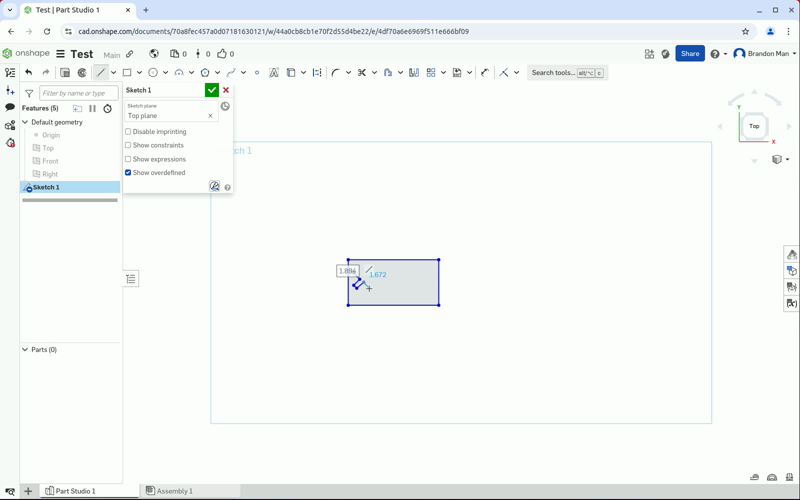
key_down(shift)
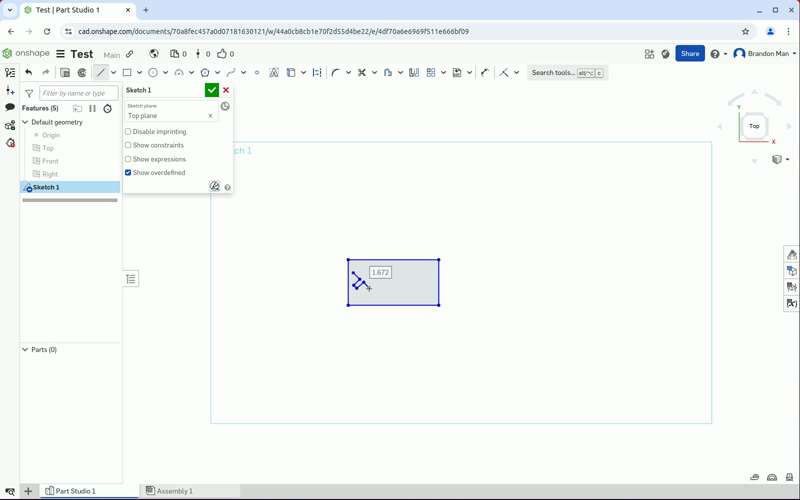
mouse_move(399, 288)
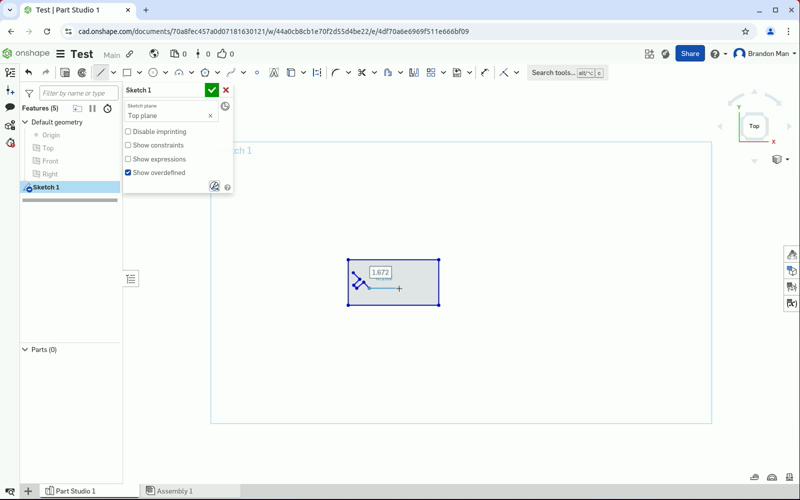
mouse_move(373, 284)
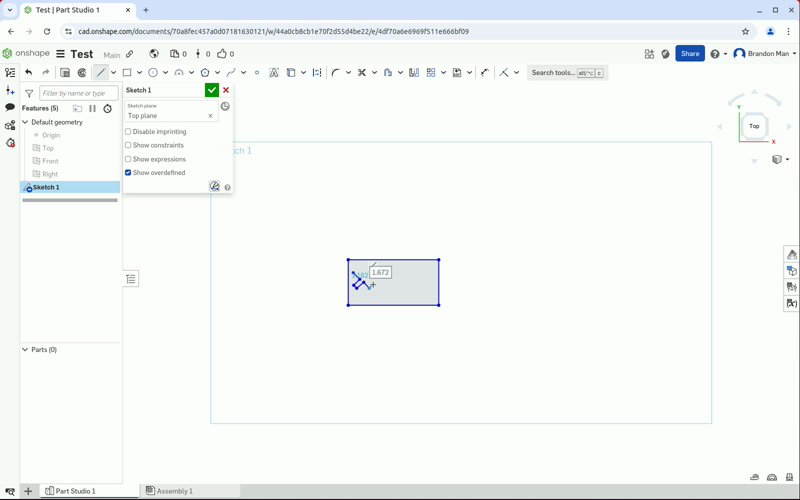
scroll(6)
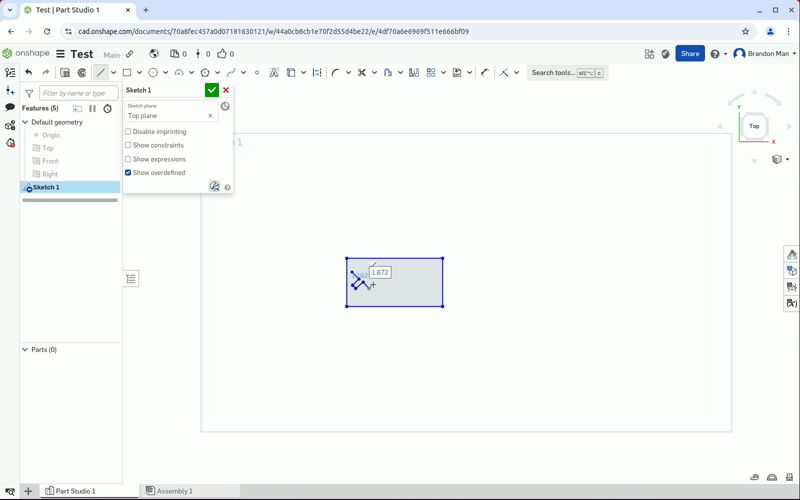
scroll(6)
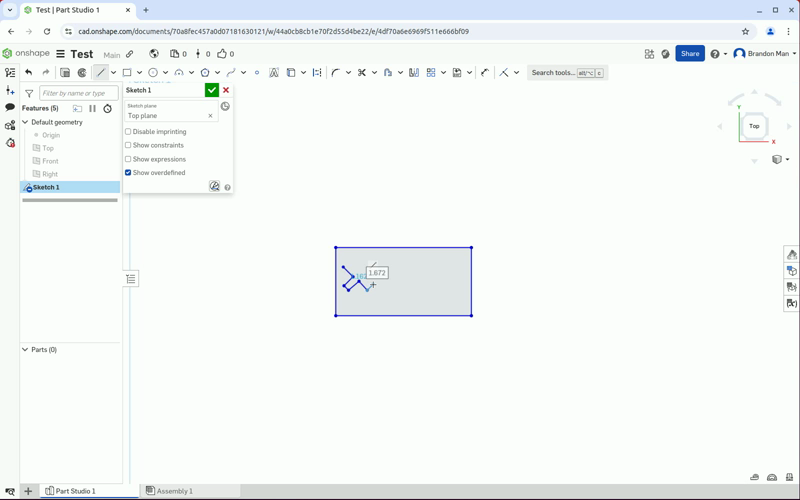
scroll(6)
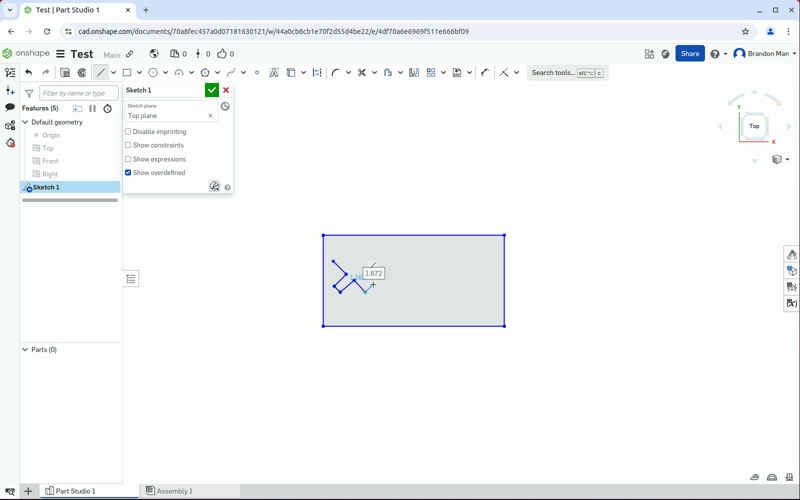
scroll(6)
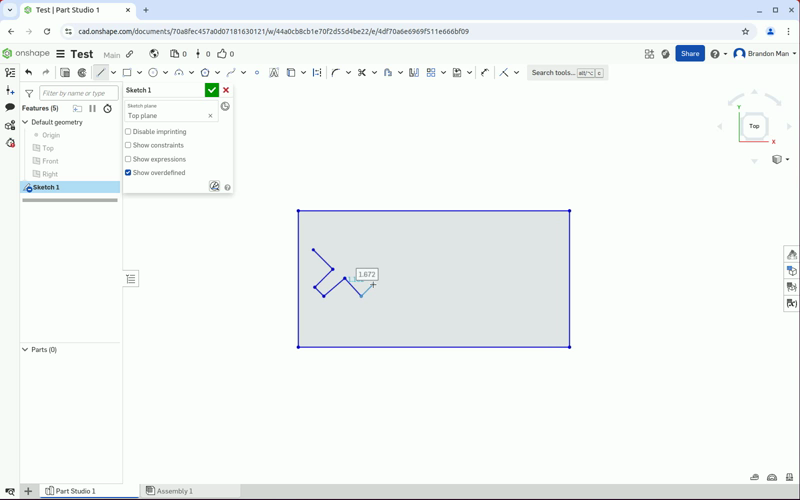
scroll(6)
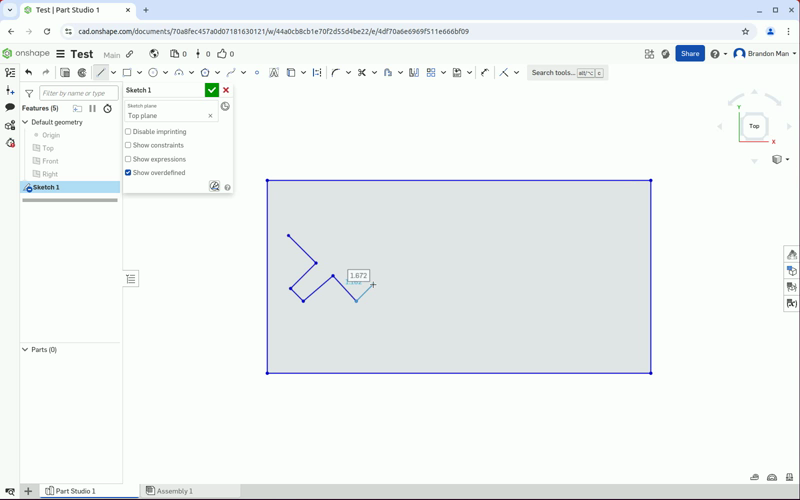
scroll(6)
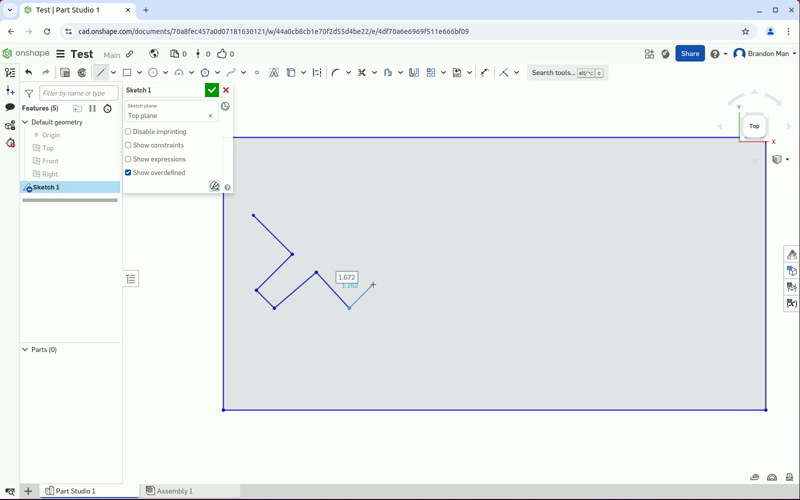
scroll(6)
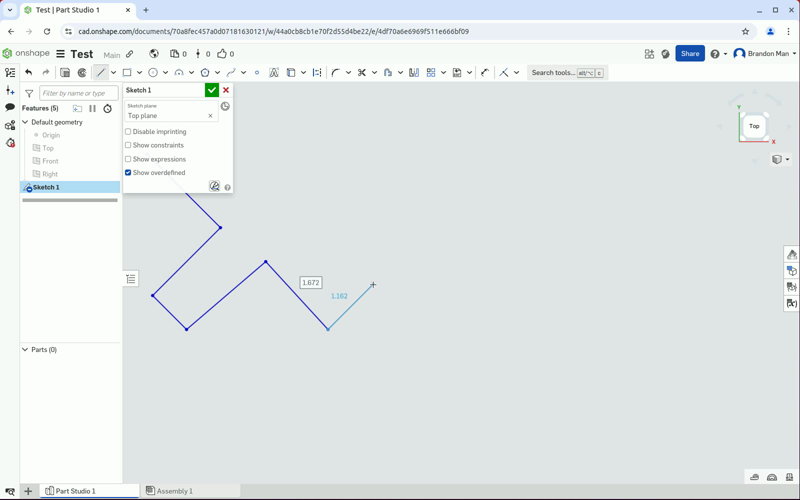
click(373, 284)
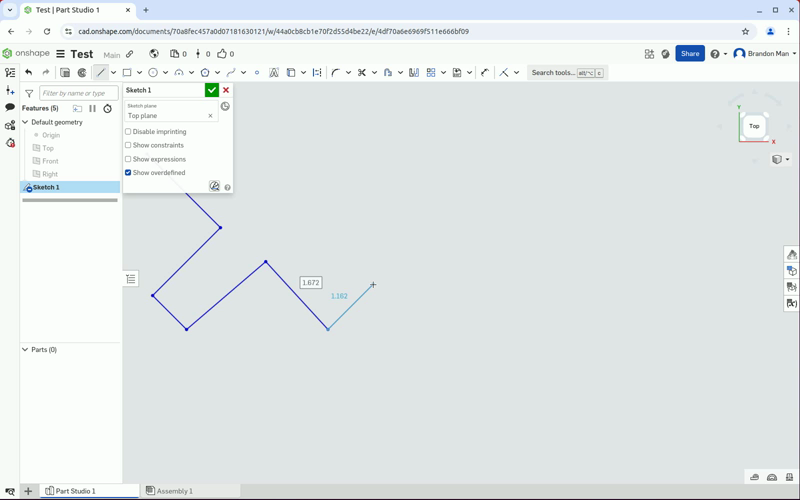
scroll(-6)
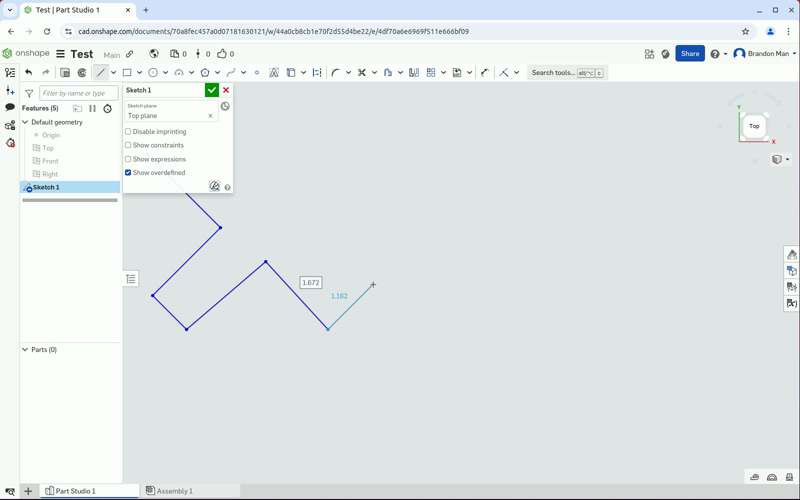
scroll(-6)
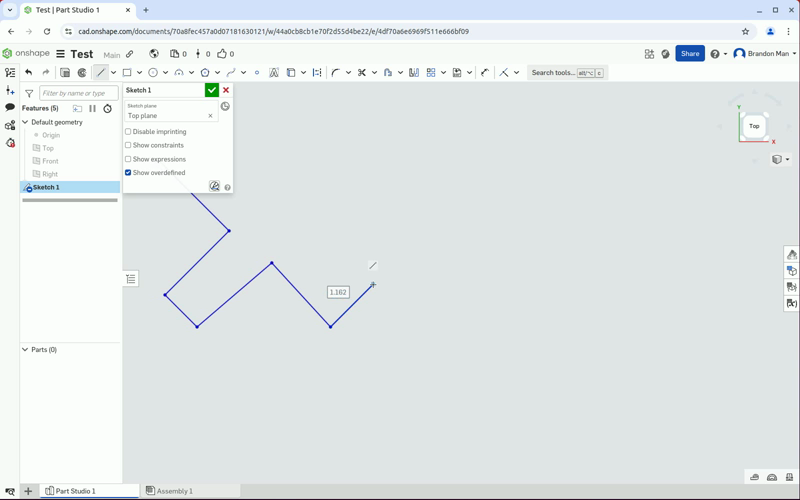
scroll(-6)
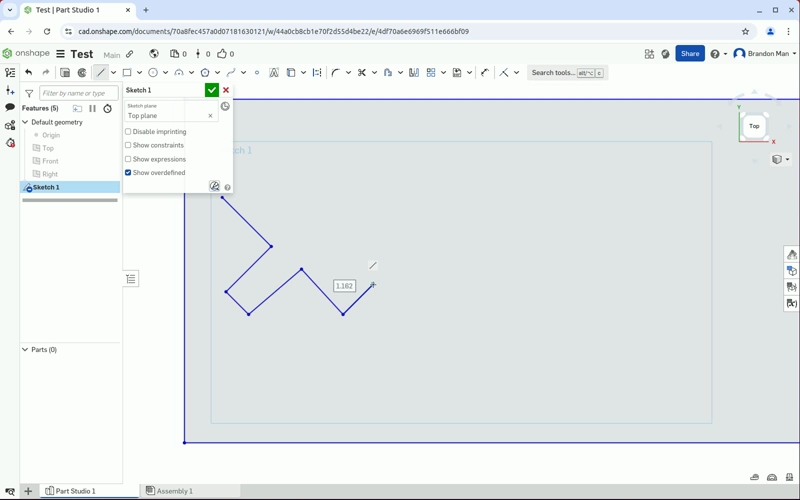
scroll(-6)
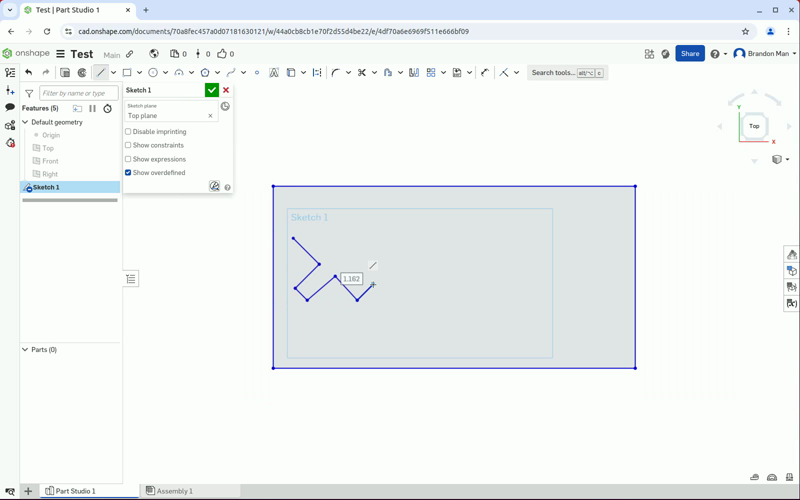
scroll(-6)
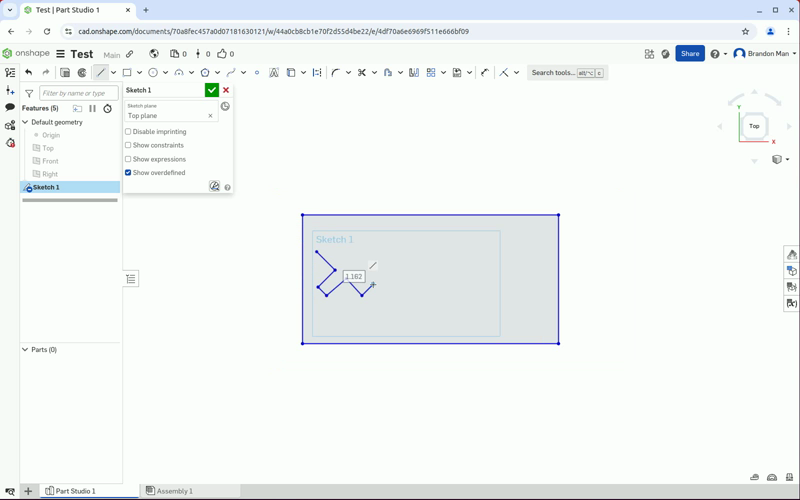
scroll(-6)
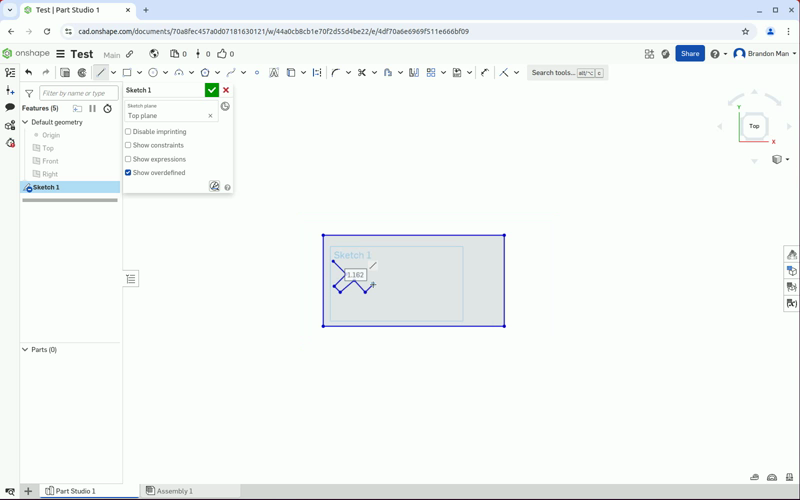
scroll(-6)
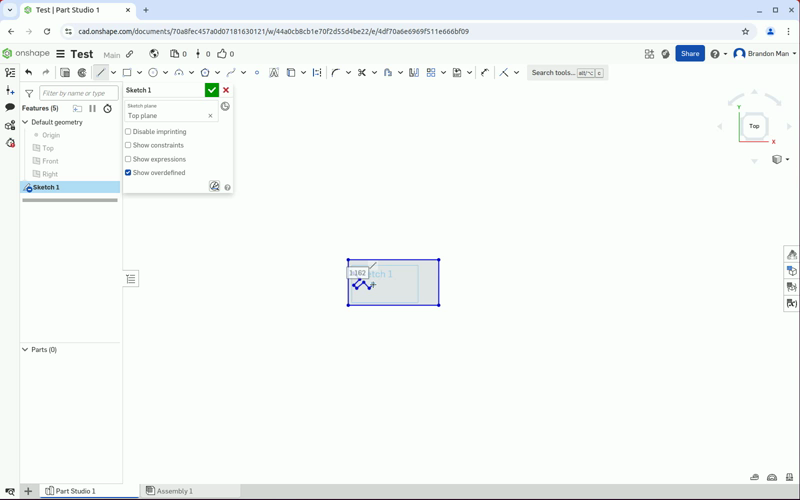
key_up(shift)
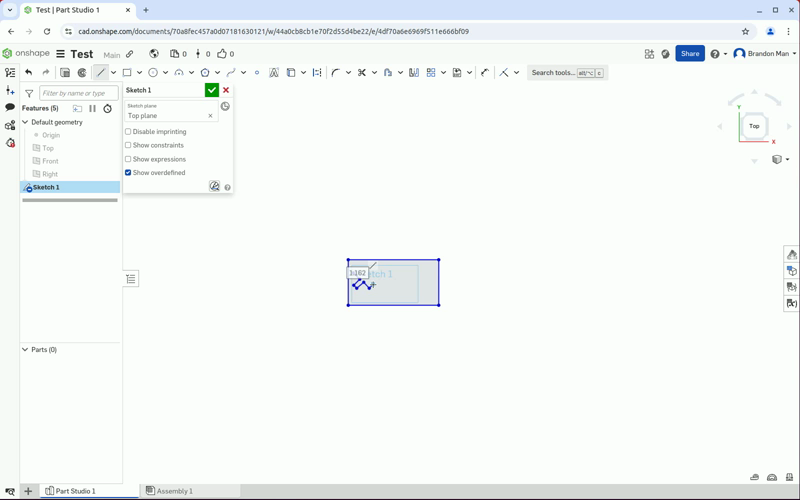
key_down(shift)
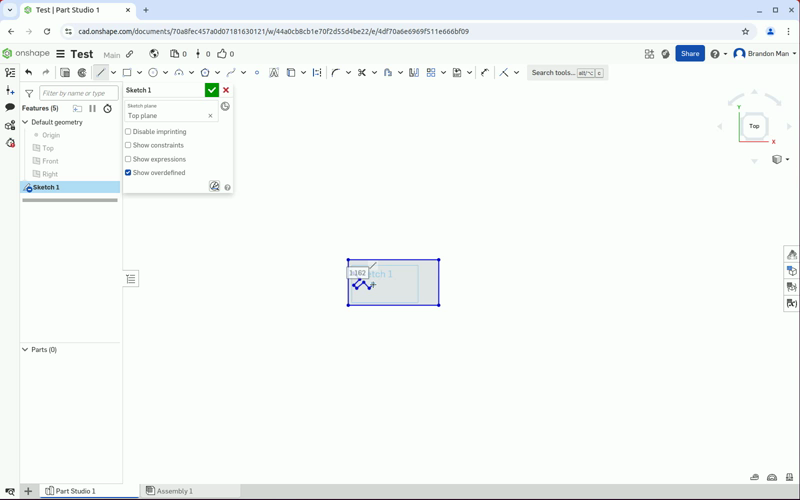
mouse_move(403, 284)
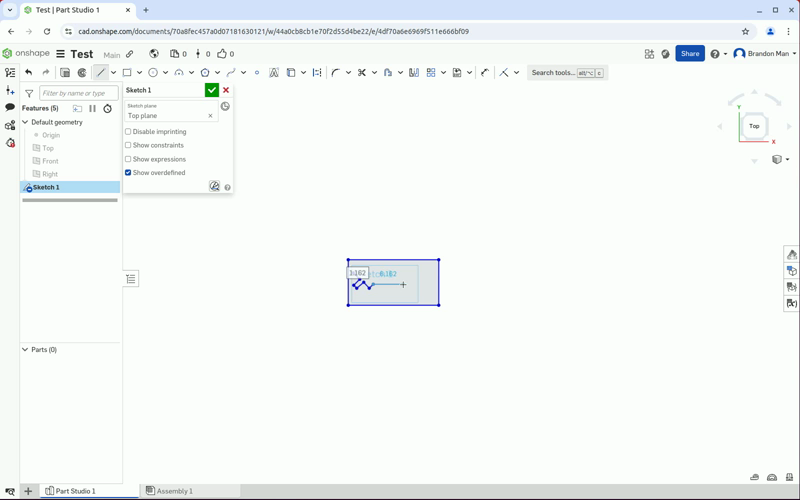
mouse_move(367, 277)
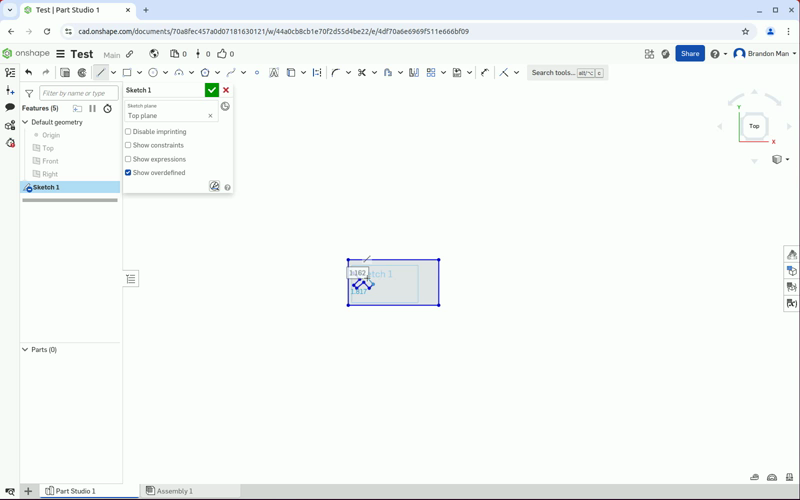
click(367, 277)
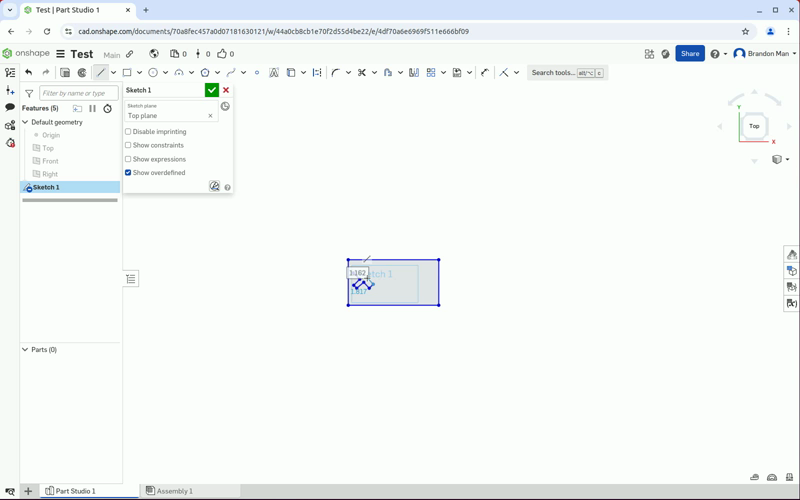
key_up(shift)
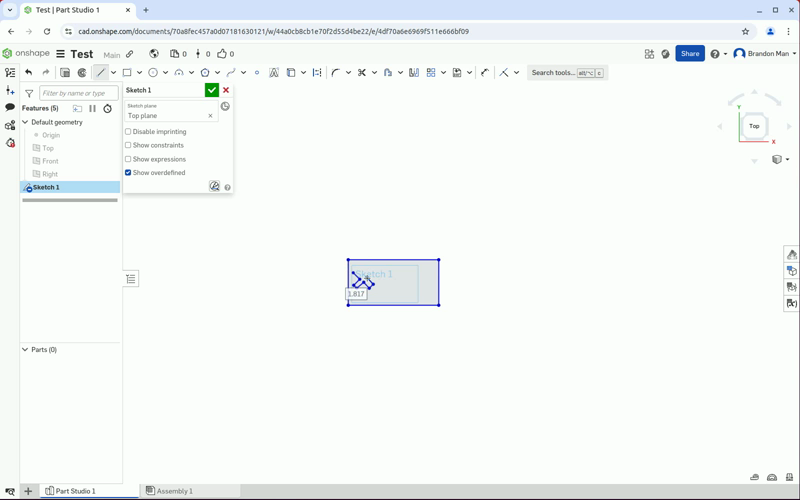
key_down(shift)
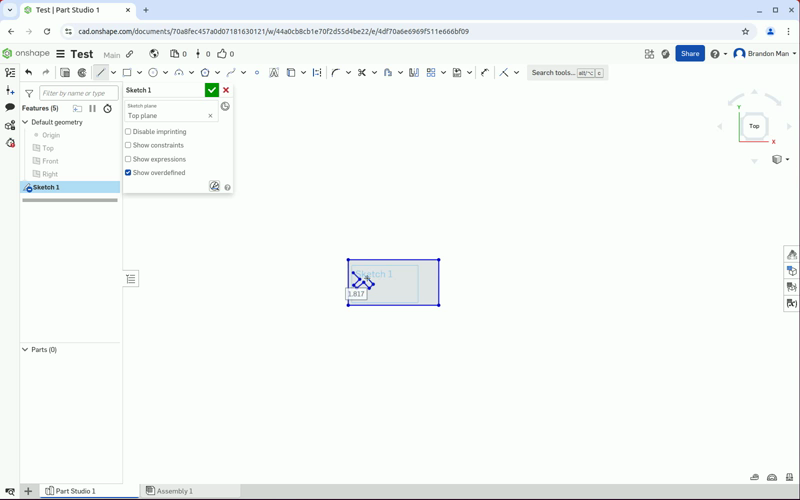
mouse_move(397, 277)
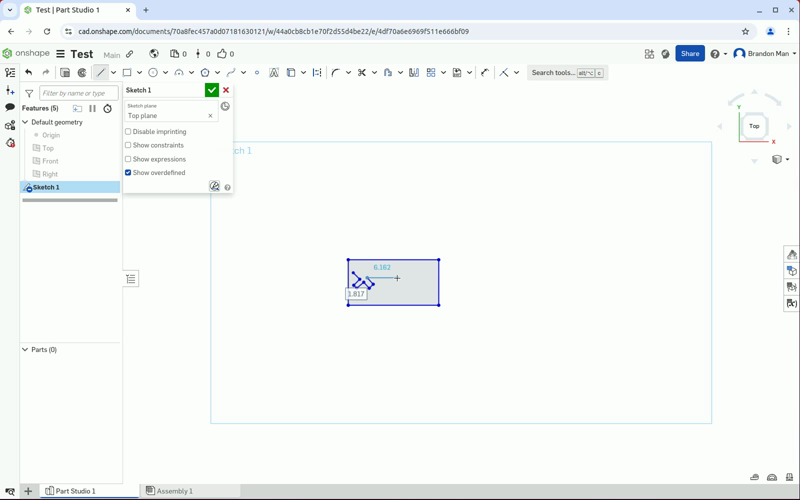
mouse_move(374, 272)
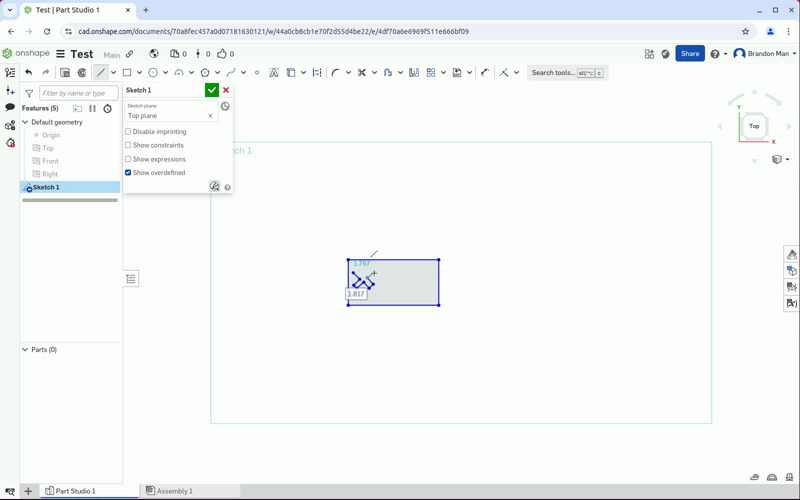
click(374, 272)
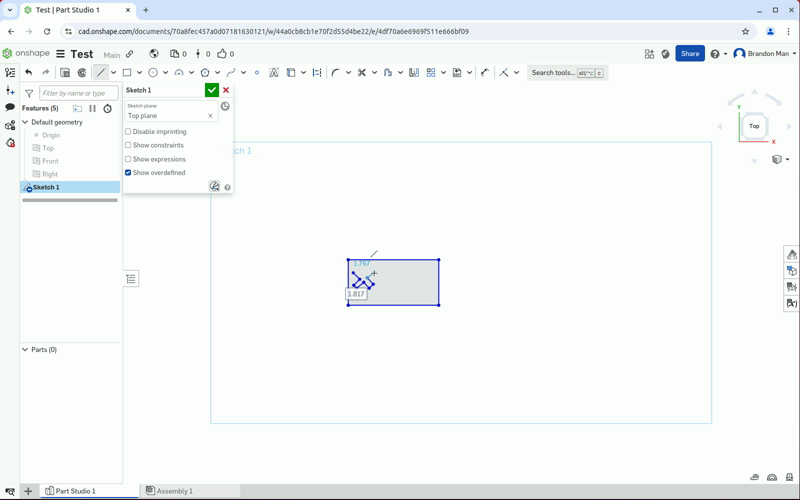
key_up(shift)
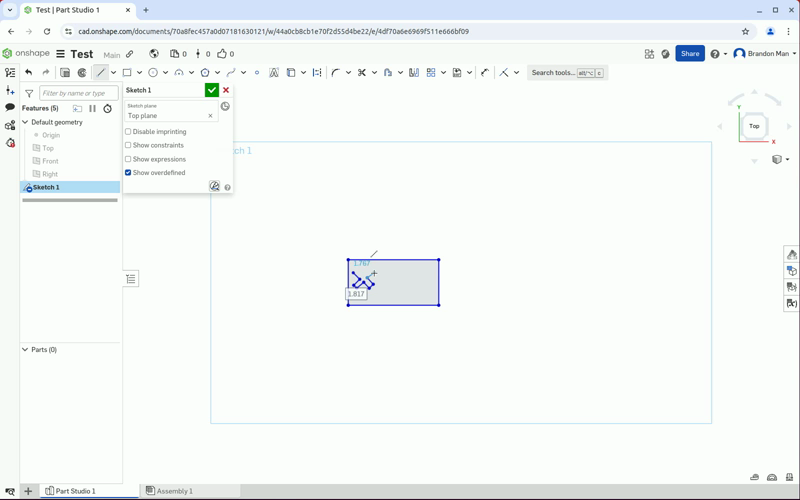
key_down(shift)
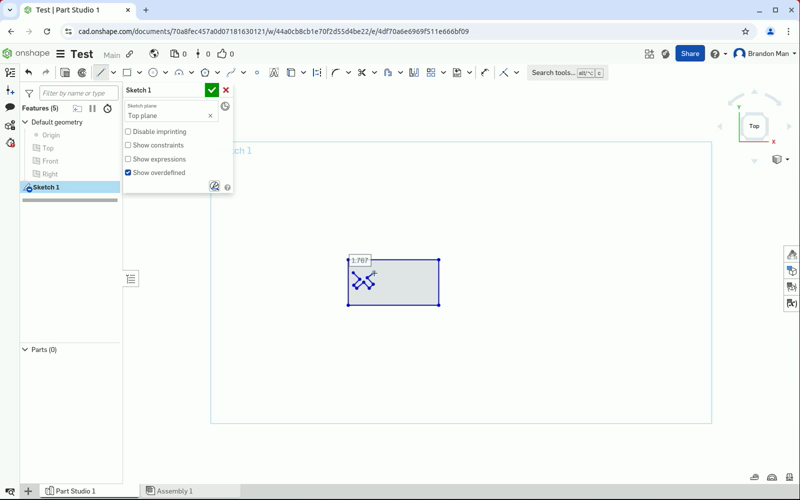
mouse_move(404, 272)
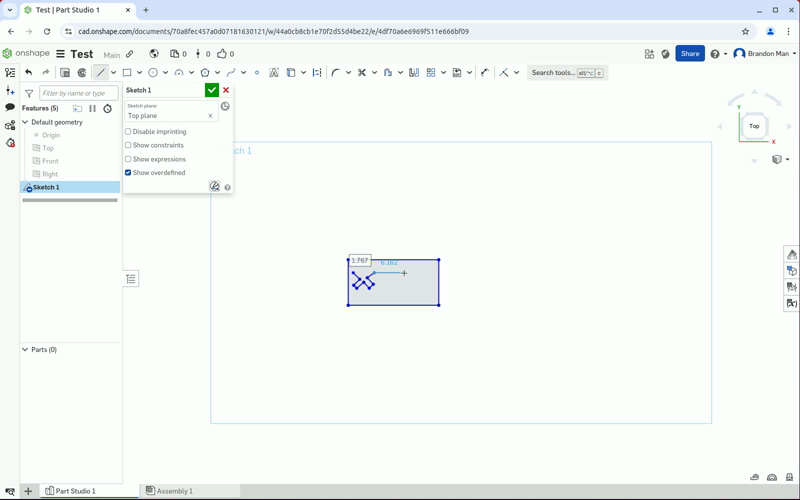
mouse_move(371, 268)
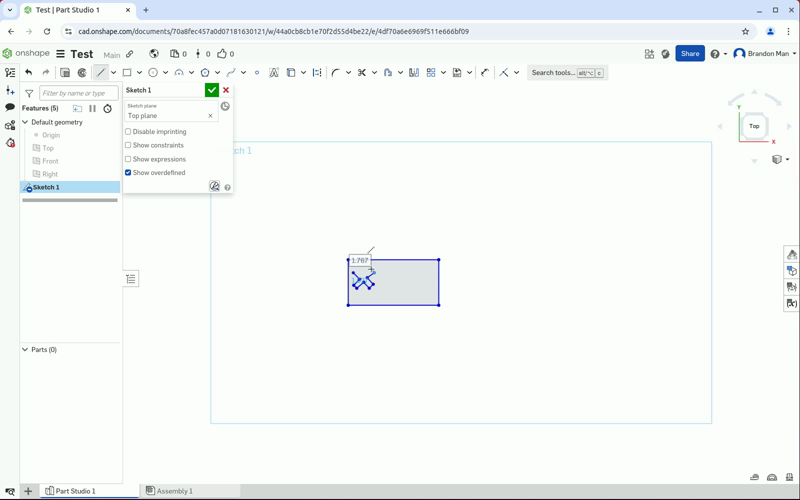
scroll(6)
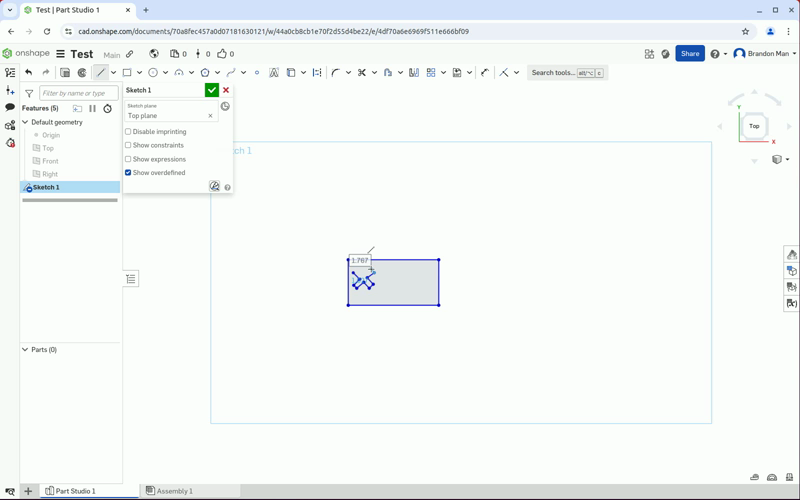
scroll(6)
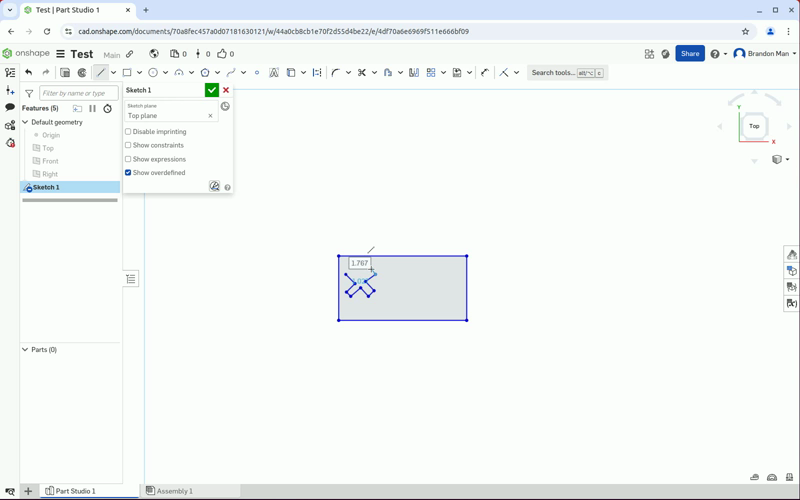
scroll(6)
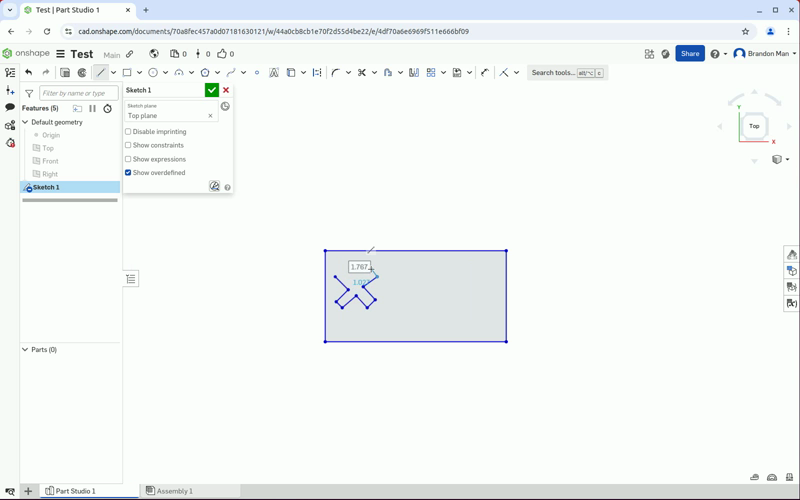
scroll(6)
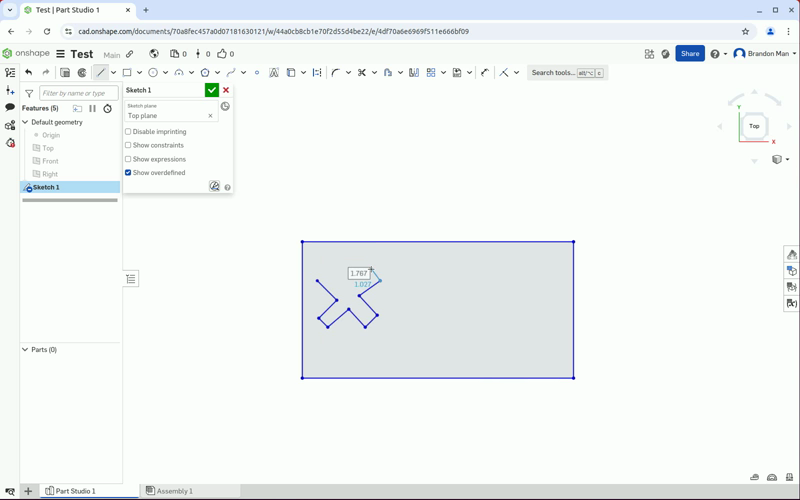
scroll(6)
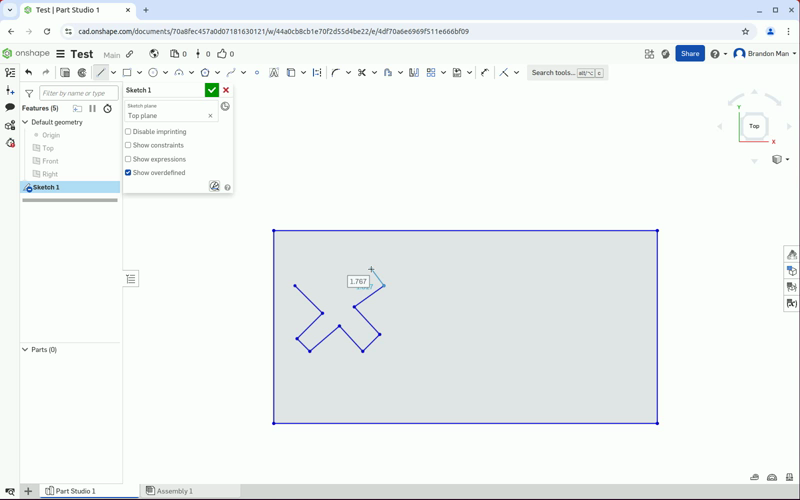
scroll(6)
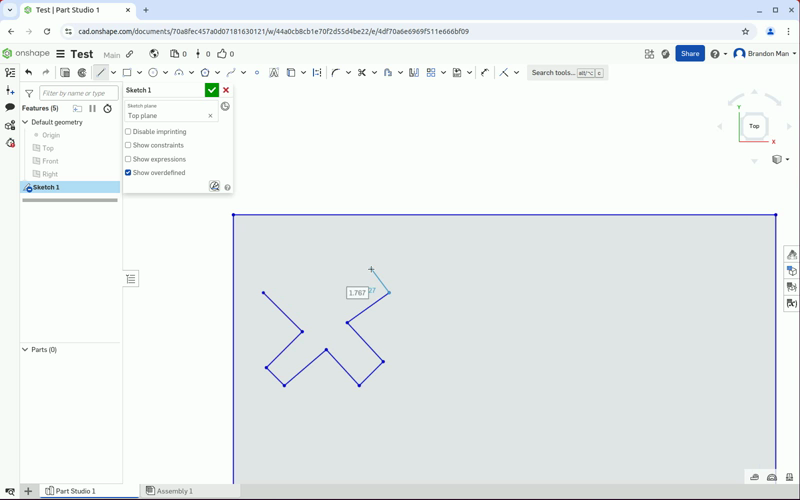
scroll(6)
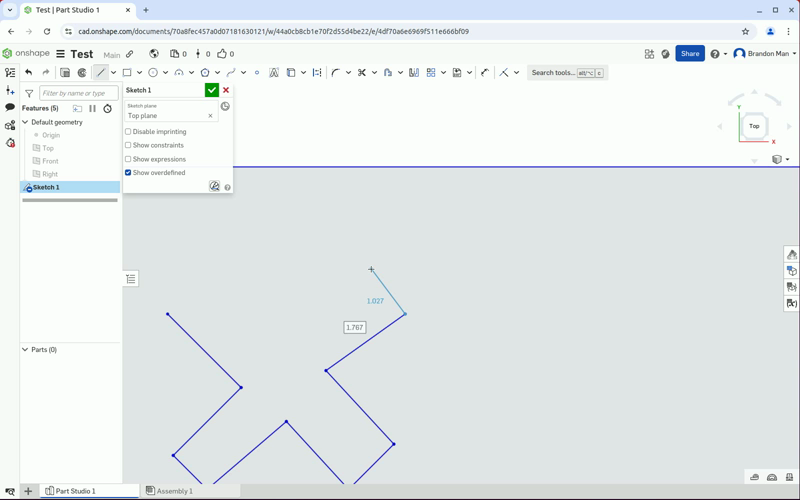
click(371, 268)
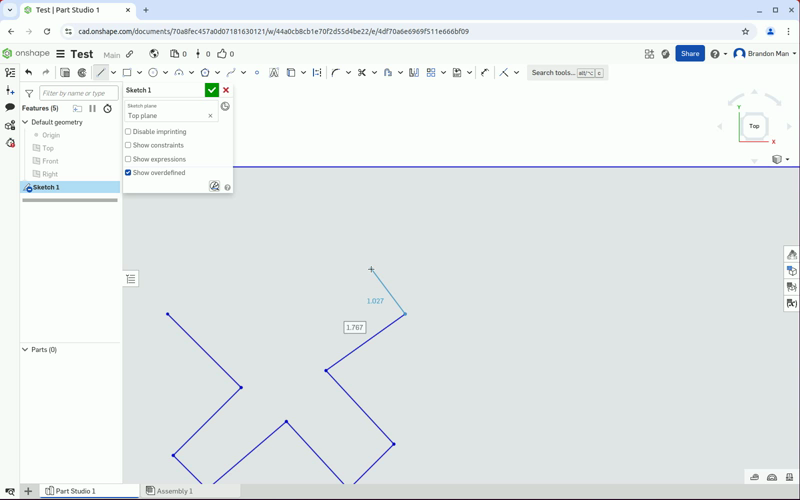
scroll(-6)
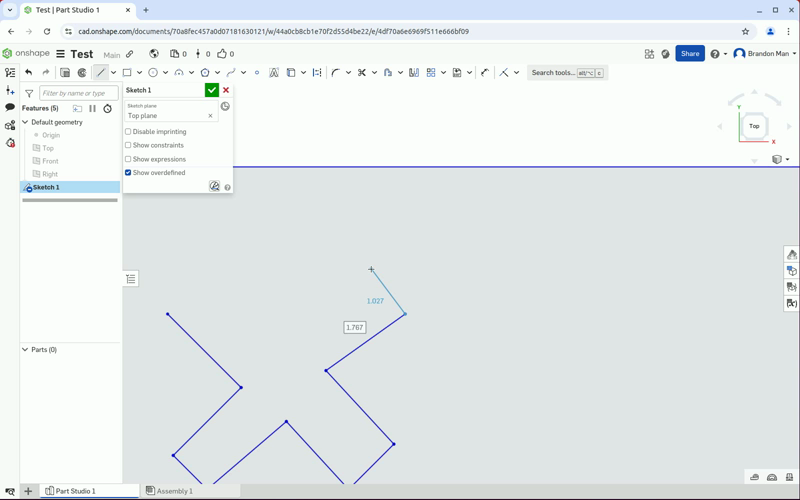
scroll(-6)
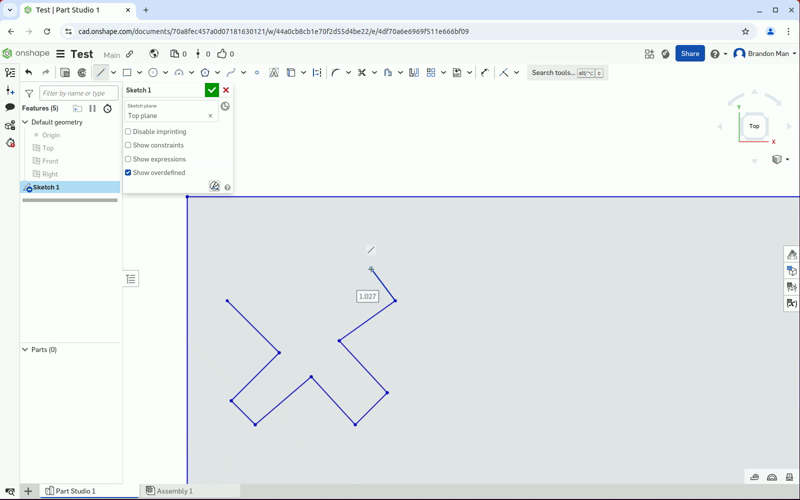
scroll(-6)
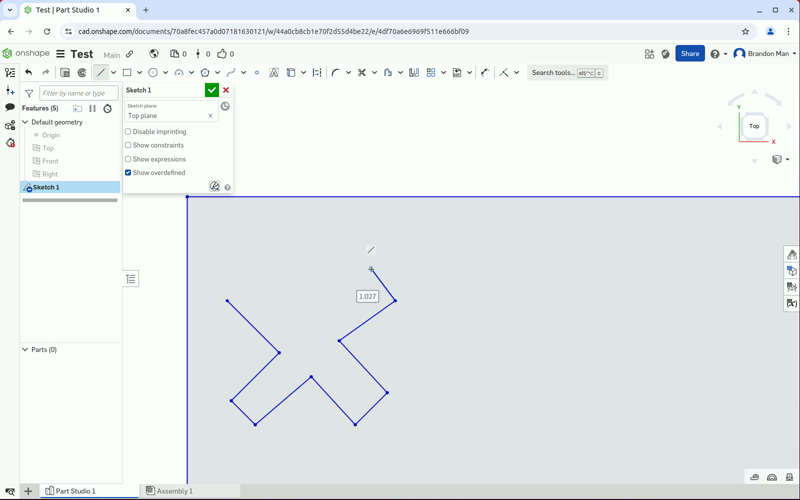
scroll(-6)
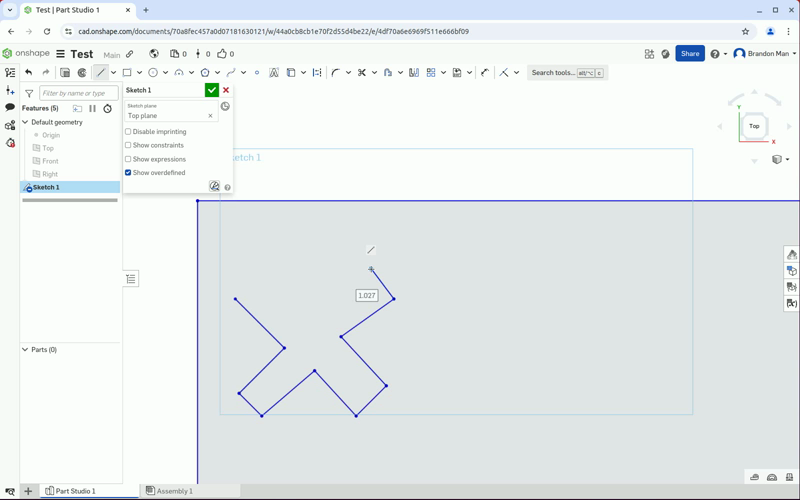
scroll(-6)
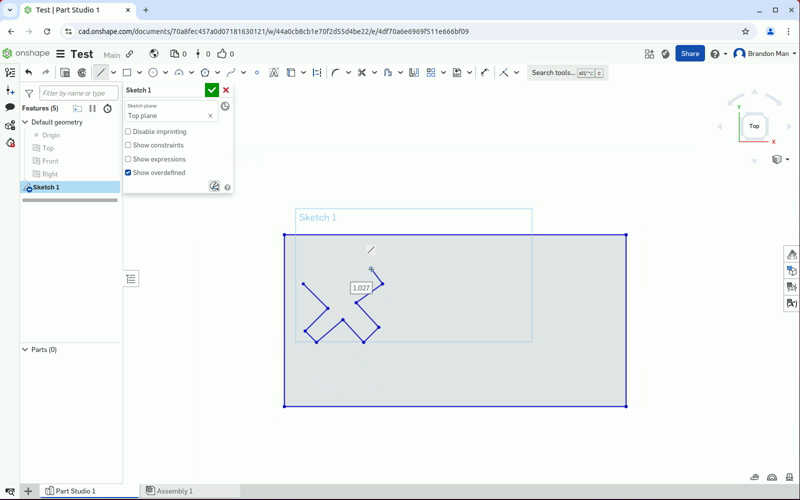
scroll(-6)
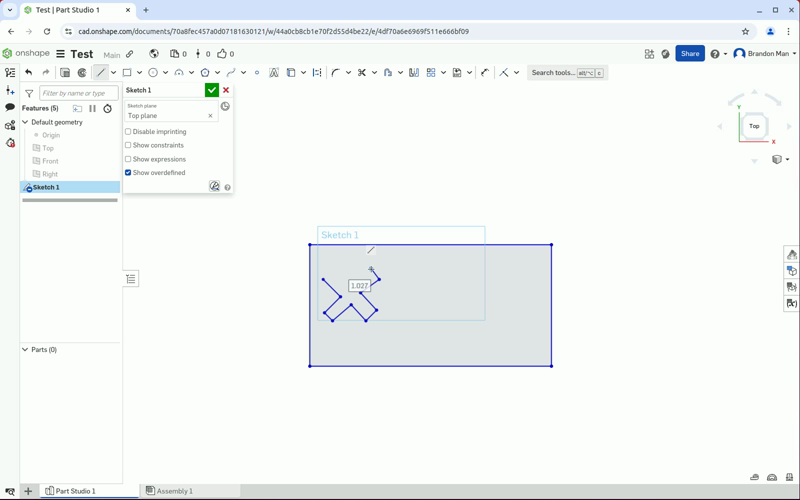
scroll(-6)
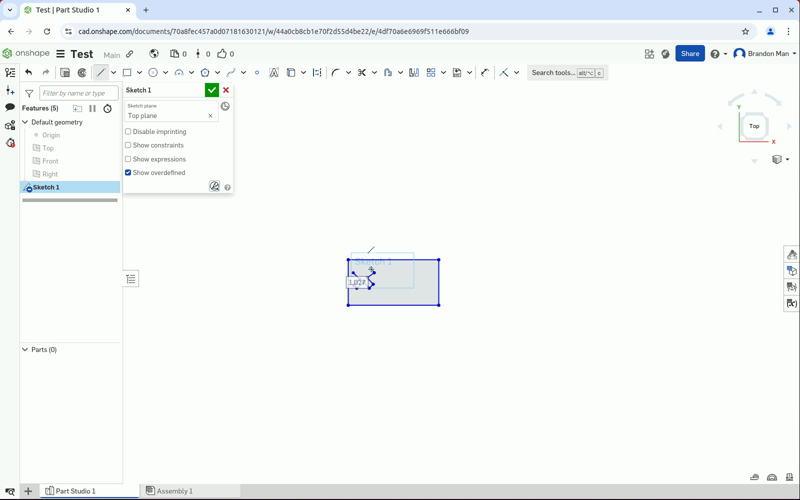
key_up(shift)
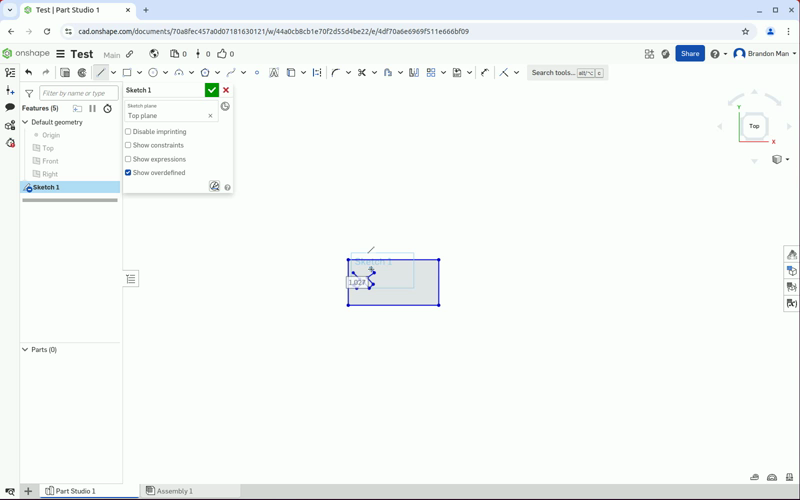
key_down(shift)
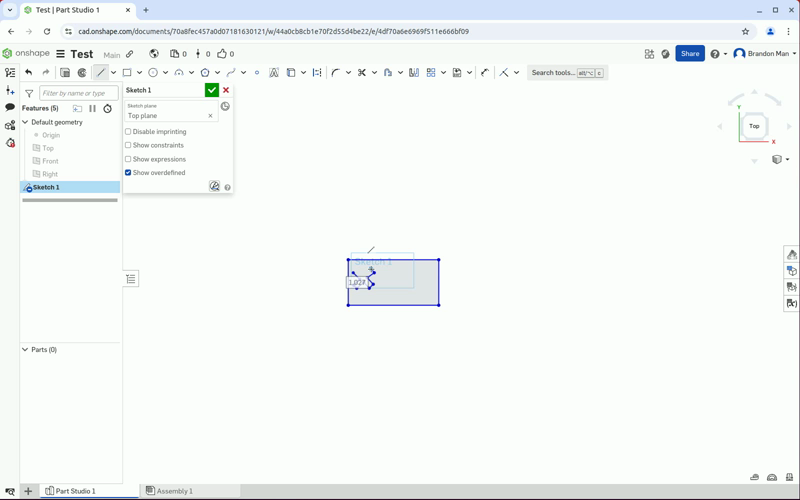
mouse_move(401, 268)
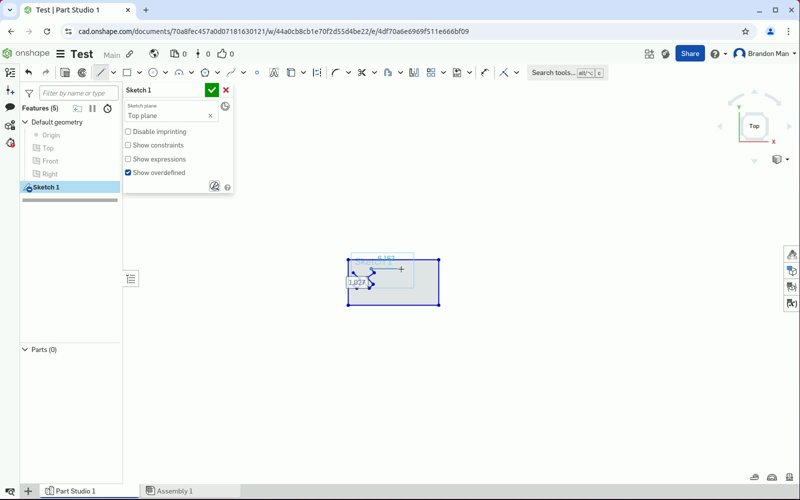
mouse_move(364, 275)
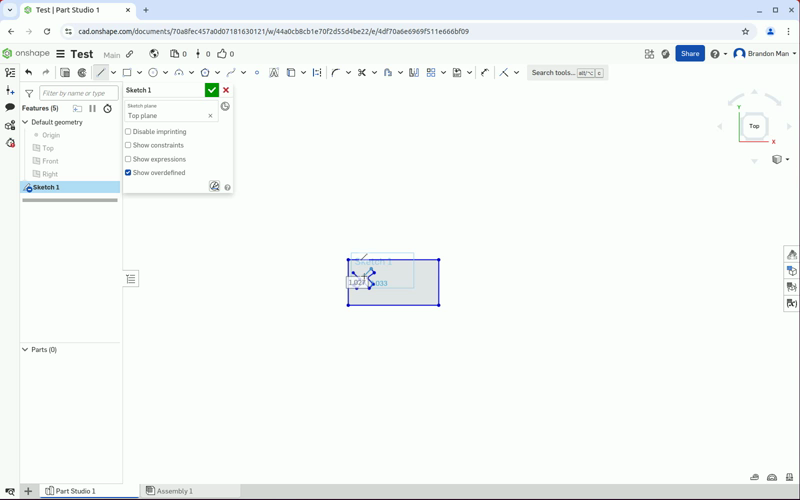
scroll(6)
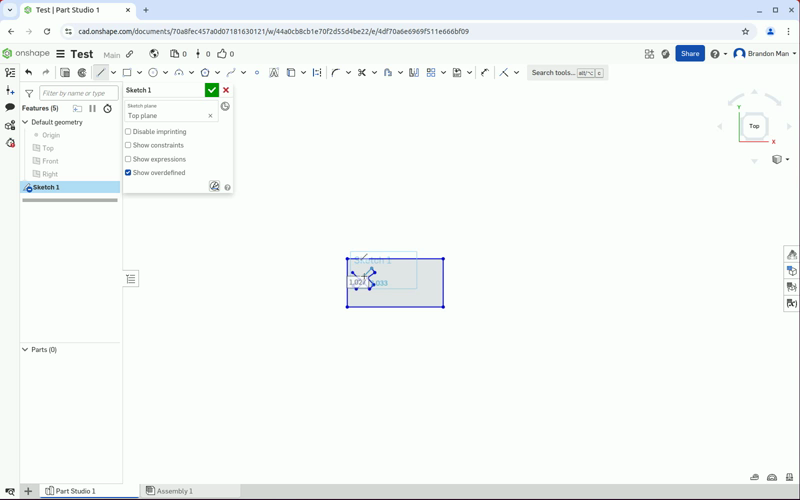
scroll(6)
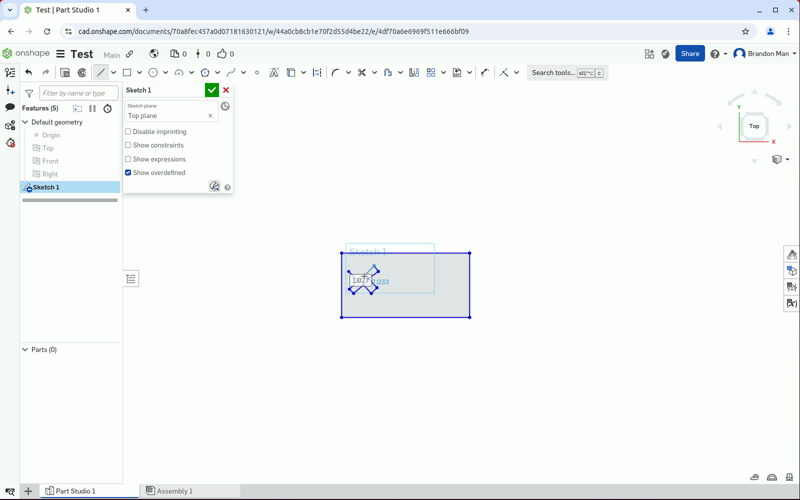
scroll(6)
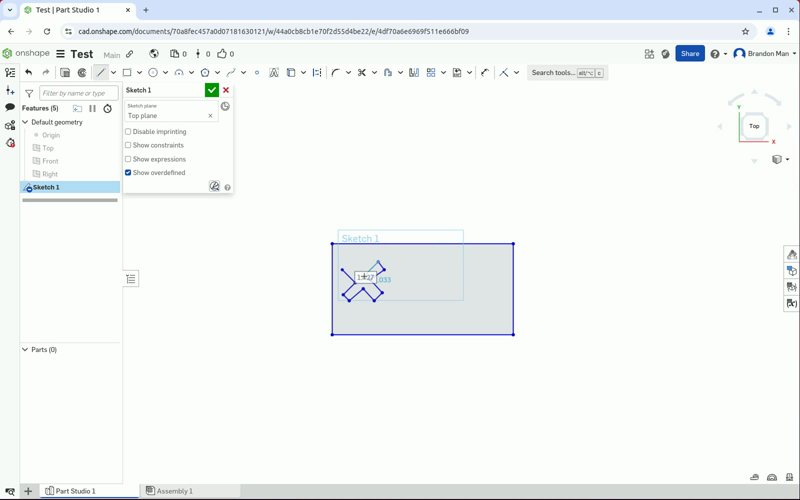
scroll(6)
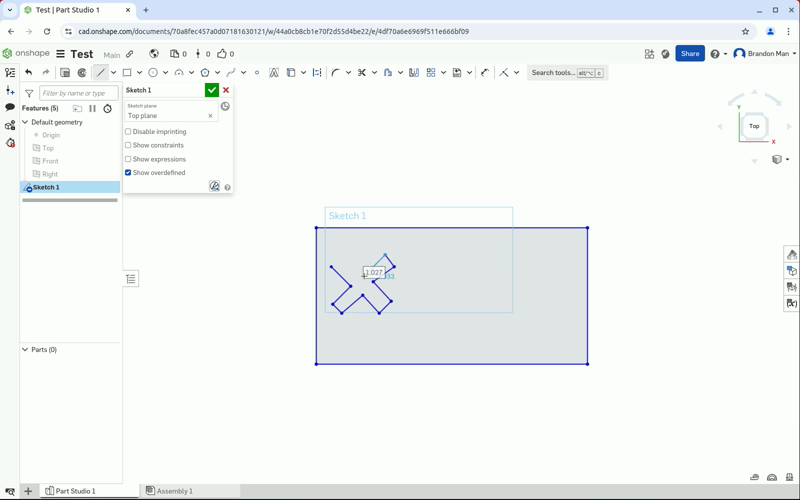
scroll(6)
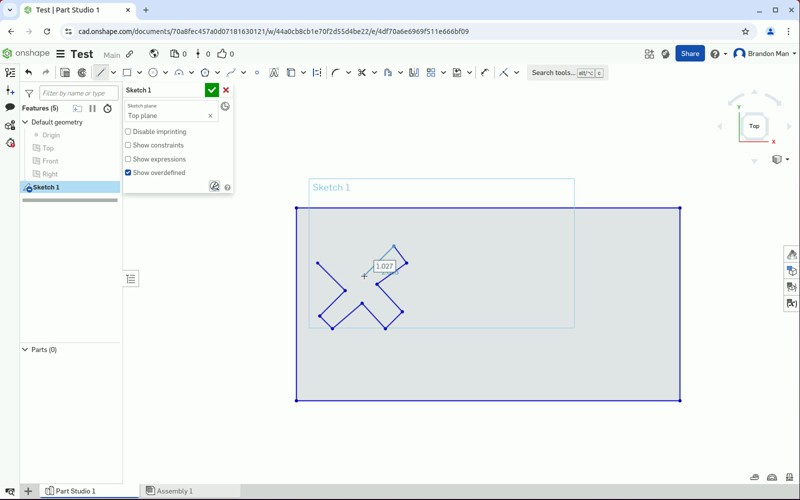
scroll(6)
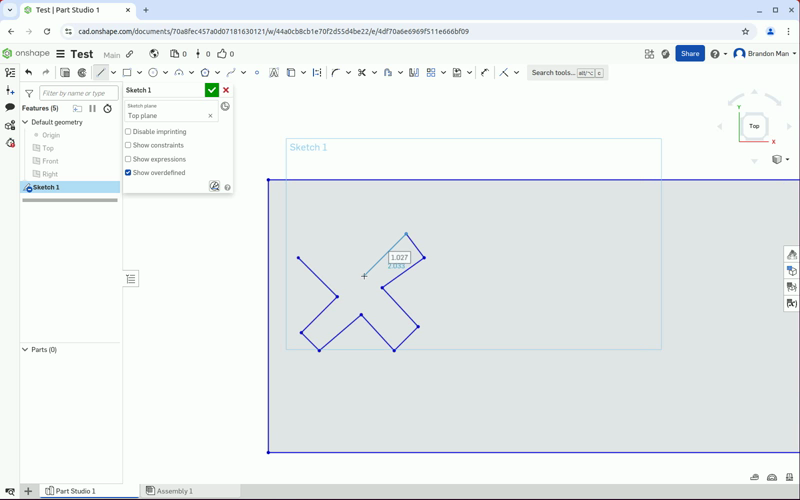
scroll(6)
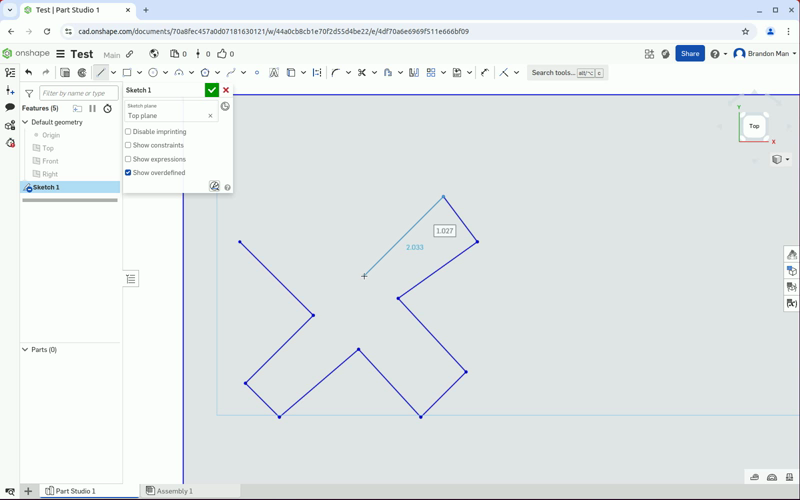
click(364, 275)
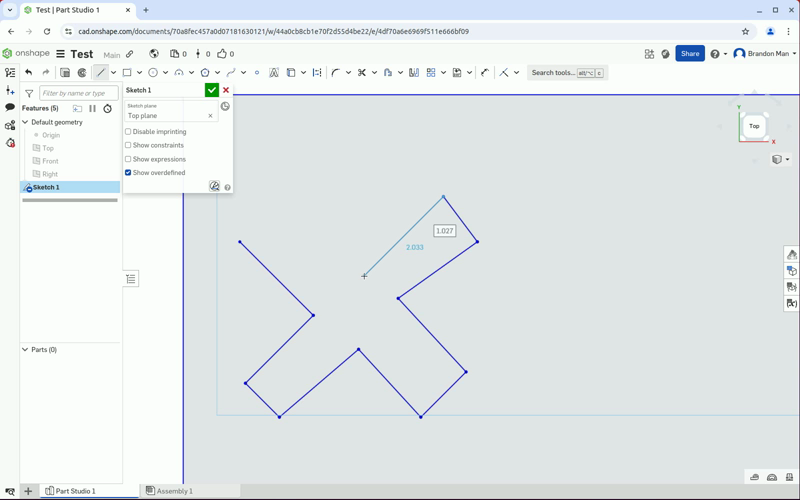
scroll(-6)
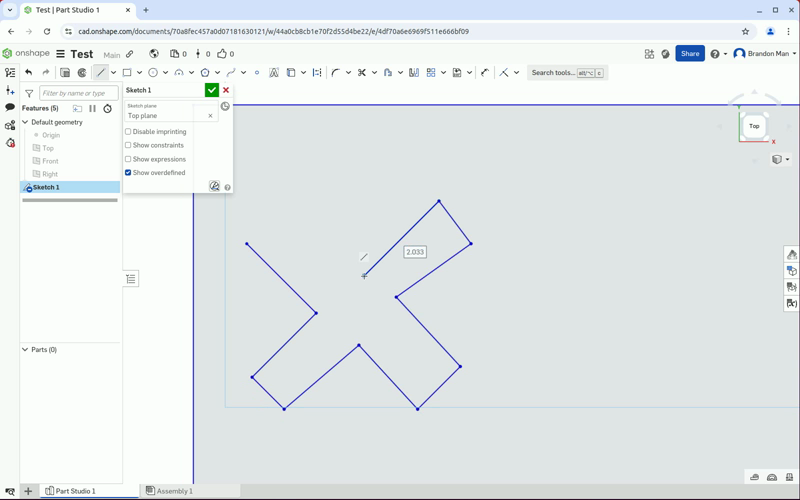
scroll(-6)
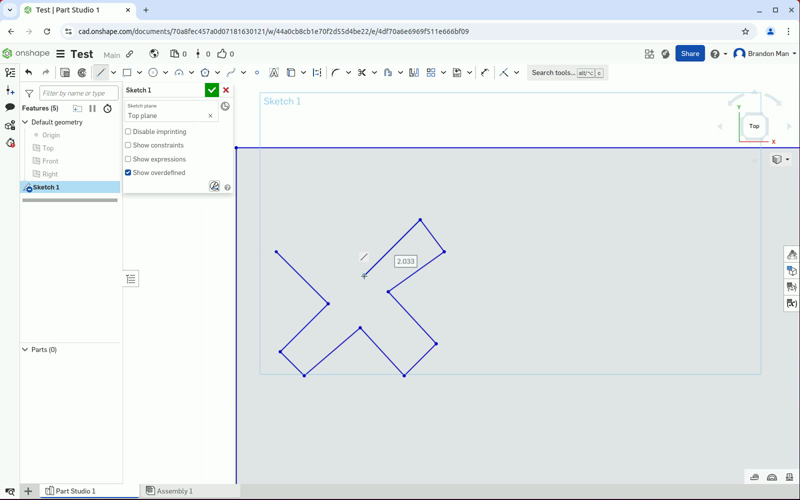
scroll(-6)
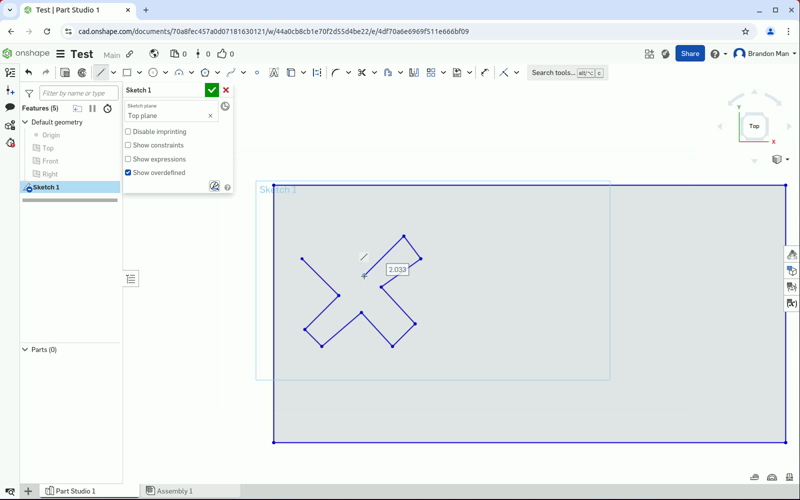
scroll(-6)
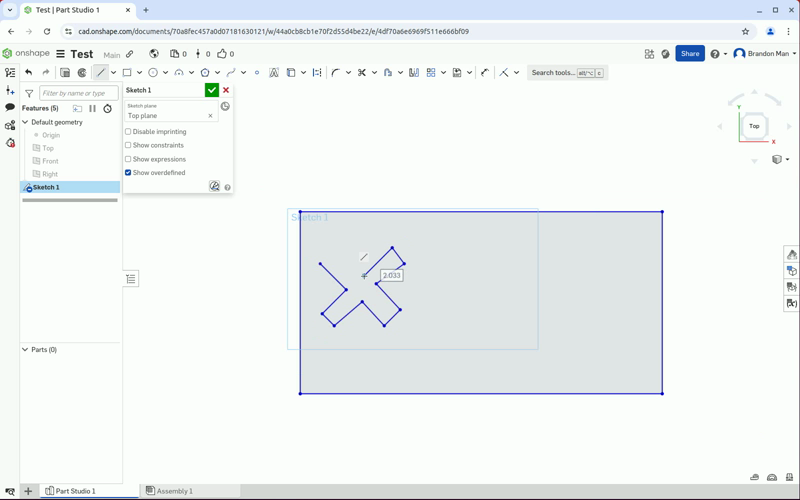
scroll(-6)
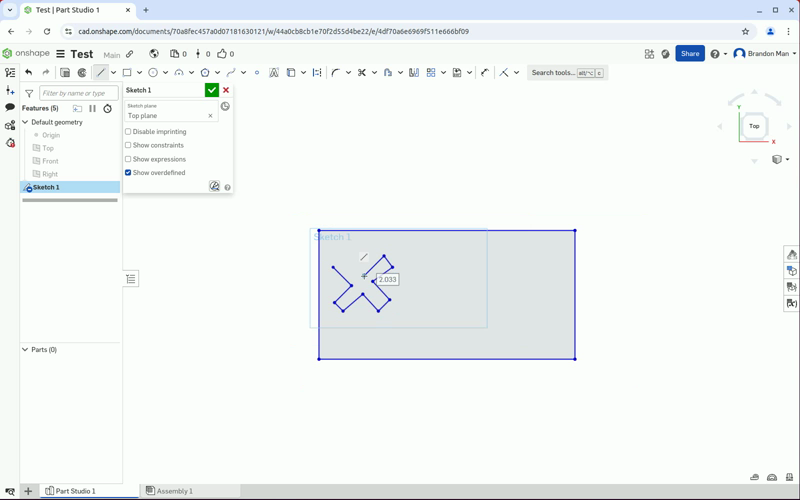
scroll(-6)
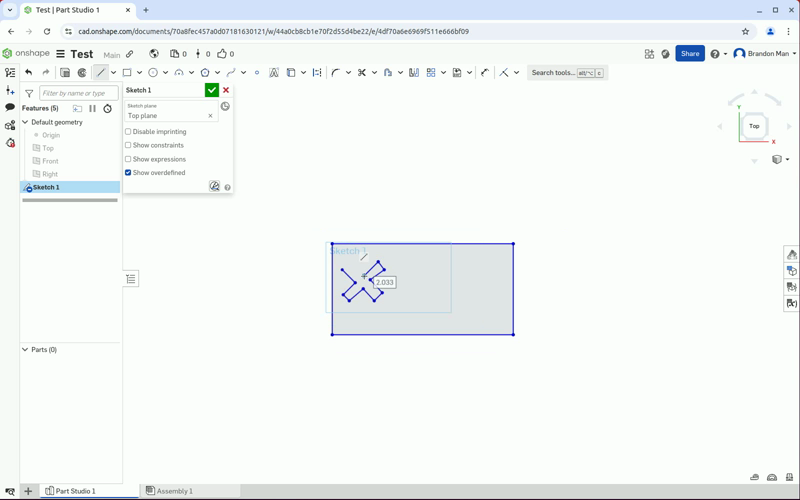
scroll(-6)
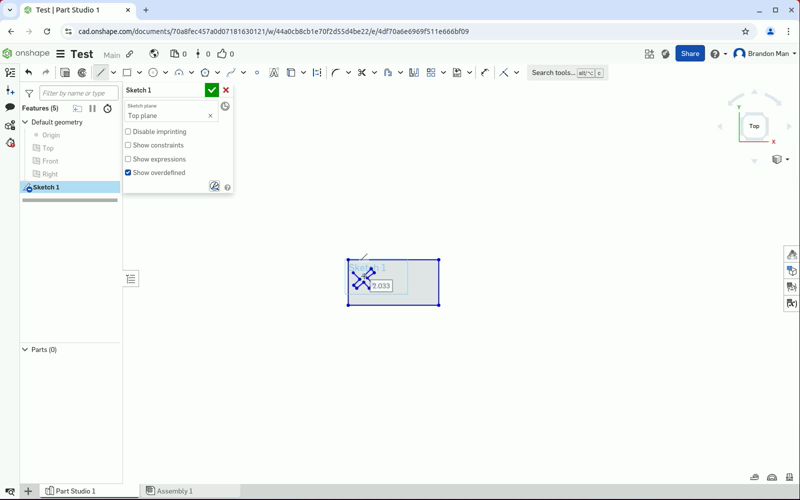
key_up(shift)
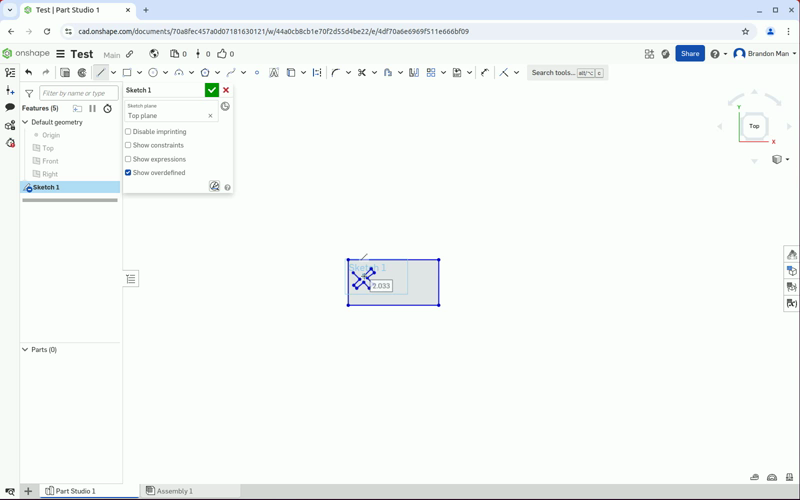
key_down(shift)
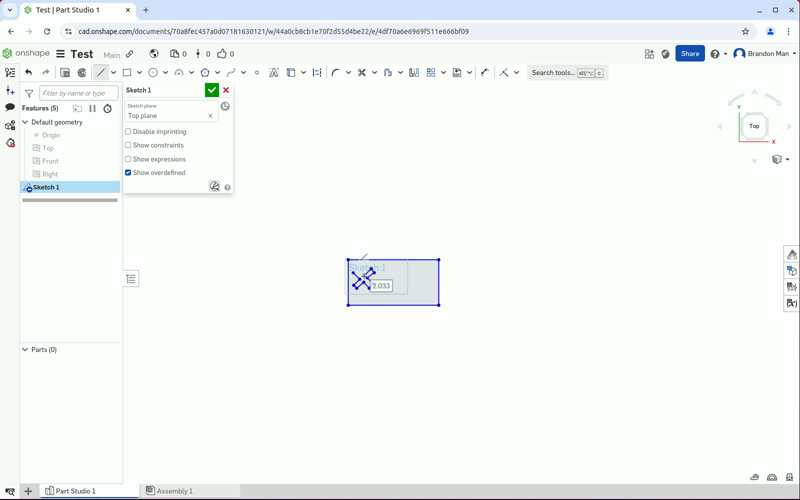
mouse_move(394, 275)
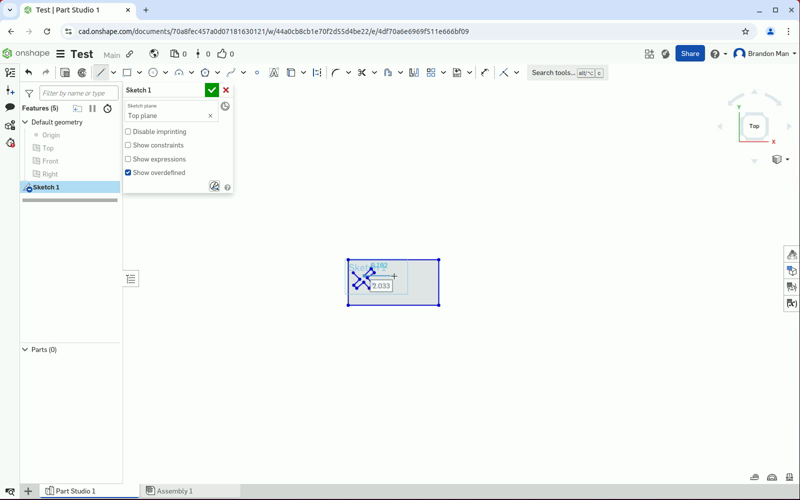
mouse_move(357, 267)
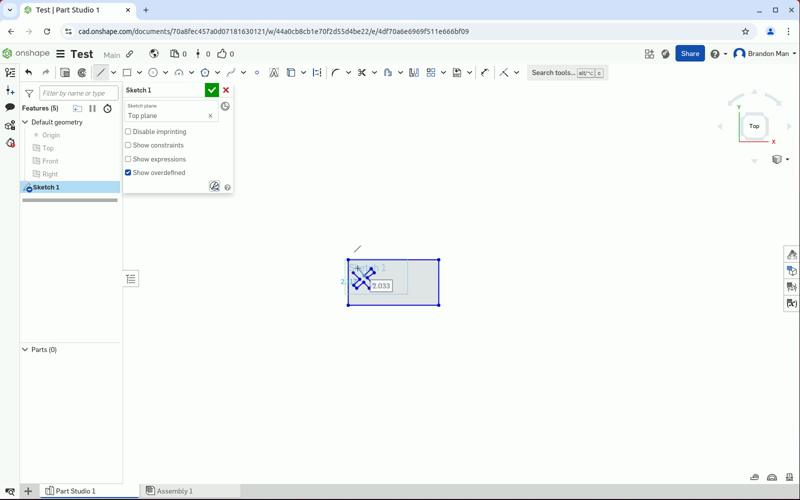
click(357, 267)
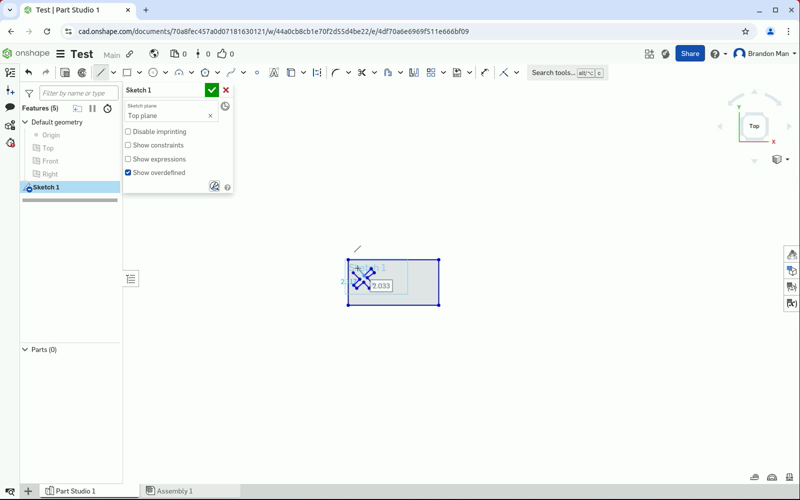
key_up(shift)
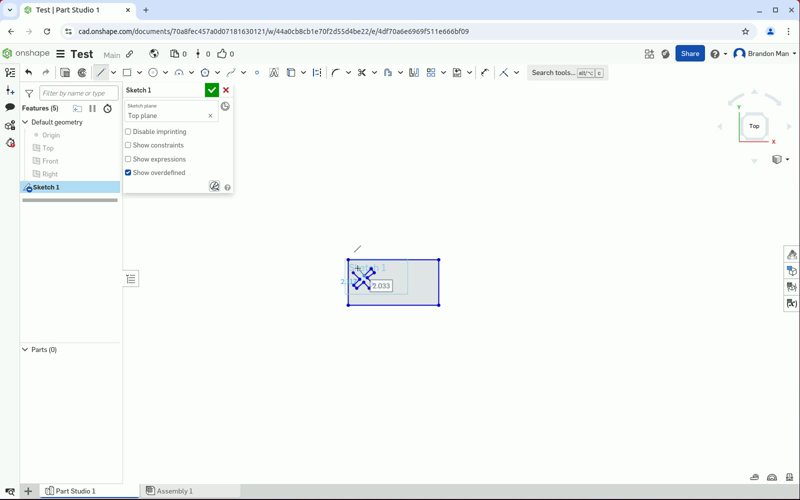
key_down(shift)
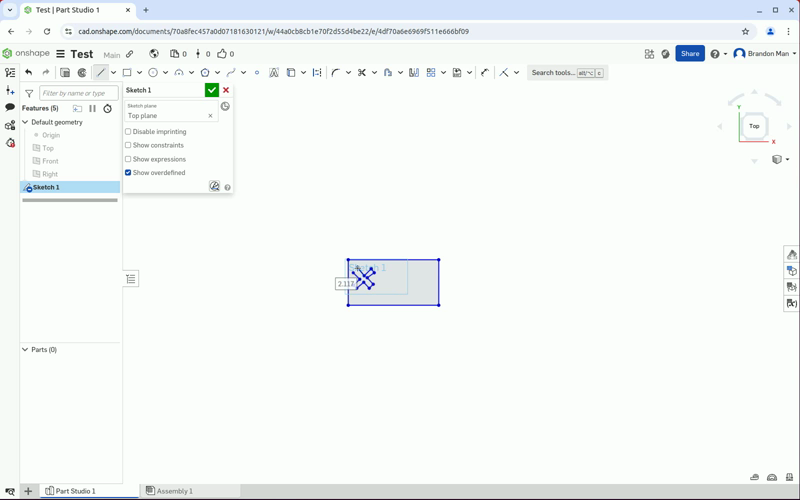
mouse_move(387, 267)
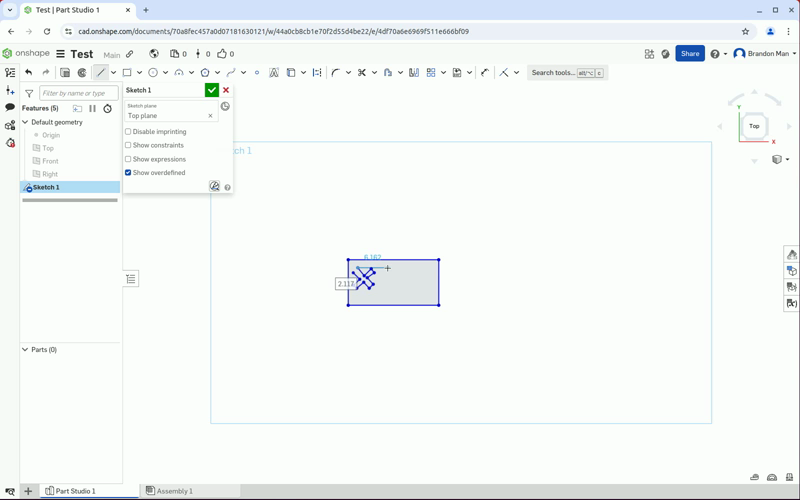
mouse_move(354, 270)
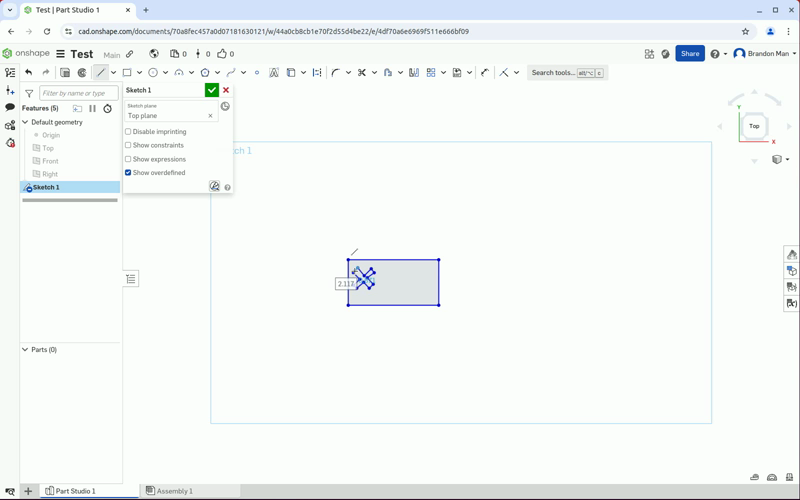
scroll(6)
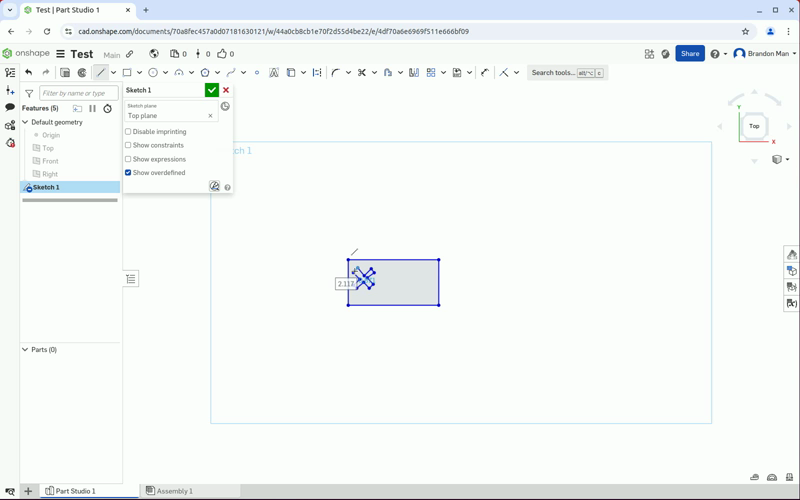
scroll(6)
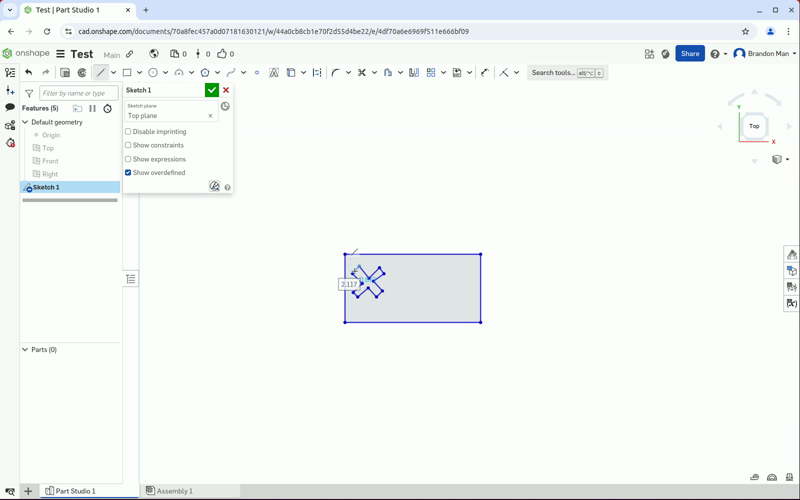
scroll(6)
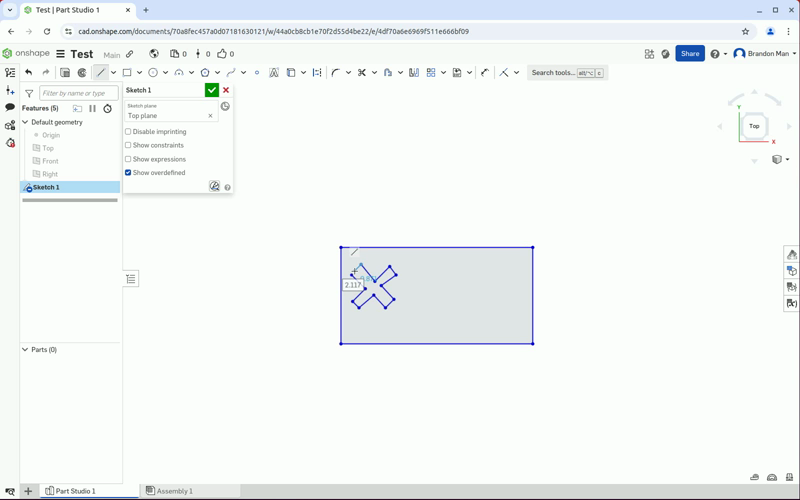
scroll(6)
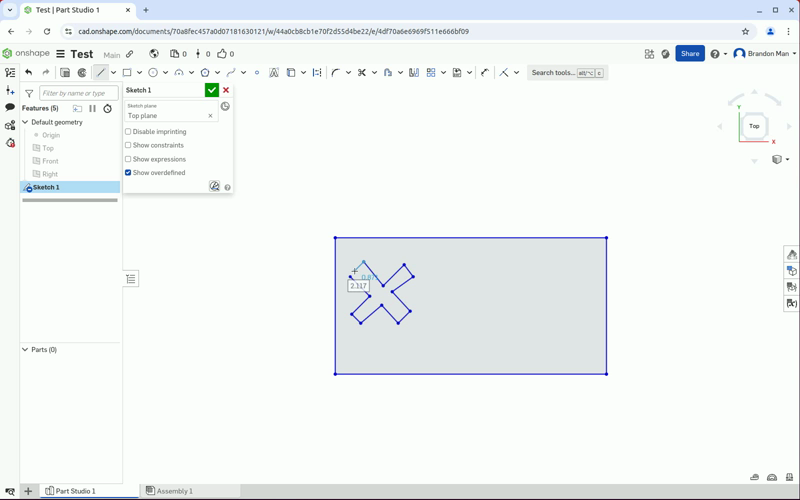
scroll(6)
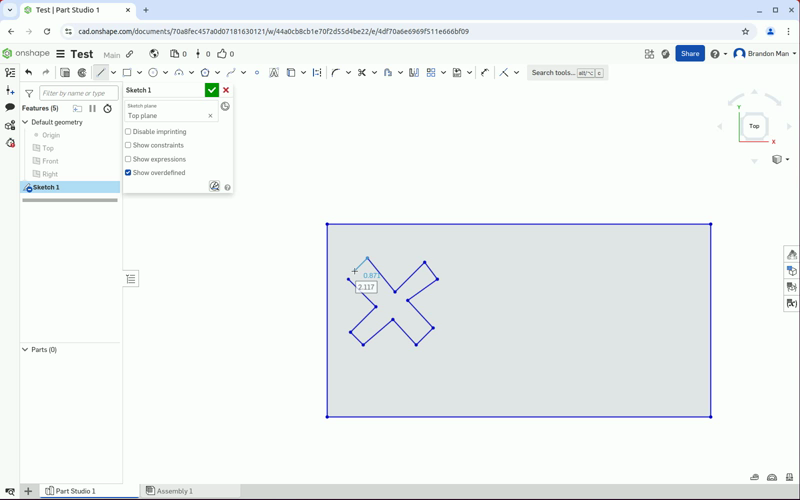
scroll(6)
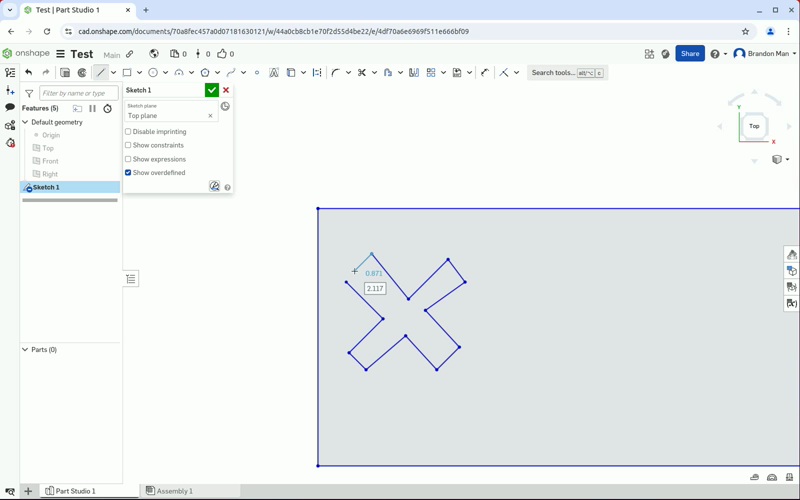
scroll(6)
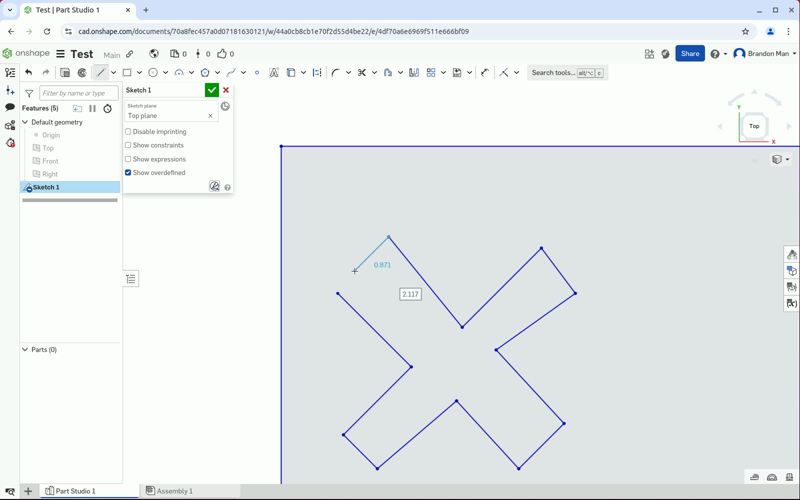
click(354, 270)
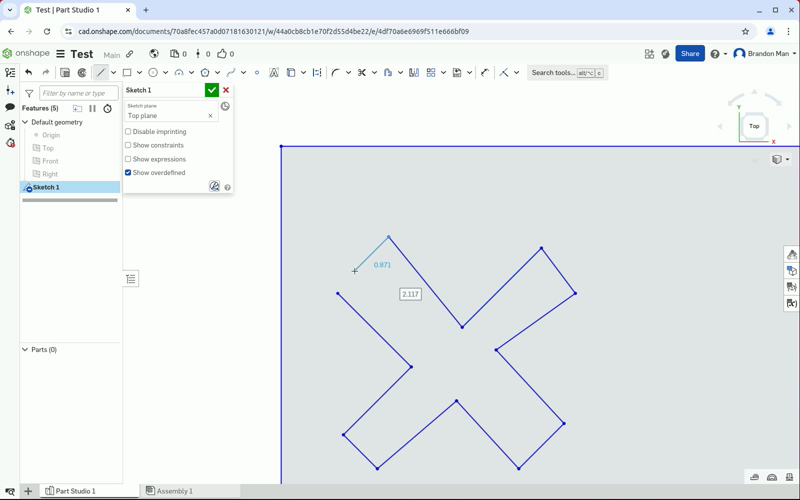
scroll(-6)
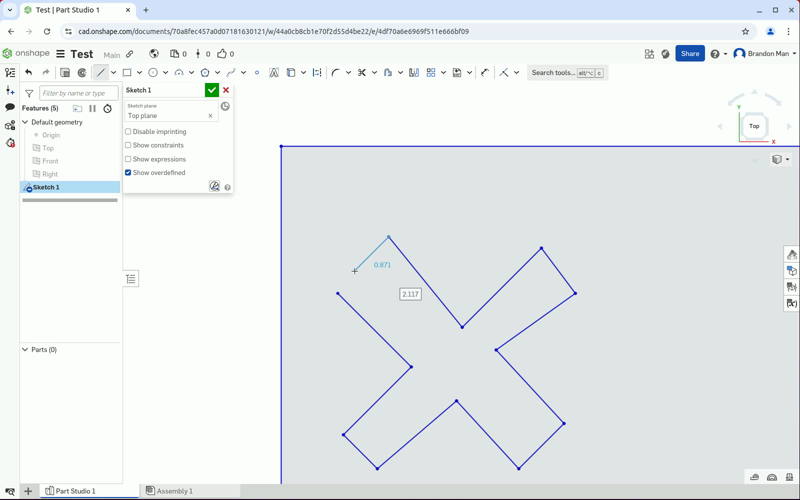
scroll(-6)
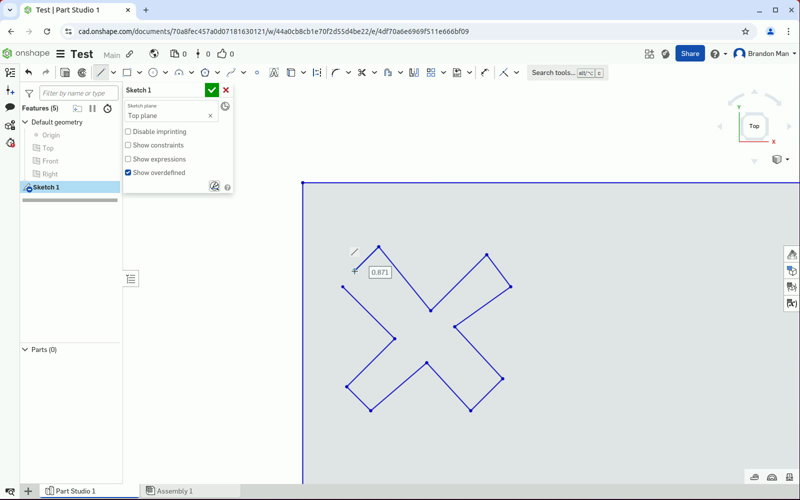
scroll(-6)
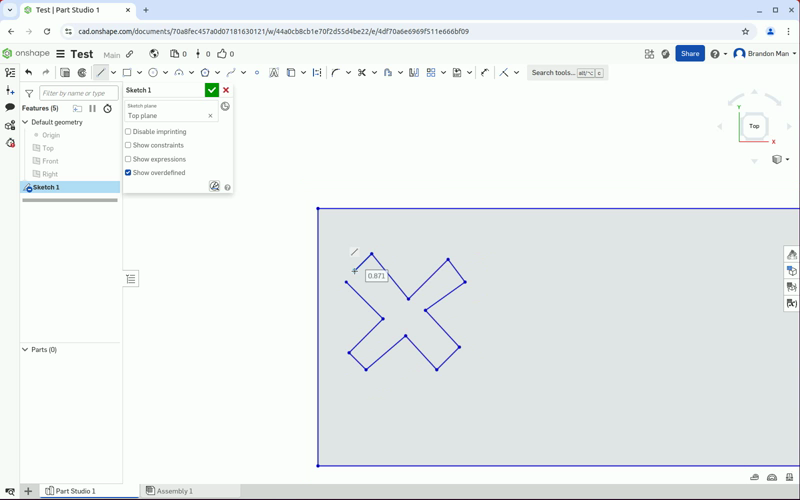
scroll(-6)
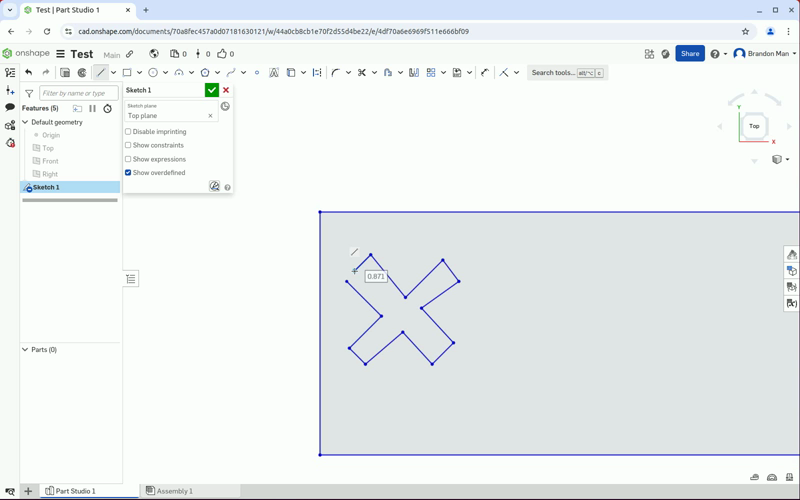
scroll(-6)
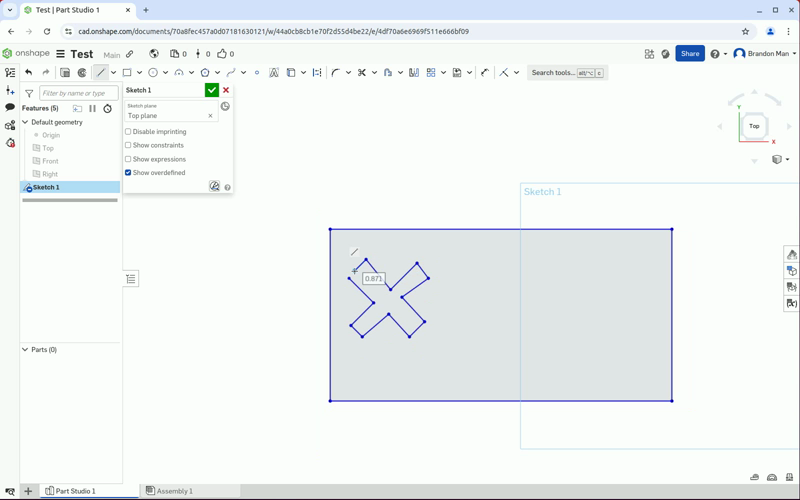
scroll(-6)
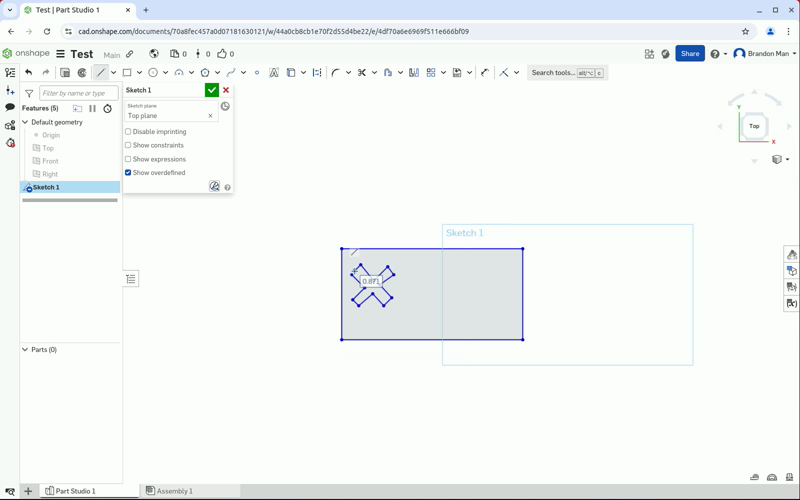
scroll(-6)
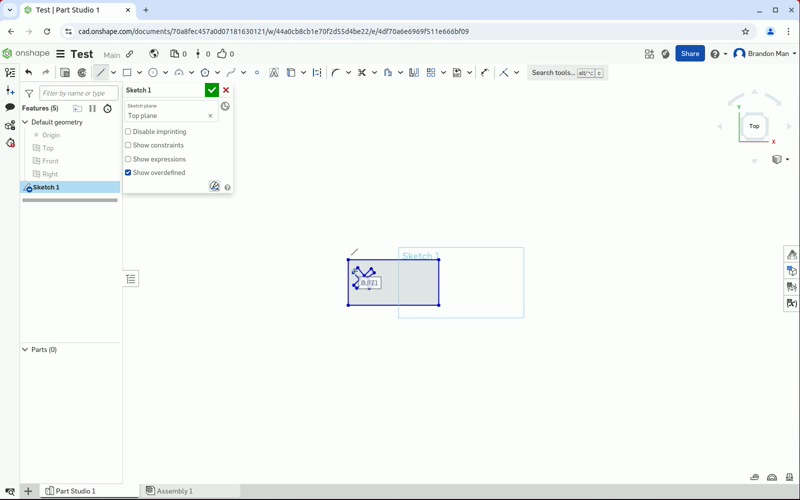
key_up(shift)
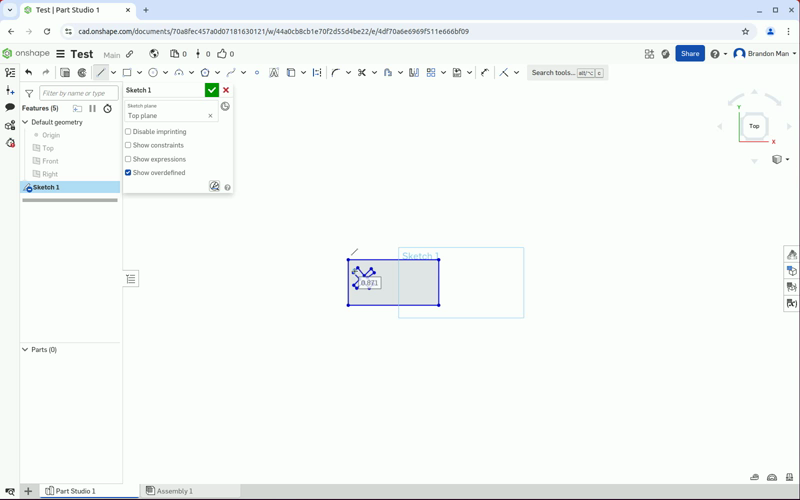
mouse_move(384, 270)
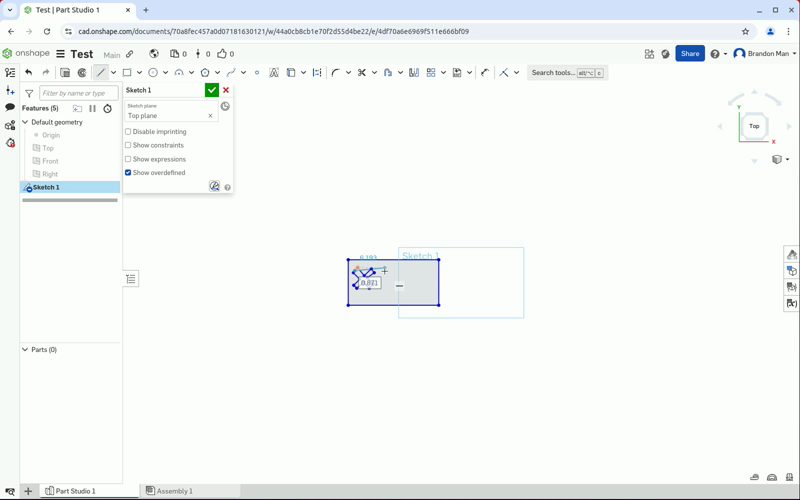
key_down(shift)
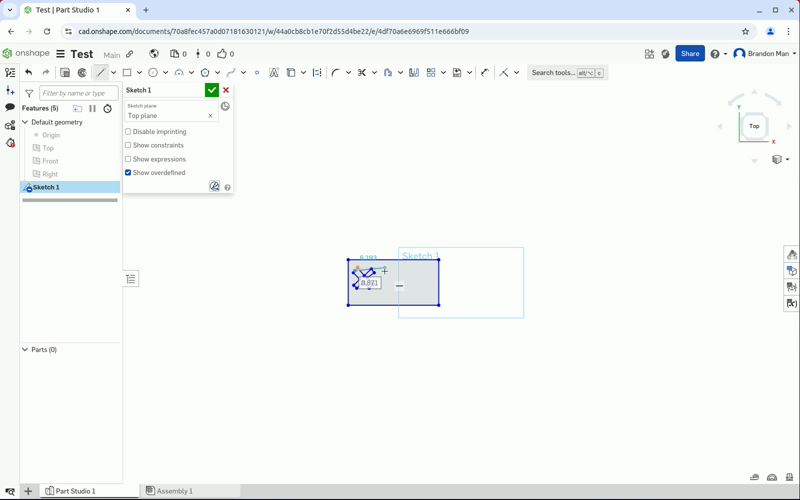
mouse_move(353, 272)
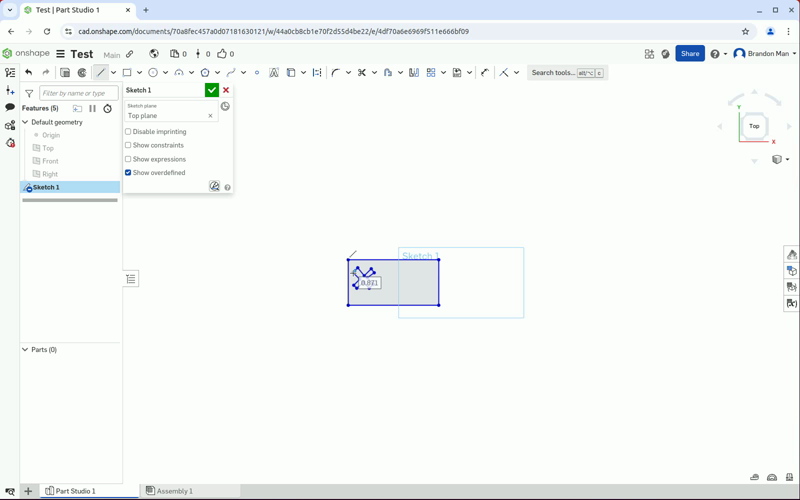
scroll(6)
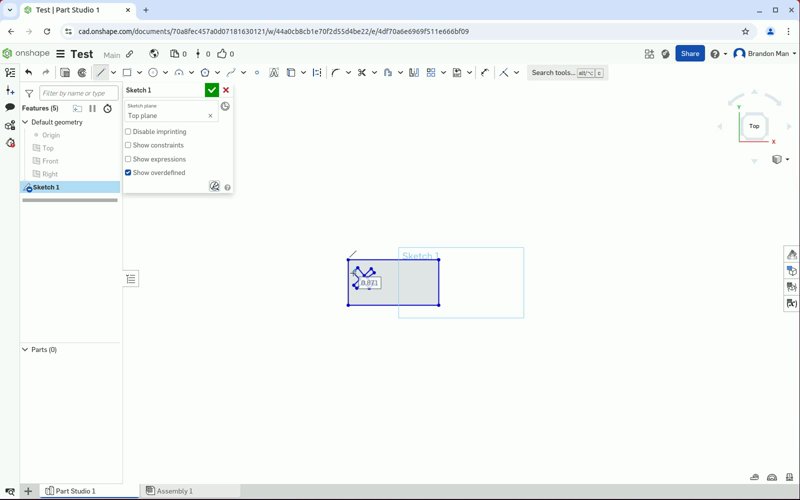
scroll(6)
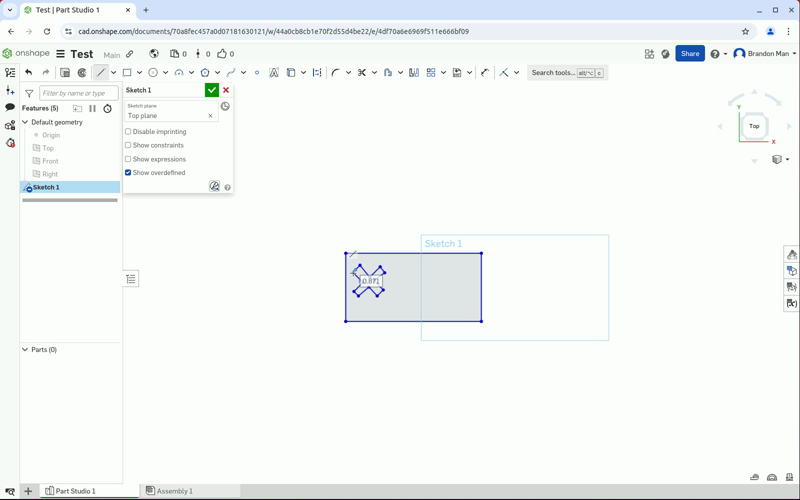
scroll(6)
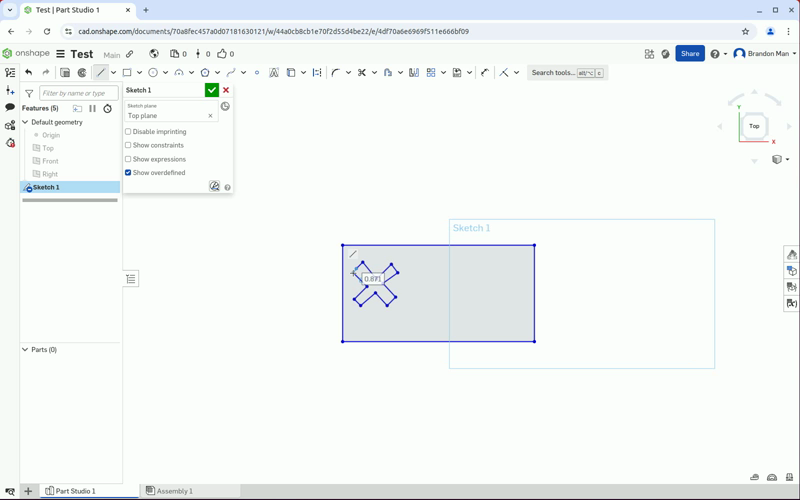
scroll(6)
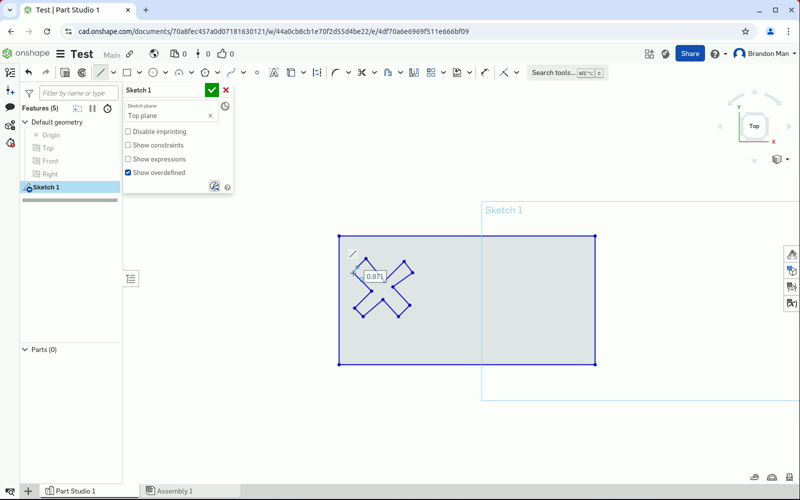
scroll(6)
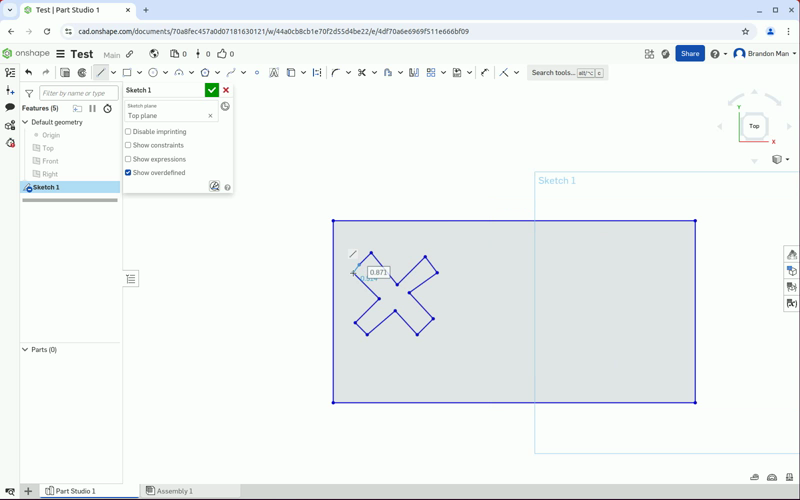
scroll(6)
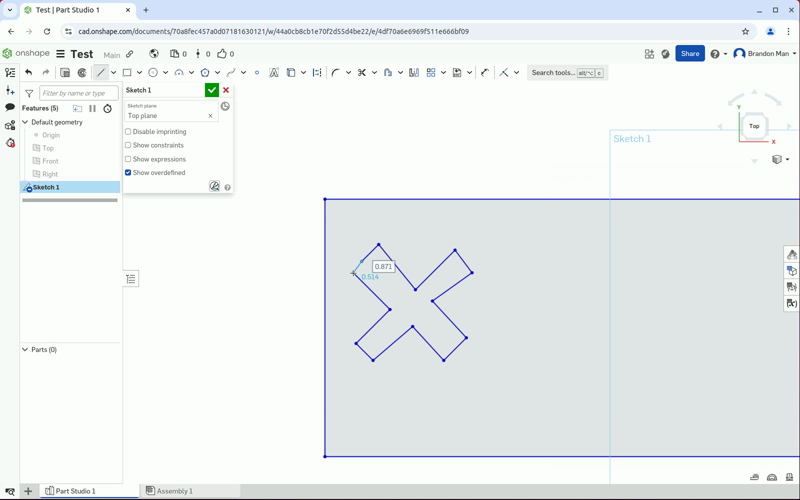
scroll(6)
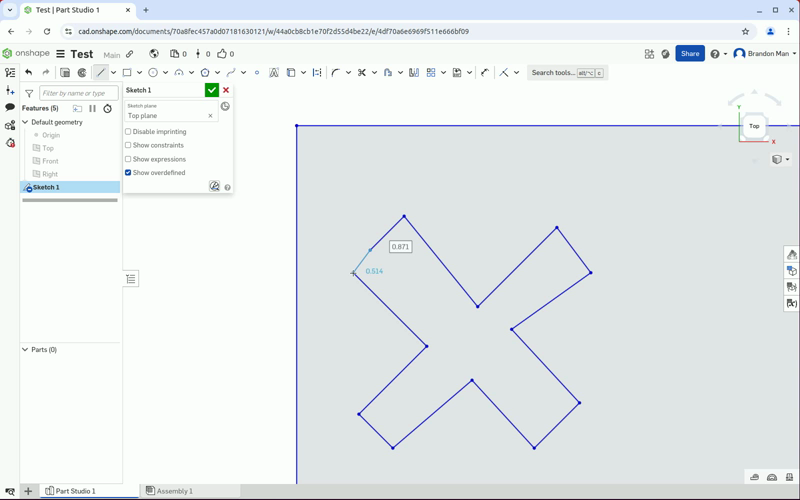
key_up(shift)
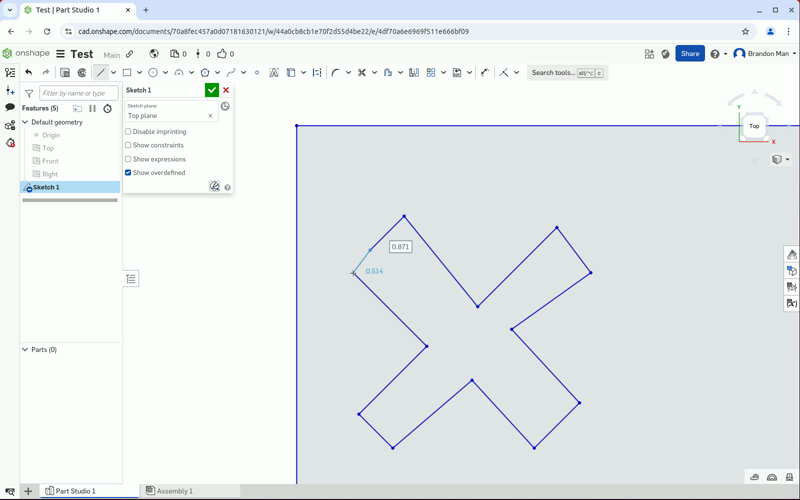
click(353, 272)
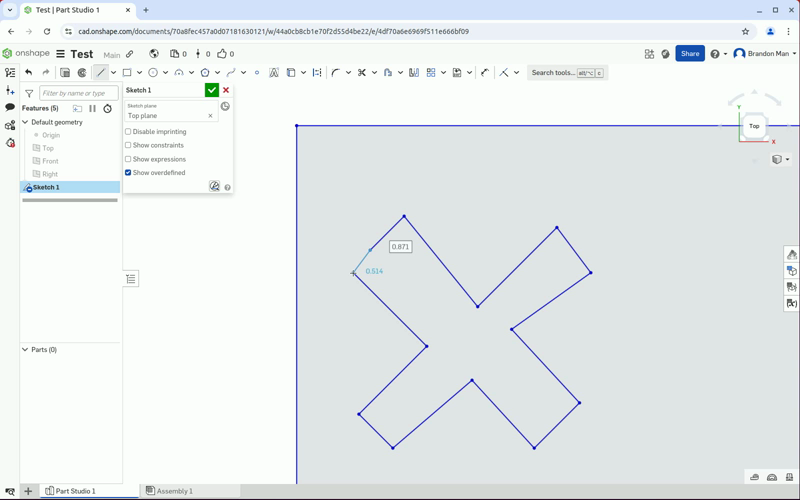
scroll(-6)
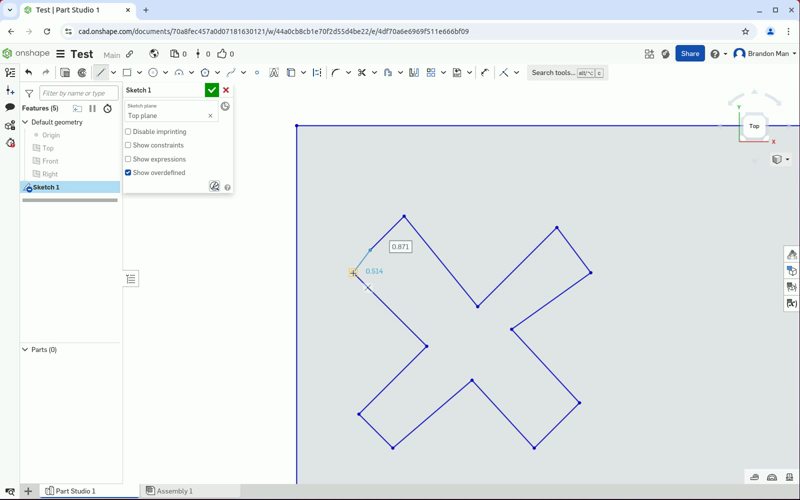
scroll(-6)
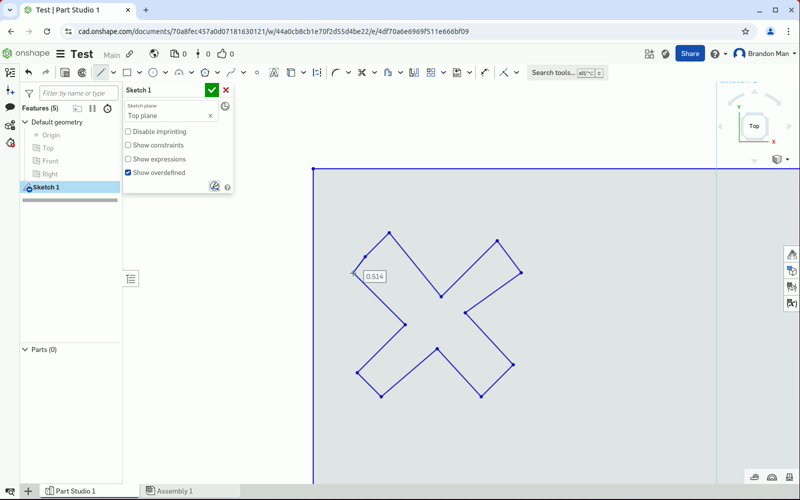
scroll(-6)
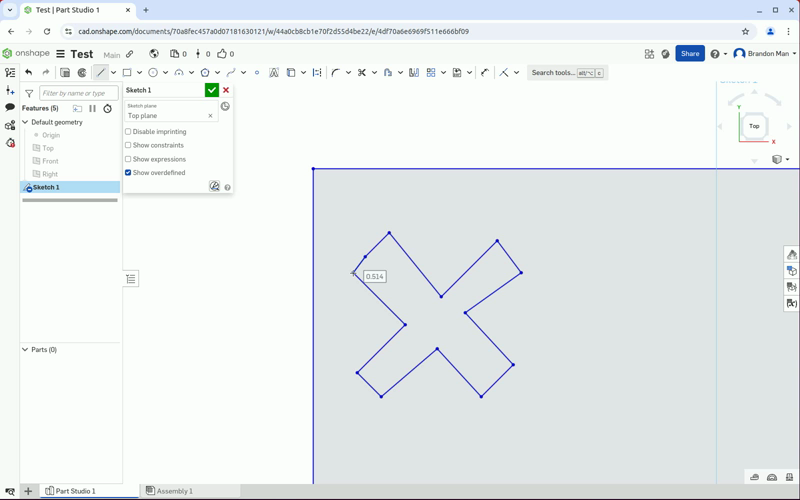
scroll(-6)
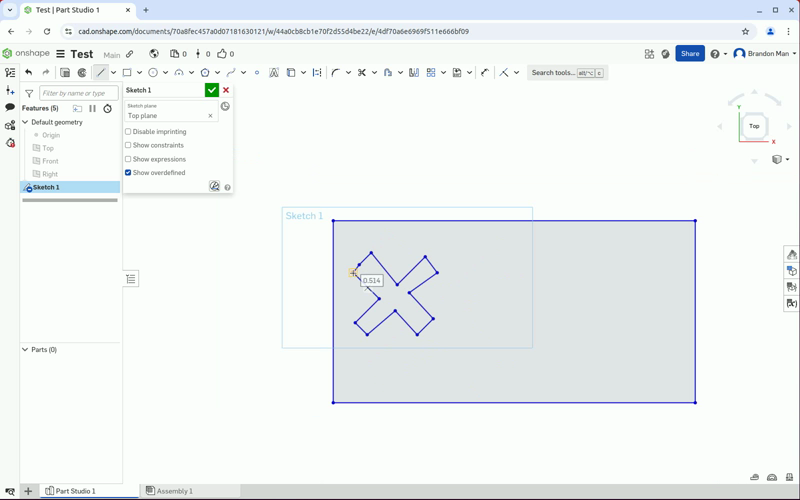
scroll(-6)
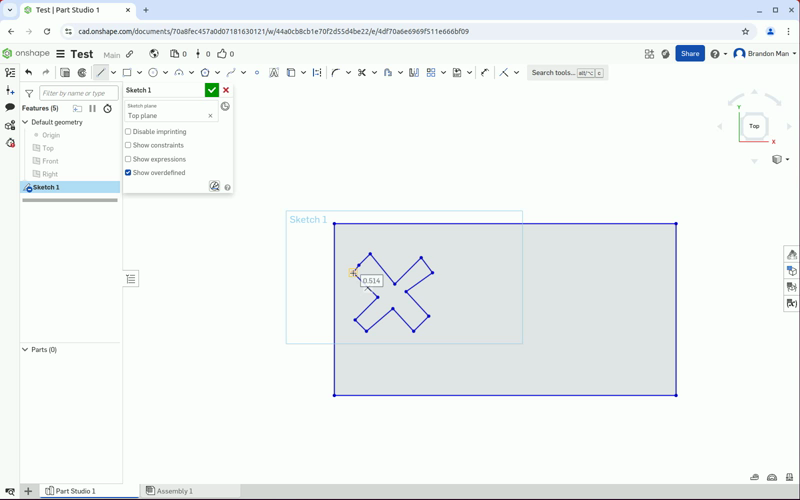
scroll(-6)
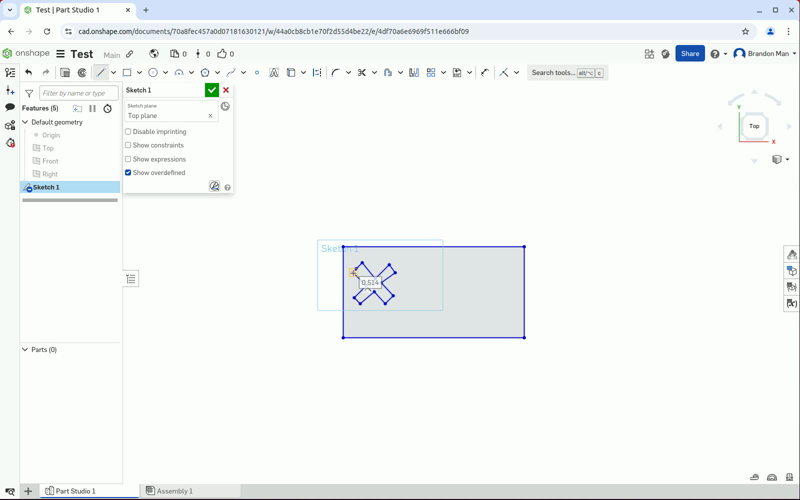
scroll(-6)
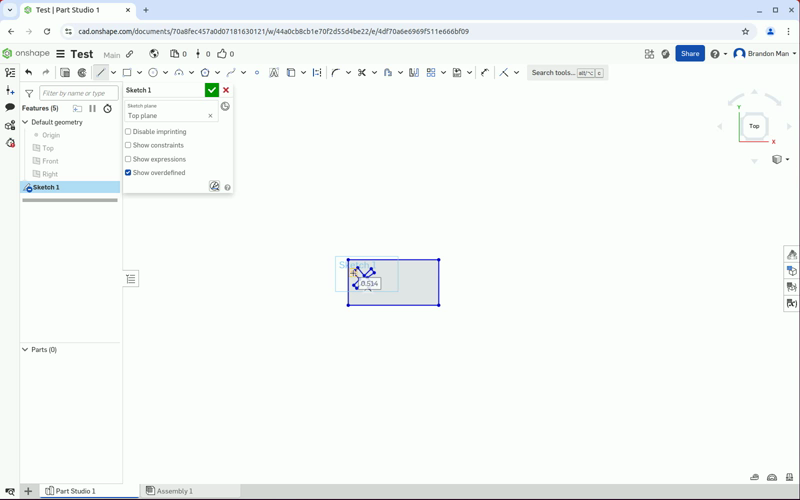
key(esc)
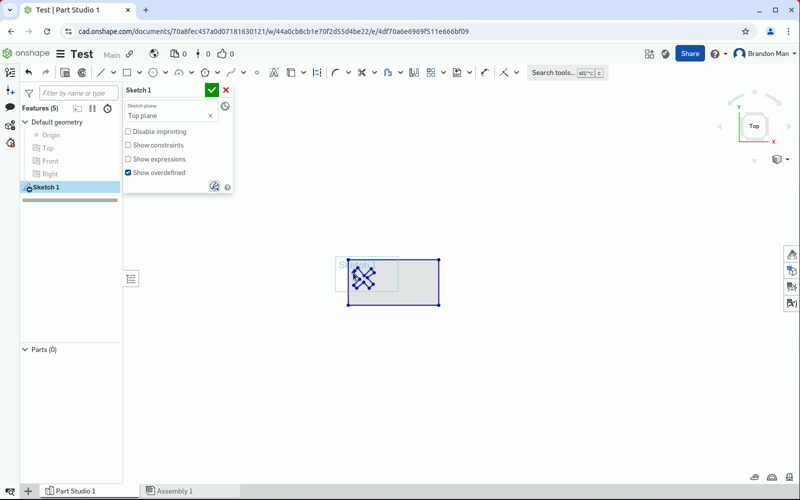
mouse_move(379, 264)
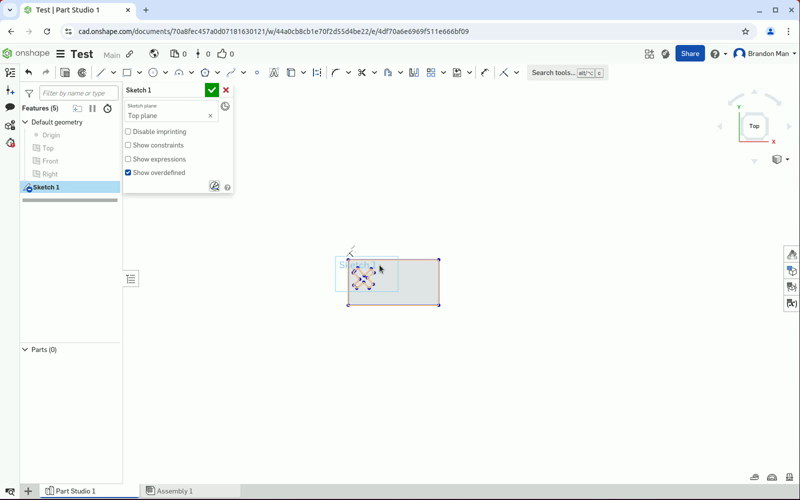
click(379, 264)
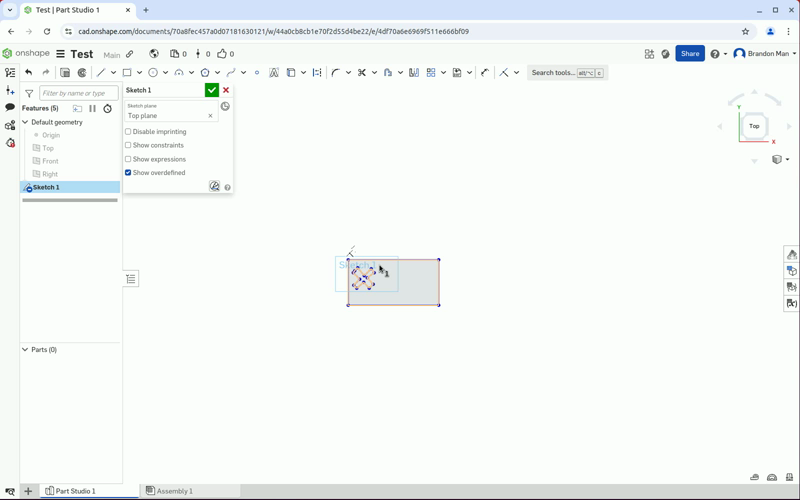
mouse_move(73, 352)
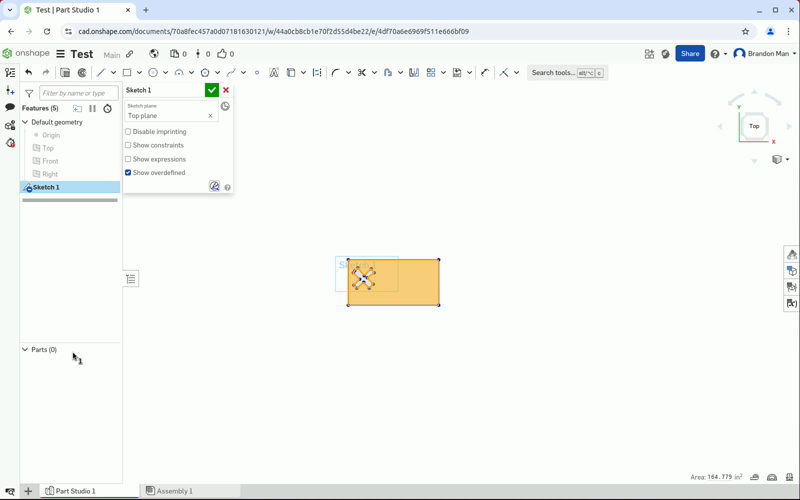
key(shift+y)
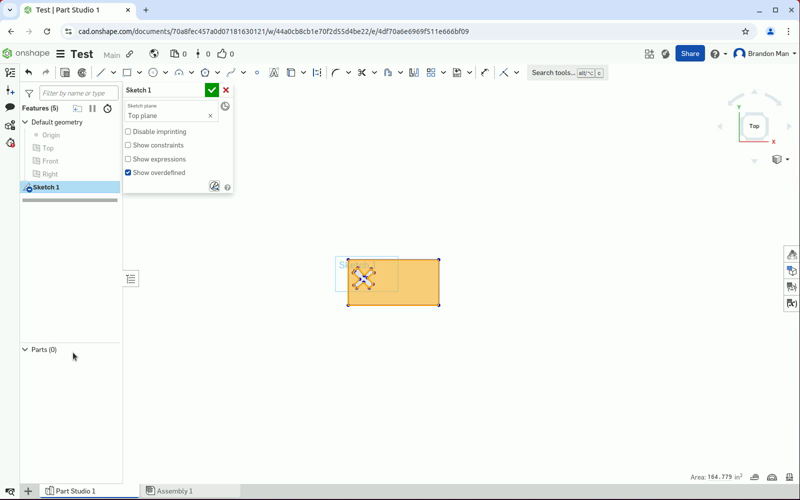
key(shift+e)
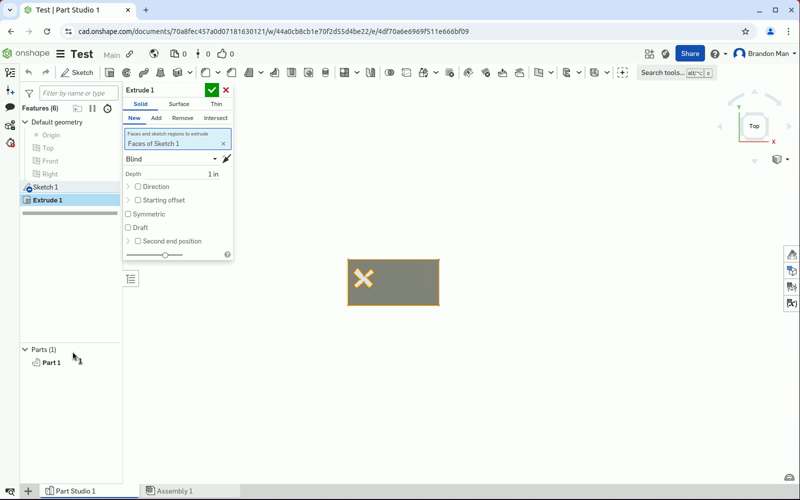
mouse_move(143, 106)
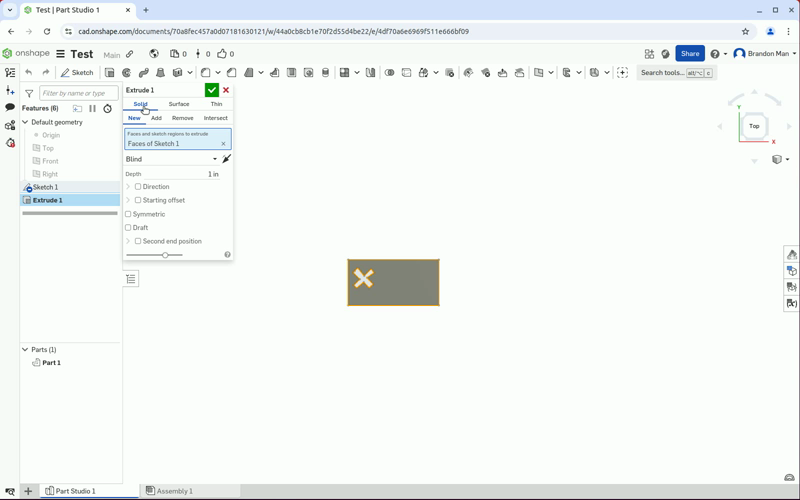
click(143, 106)
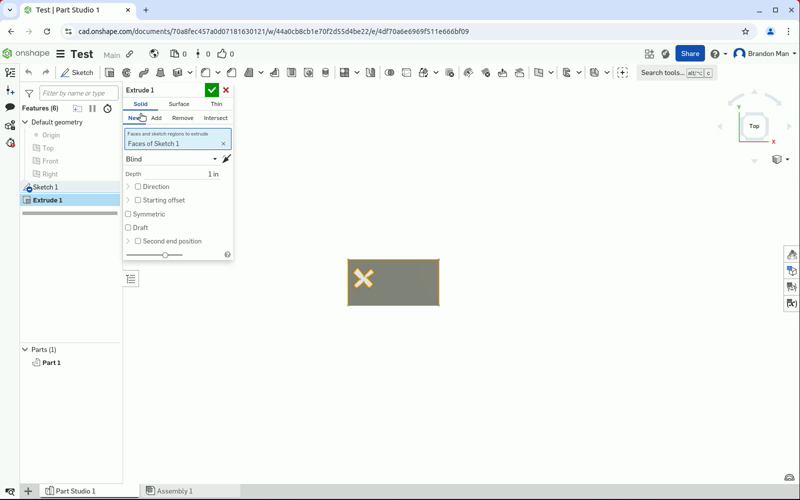
mouse_move(137, 120)
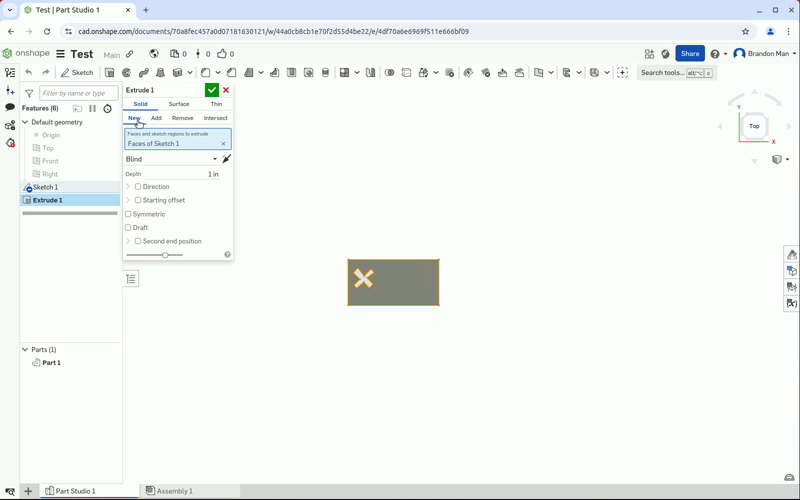
click(137, 120)
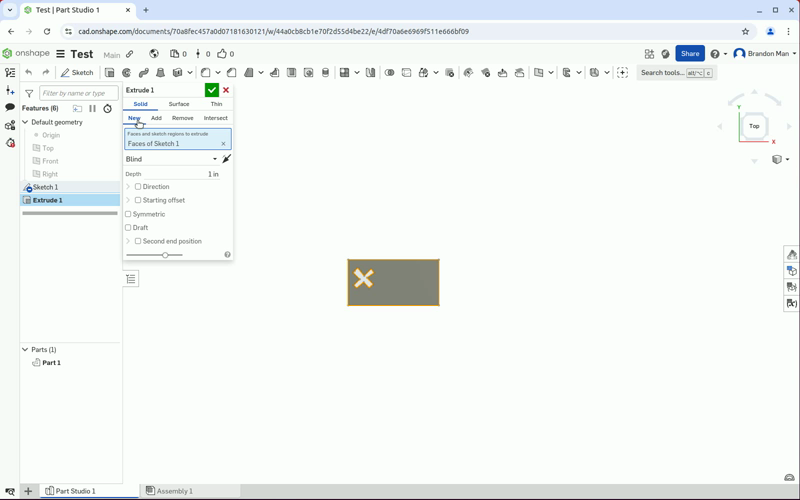
key(tab, 4)
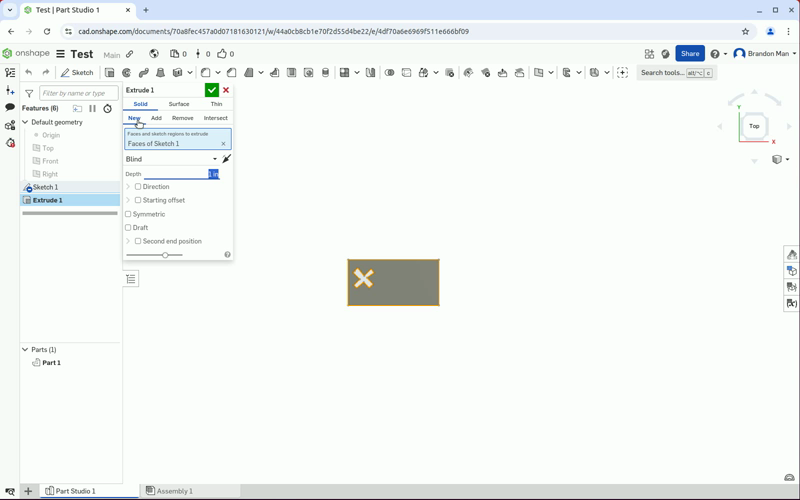
text(1.204)
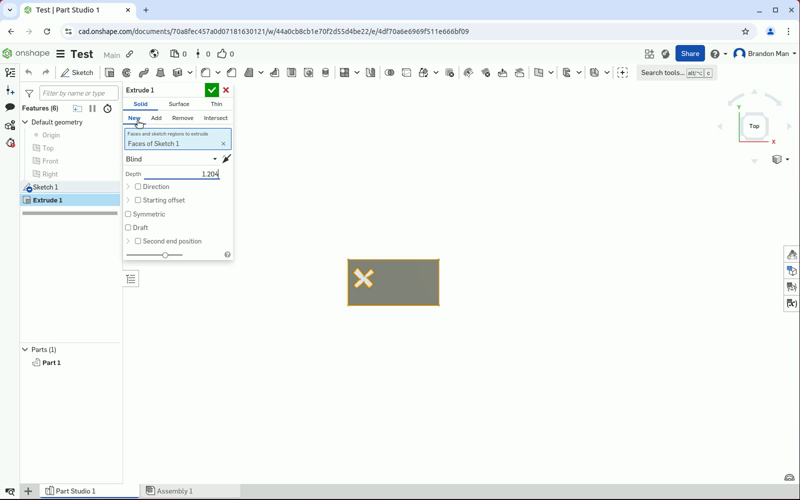
key(enter)
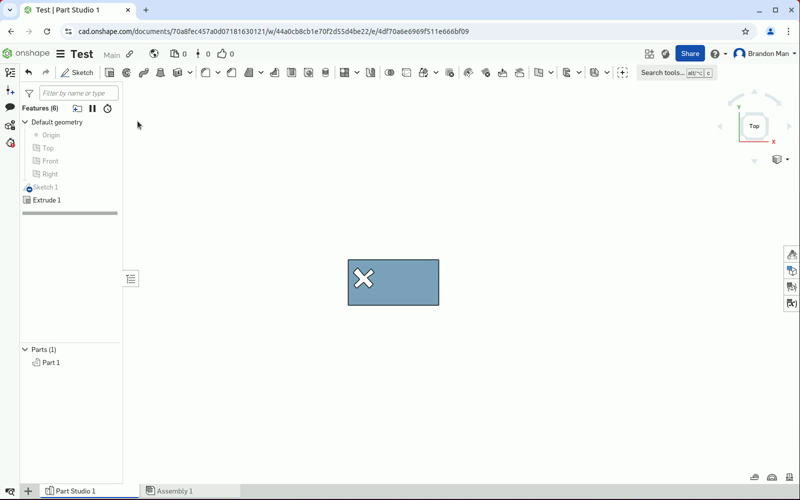
key(shift+h)
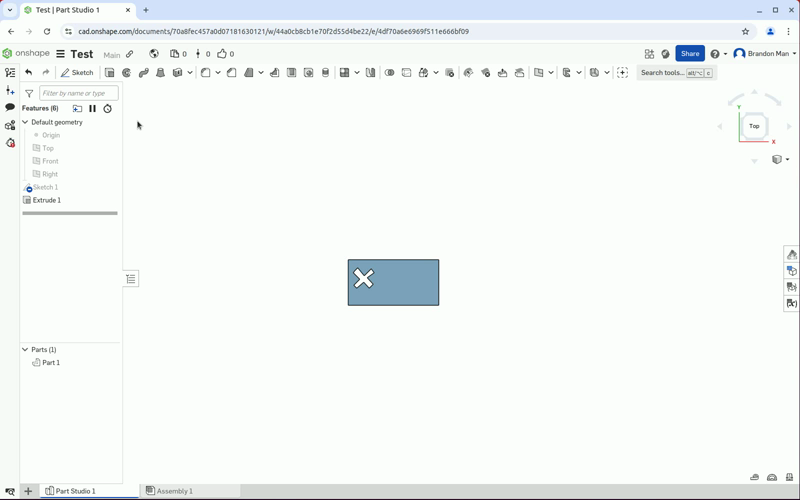
key(shift+h)
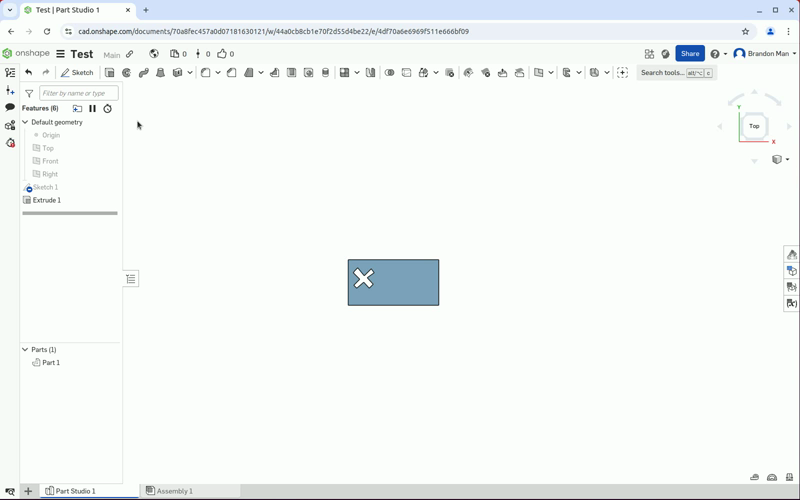
mouse_move(73, 189)
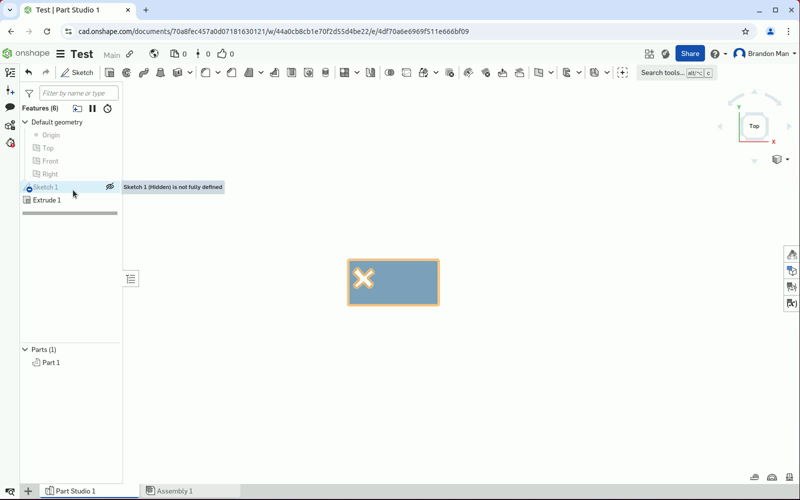
click(73, 189)
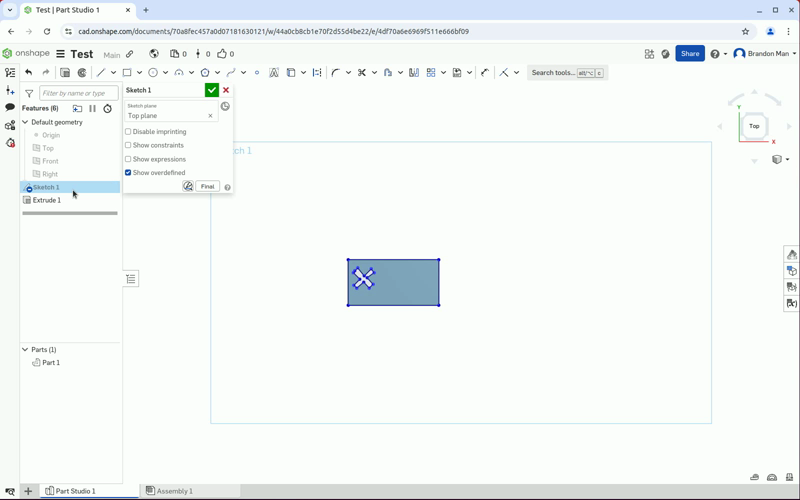
mouse_move(229, 92)
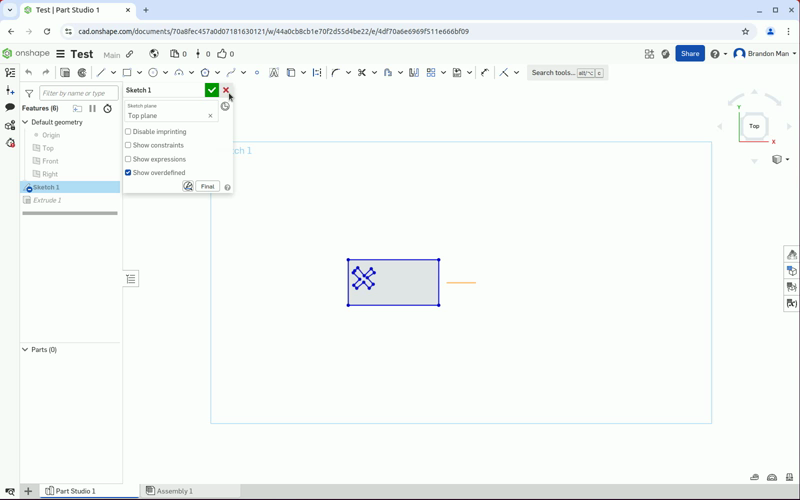
click(229, 92)
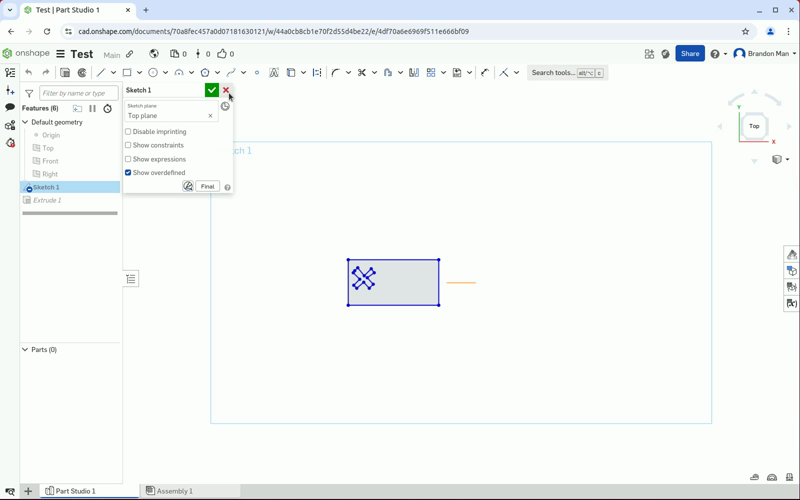
key(shift+s)
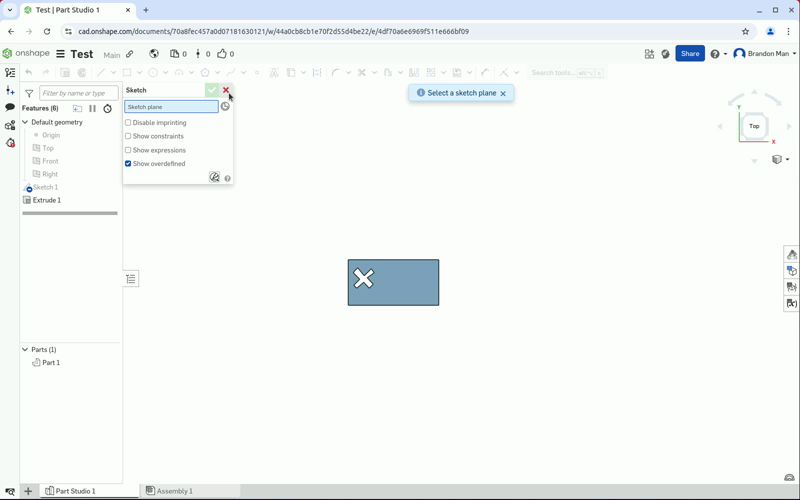
mouse_move(73, 150)
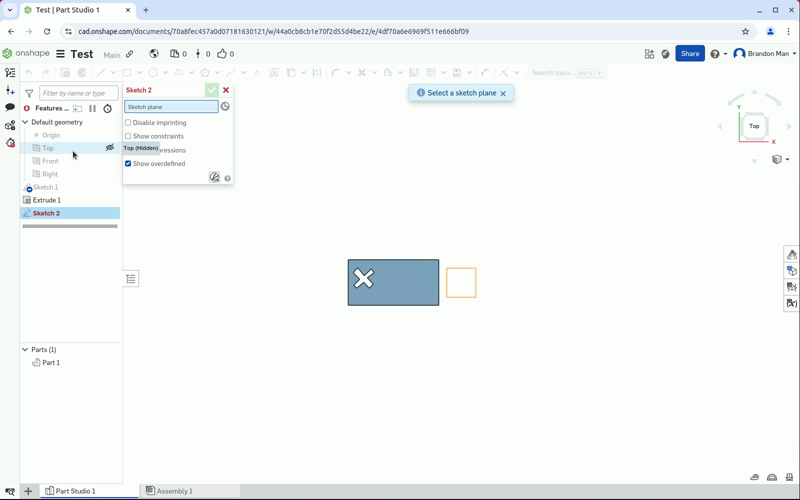
click(73, 150)
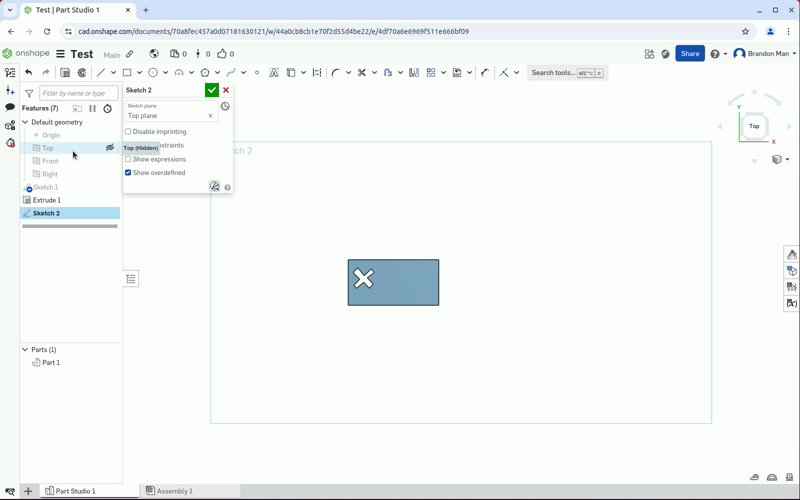
mouse_move(73, 352)
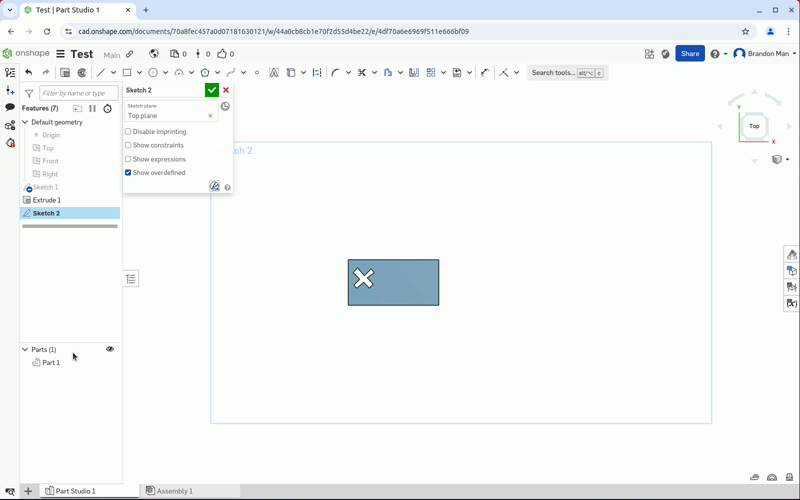
key(y)
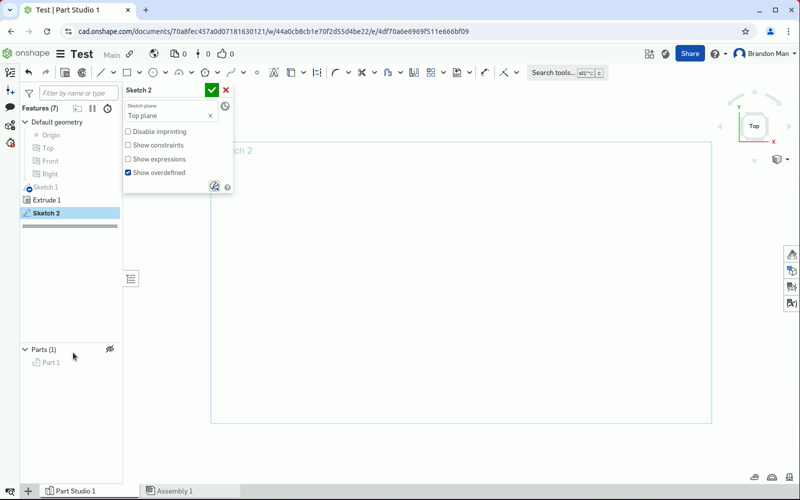
key(l)
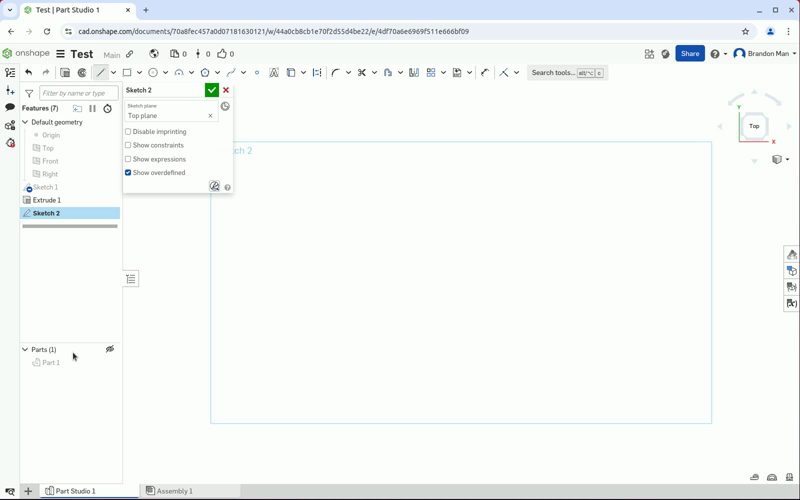
key_down(shift)
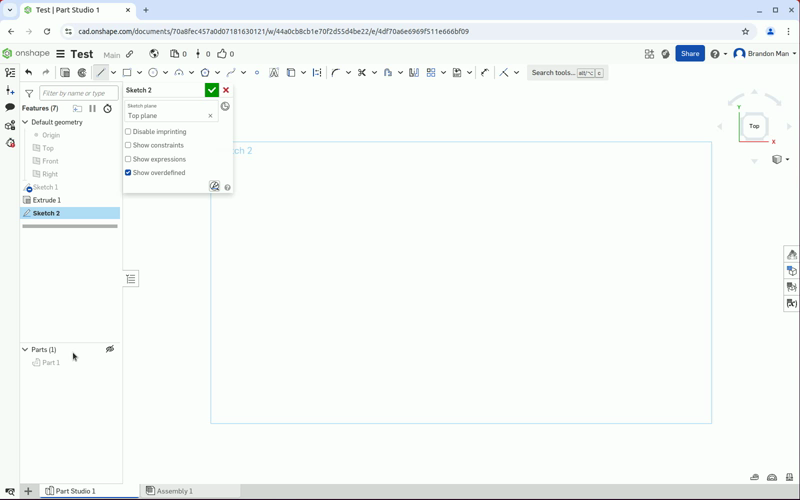
mouse_move(438, 305)
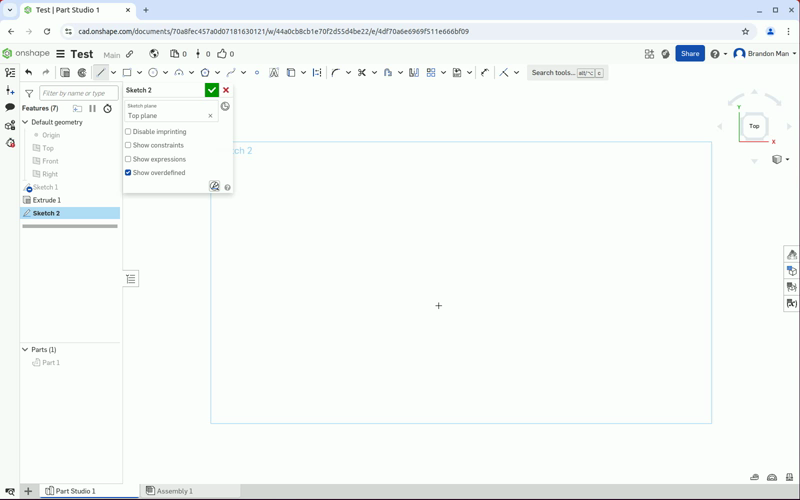
click(438, 305)
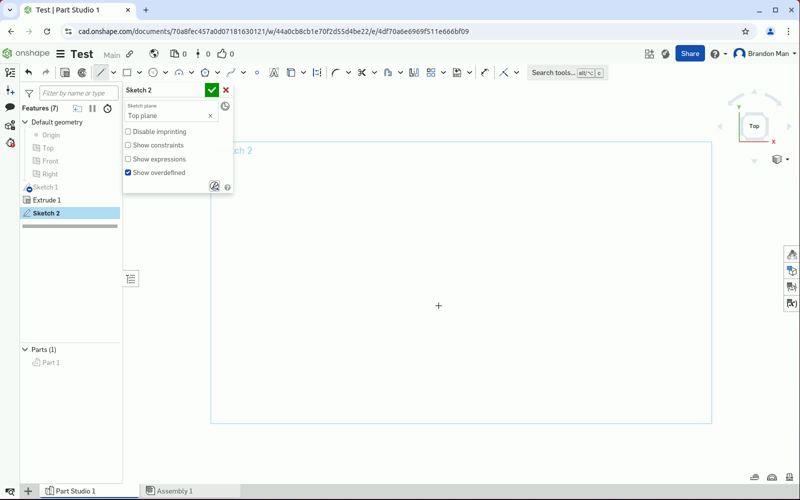
key_up(shift)
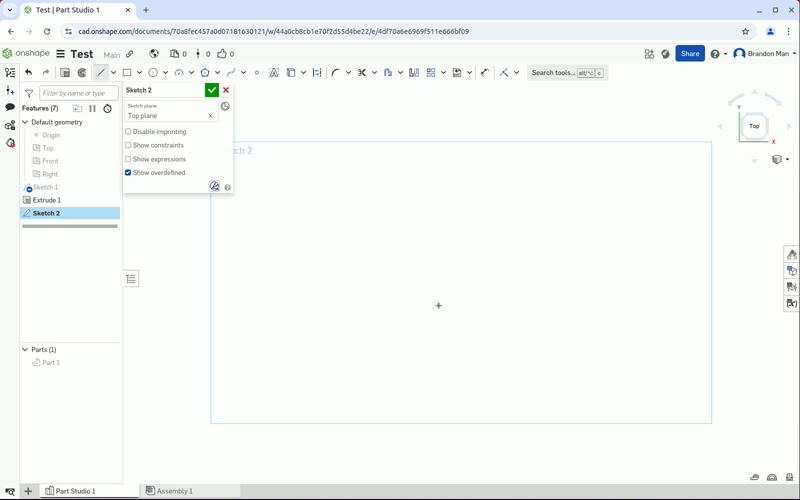
key_down(shift)
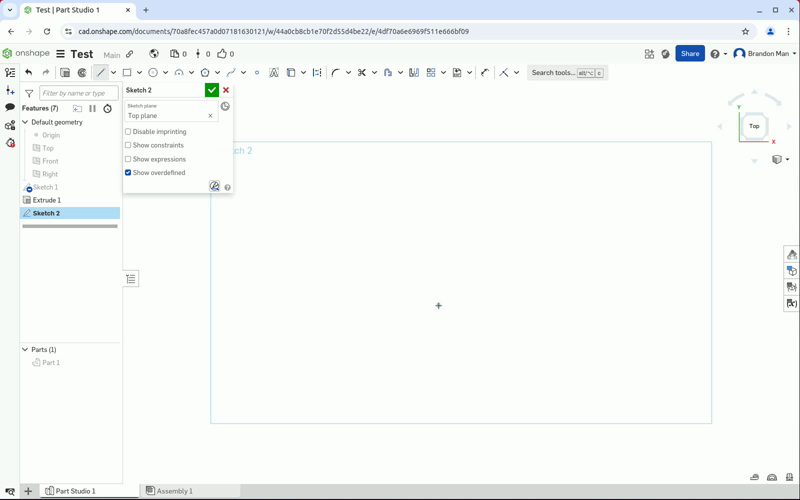
mouse_move(468, 305)
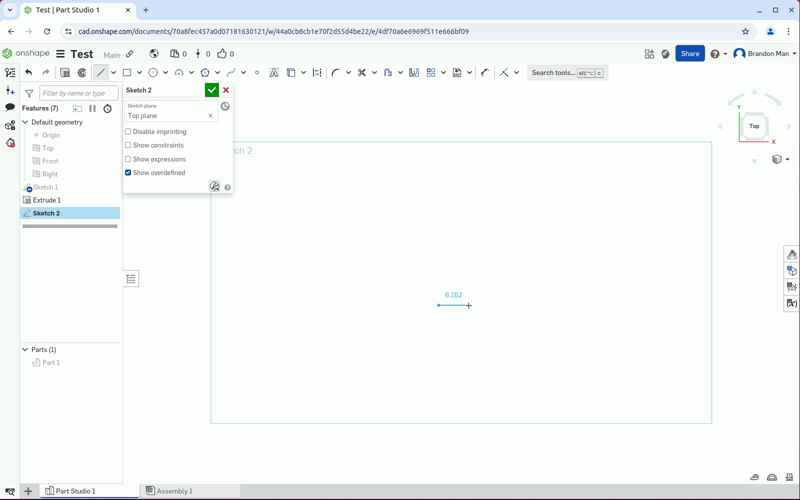
mouse_move(483, 305)
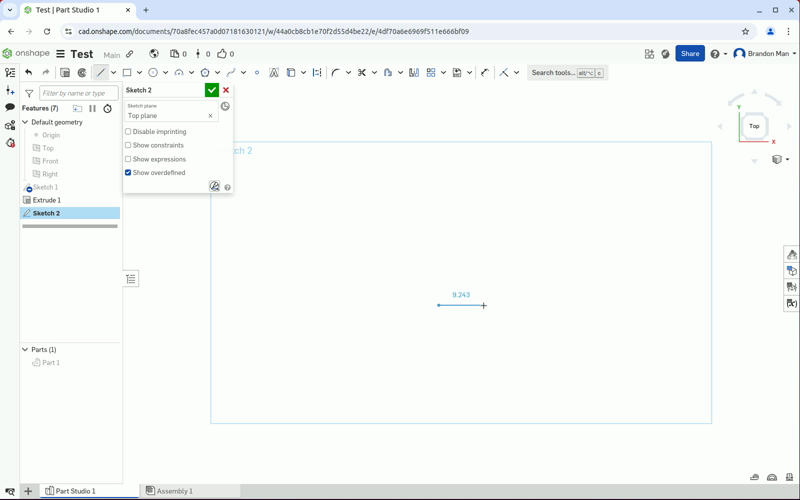
click(483, 305)
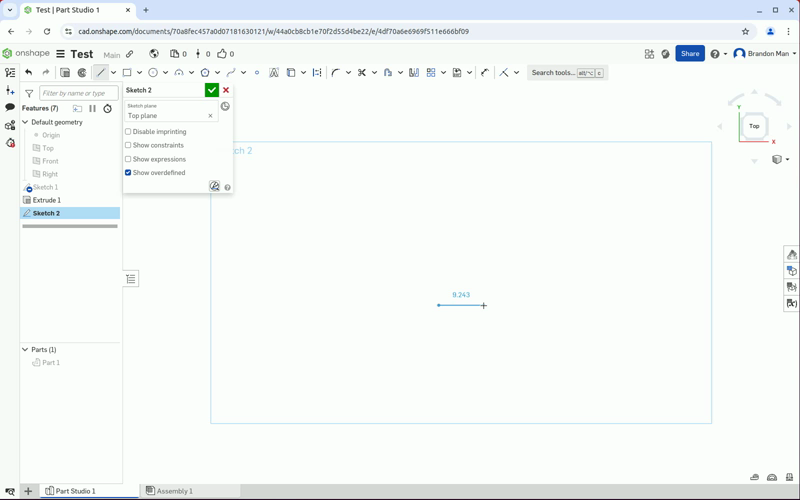
key_up(shift)
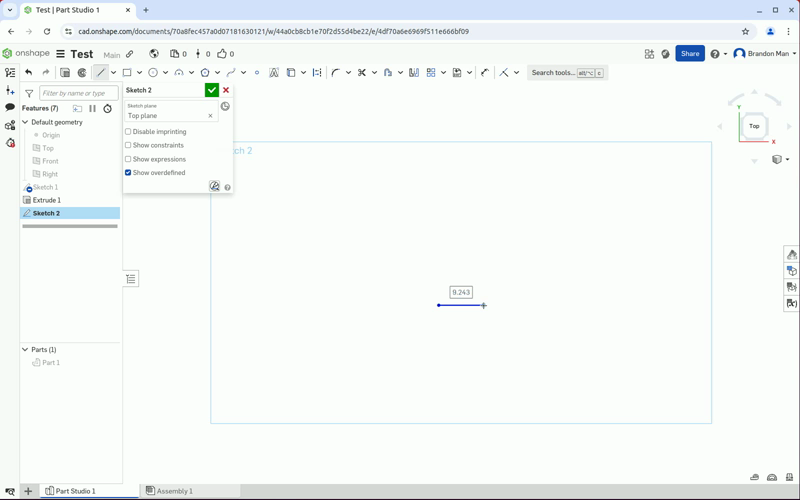
key_down(shift)
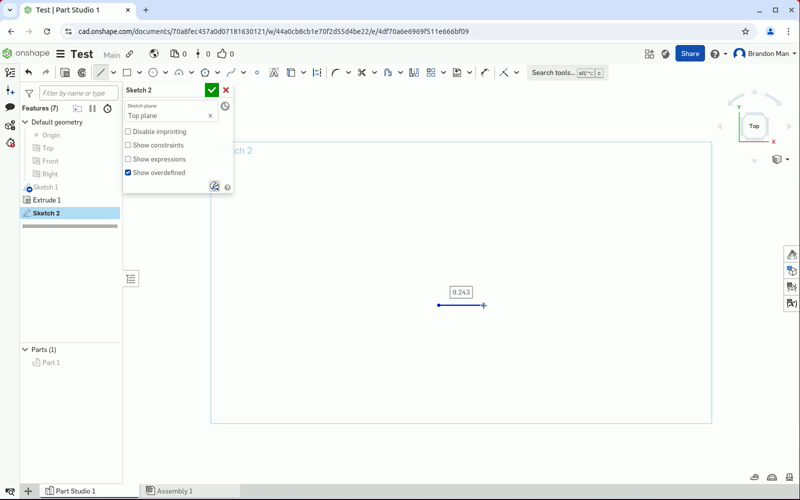
mouse_move(513, 305)
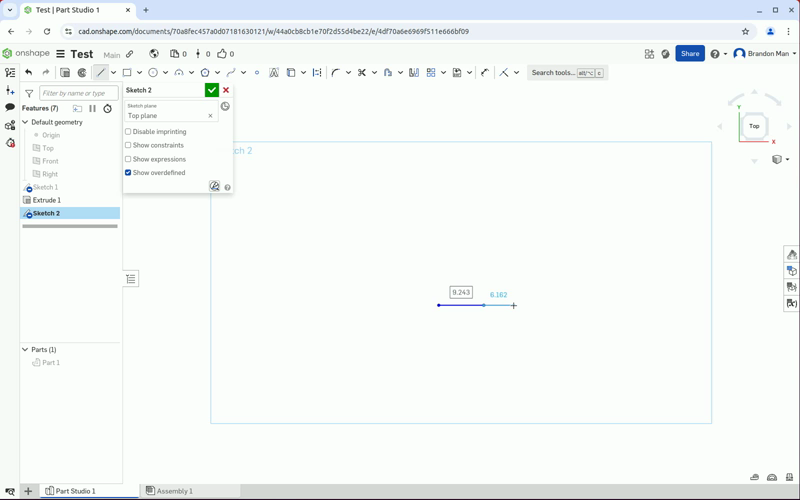
mouse_move(483, 259)
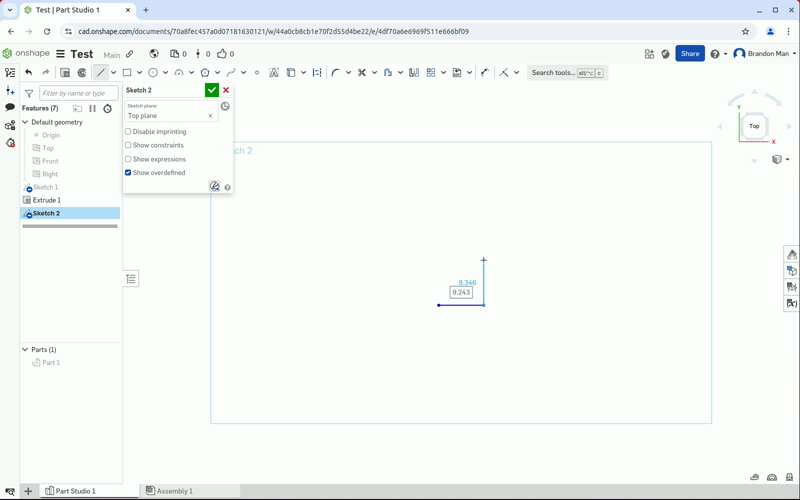
click(483, 259)
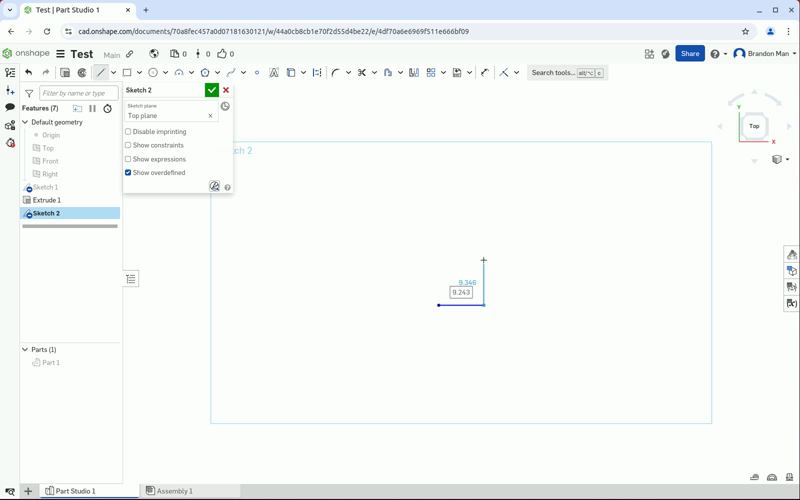
key_up(shift)
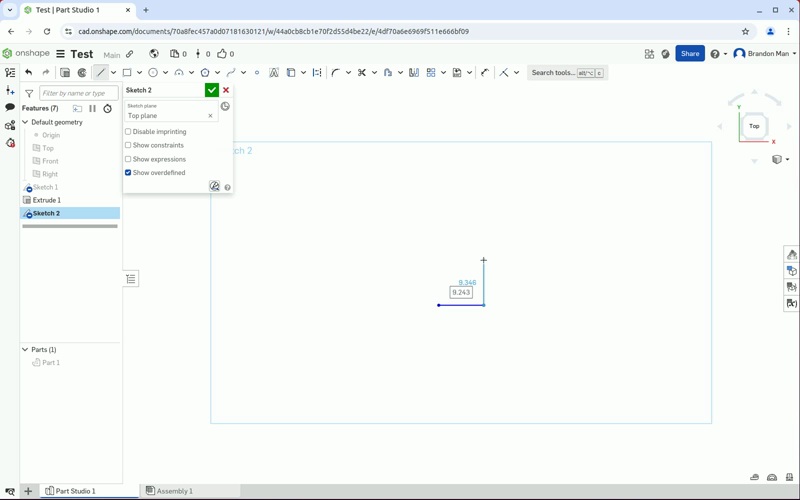
key_down(shift)
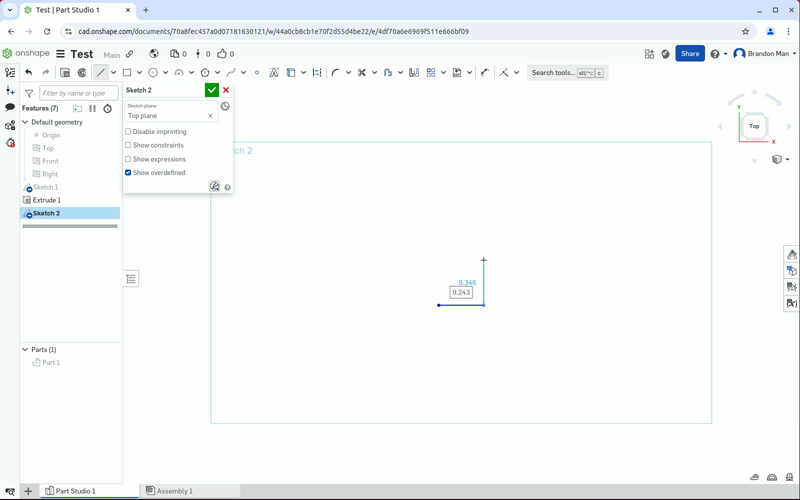
mouse_move(513, 259)
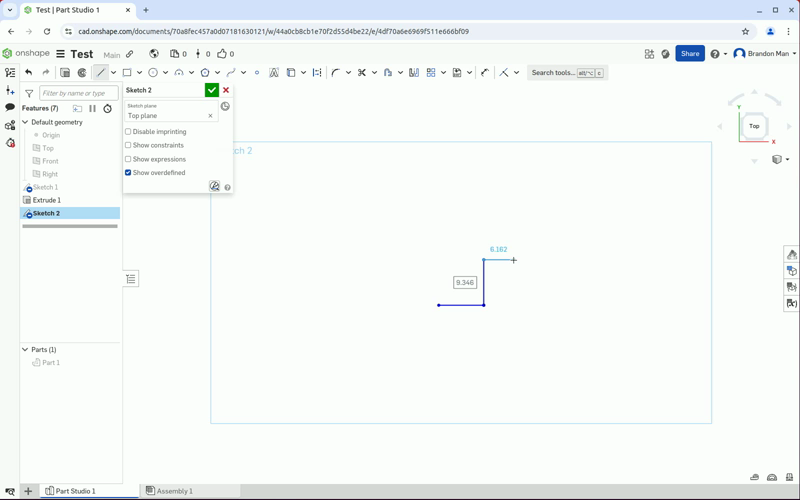
mouse_move(438, 259)
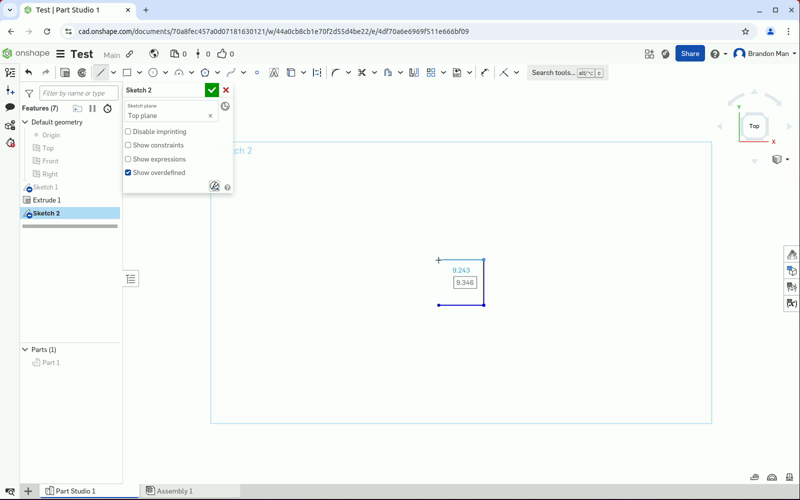
click(438, 259)
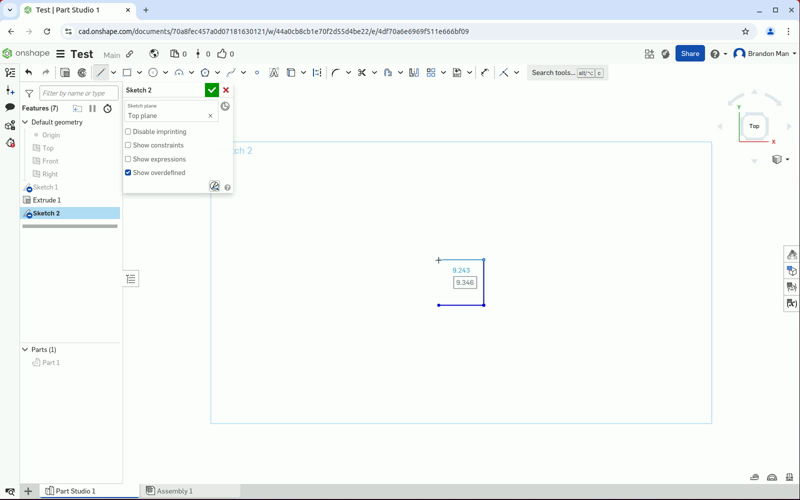
key_up(shift)
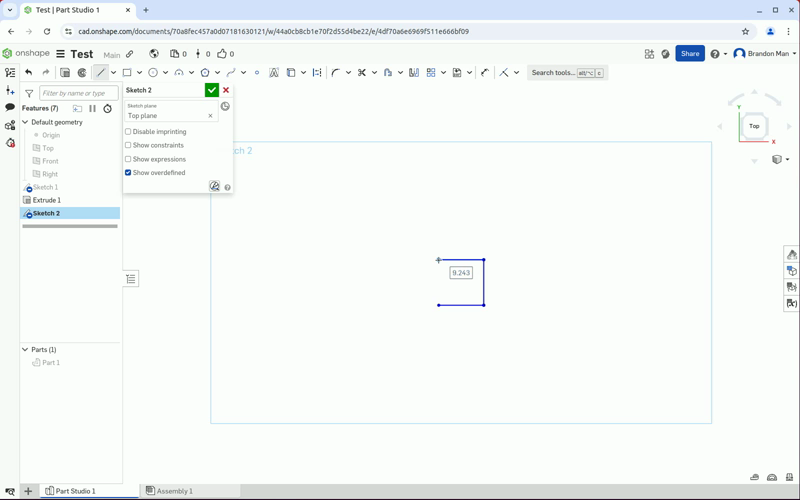
mouse_move(468, 259)
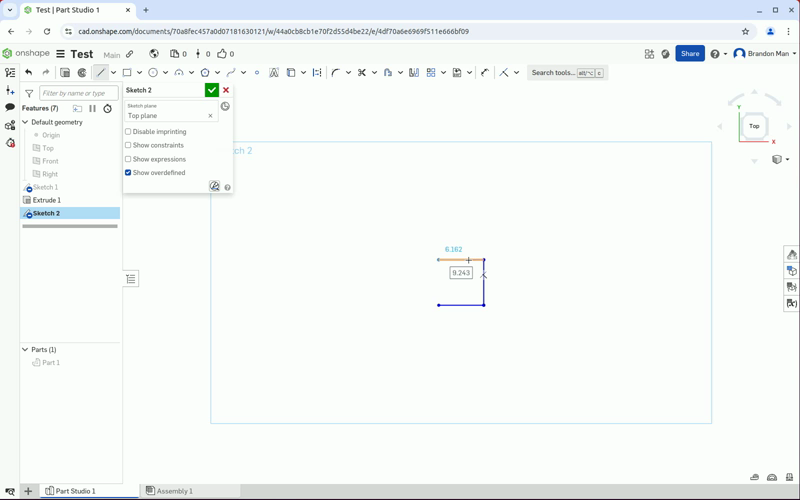
key_down(shift)
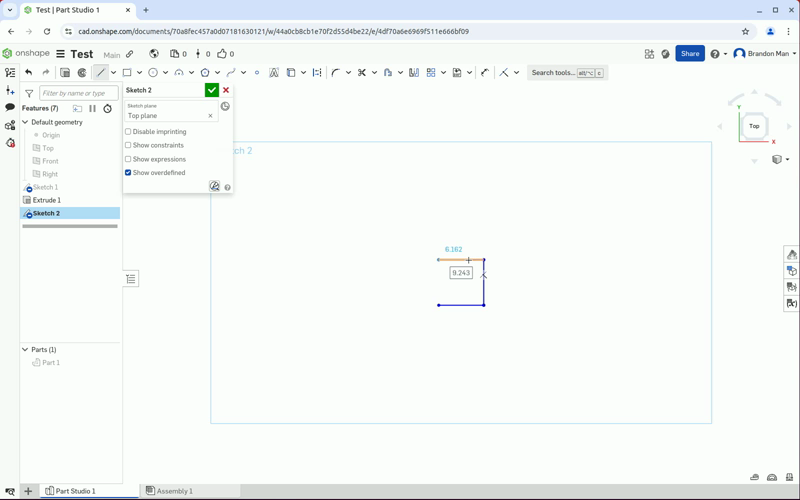
mouse_move(438, 305)
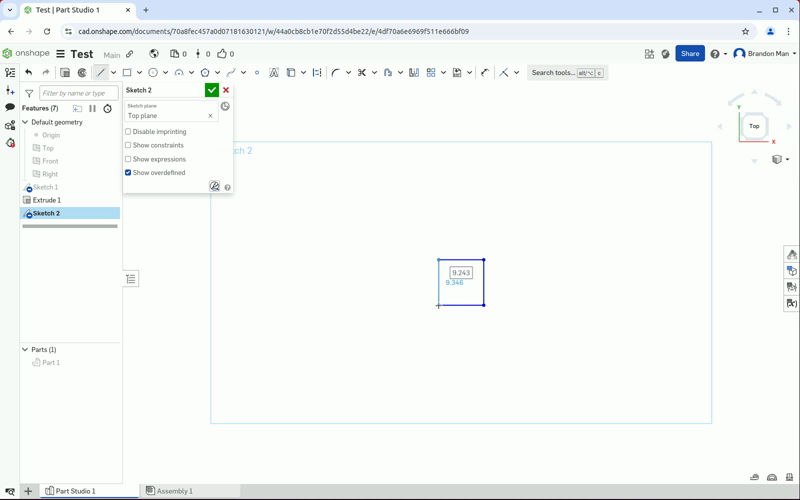
key_up(shift)
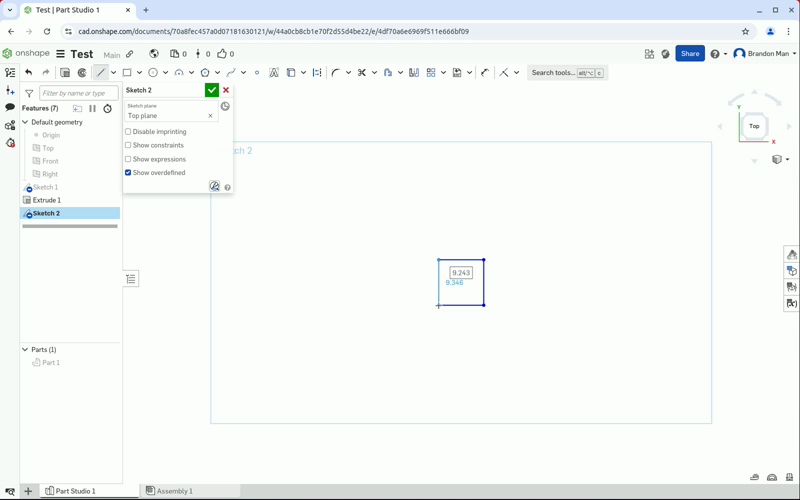
click(438, 305)
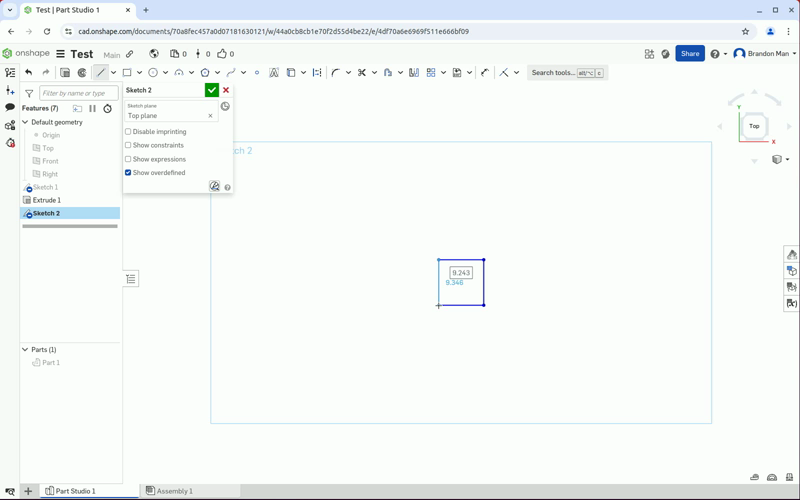
key(esc)
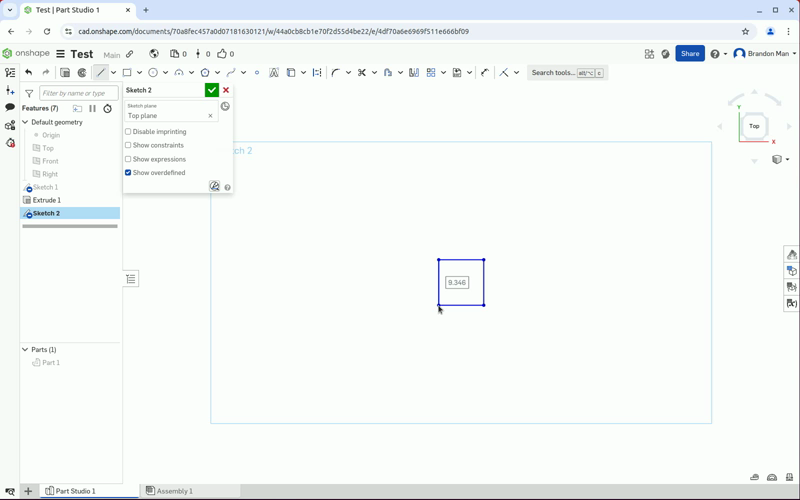
mouse_move(448, 271)
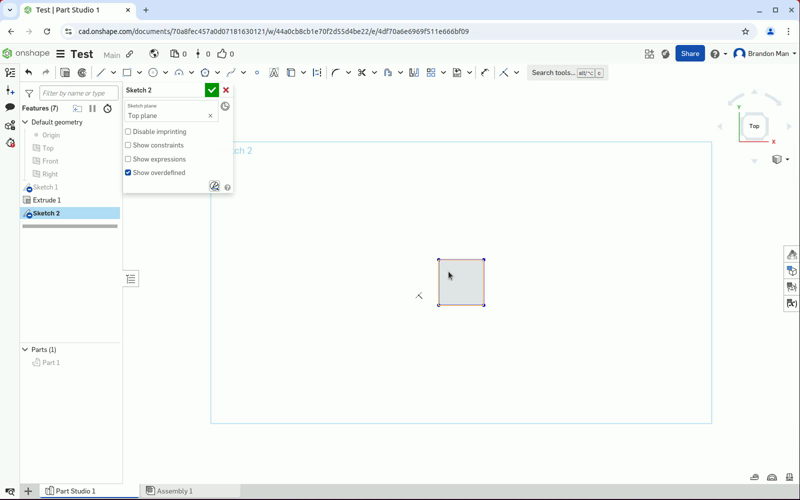
click(448, 271)
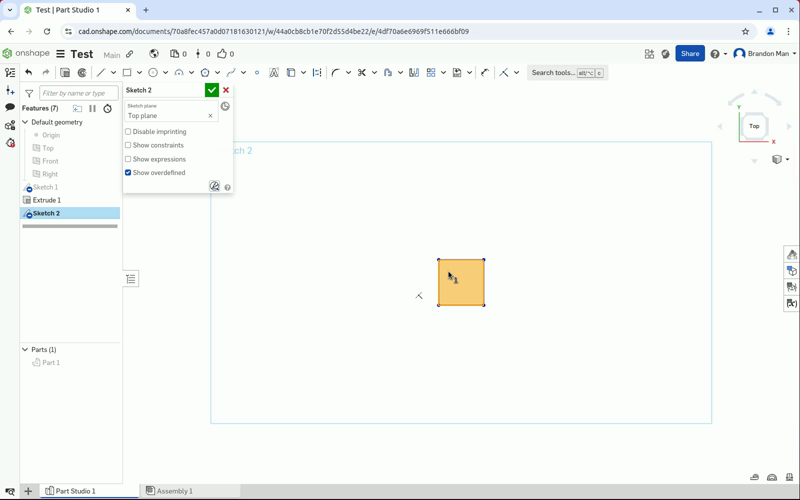
mouse_move(73, 352)
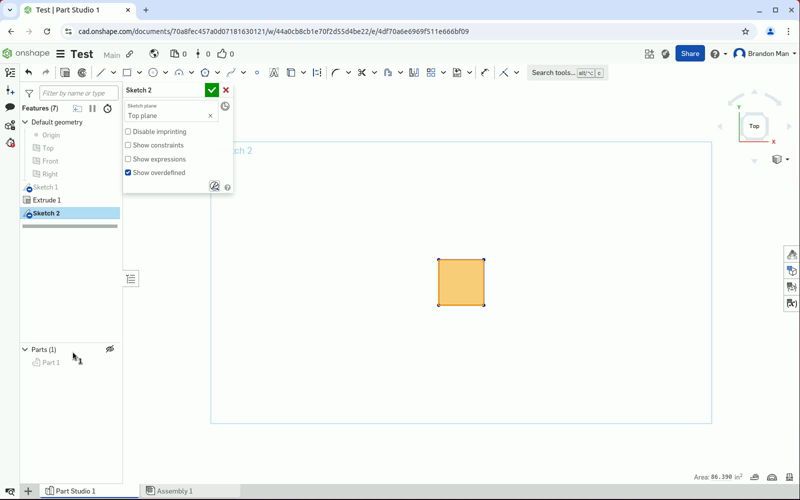
key(shift+y)
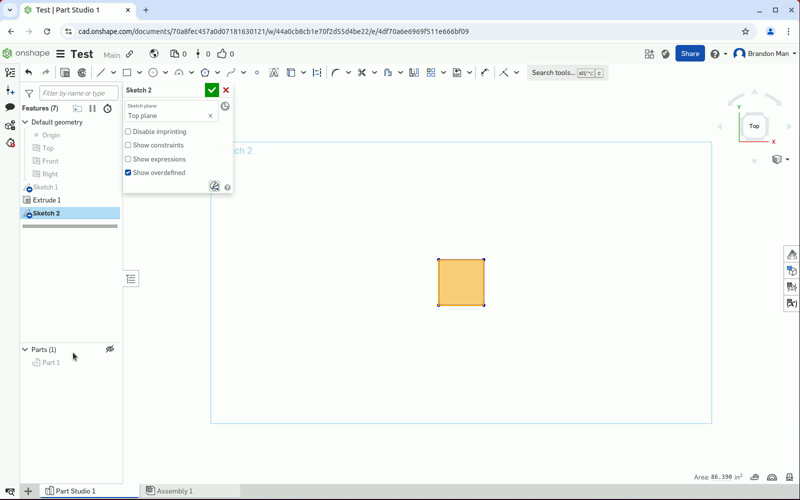
key(shift+e)
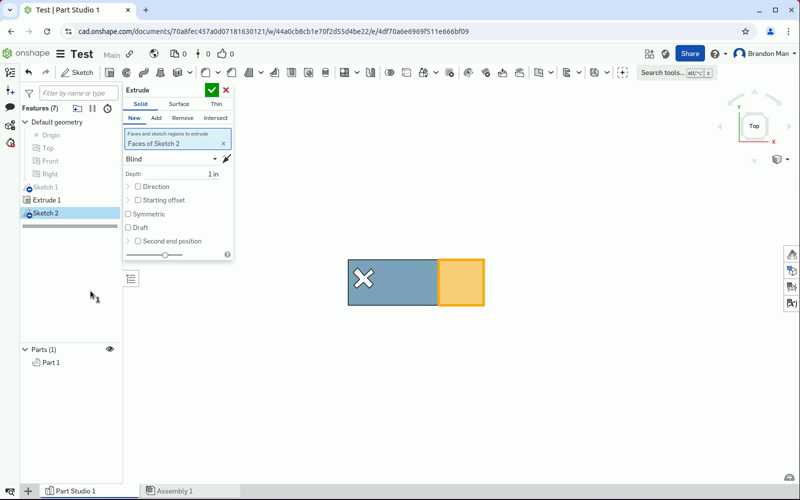
mouse_move(143, 106)
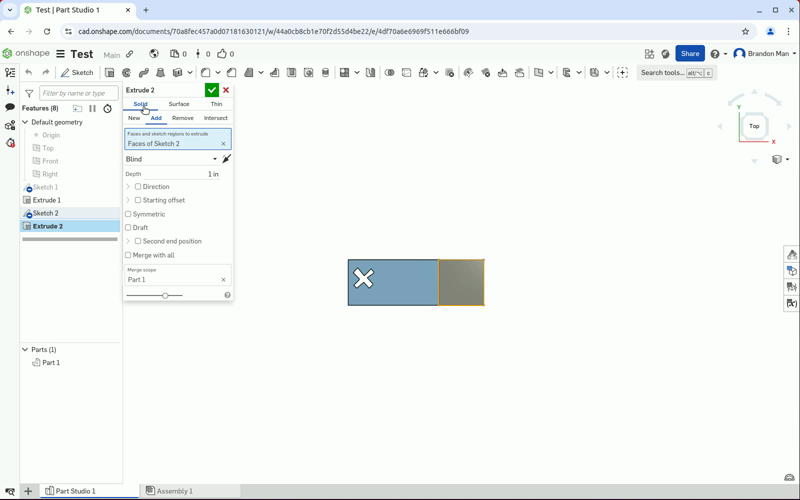
click(143, 106)
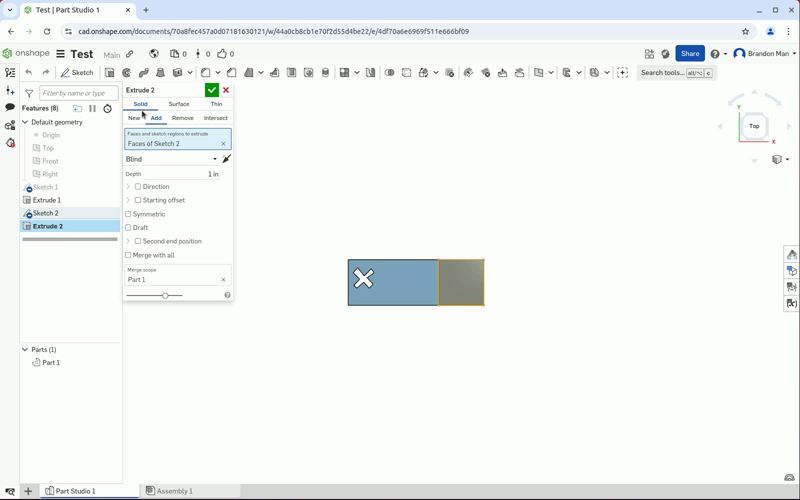
mouse_move(137, 120)
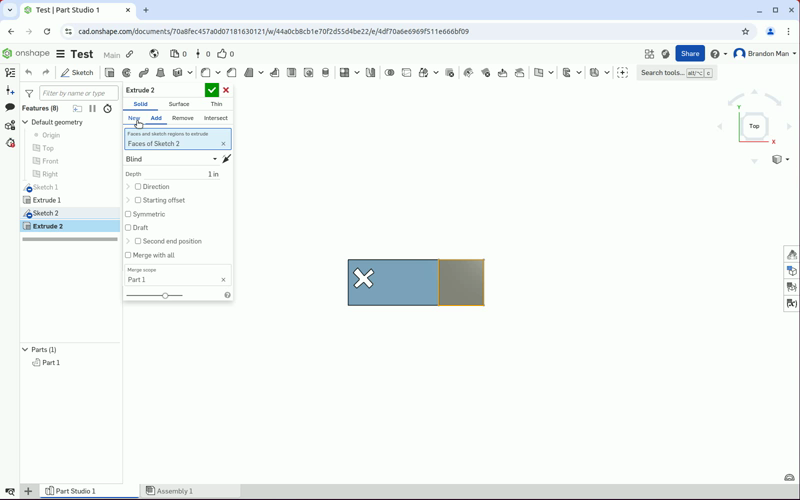
click(137, 120)
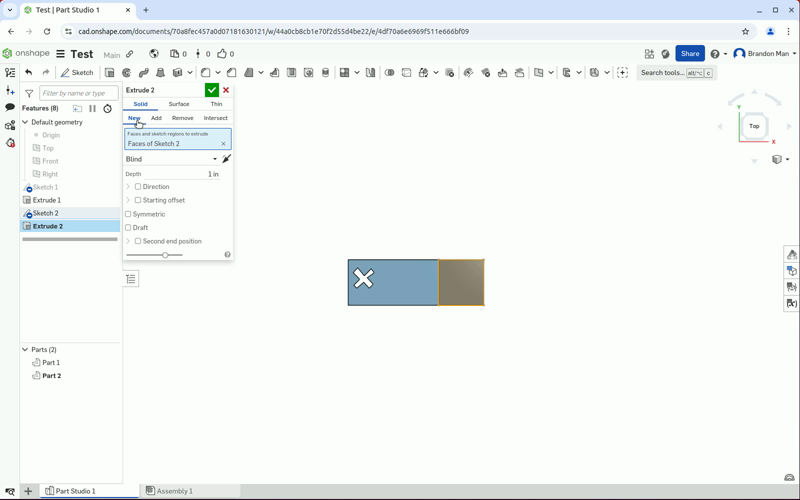
key(tab, 4)
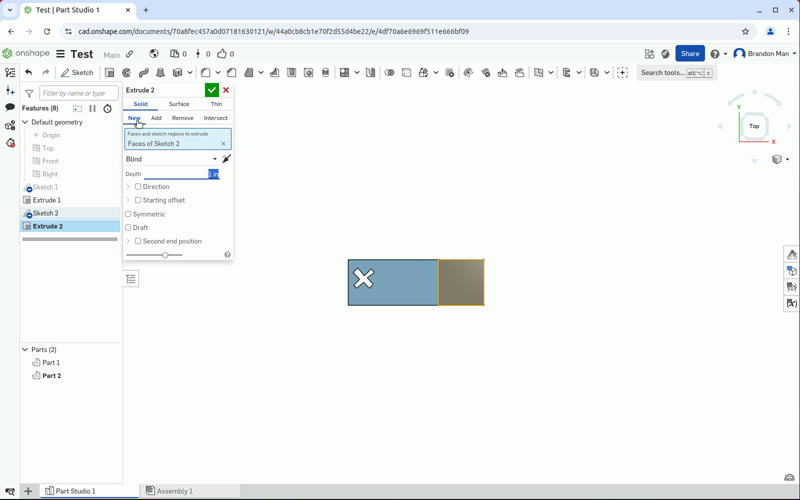
text(1.204)
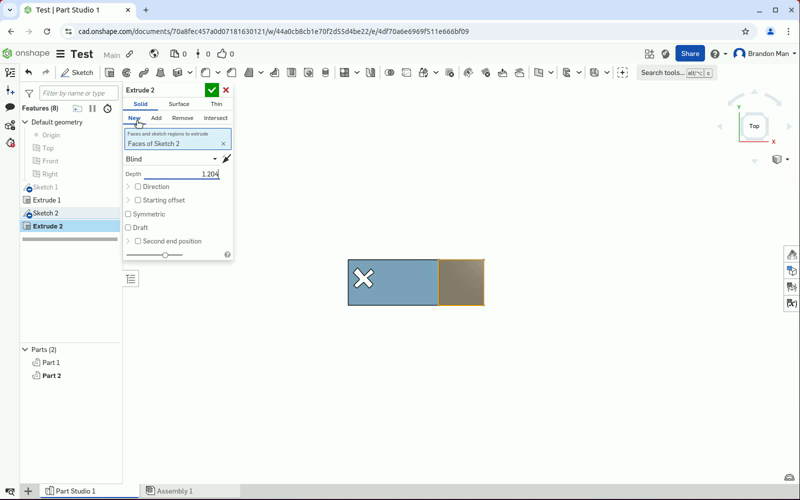
key(enter)
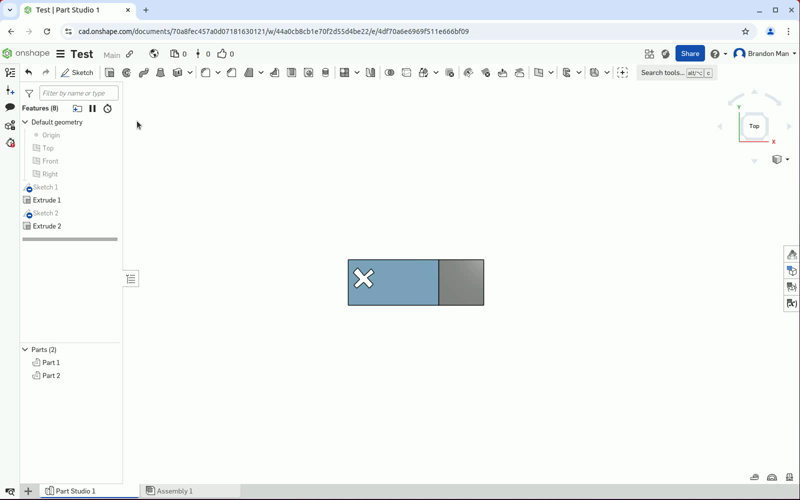
key(shift+h)
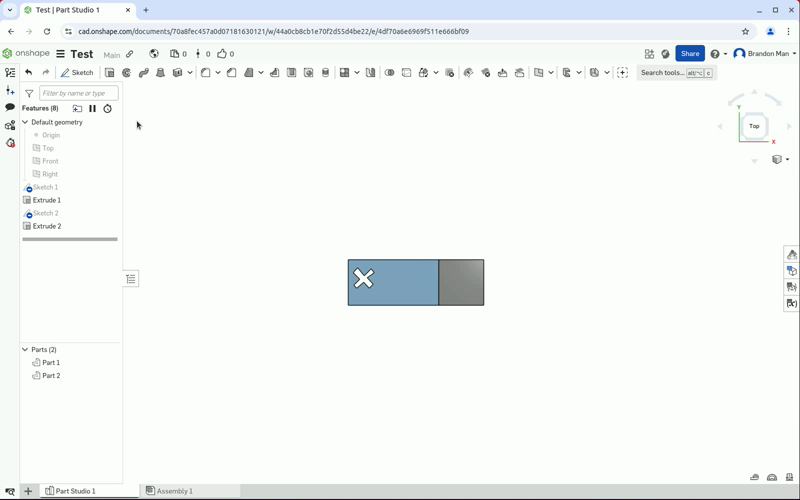
key(shift+h)
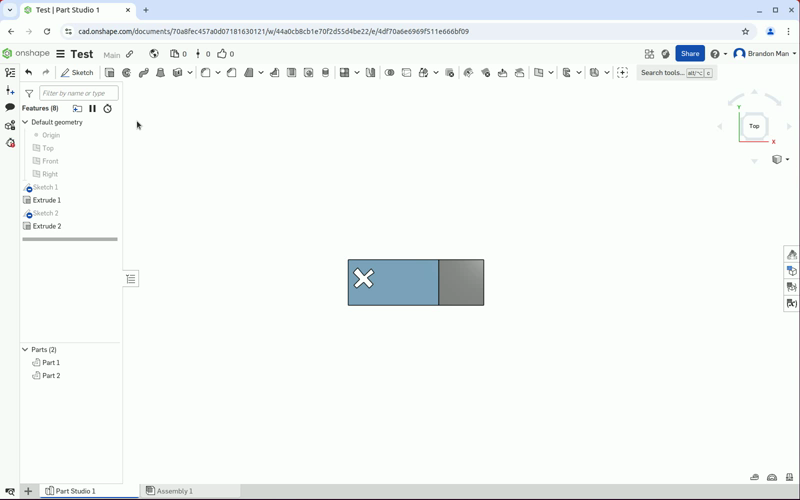
mouse_move(73, 189)
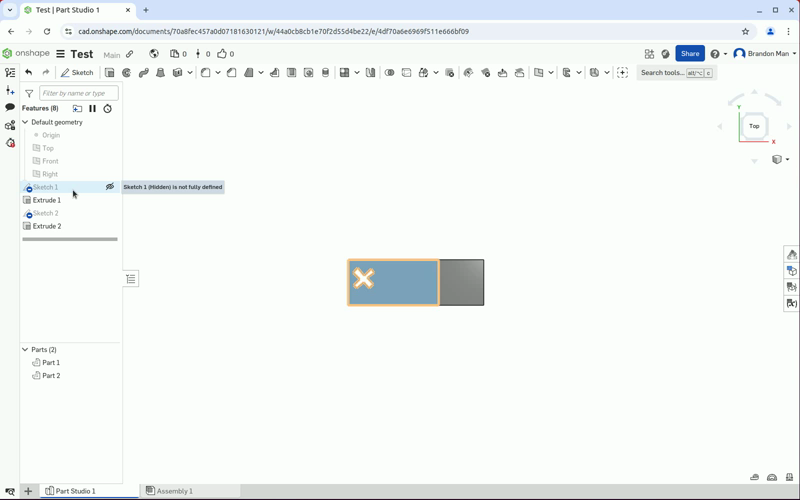
click(73, 189)
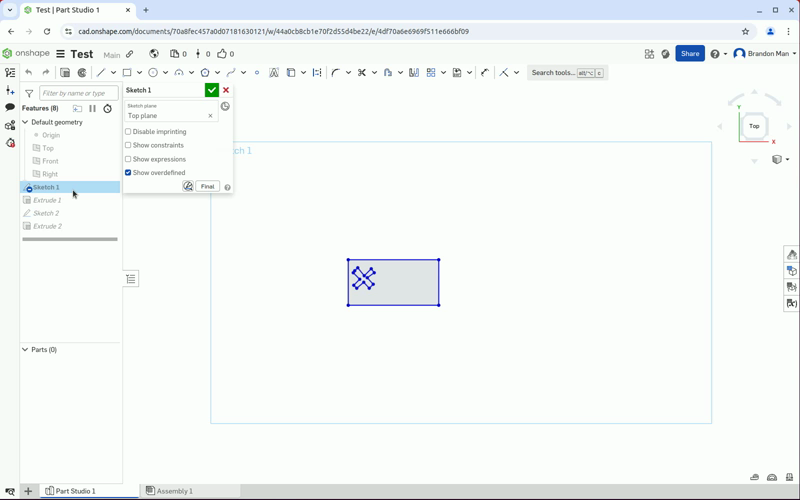
mouse_move(229, 92)
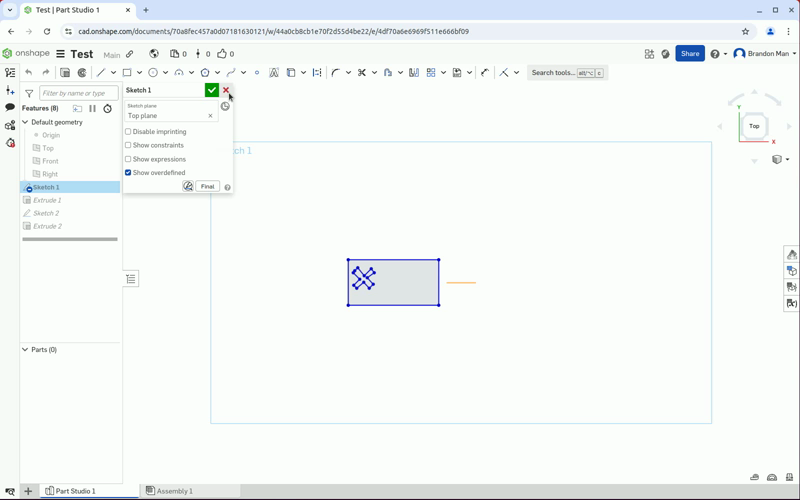
click(229, 92)
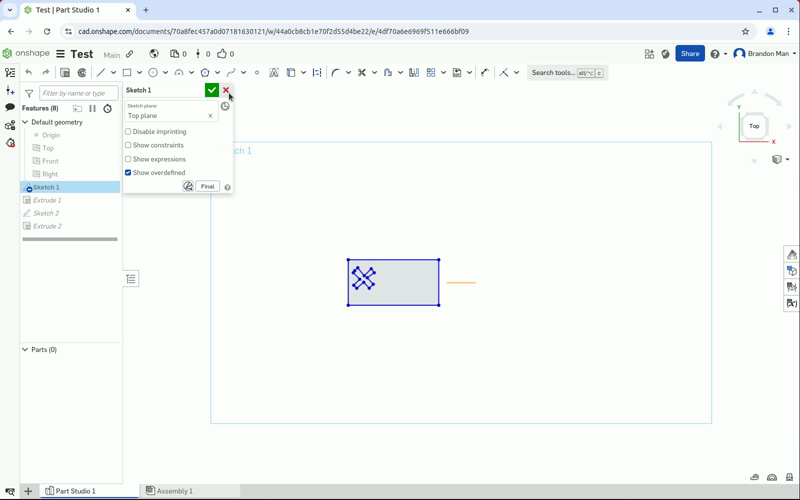
key(shift+s)
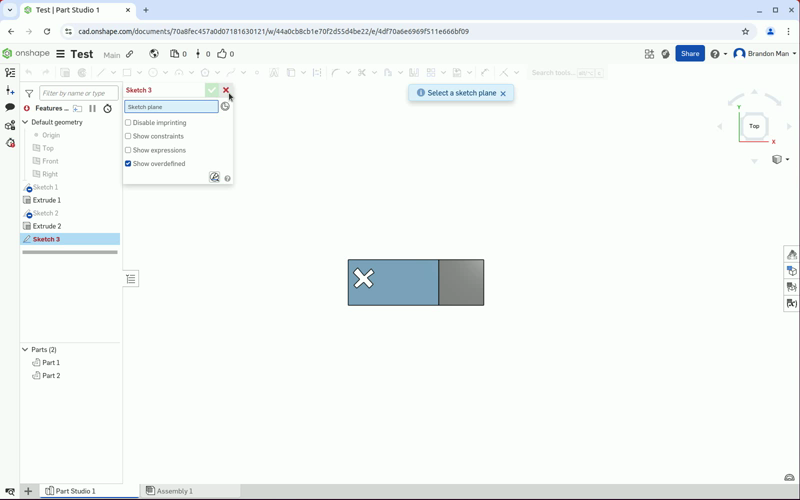
mouse_move(73, 150)
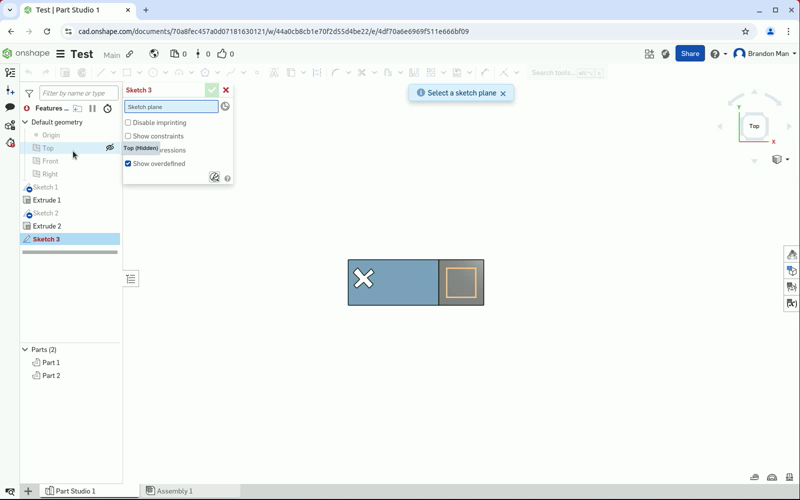
click(73, 150)
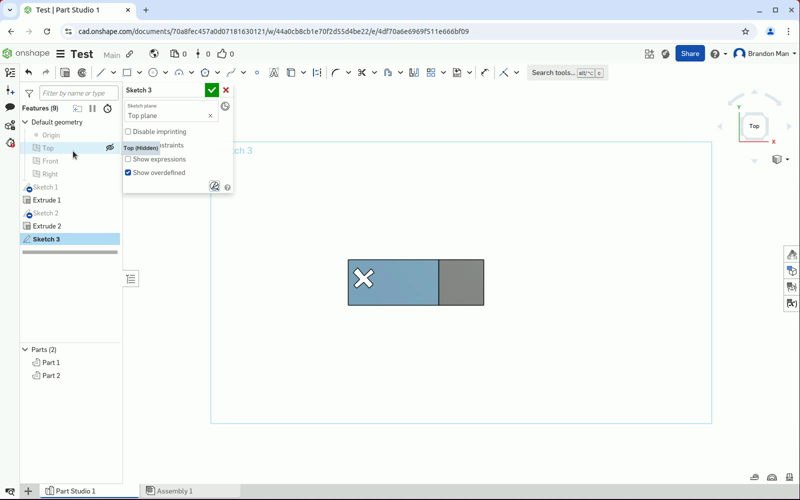
mouse_move(73, 352)
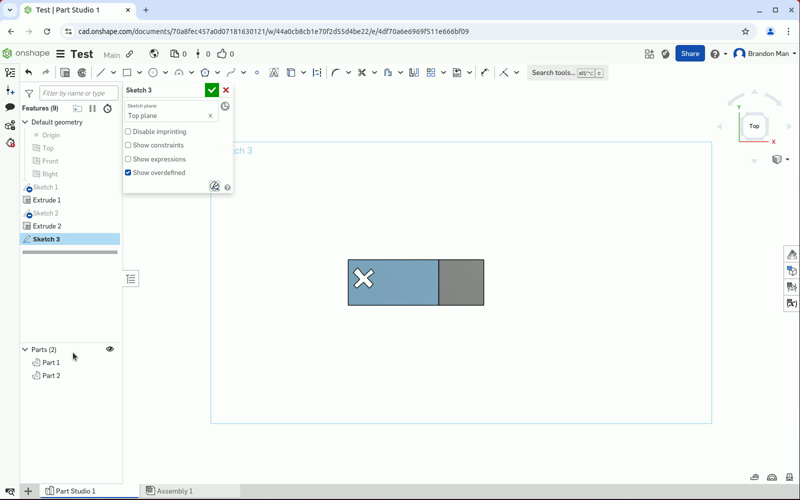
key(y)
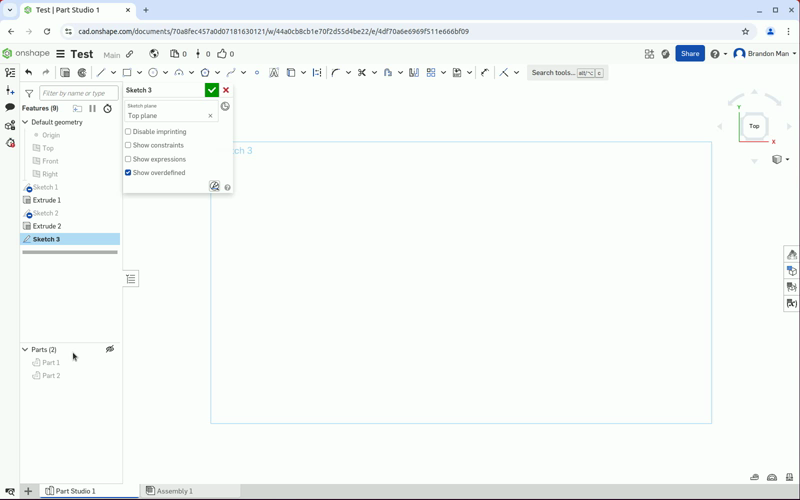
key(l)
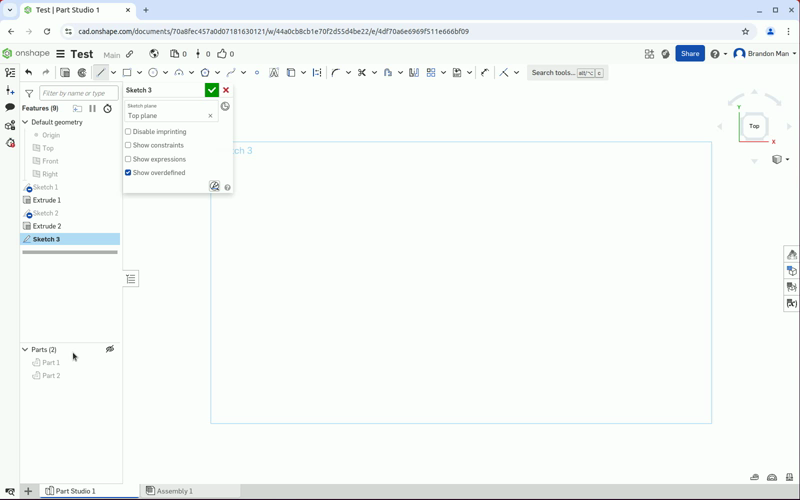
key_down(shift)
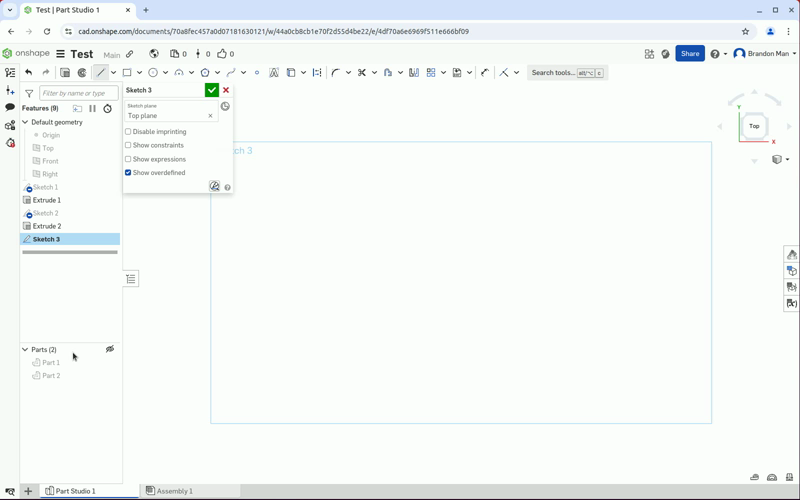
mouse_move(483, 305)
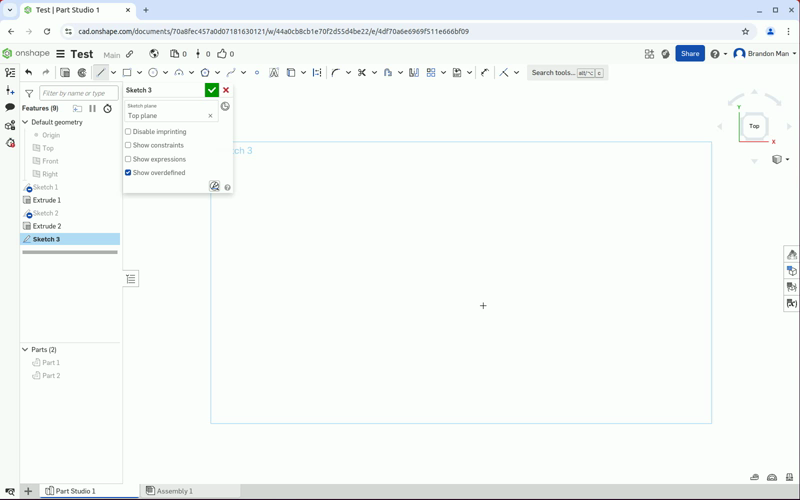
click(483, 305)
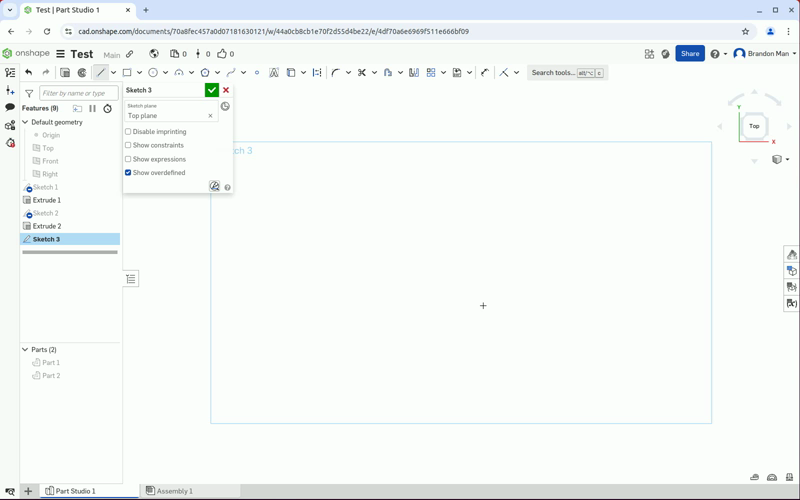
key_up(shift)
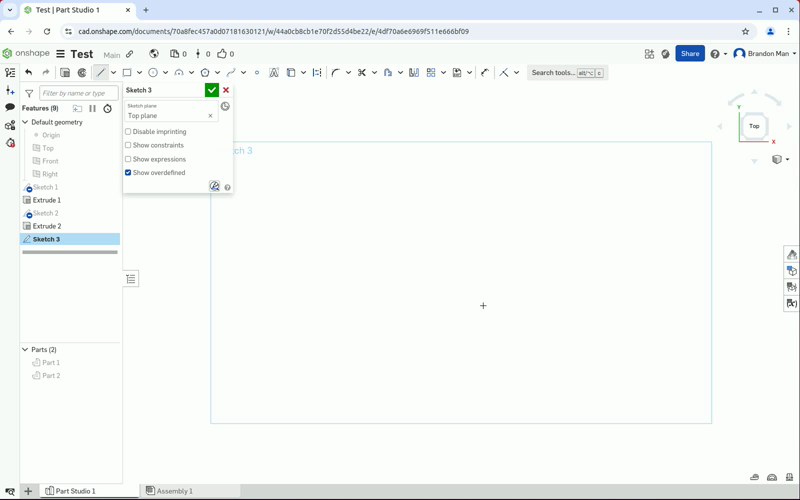
key_down(shift)
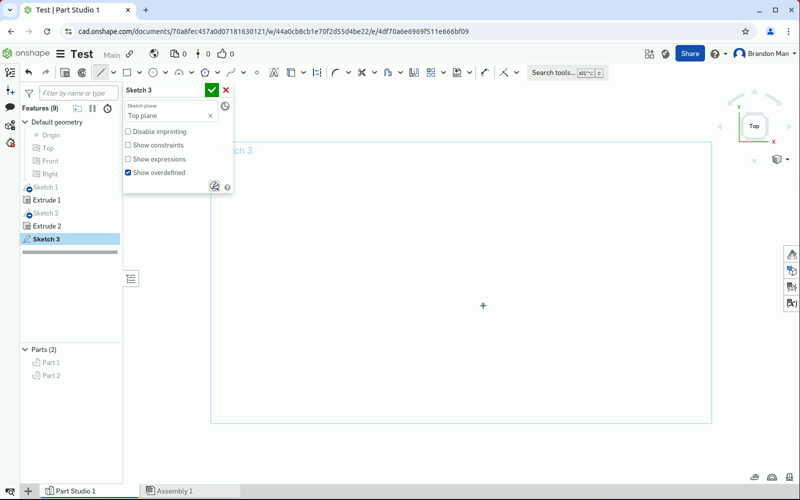
mouse_move(573, 305)
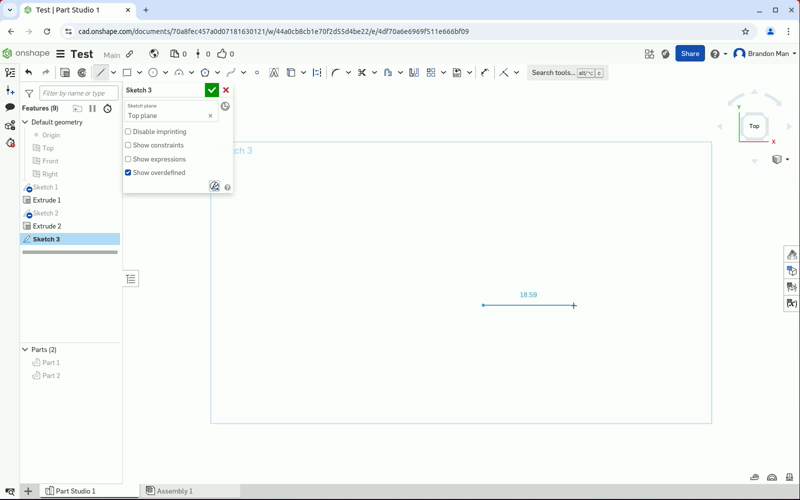
click(573, 305)
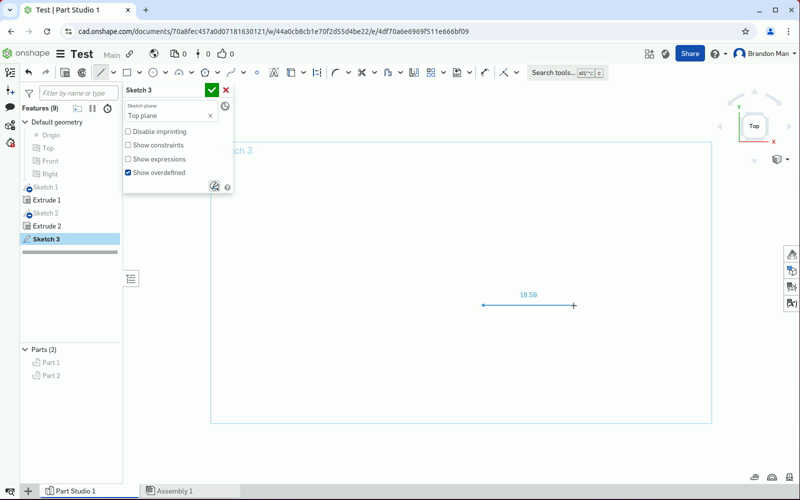
key_up(shift)
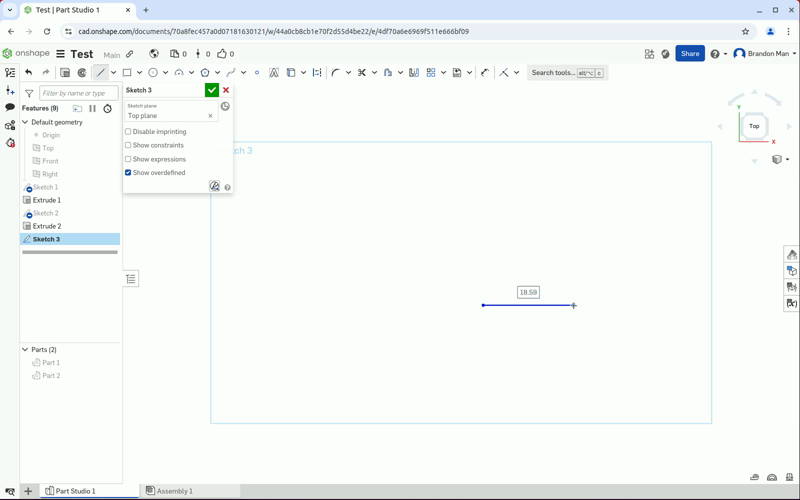
key_down(shift)
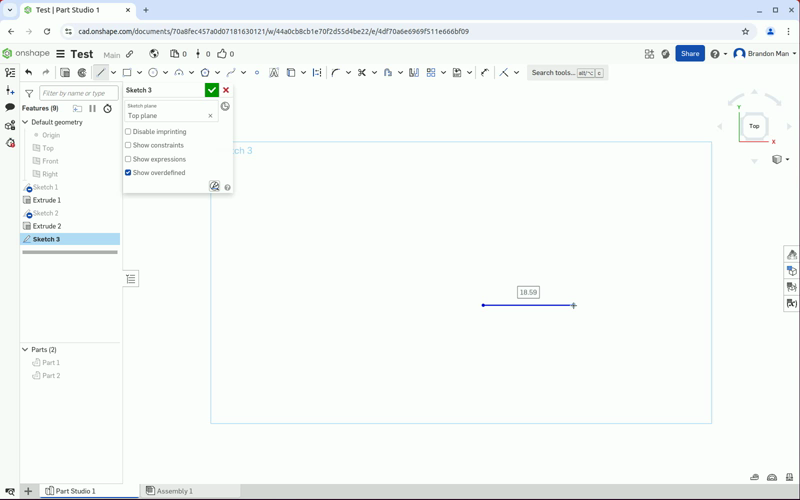
mouse_move(589, 305)
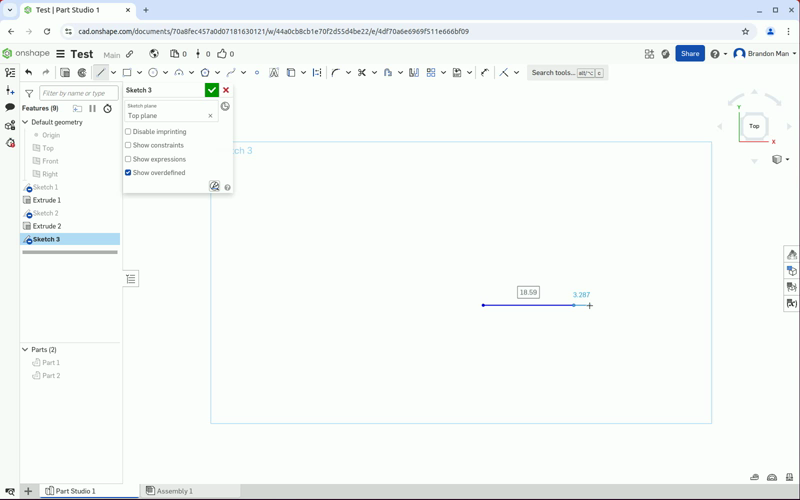
mouse_move(573, 259)
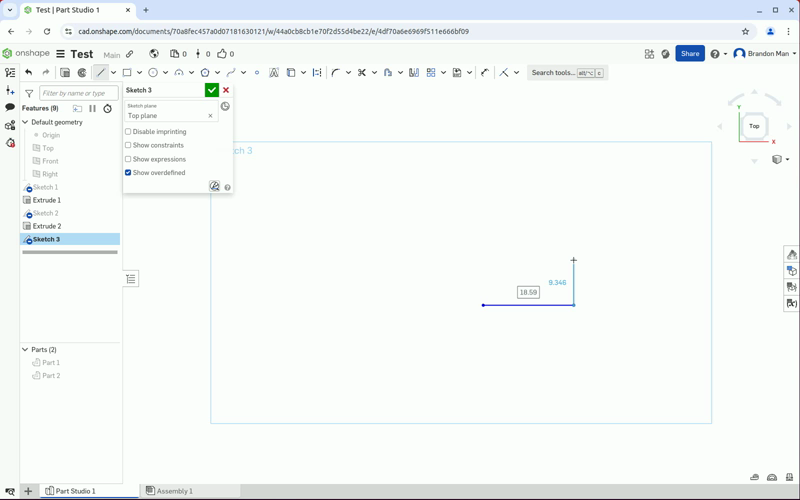
click(573, 259)
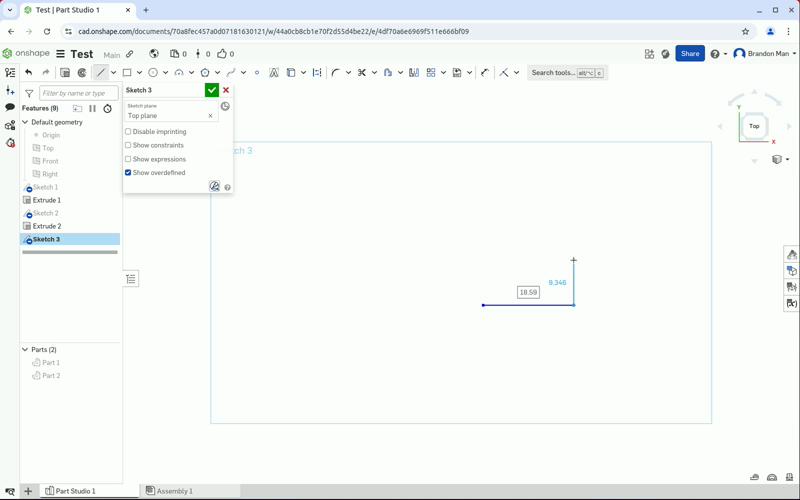
key_up(shift)
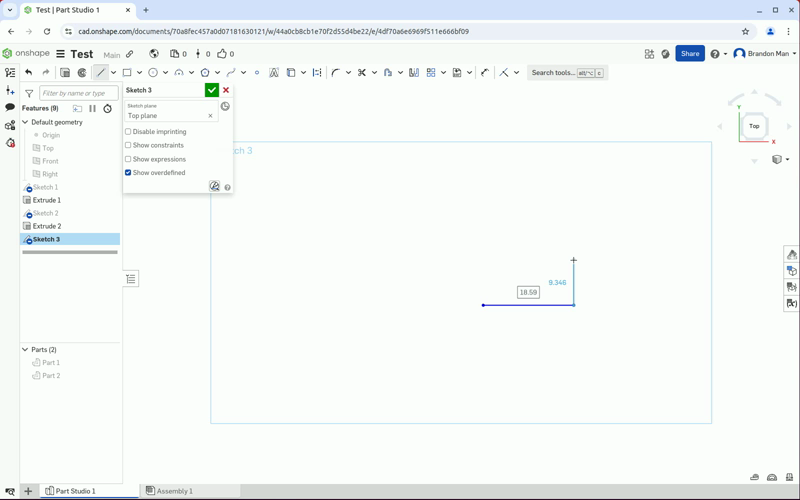
key_down(shift)
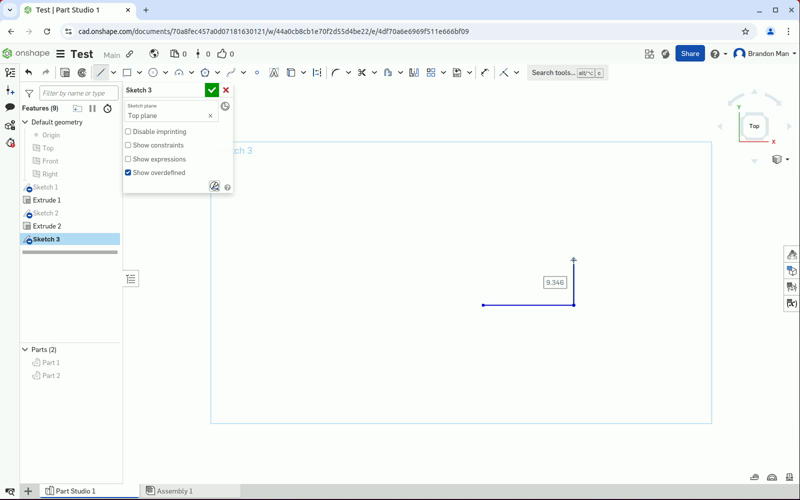
mouse_move(483, 259)
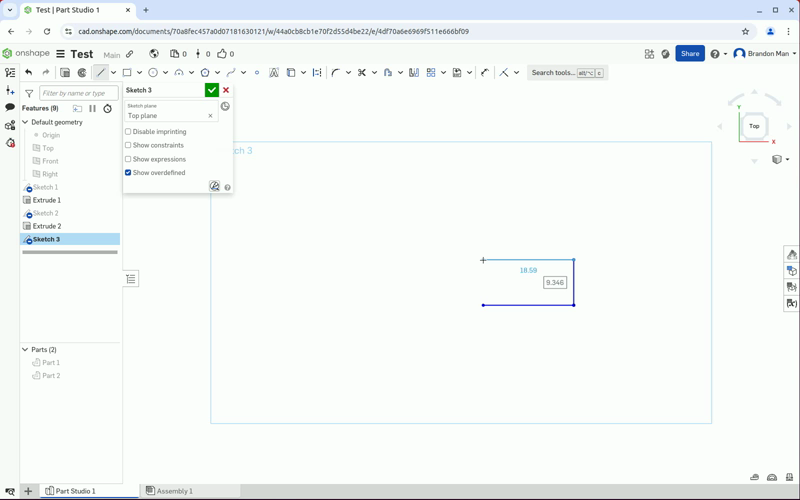
click(483, 259)
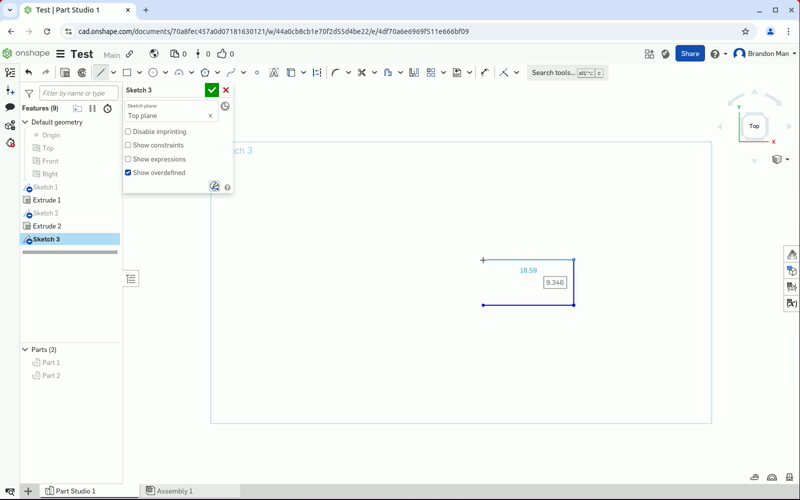
key_up(shift)
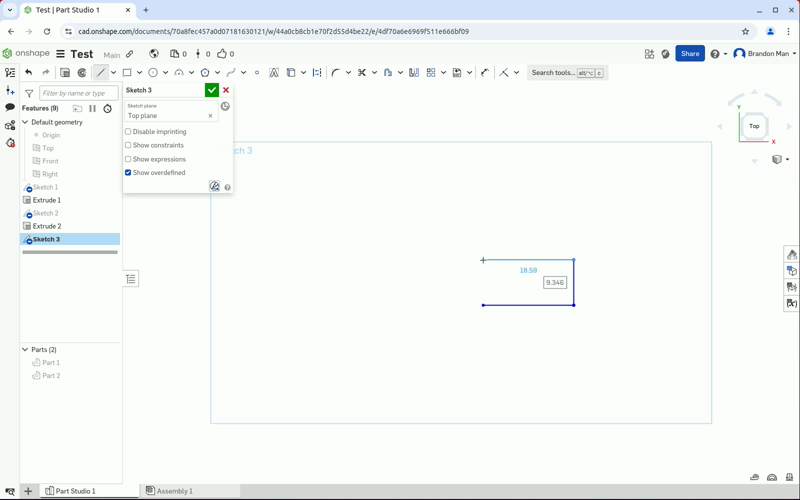
mouse_move(513, 259)
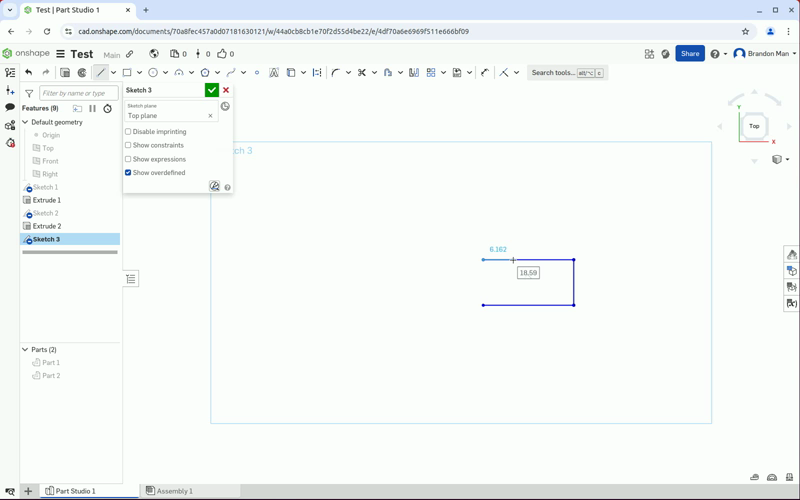
key_down(shift)
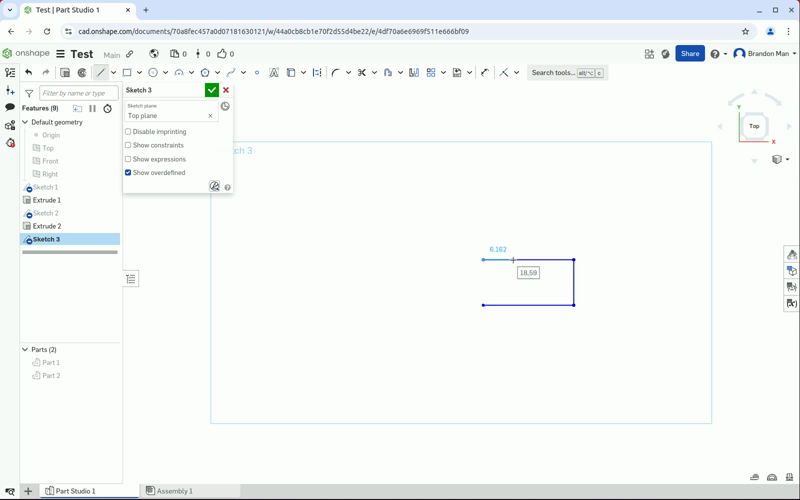
mouse_move(483, 305)
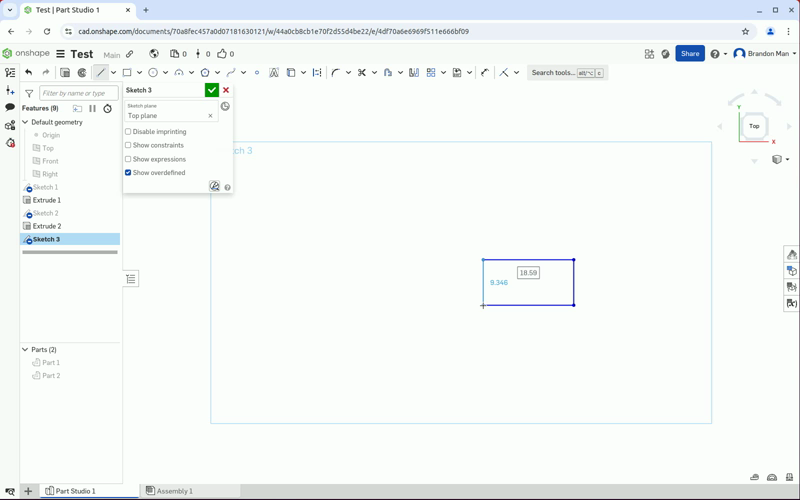
key_up(shift)
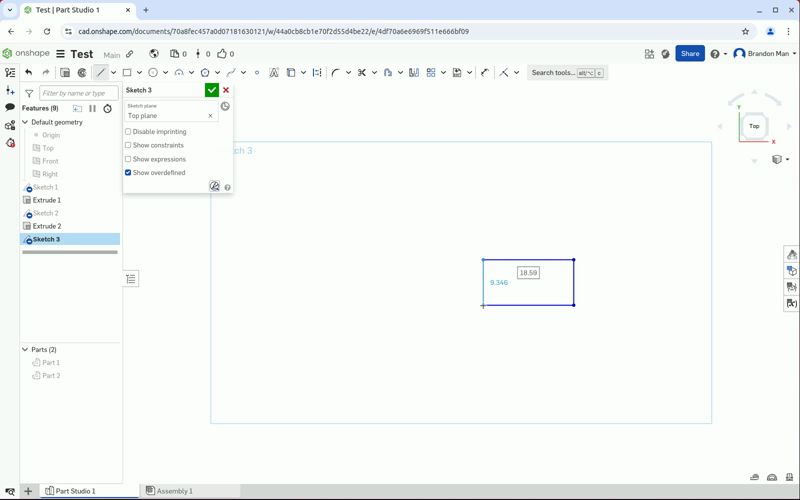
click(483, 305)
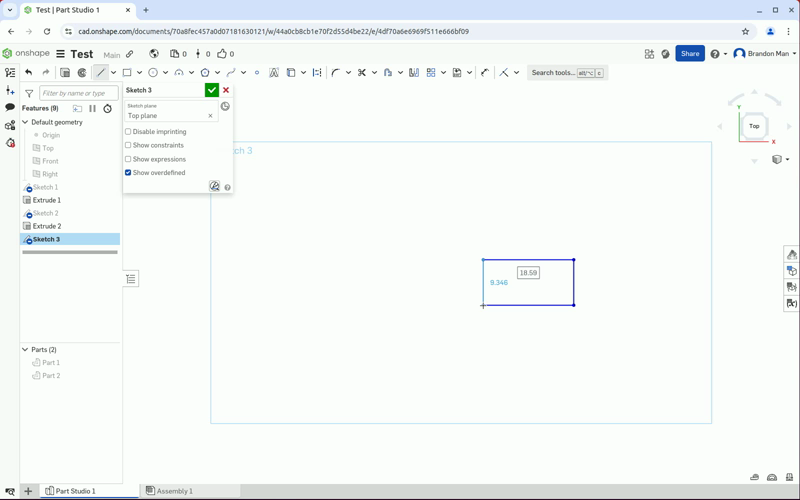
key(esc)
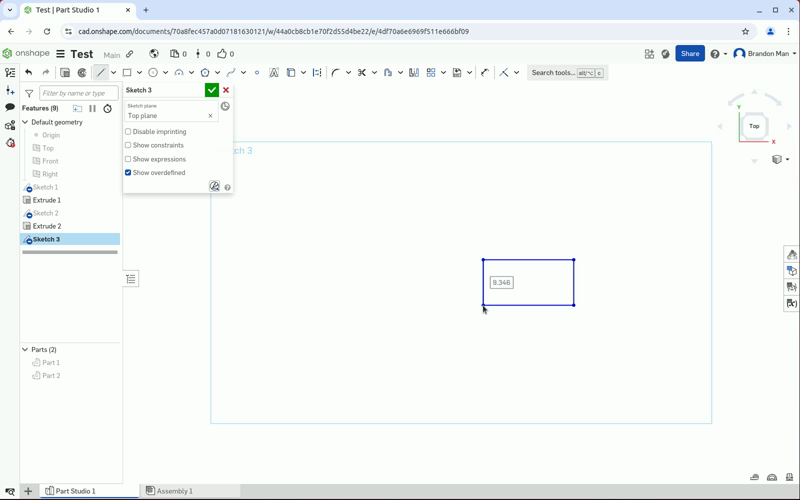
mouse_move(507, 286)
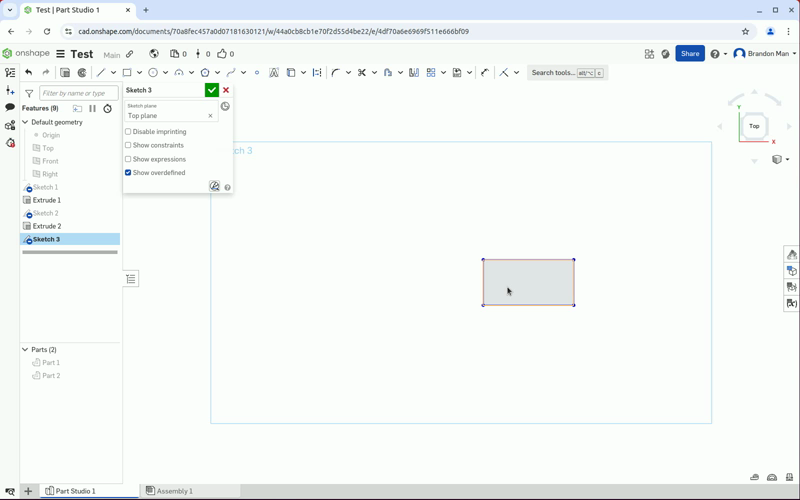
click(507, 286)
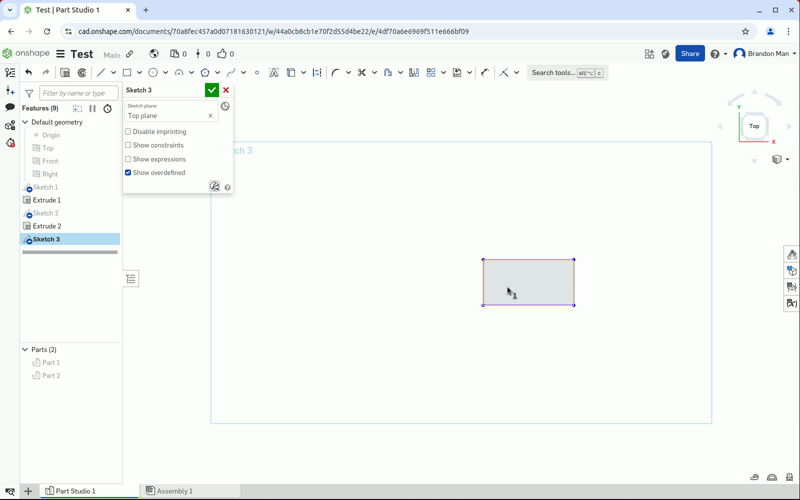
mouse_move(73, 352)
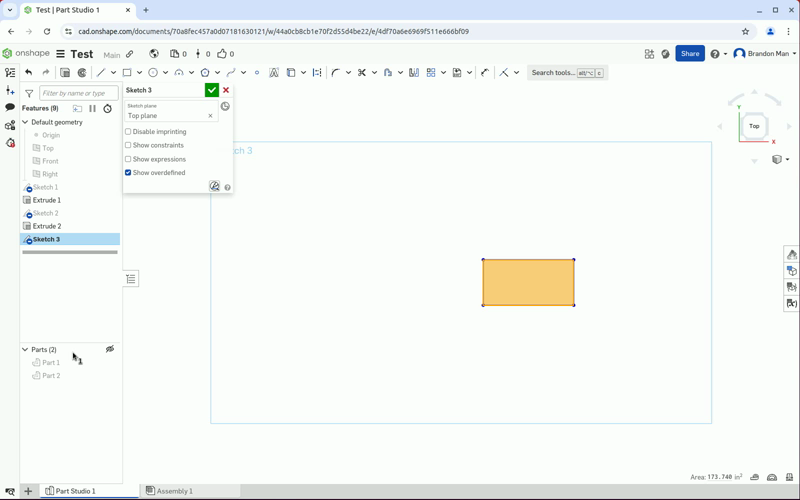
key(shift+y)
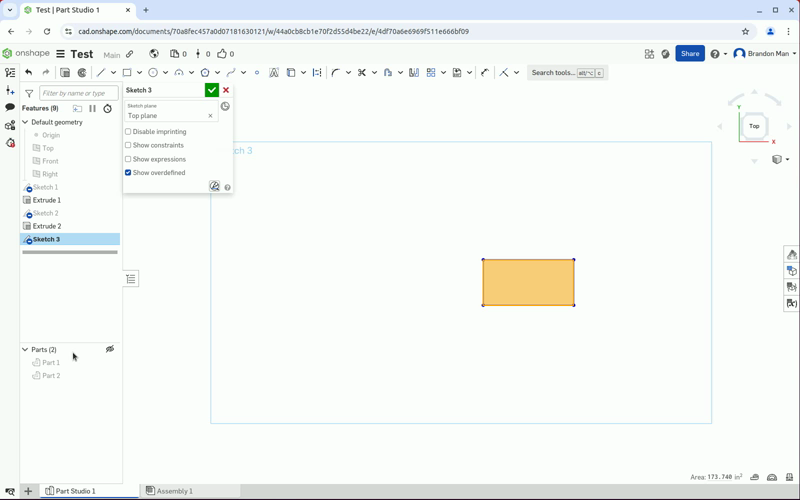
key(shift+e)
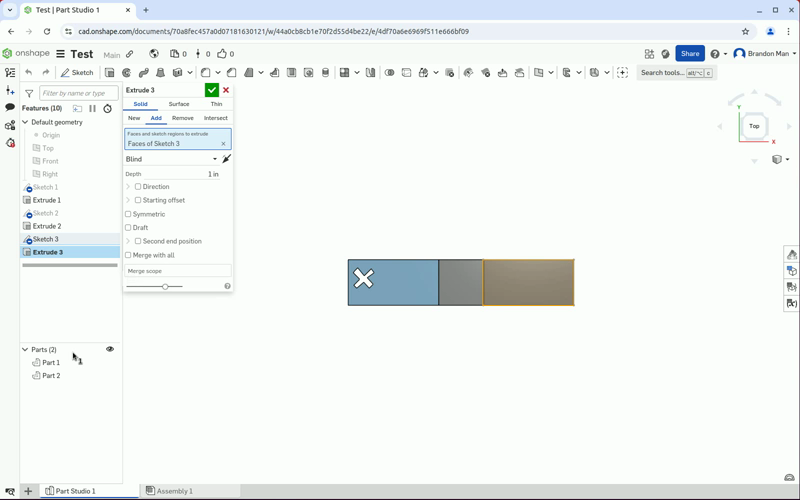
mouse_move(143, 106)
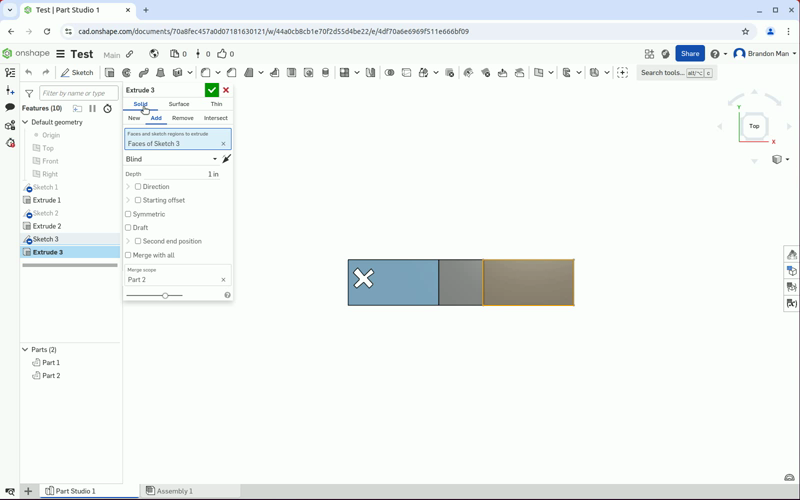
click(143, 106)
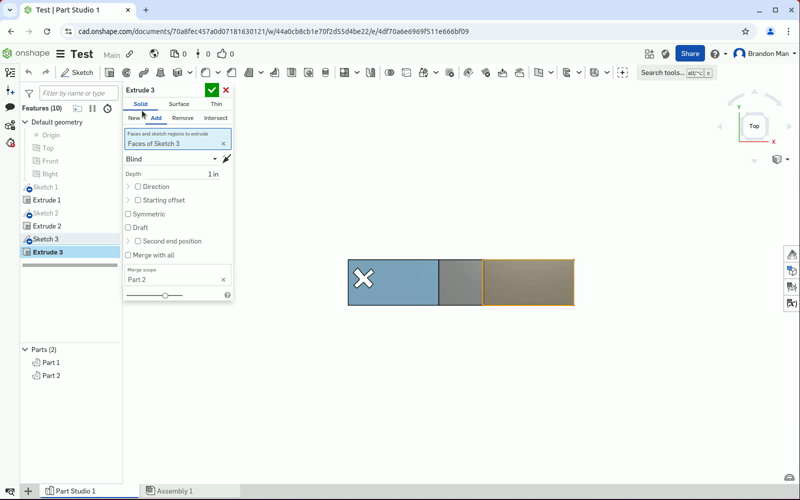
mouse_move(137, 120)
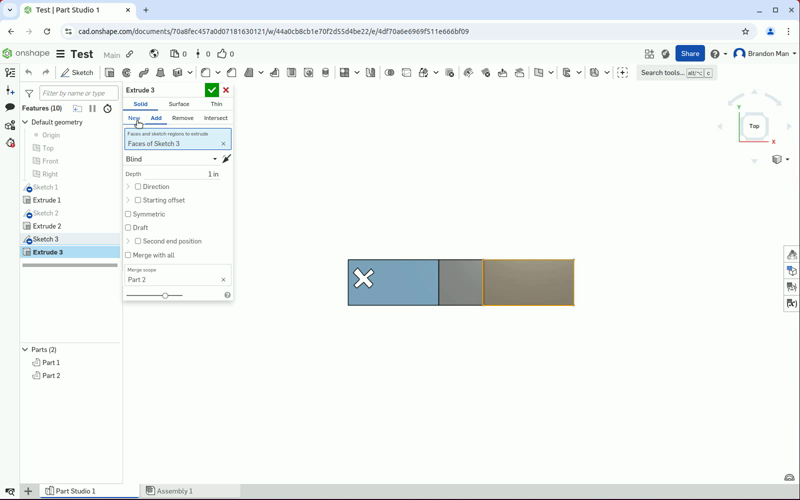
click(137, 120)
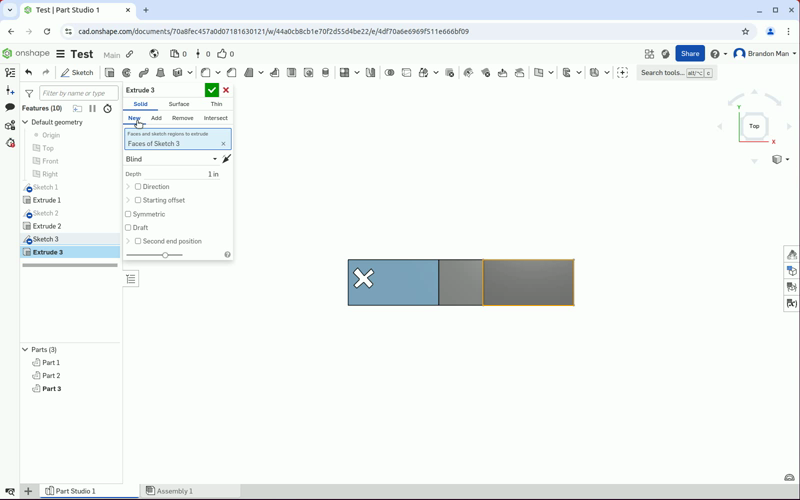
key(tab, 4)
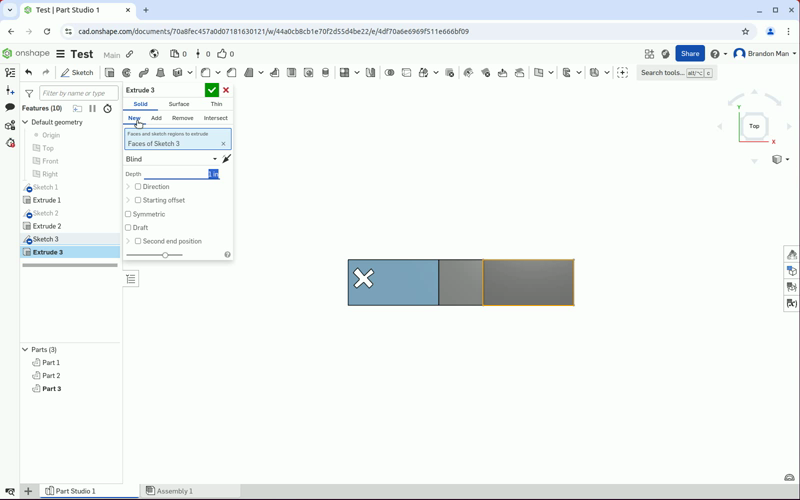
text(1.204)
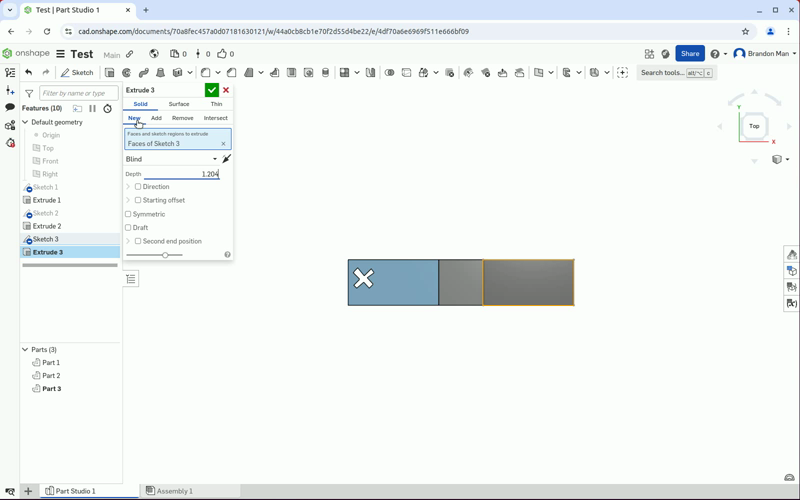
key(enter)
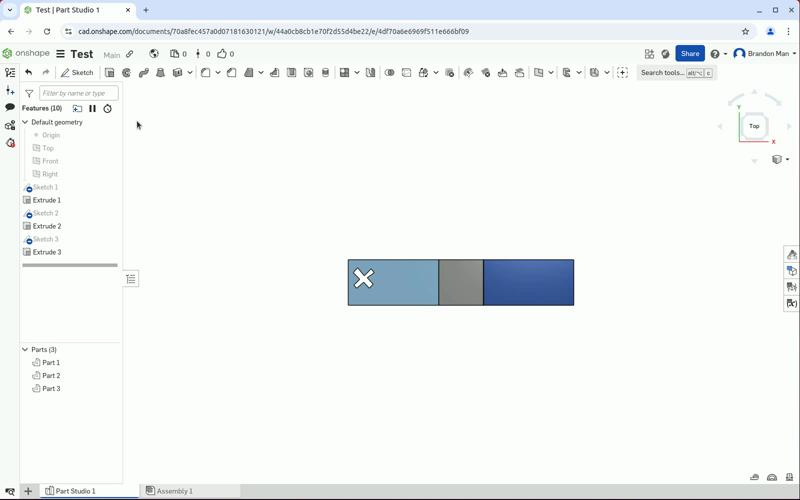
key(shift+h)
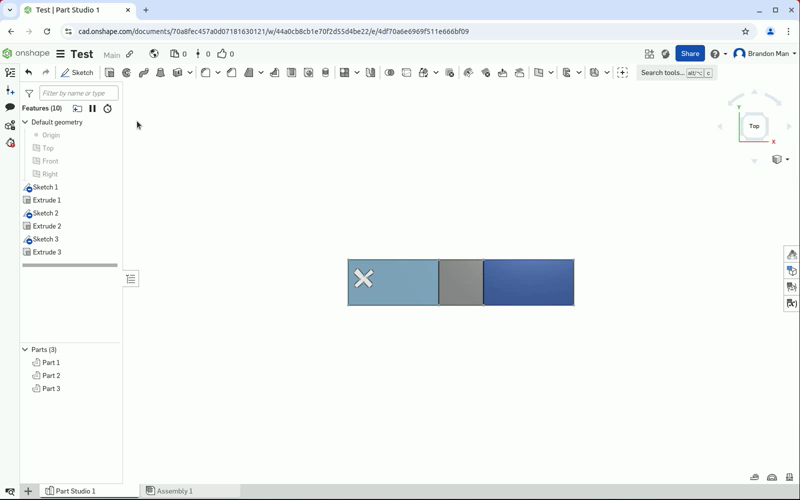
key(shift+h)
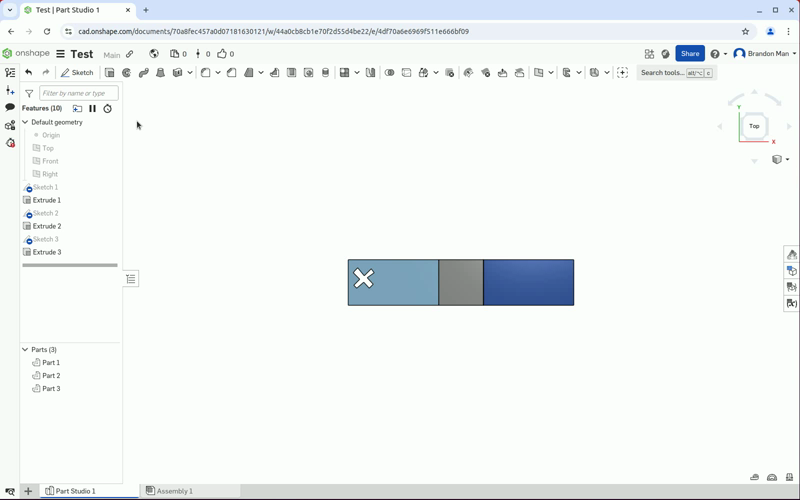
mouse_move(73, 189)
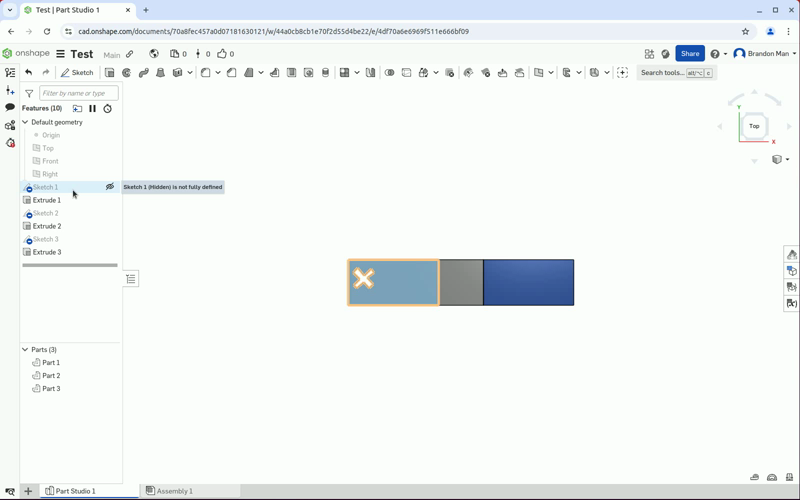
click(73, 189)
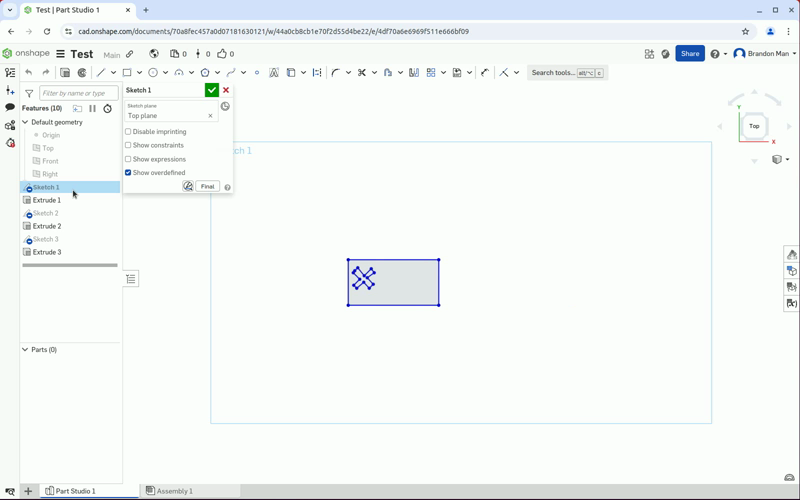
mouse_move(229, 92)
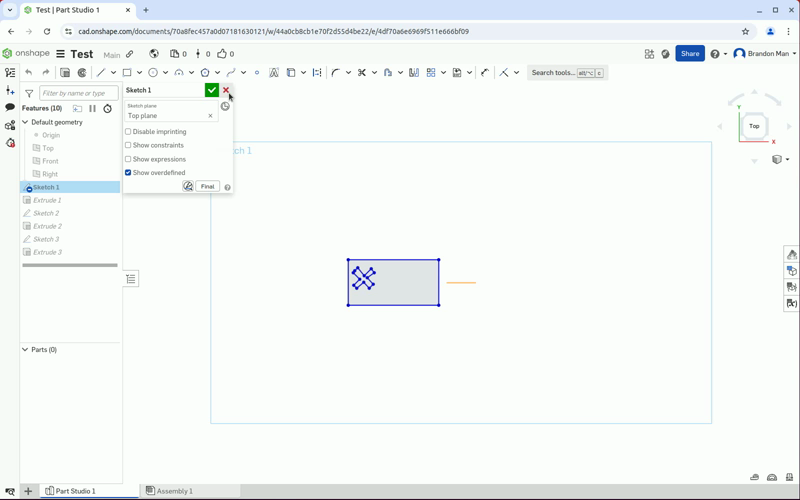
click(229, 92)
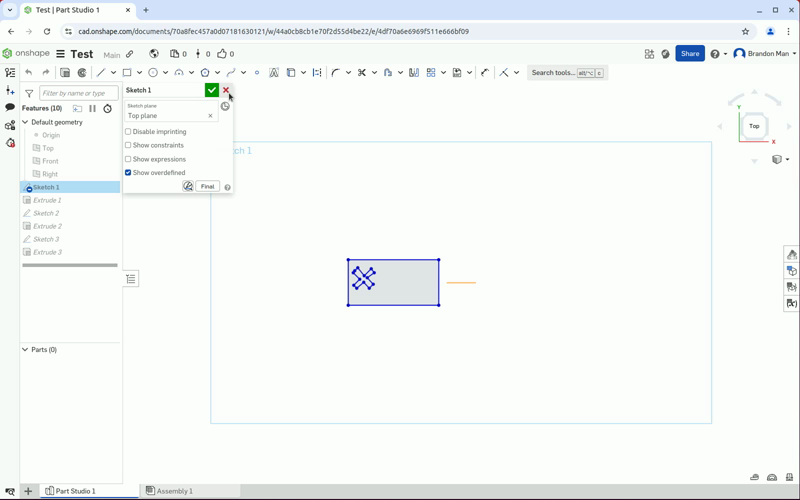
key(shift+s)
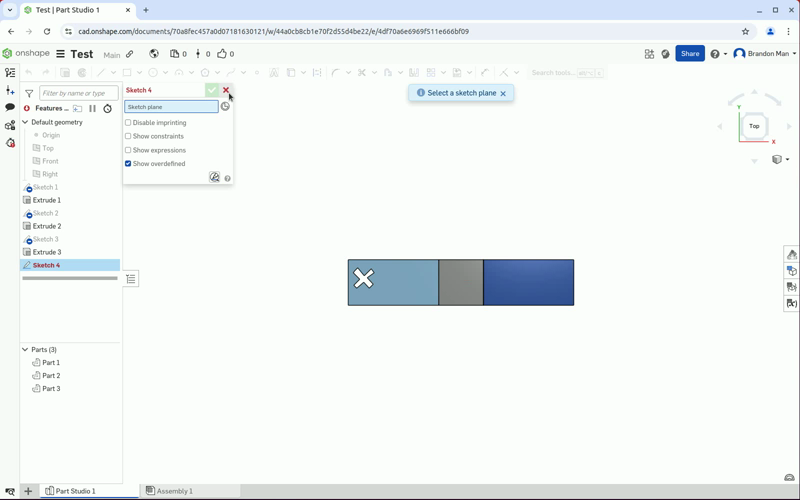
mouse_move(73, 150)
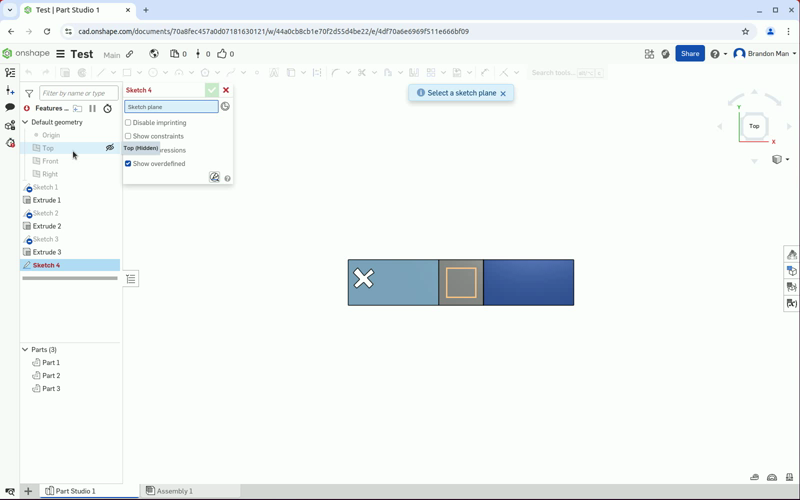
click(73, 150)
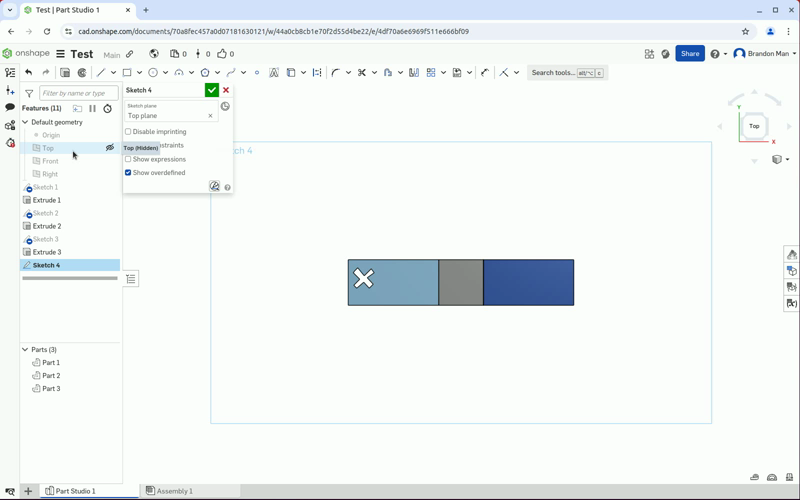
mouse_move(73, 352)
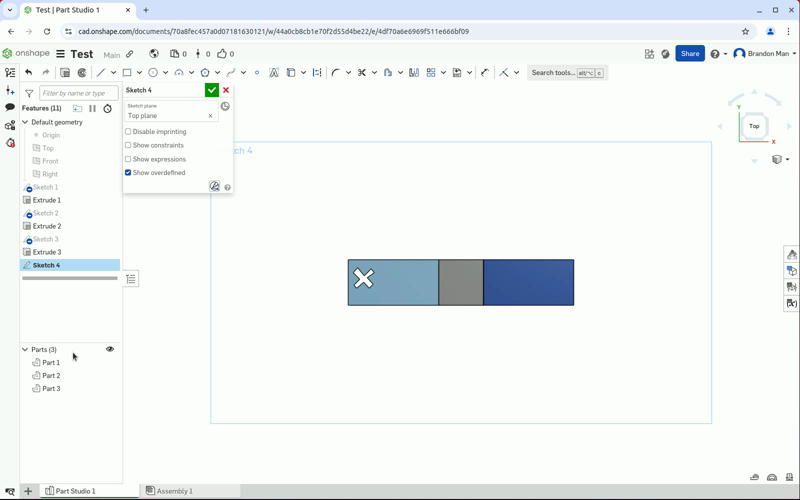
key(y)
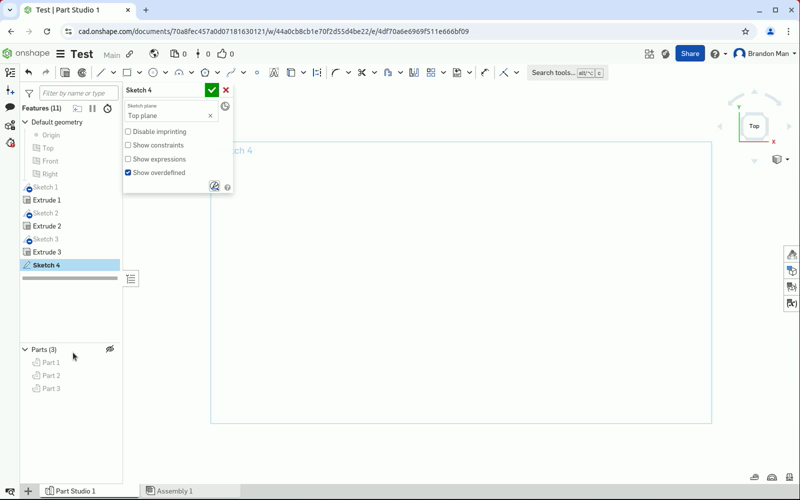
key(l)
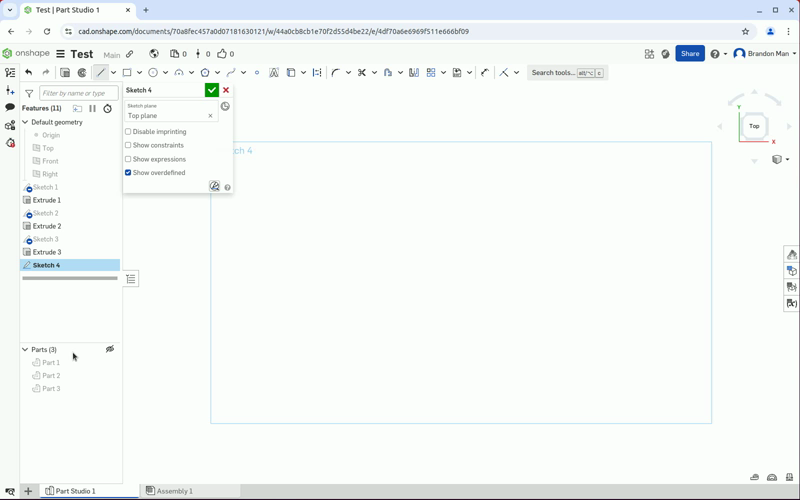
key_down(shift)
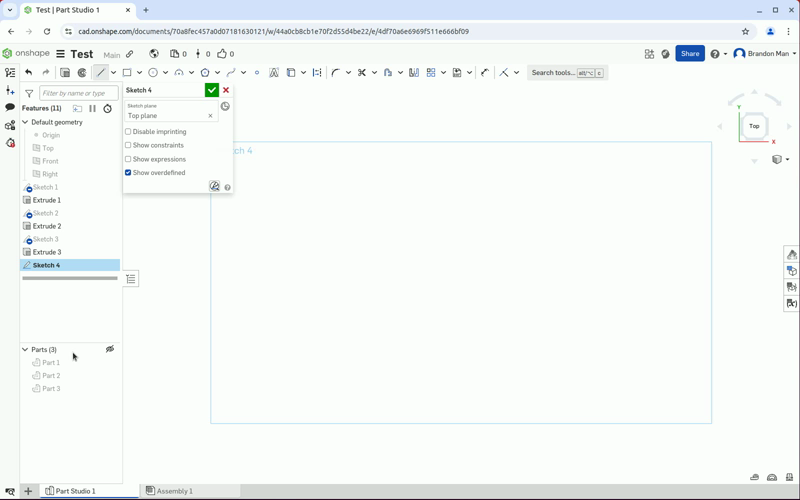
mouse_move(438, 260)
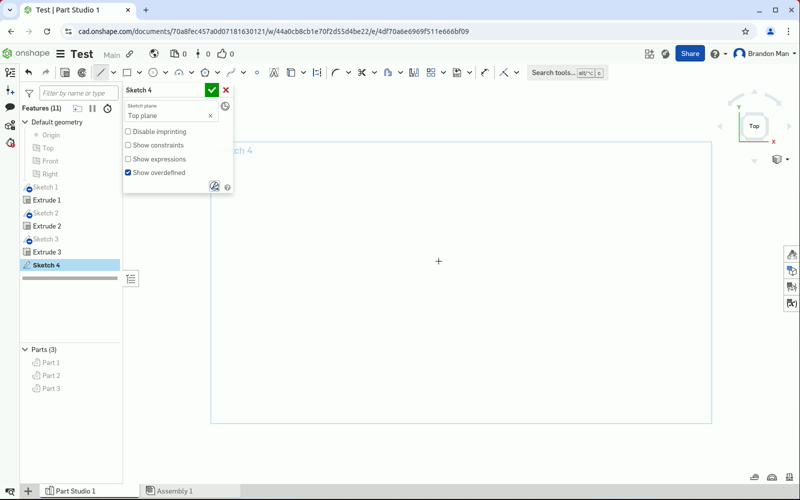
click(438, 260)
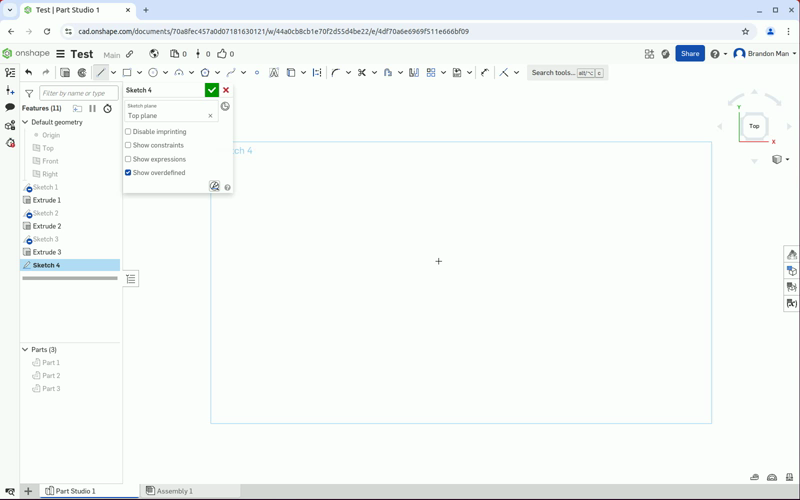
key_up(shift)
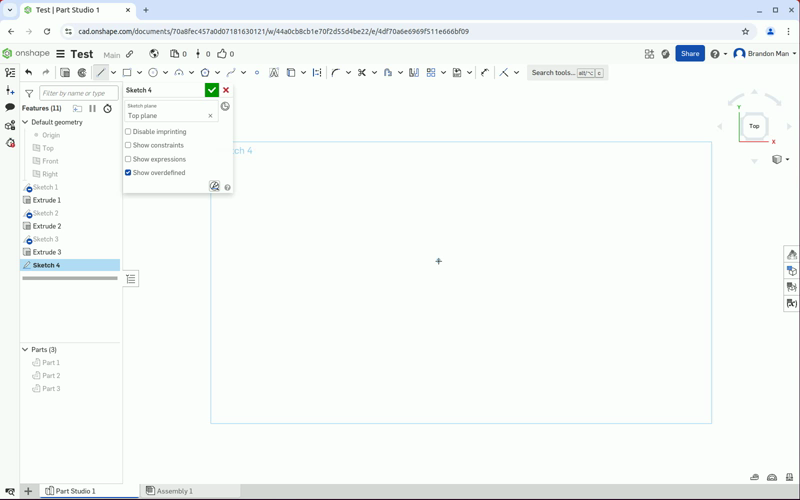
key_down(shift)
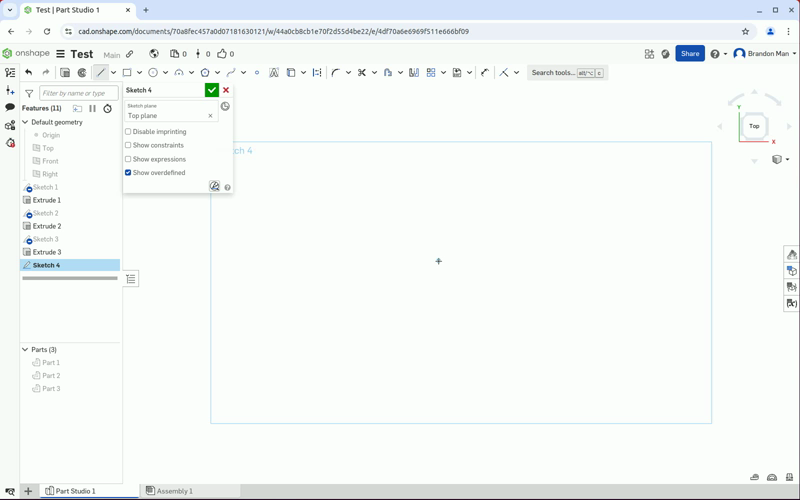
mouse_move(468, 260)
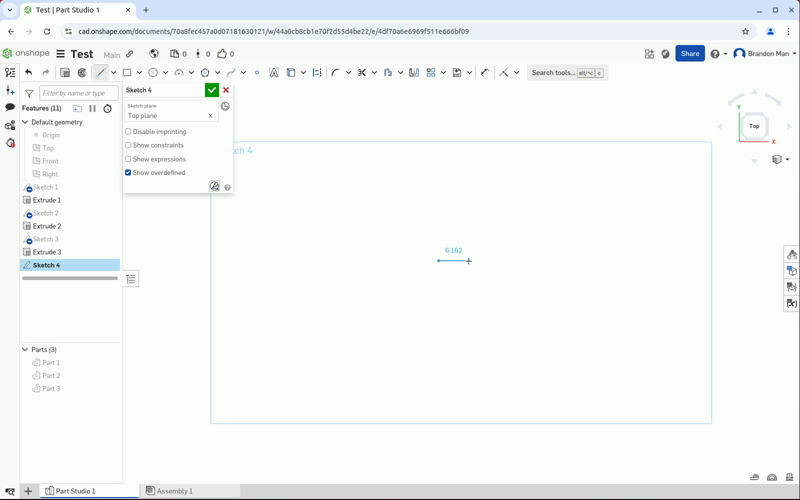
mouse_move(484, 260)
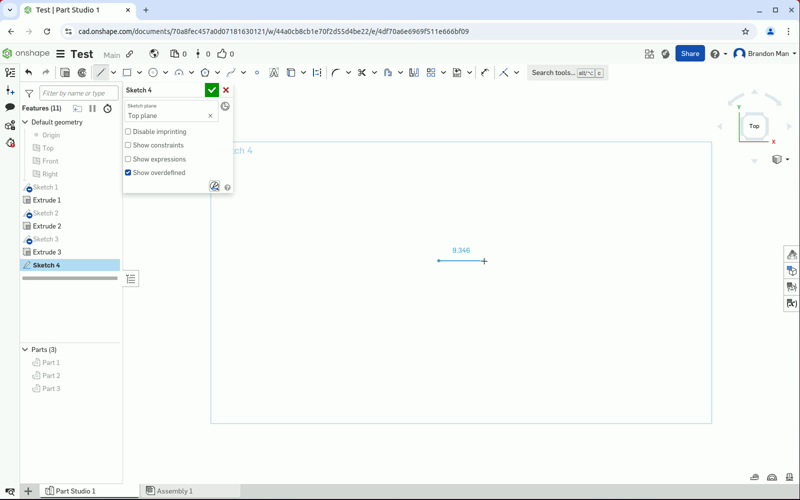
click(484, 260)
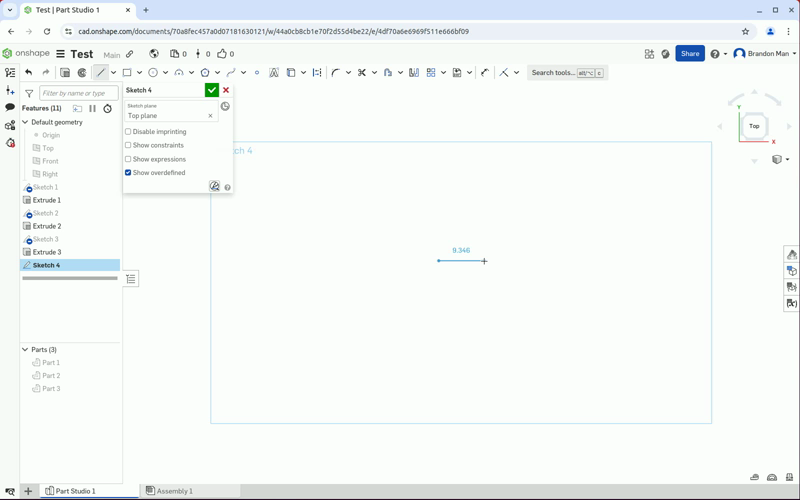
key_up(shift)
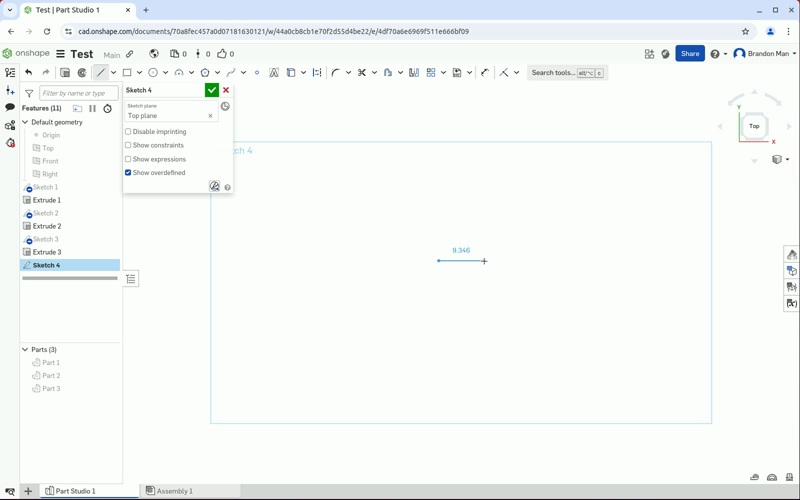
key_down(shift)
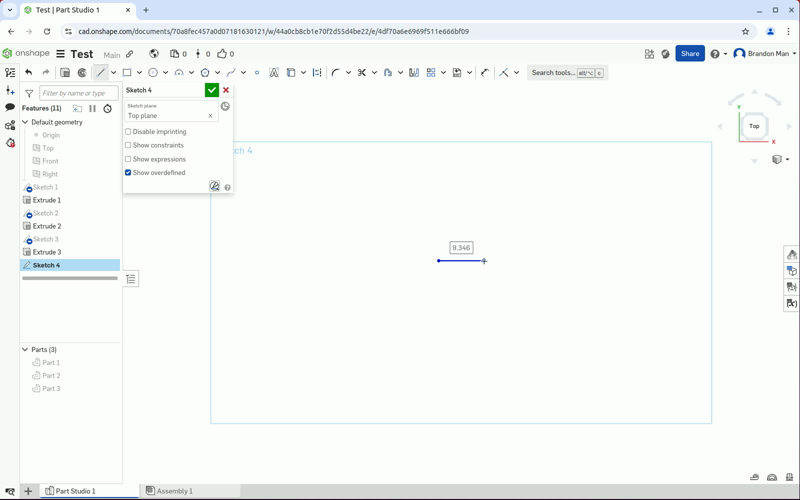
mouse_move(484, 170)
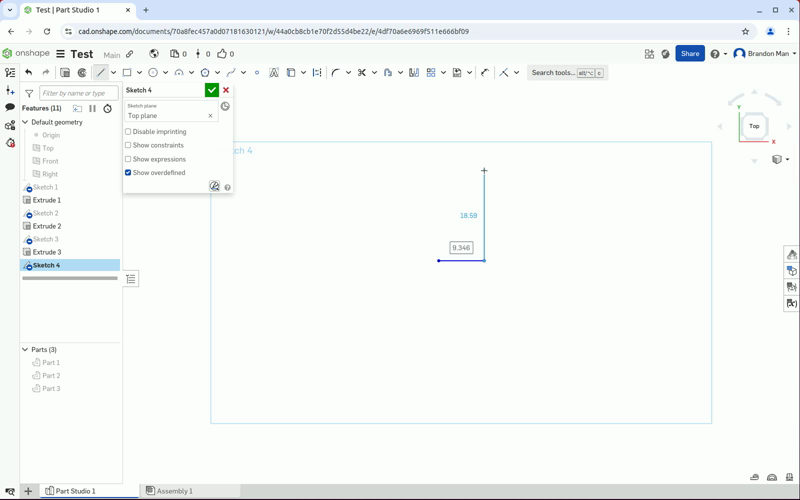
click(484, 170)
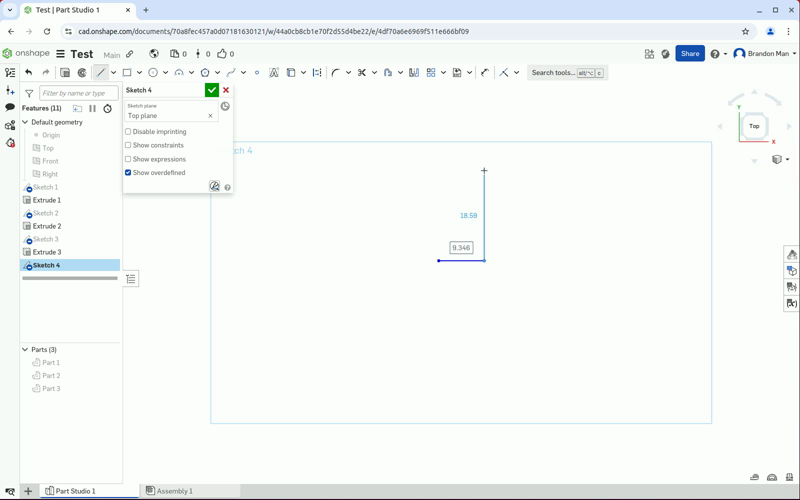
key_up(shift)
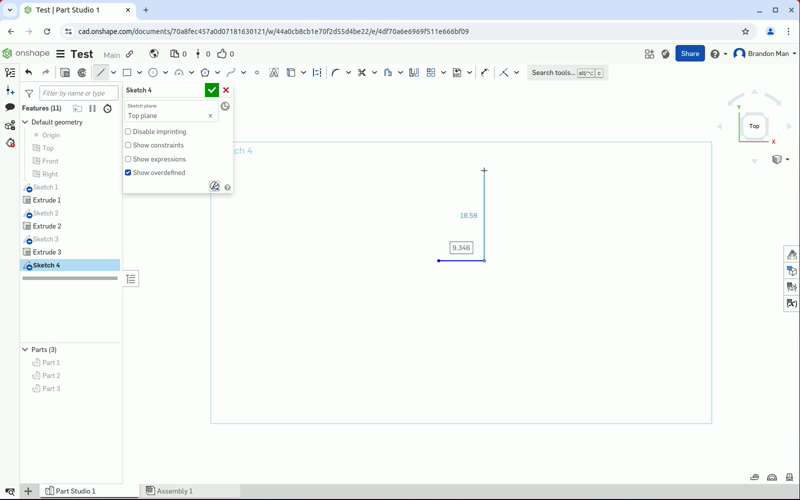
key_down(shift)
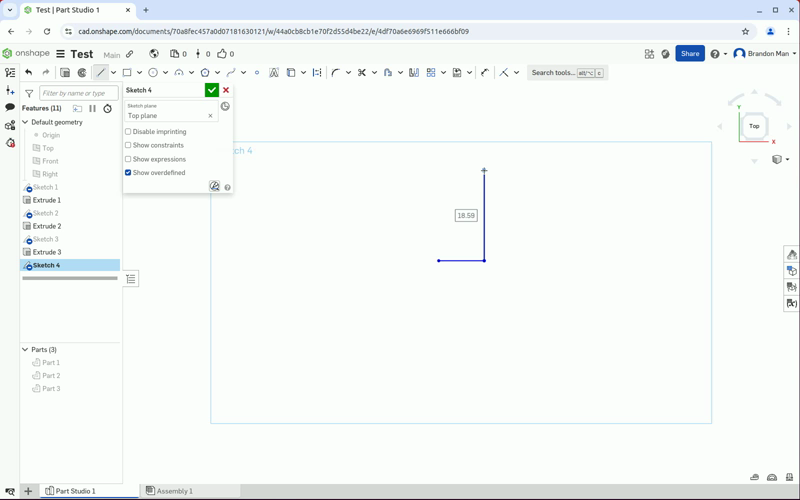
mouse_move(514, 170)
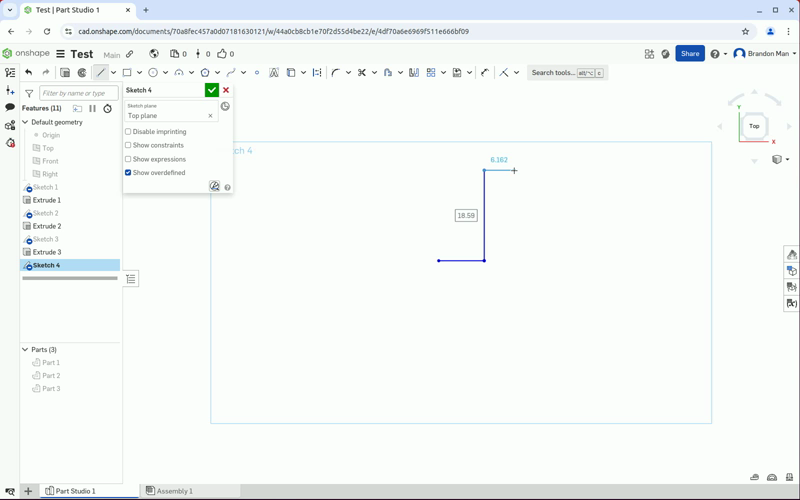
mouse_move(438, 170)
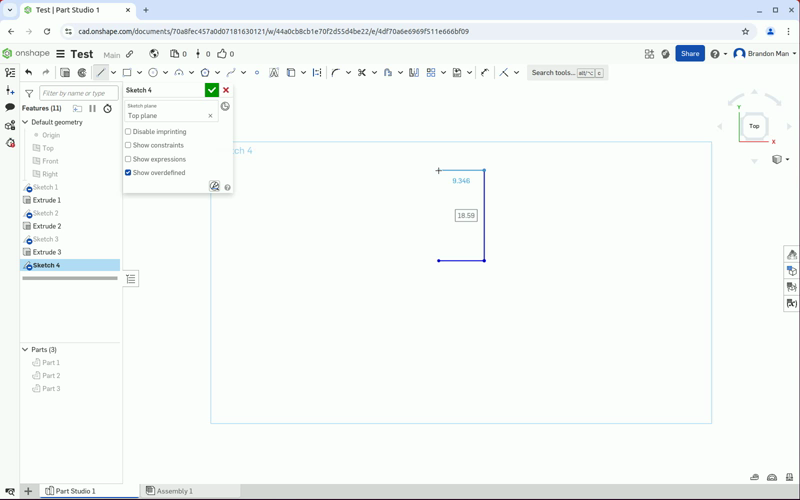
click(438, 170)
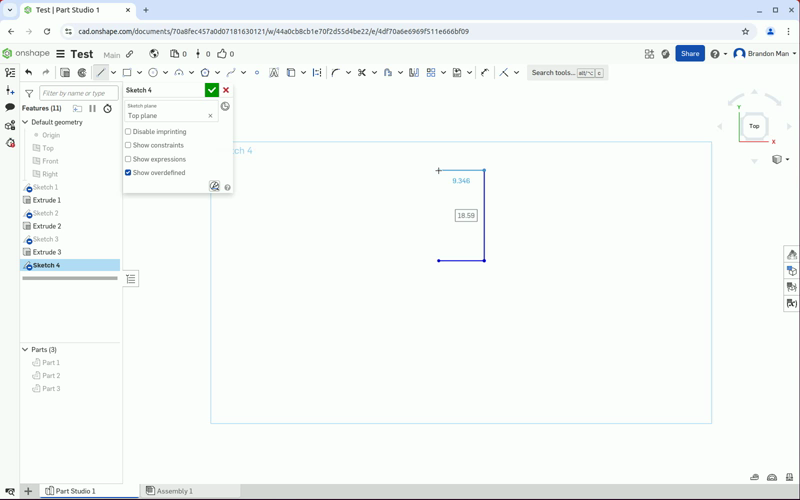
key_up(shift)
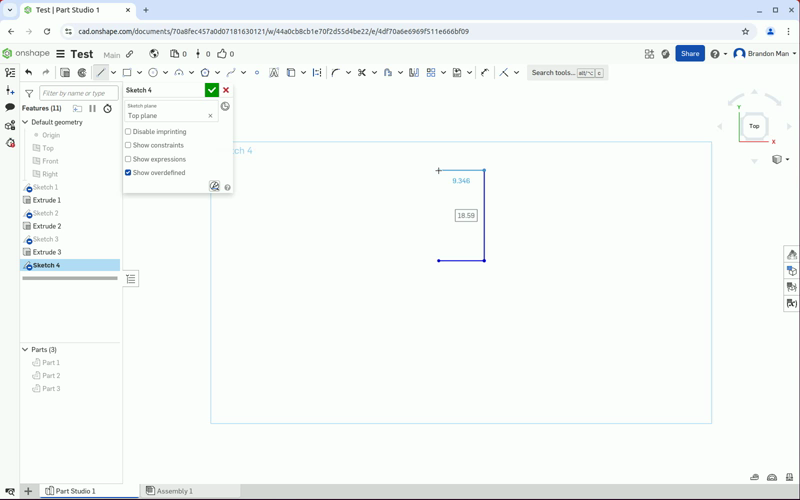
key_down(shift)
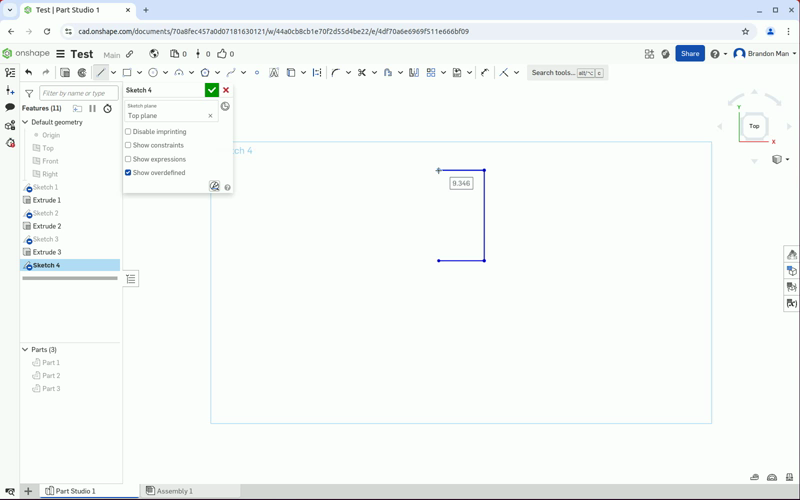
mouse_move(438, 260)
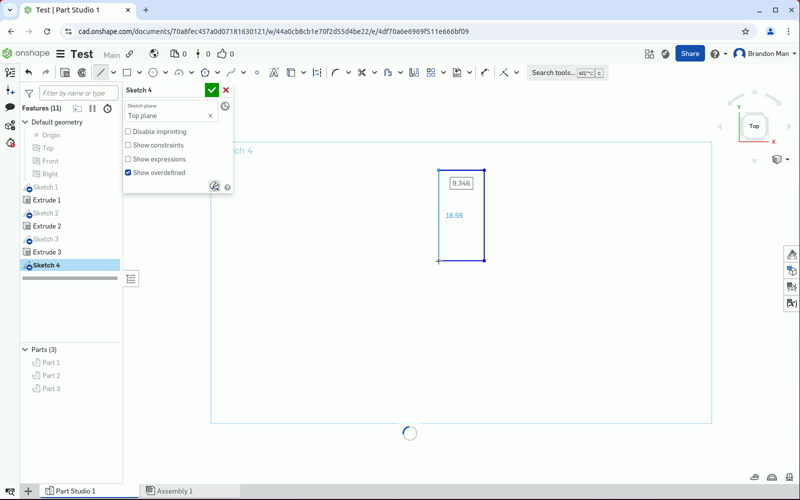
key_up(shift)
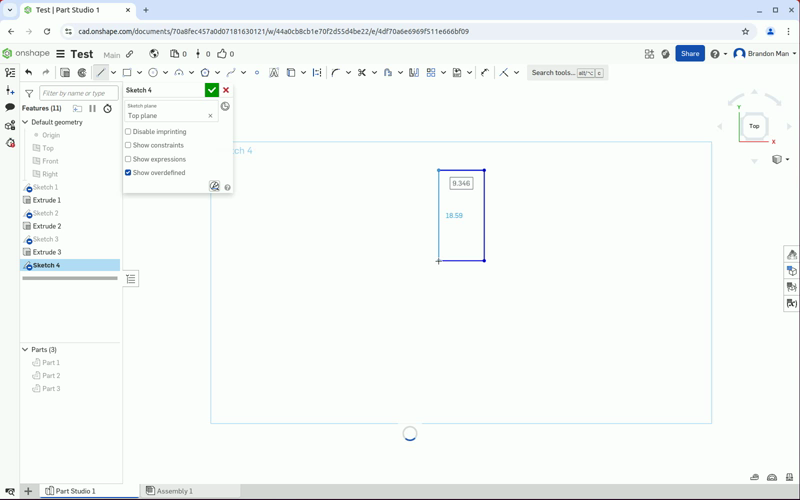
click(438, 260)
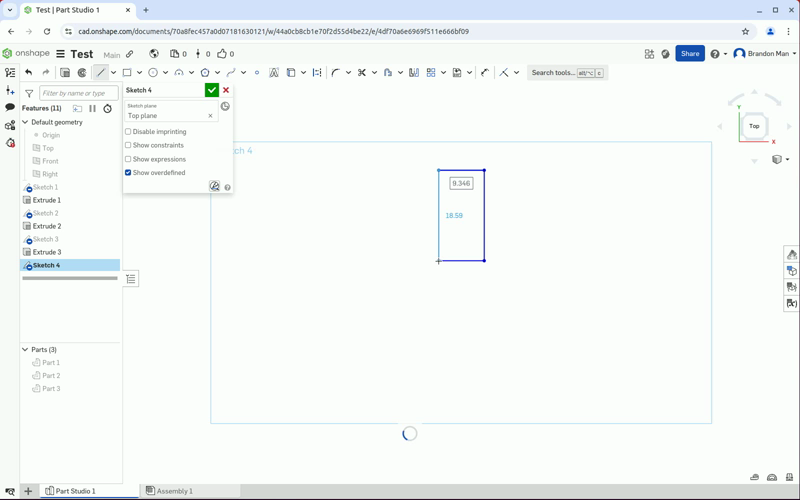
key(esc)
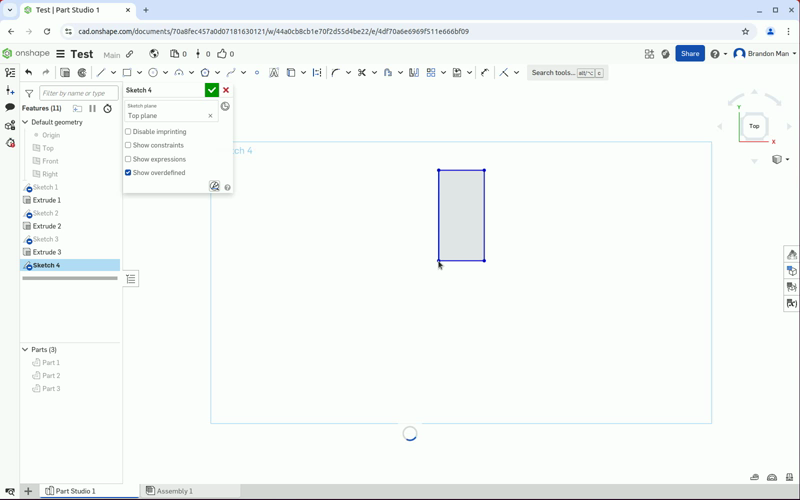
mouse_move(469, 192)
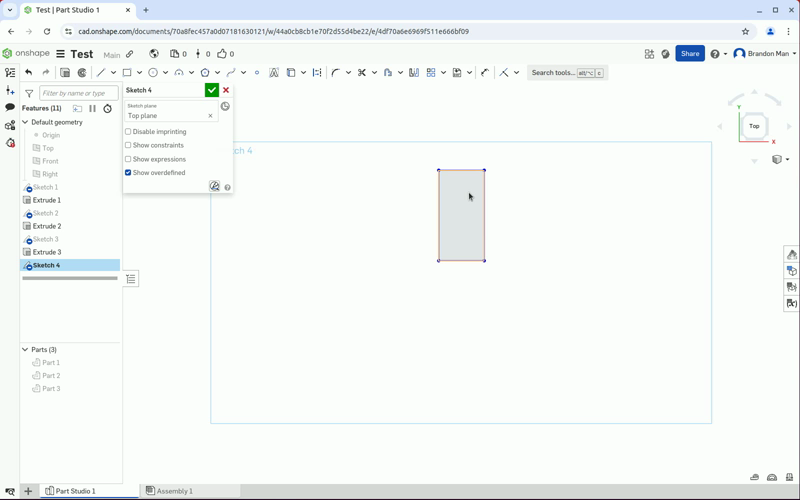
click(469, 192)
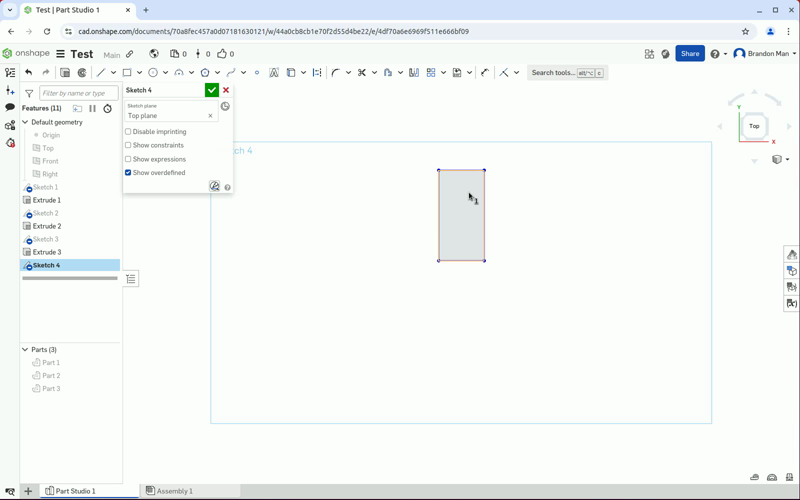
mouse_move(73, 352)
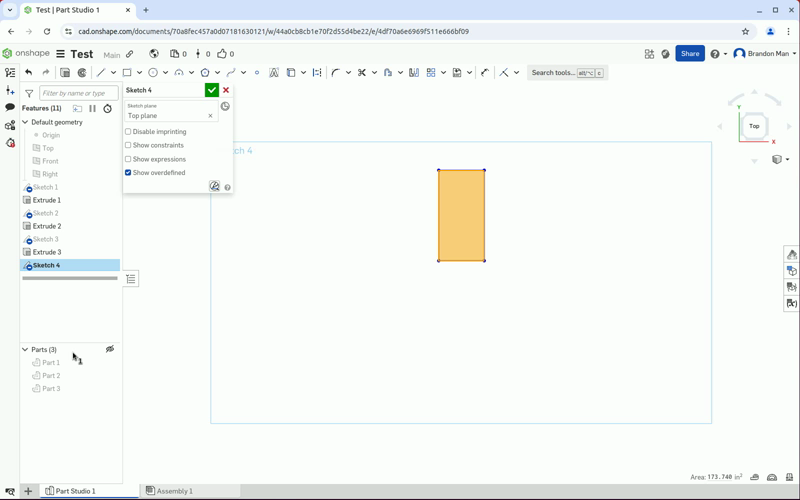
key(shift+y)
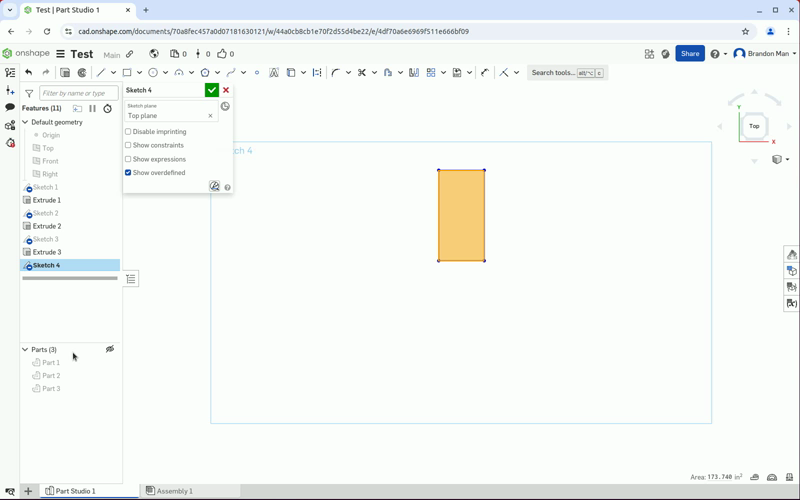
key(shift+e)
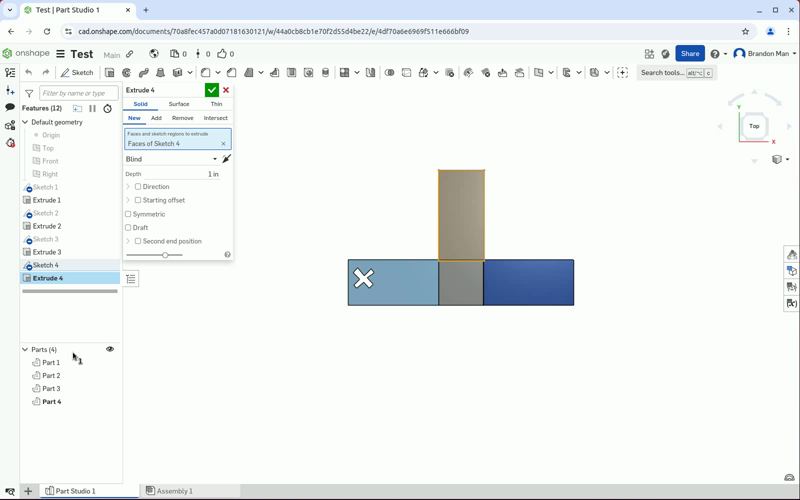
mouse_move(143, 106)
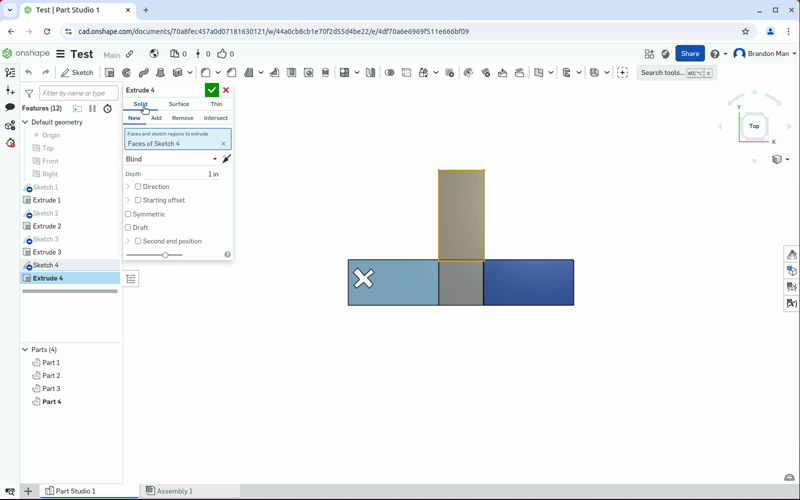
click(143, 106)
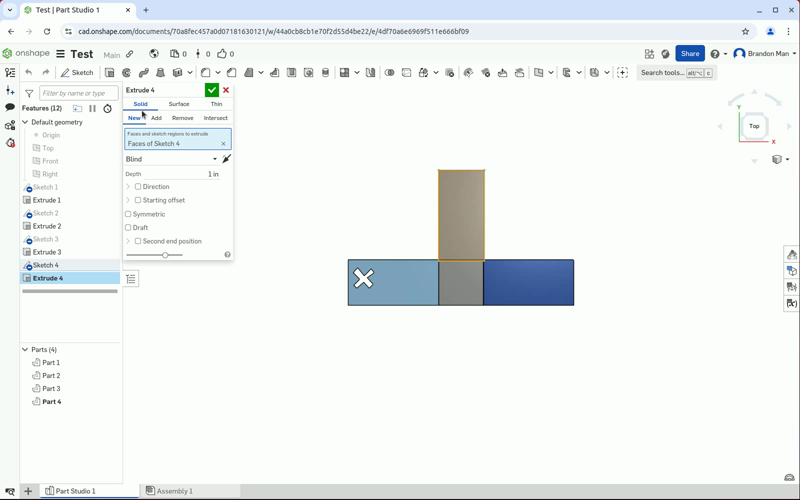
mouse_move(137, 120)
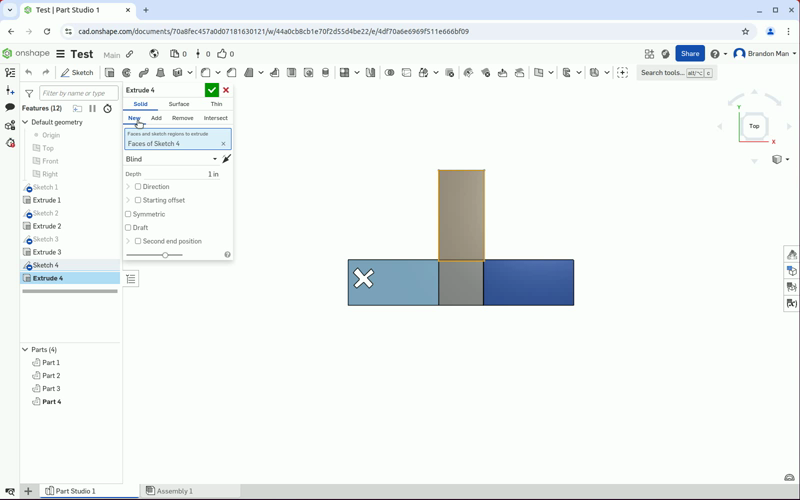
click(137, 120)
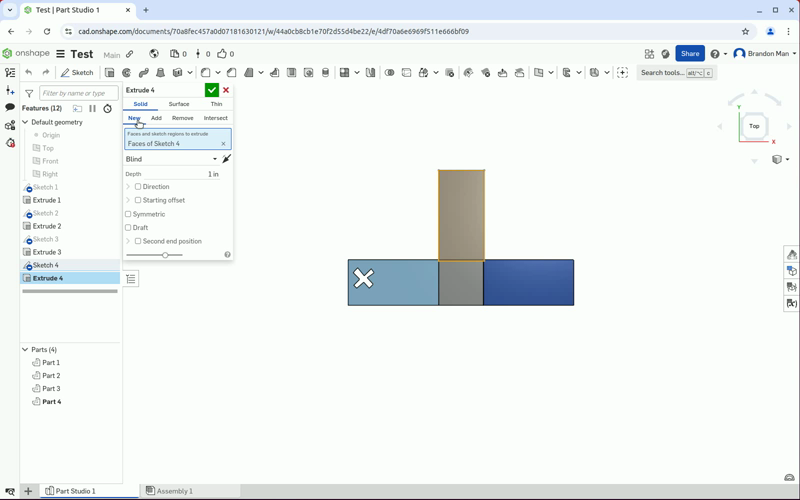
key(tab, 4)
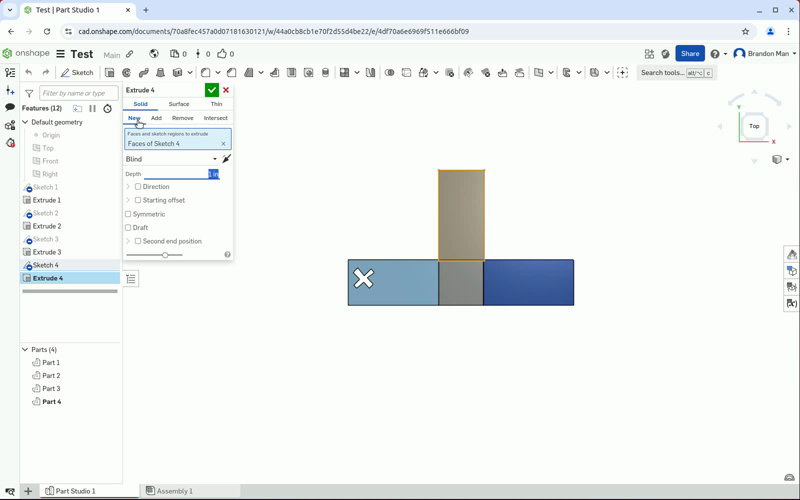
text(1.204)
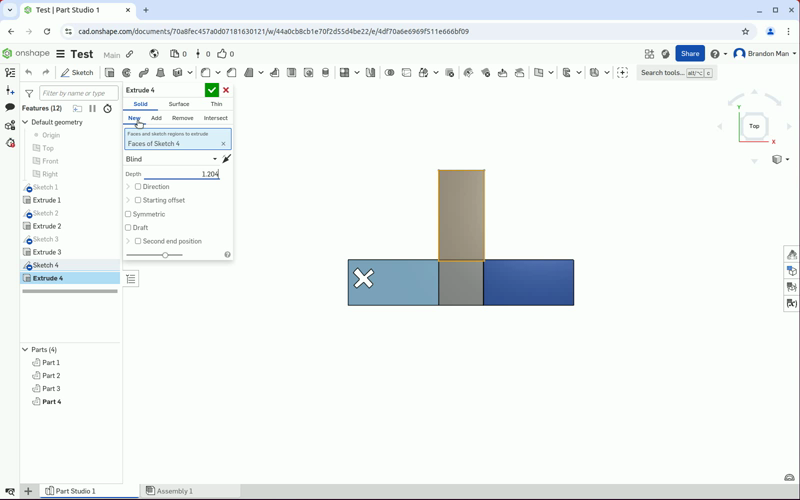
key(enter)
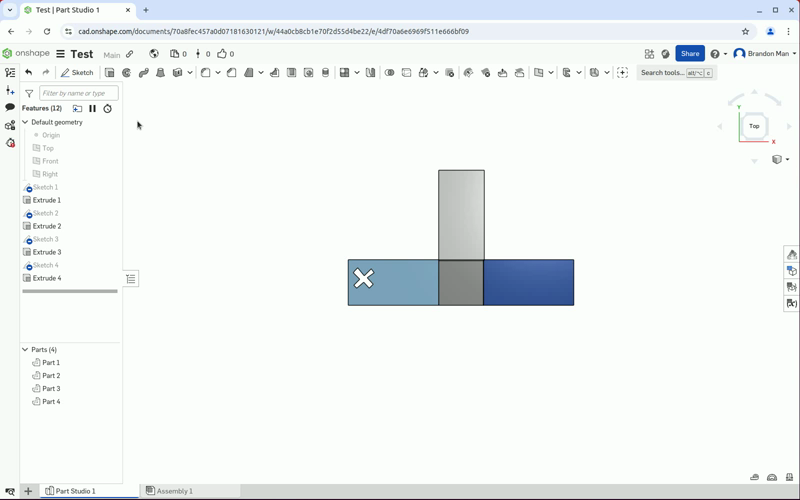
key(shift+h)
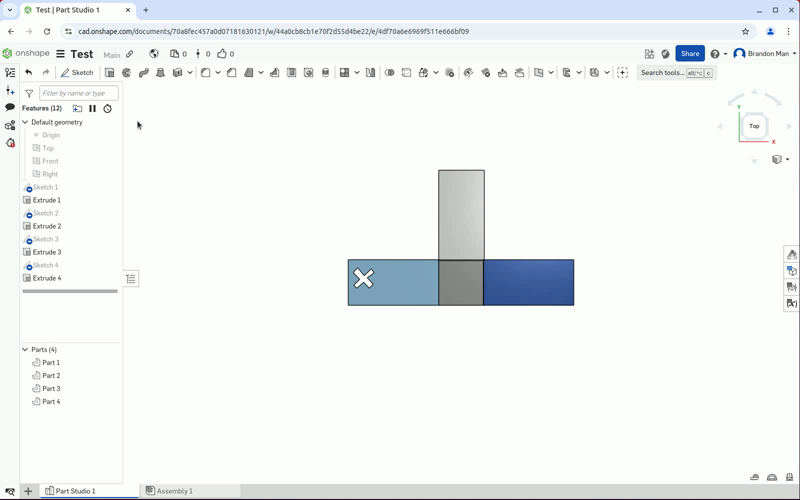
key(shift+h)
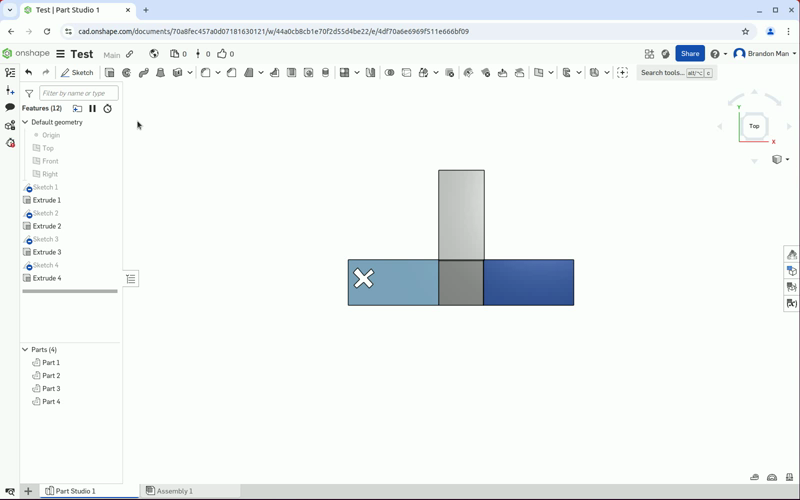
mouse_move(73, 189)
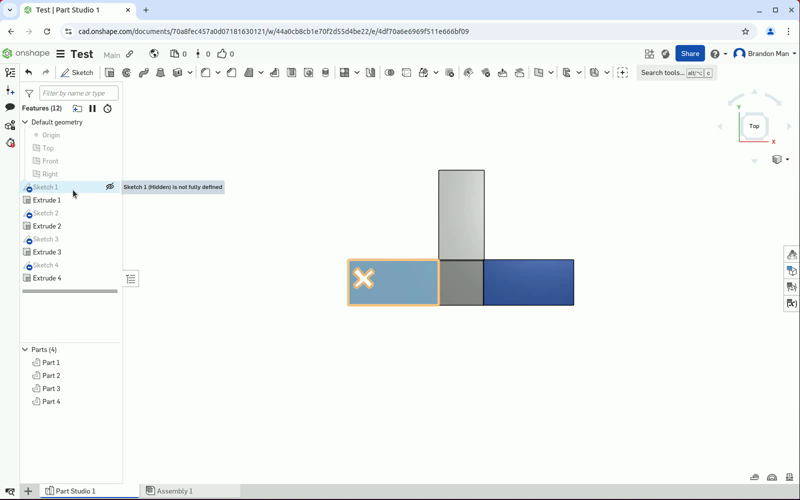
click(73, 189)
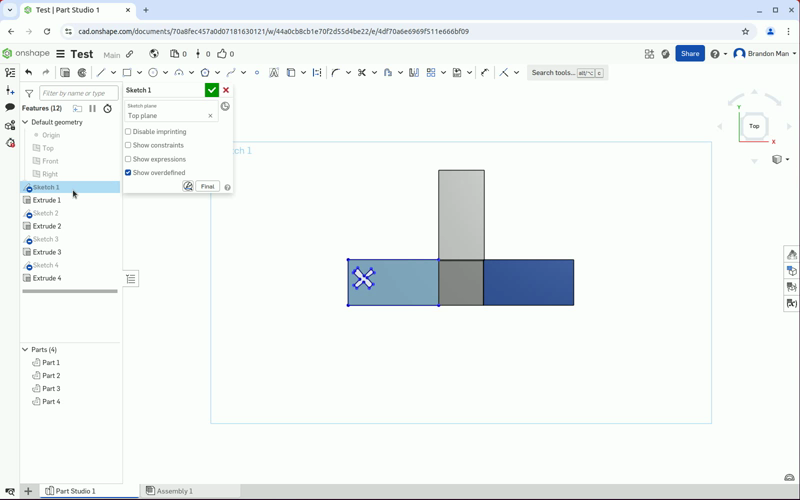
mouse_move(229, 92)
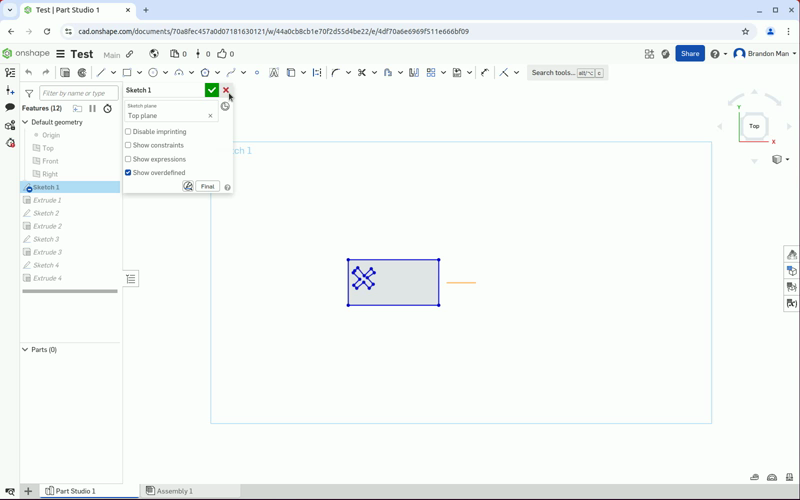
click(229, 92)
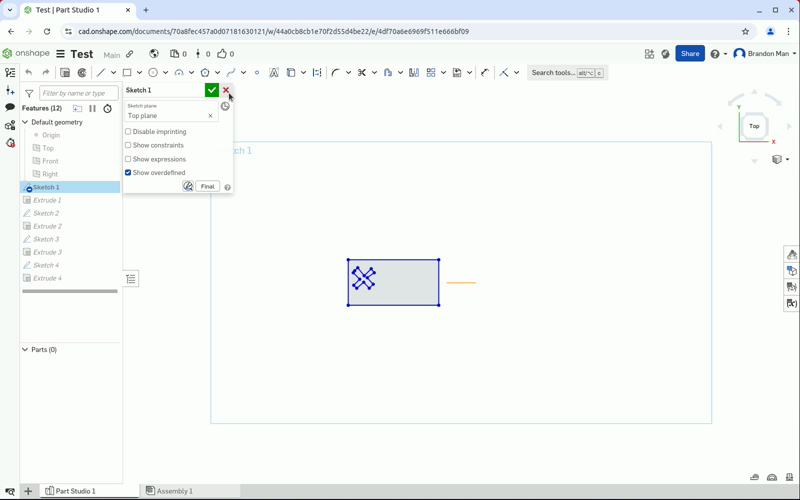
key(shift+s)
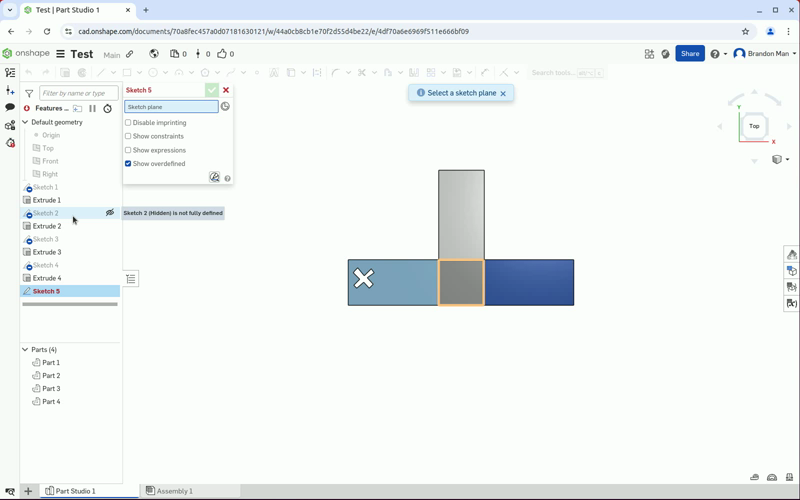
scroll(3)
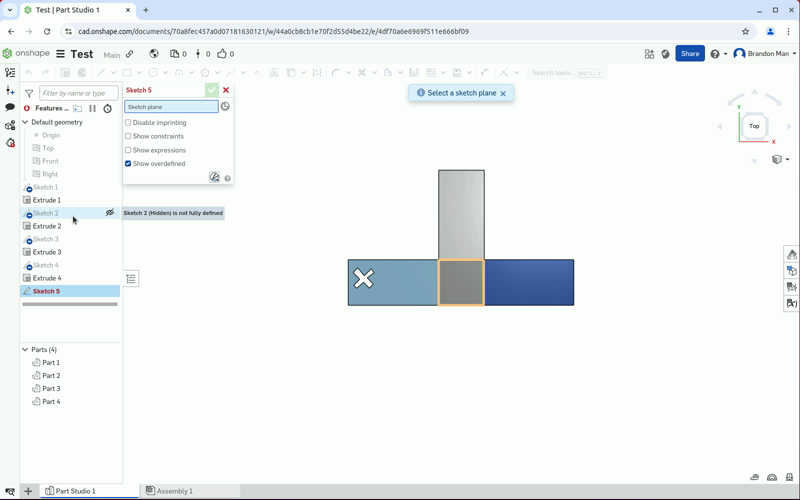
mouse_move(73, 150)
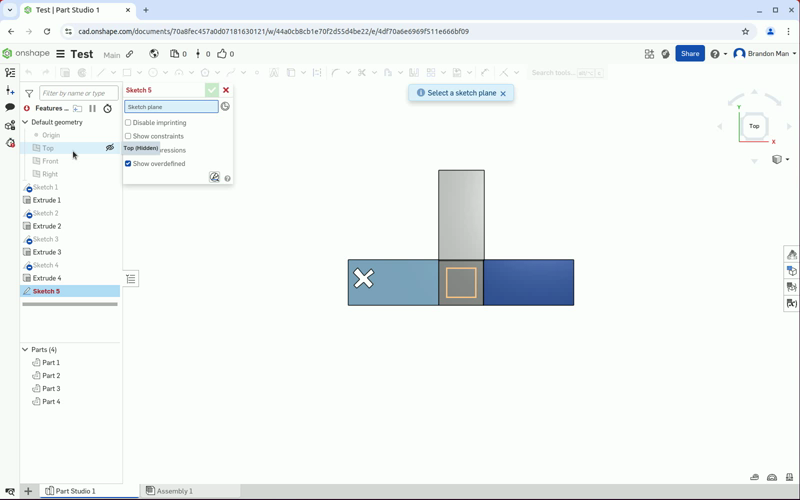
click(73, 150)
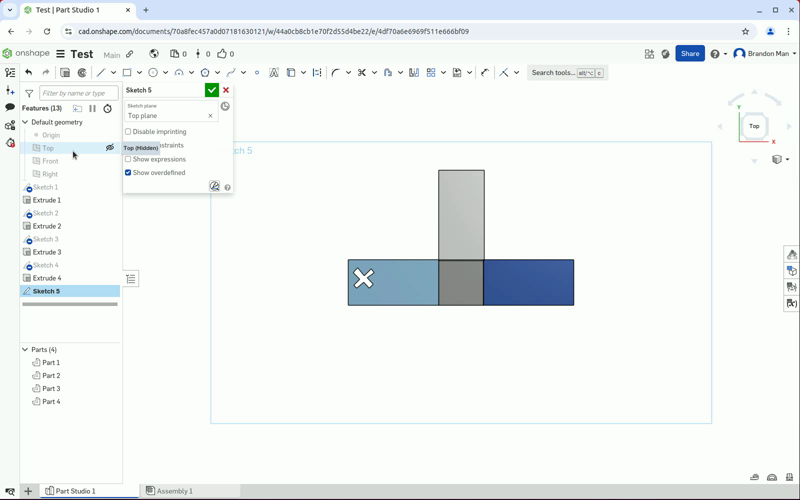
mouse_move(73, 352)
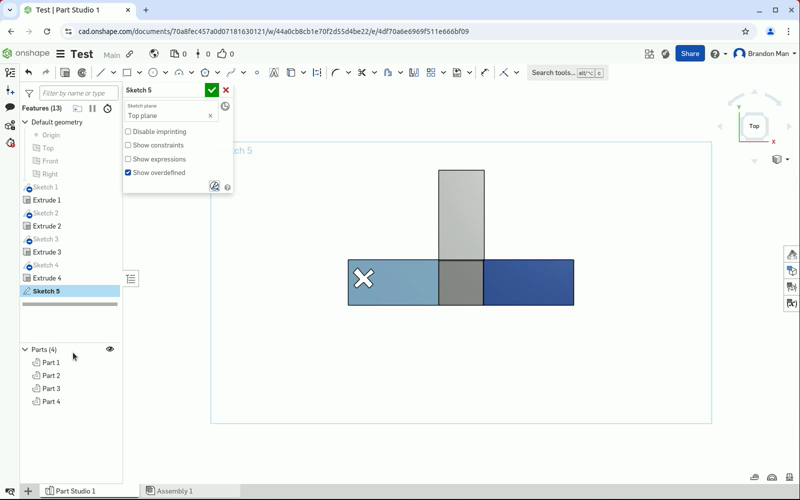
key(y)
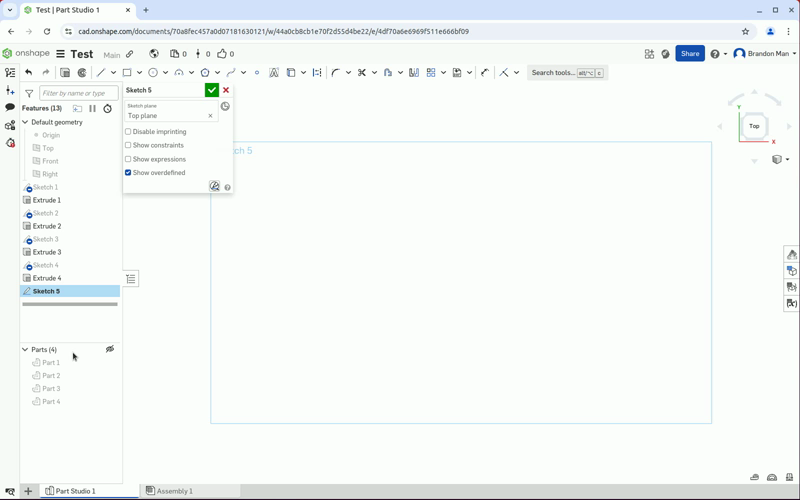
key(l)
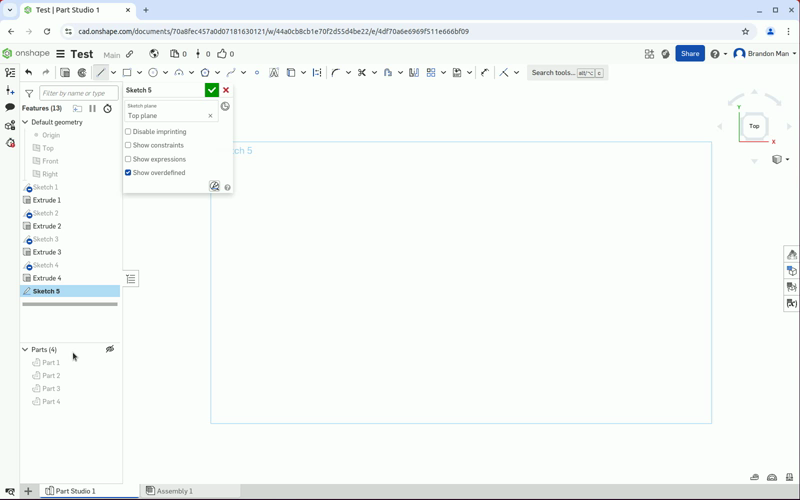
key_down(shift)
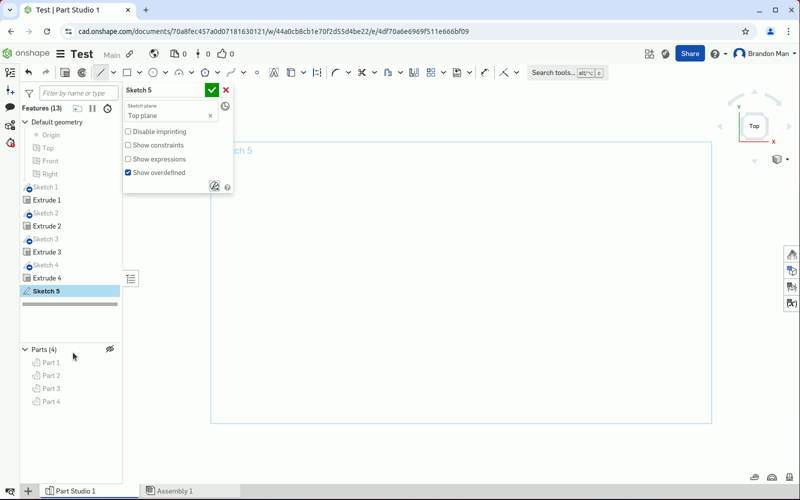
mouse_move(438, 395)
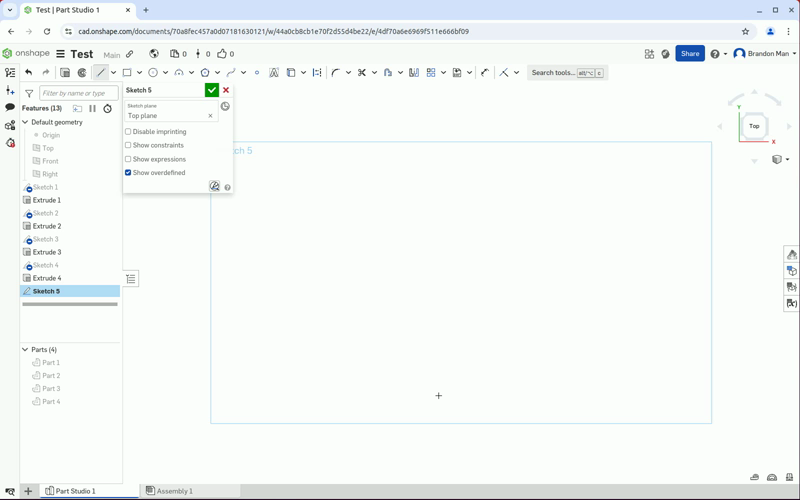
click(438, 395)
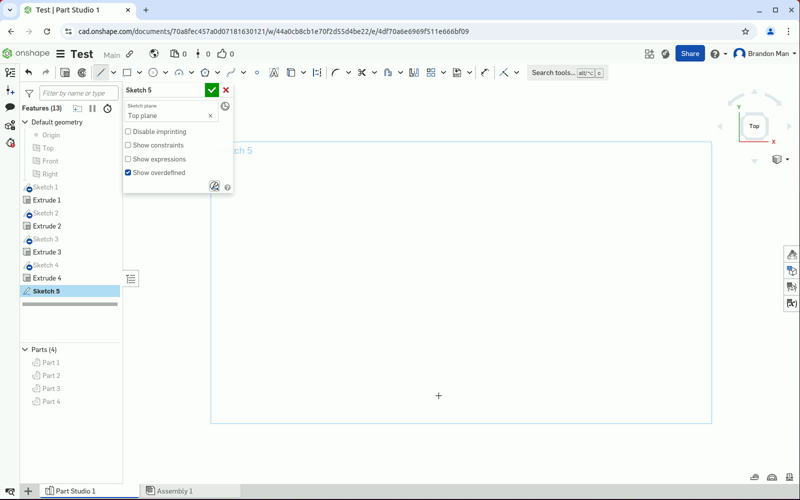
key_up(shift)
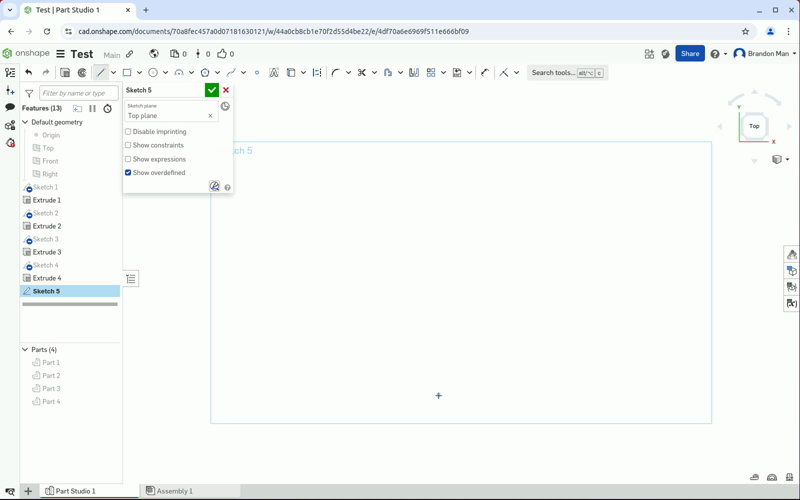
key_down(shift)
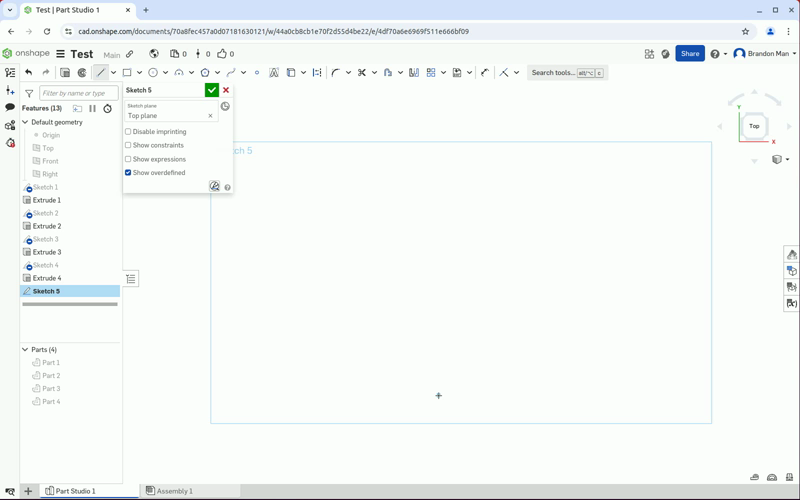
mouse_move(468, 395)
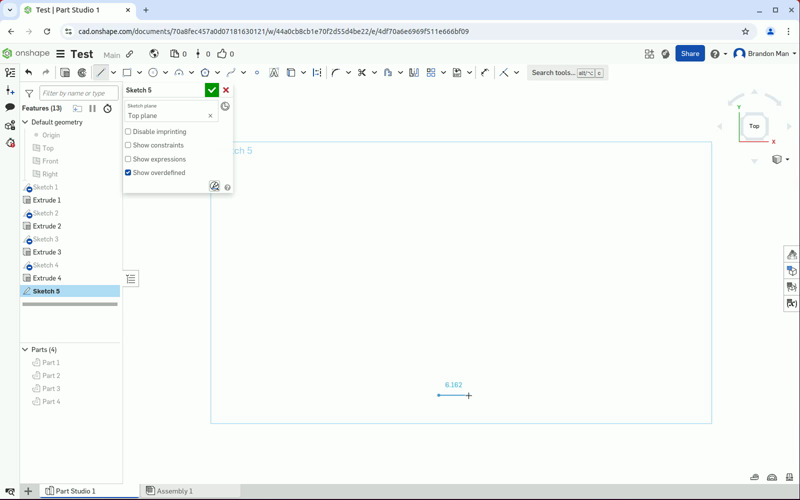
mouse_move(484, 395)
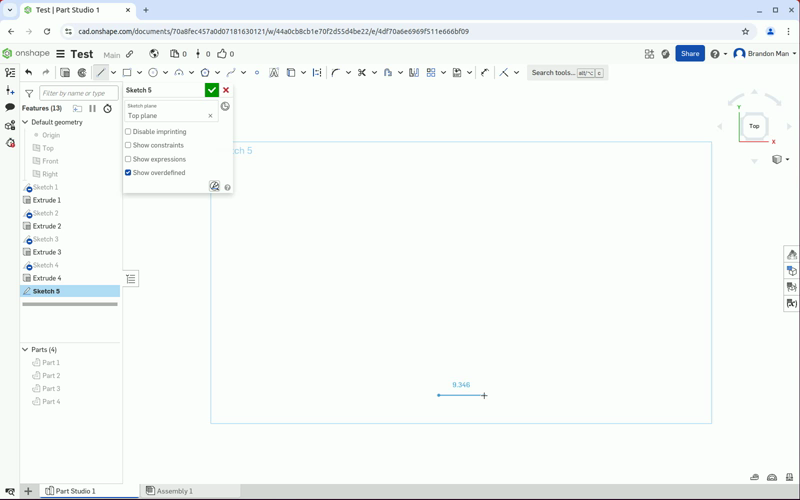
click(484, 395)
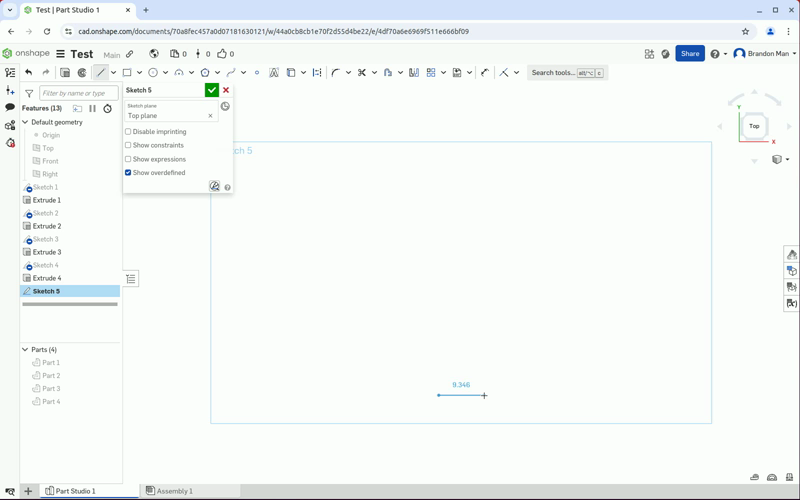
key_up(shift)
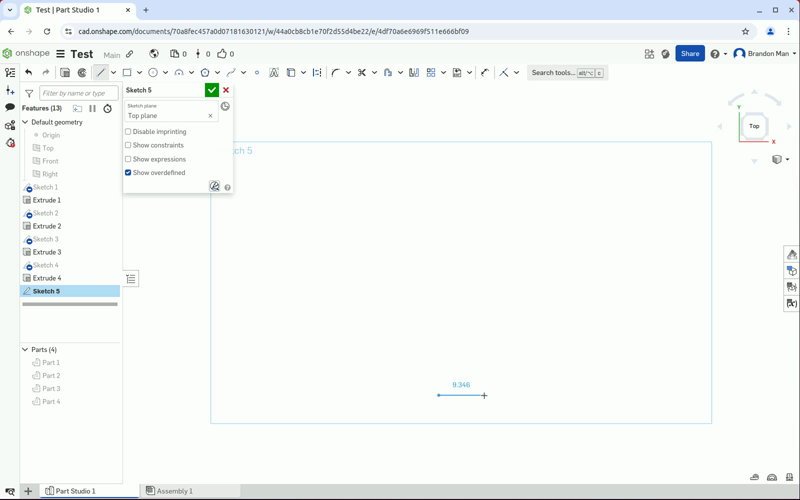
key_down(shift)
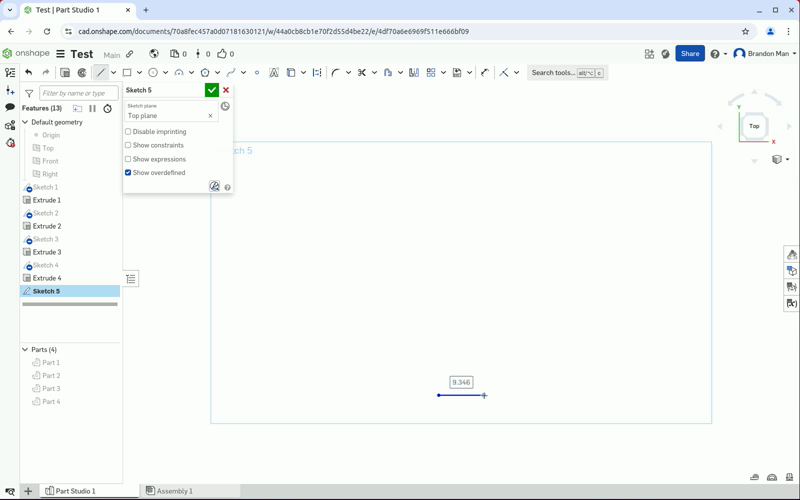
mouse_move(484, 304)
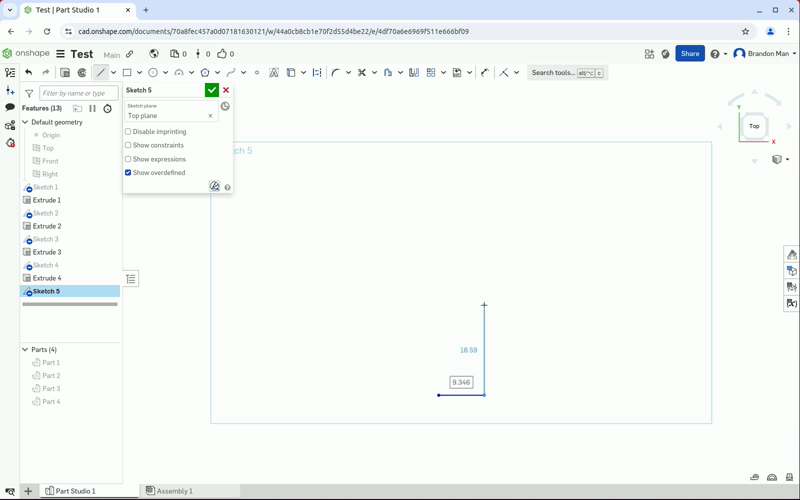
click(484, 304)
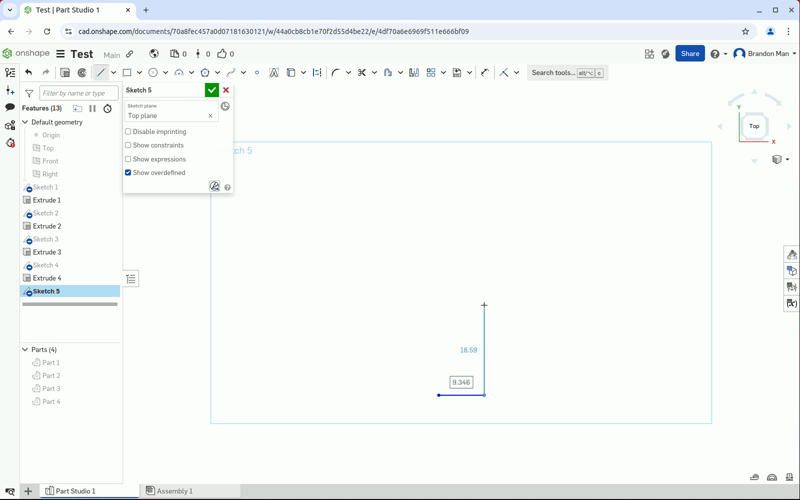
key_up(shift)
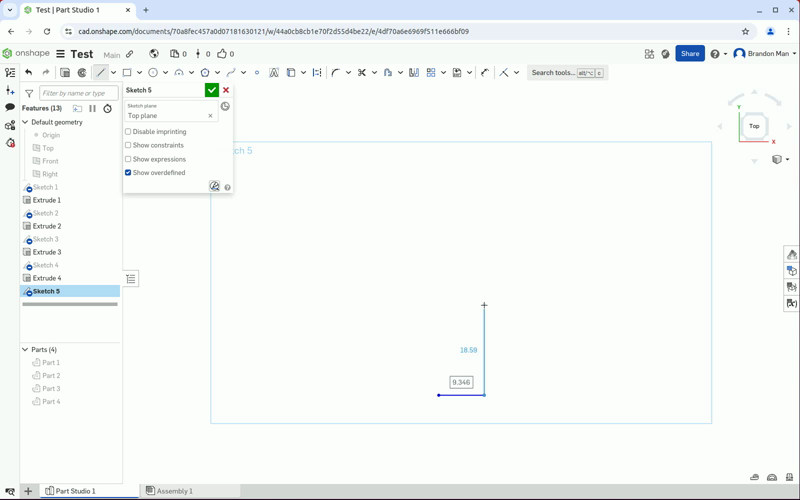
key_down(shift)
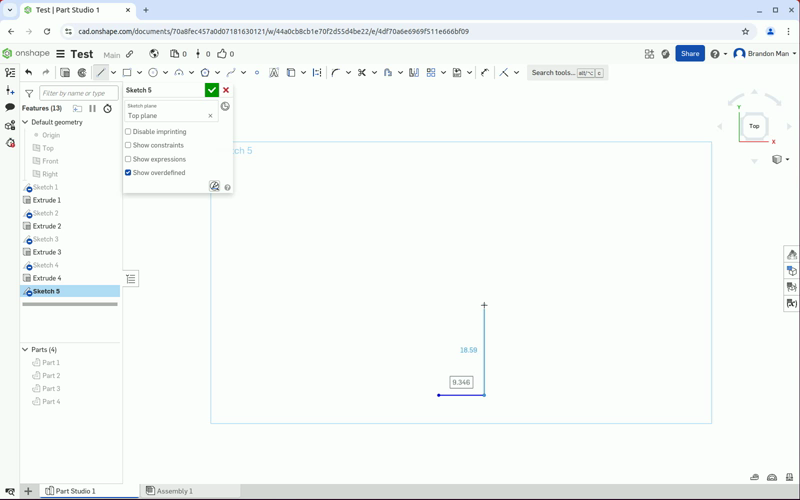
mouse_move(514, 304)
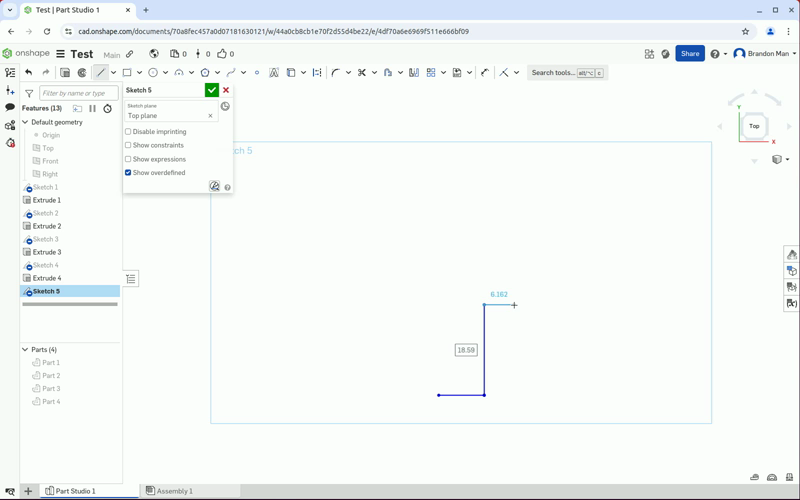
mouse_move(438, 304)
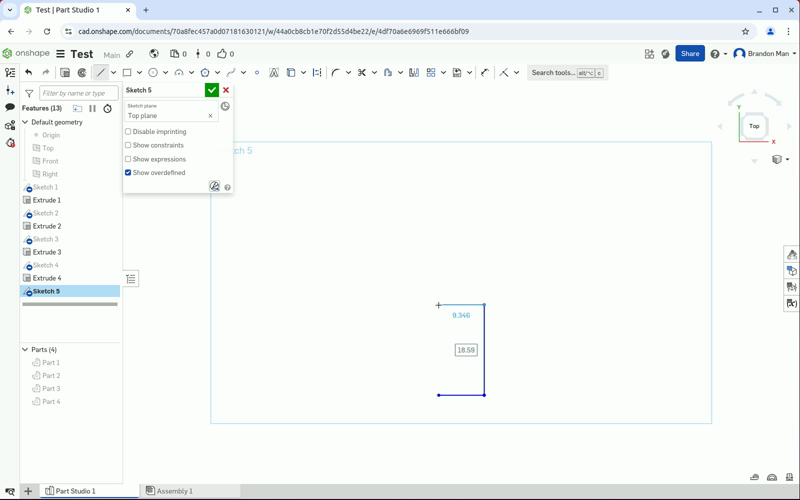
click(438, 304)
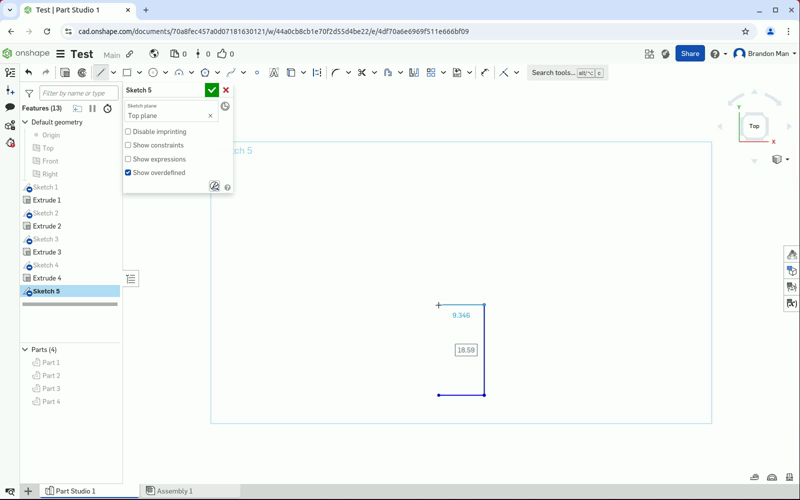
key_up(shift)
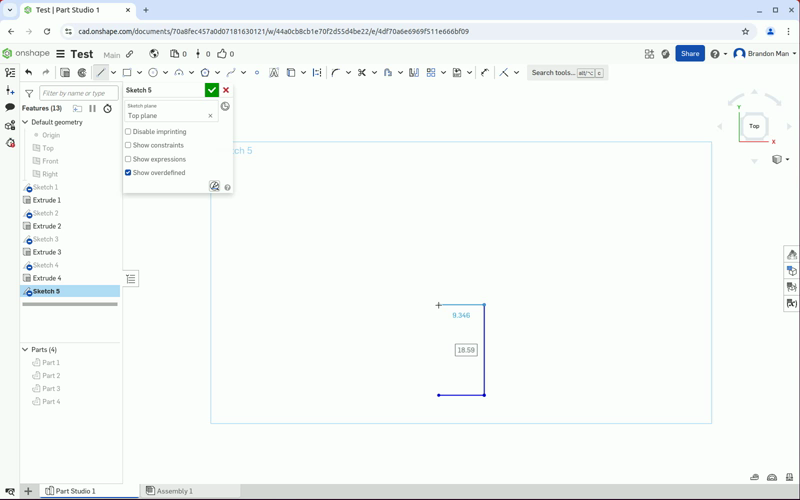
key_down(shift)
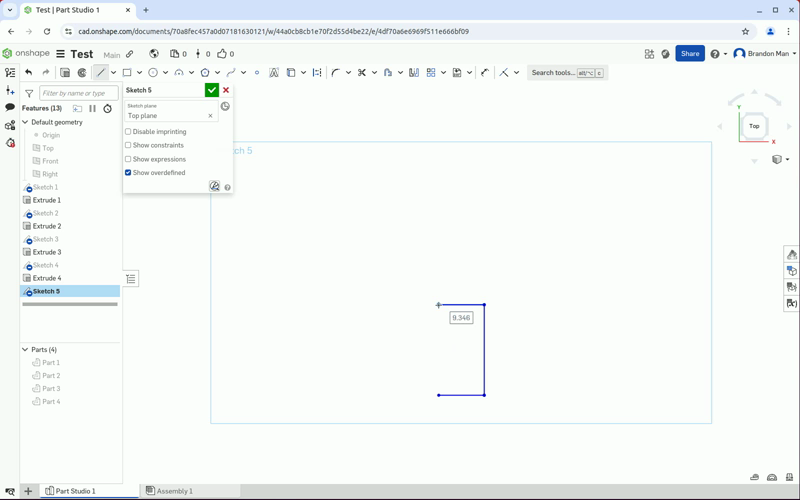
mouse_move(438, 395)
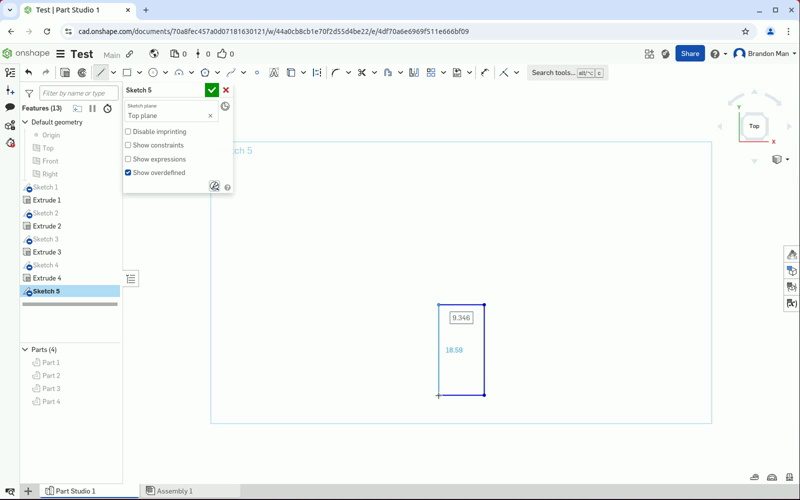
key_up(shift)
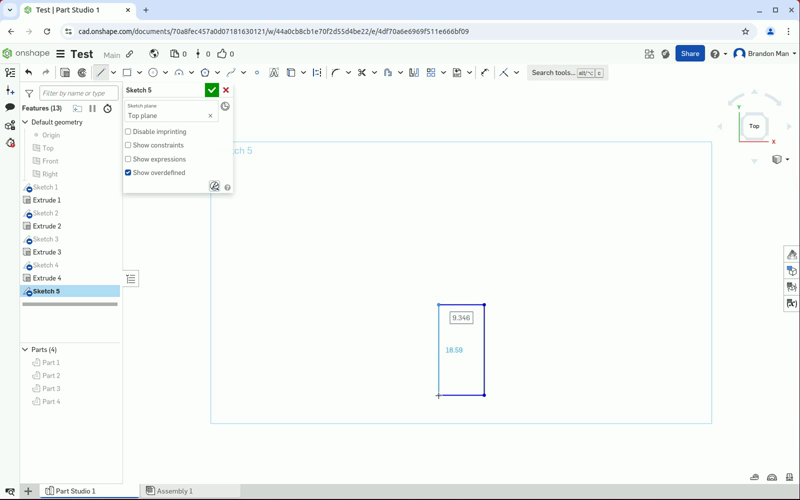
click(438, 395)
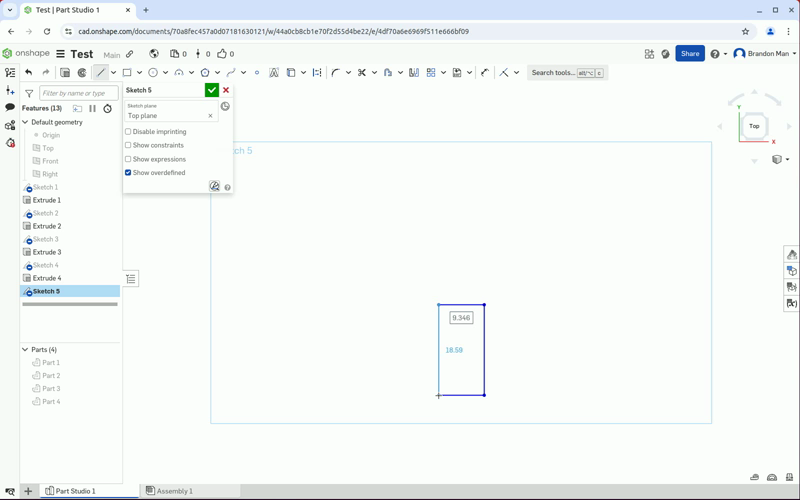
key(esc)
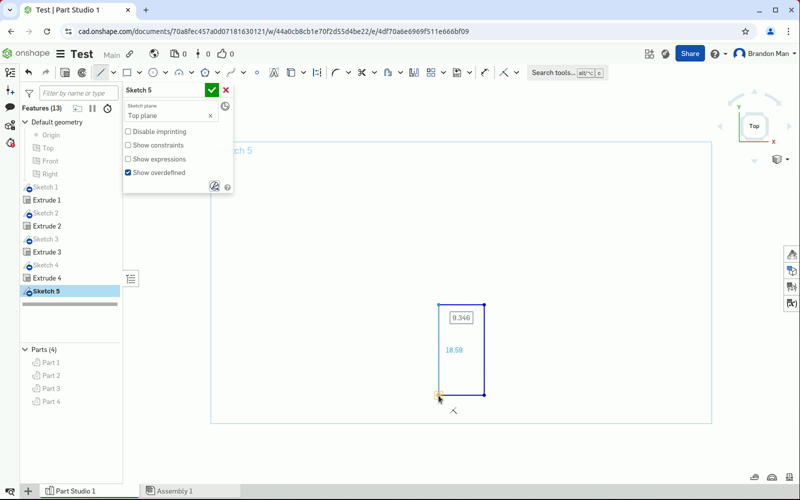
key(l)
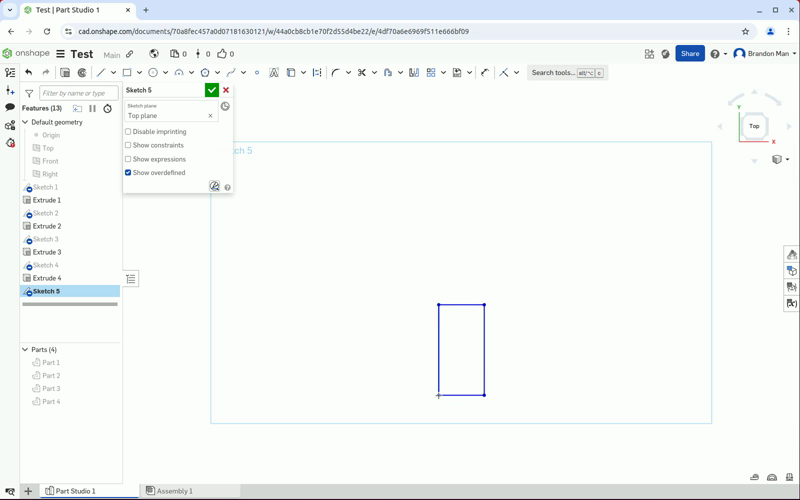
key_down(shift)
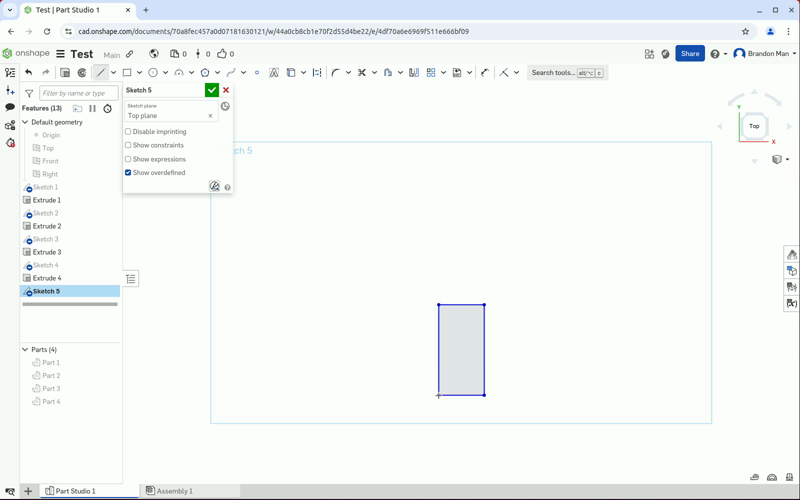
mouse_move(450, 363)
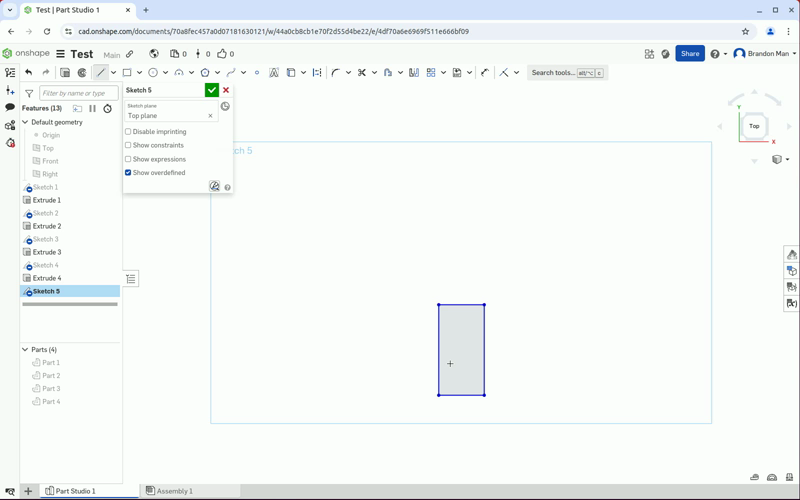
click(450, 363)
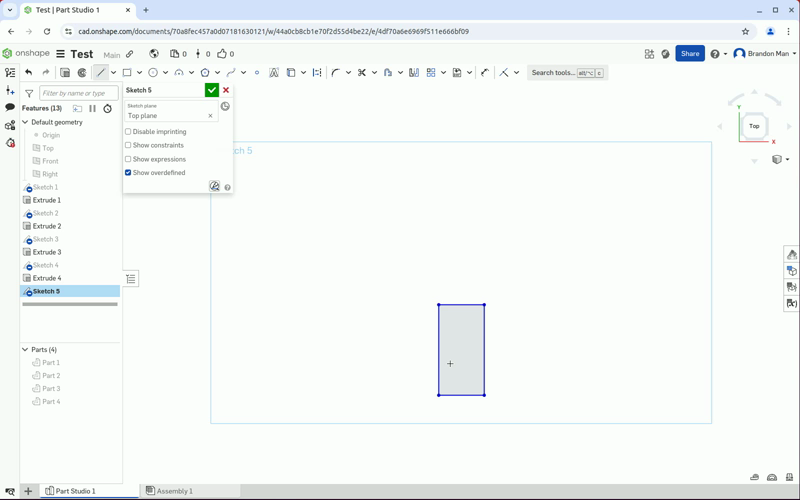
key_up(shift)
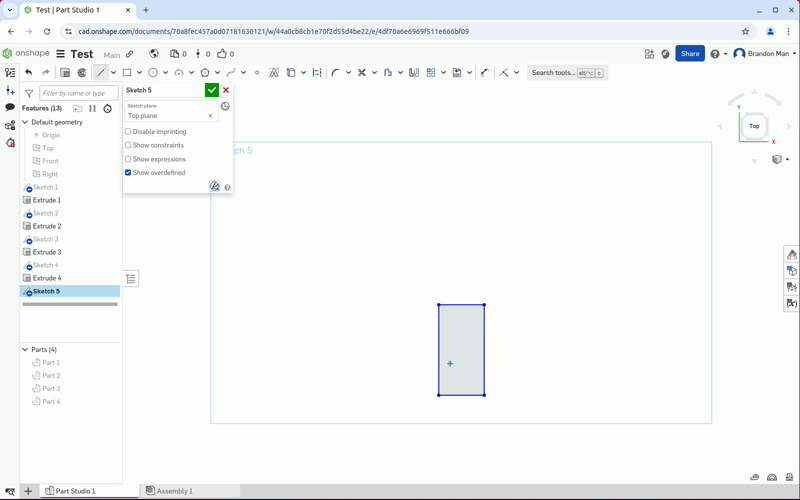
key_down(shift)
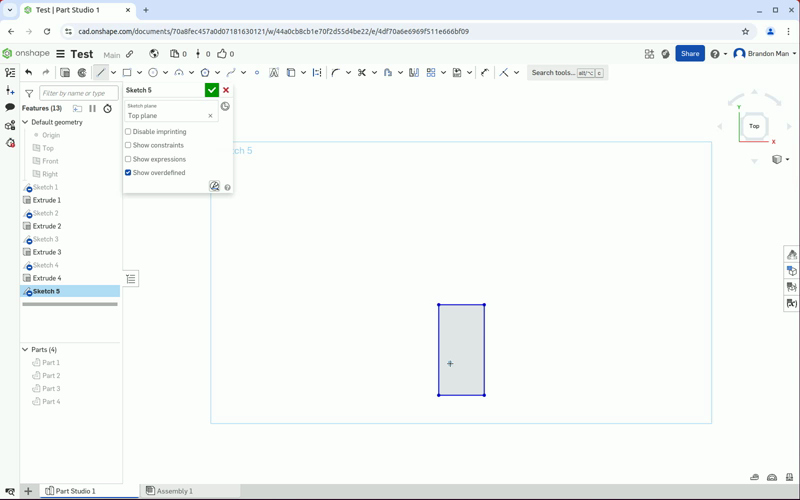
mouse_move(480, 363)
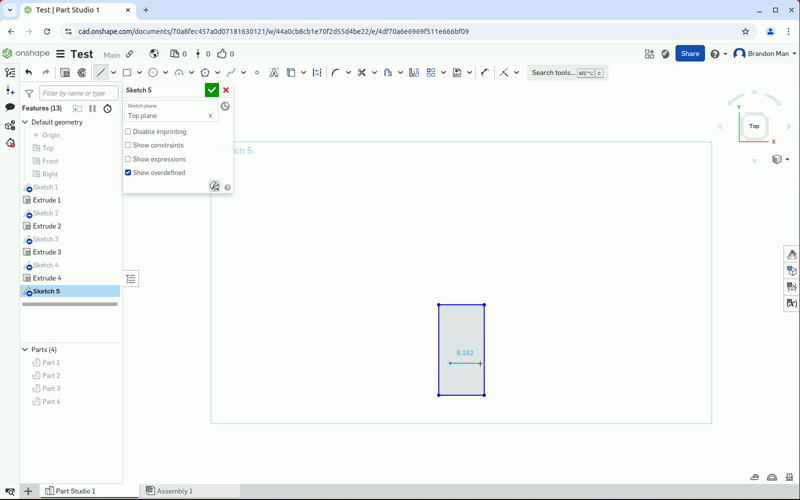
mouse_move(458, 371)
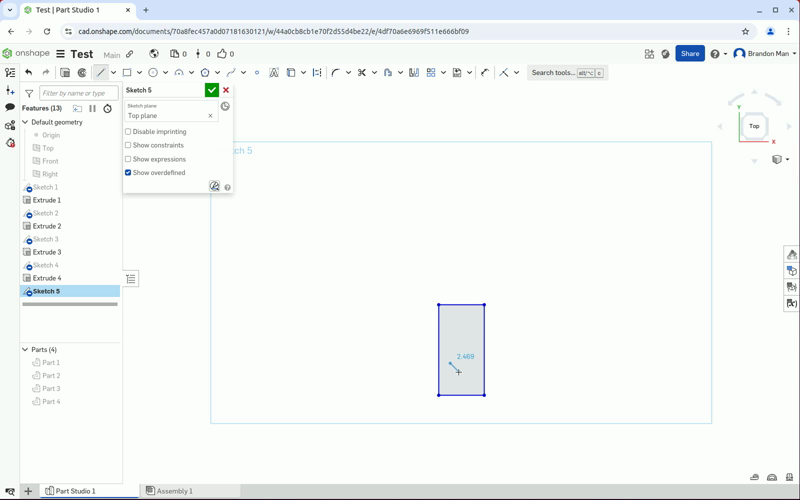
click(458, 371)
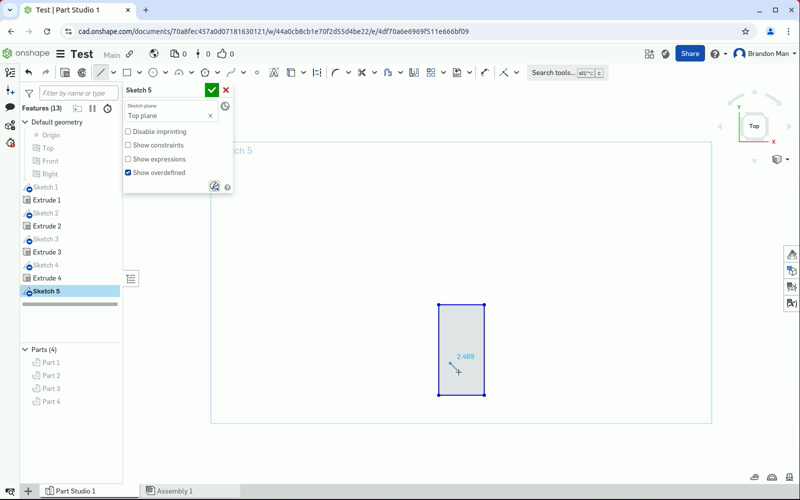
key_up(shift)
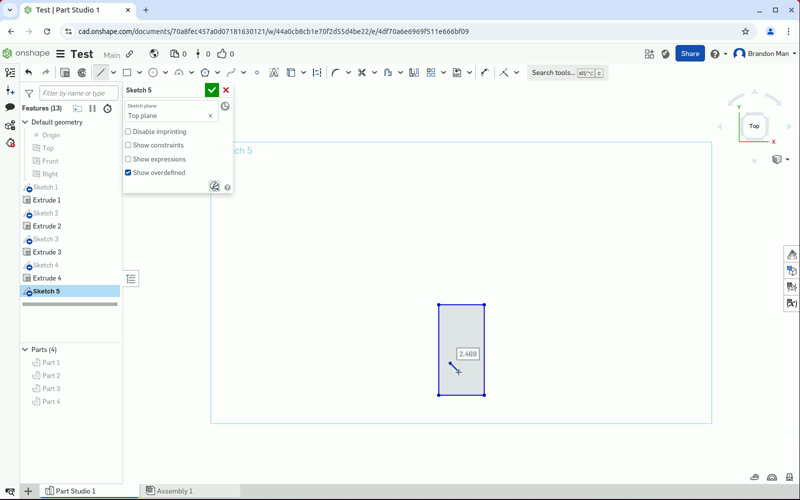
key_down(shift)
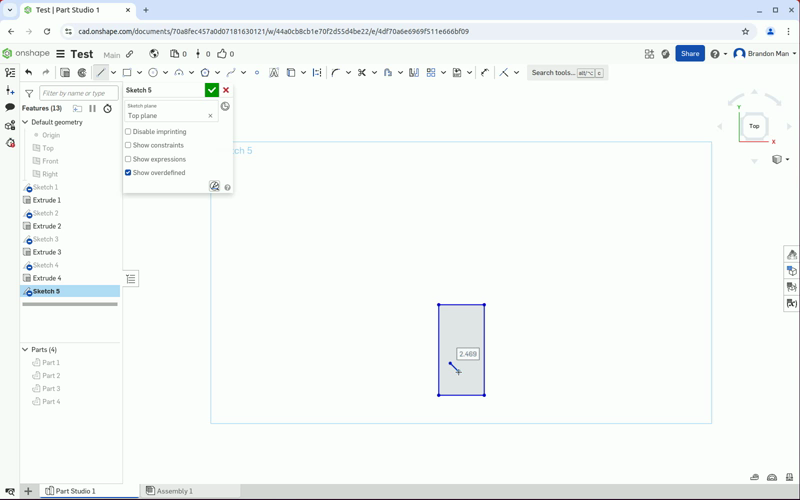
mouse_move(488, 371)
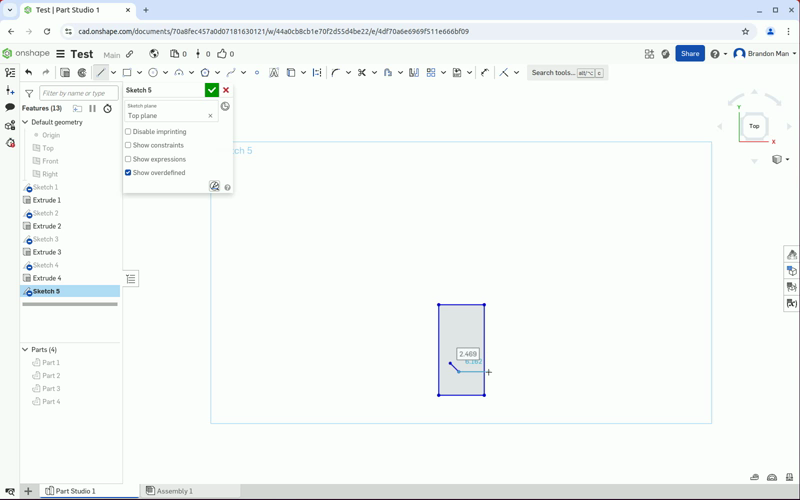
mouse_move(458, 386)
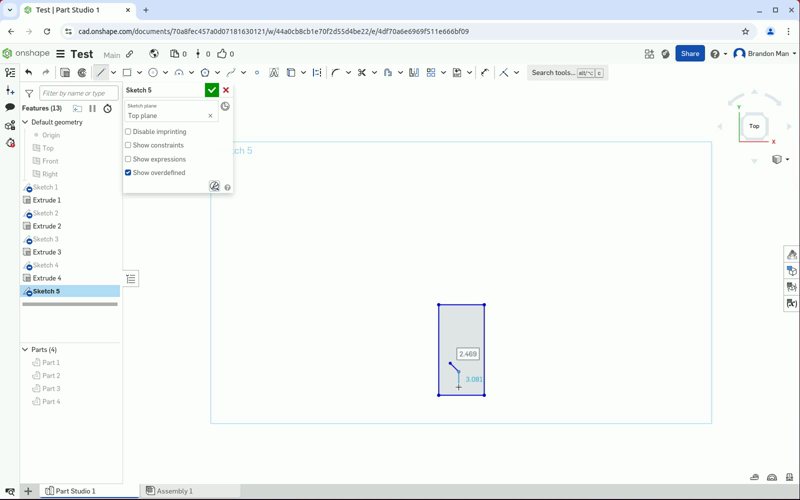
click(458, 386)
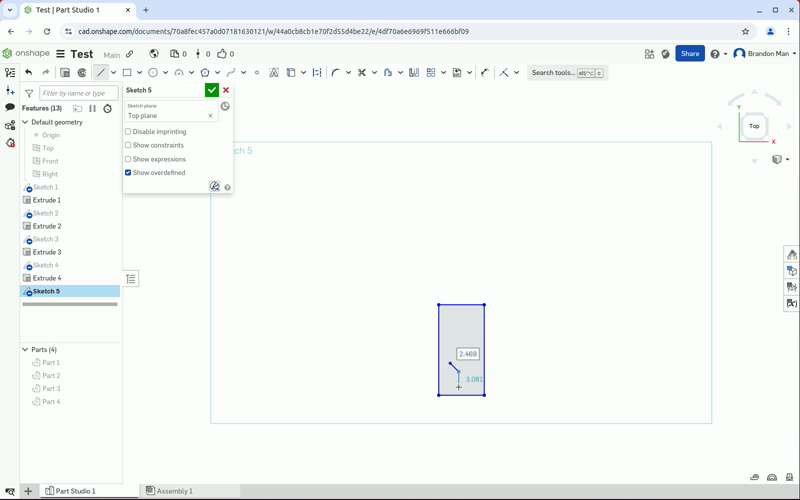
key_up(shift)
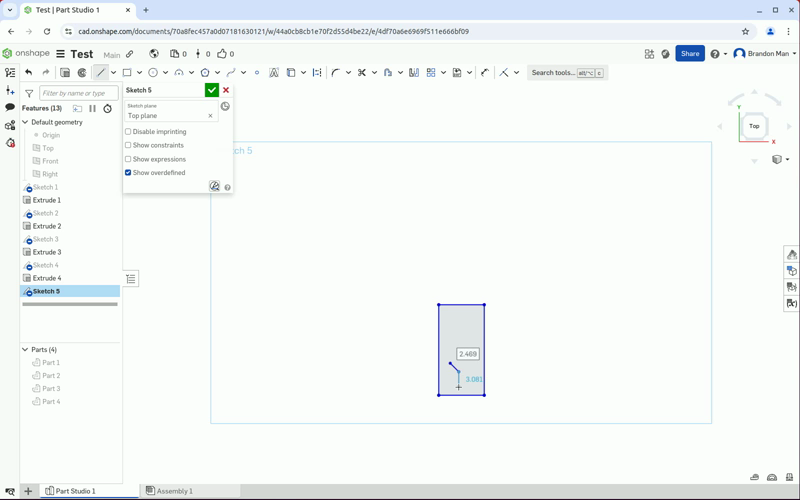
key_down(shift)
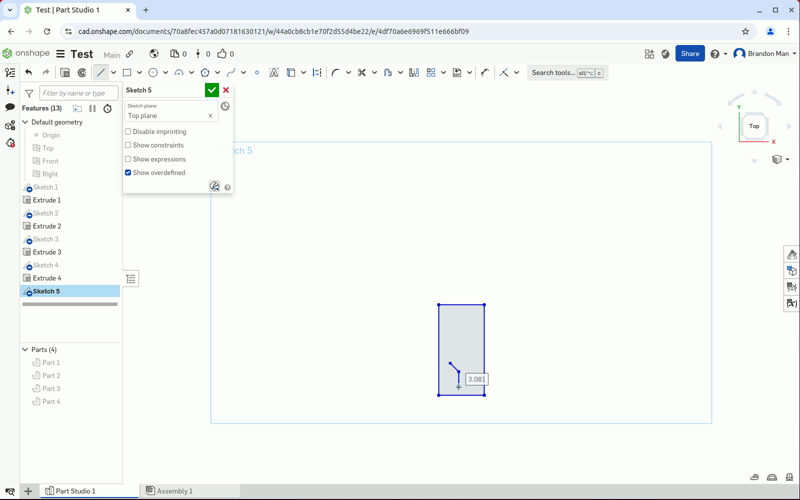
mouse_move(488, 386)
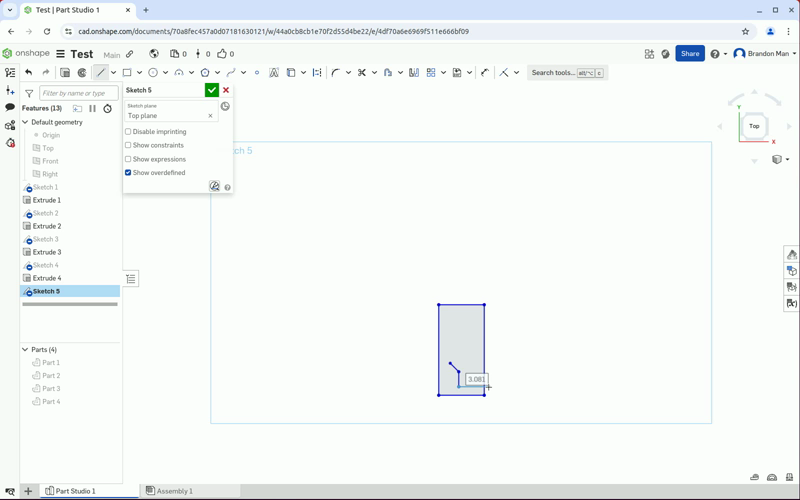
mouse_move(465, 386)
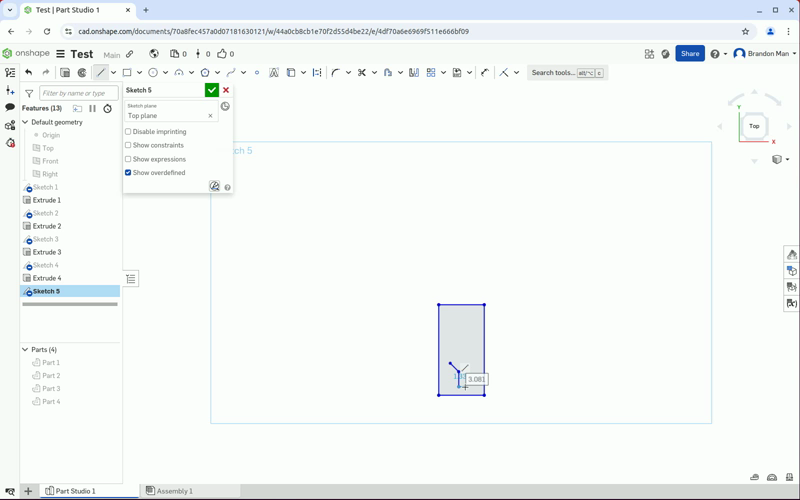
scroll(6)
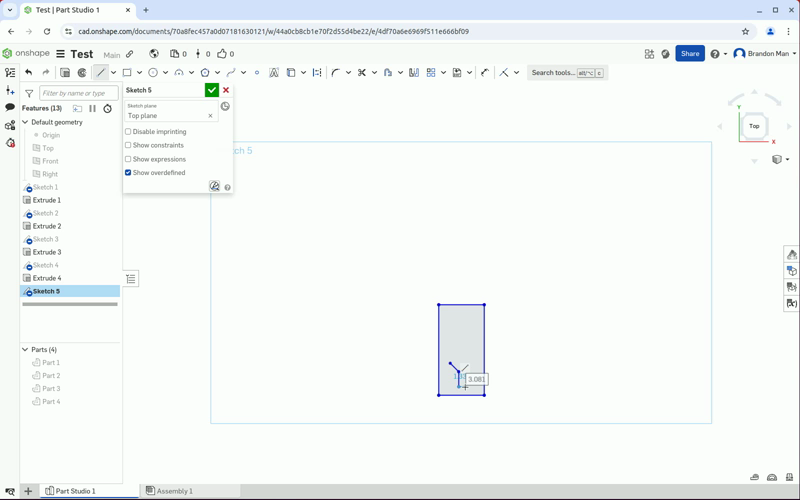
scroll(6)
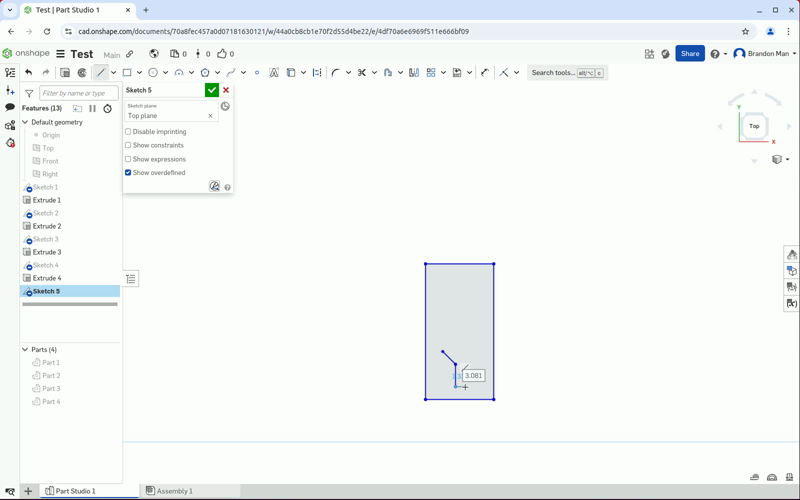
scroll(6)
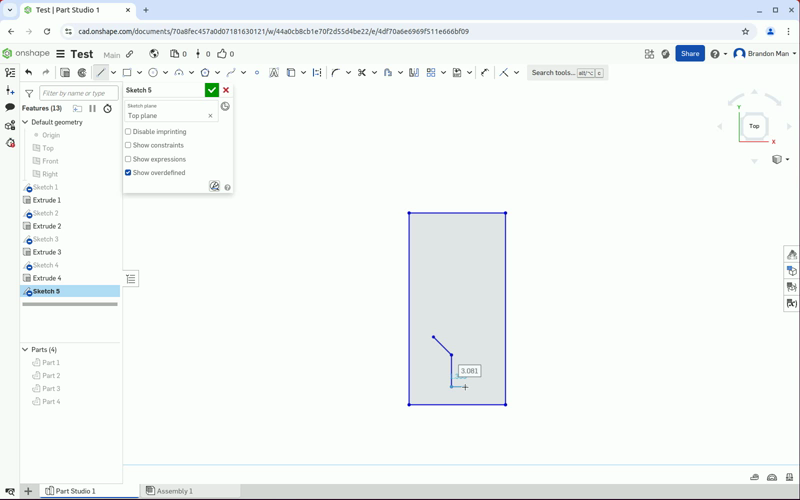
scroll(6)
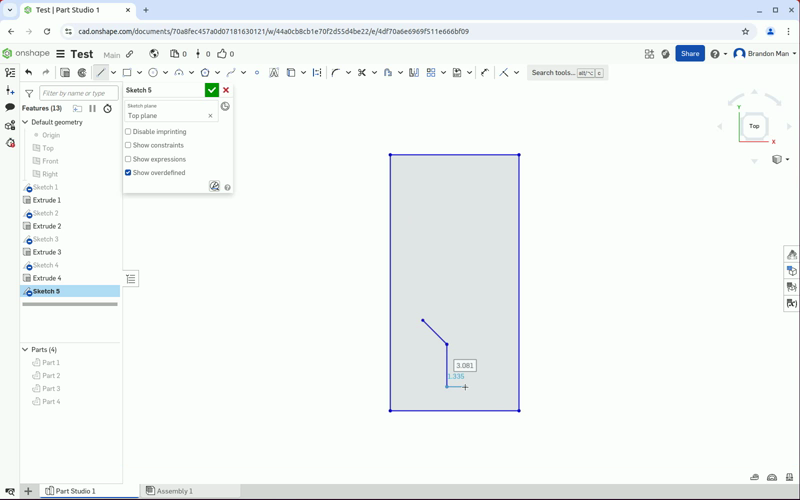
scroll(6)
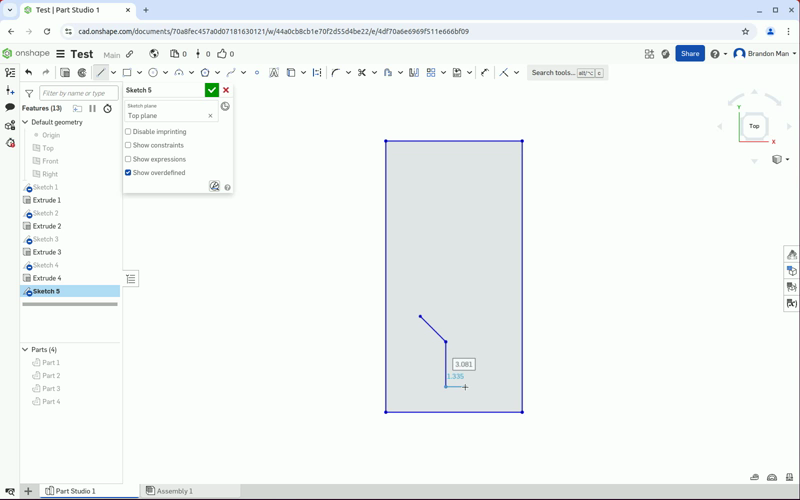
scroll(6)
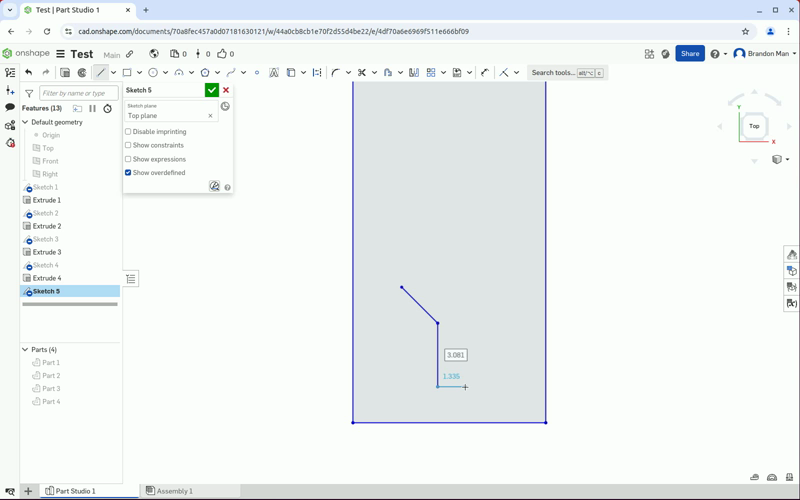
scroll(6)
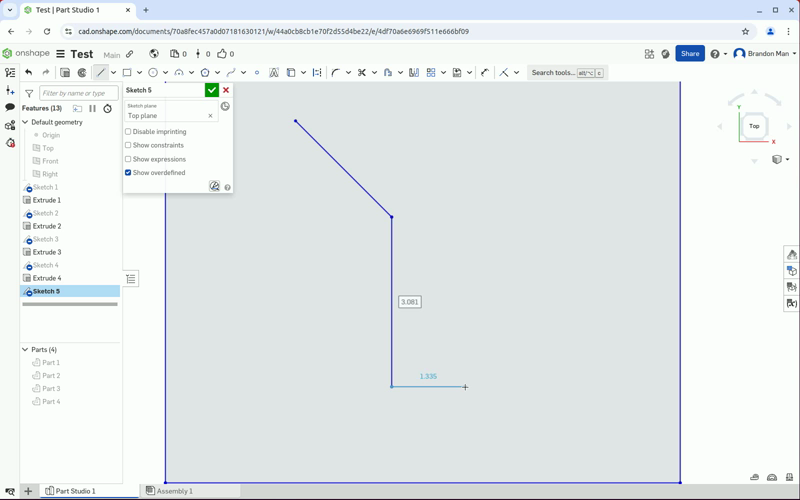
click(465, 386)
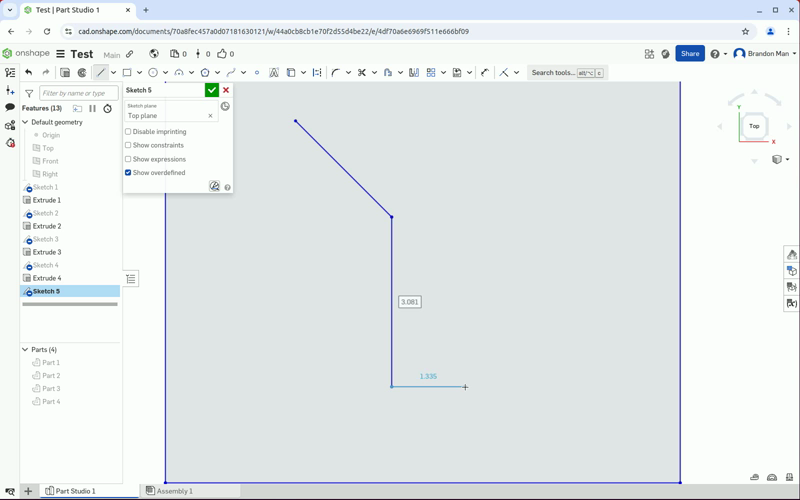
scroll(-6)
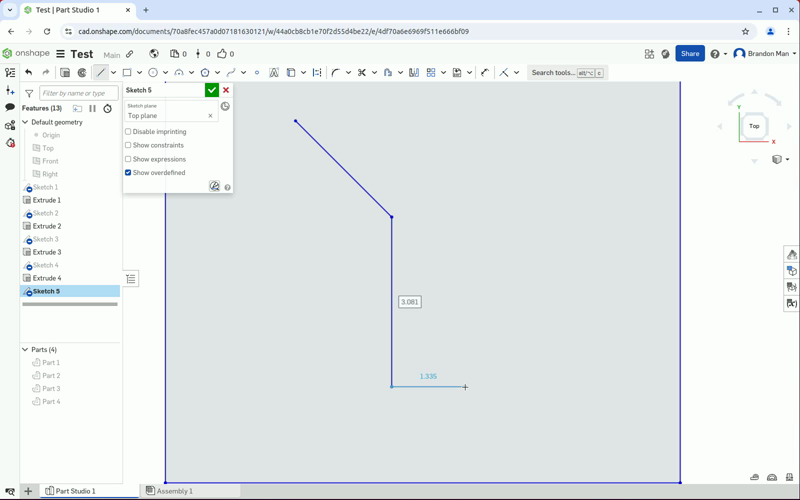
scroll(-6)
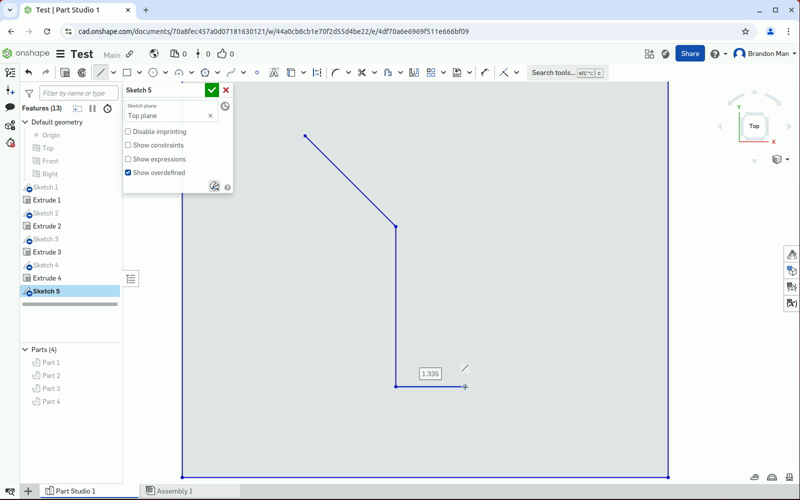
scroll(-6)
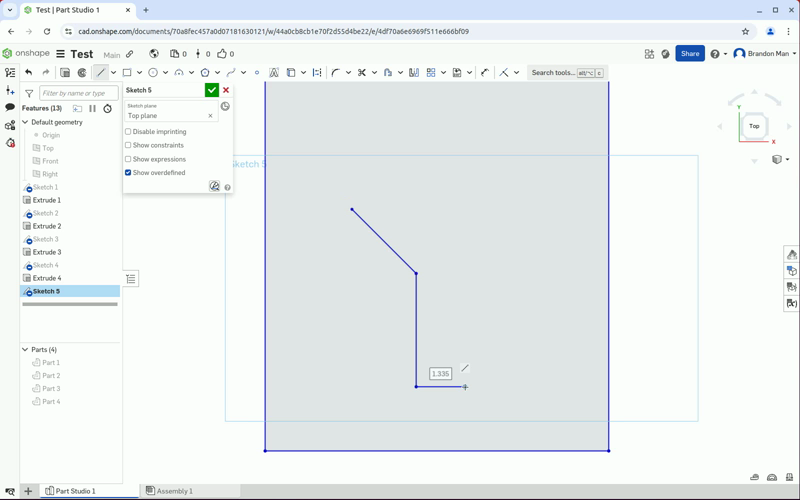
scroll(-6)
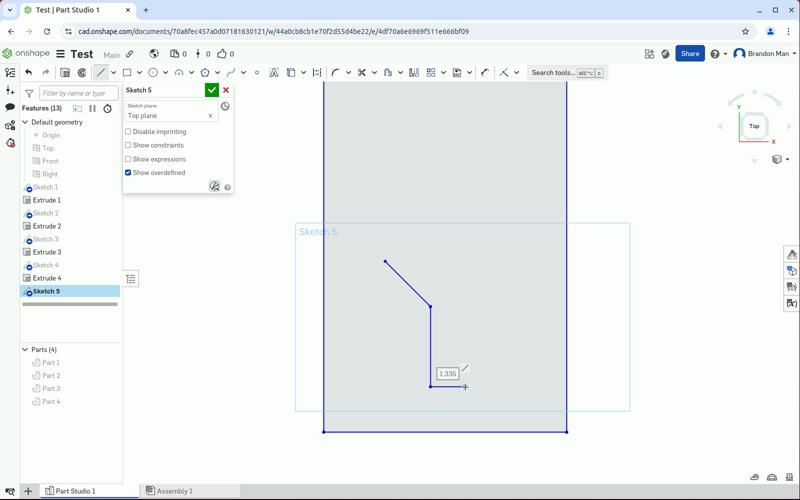
scroll(-6)
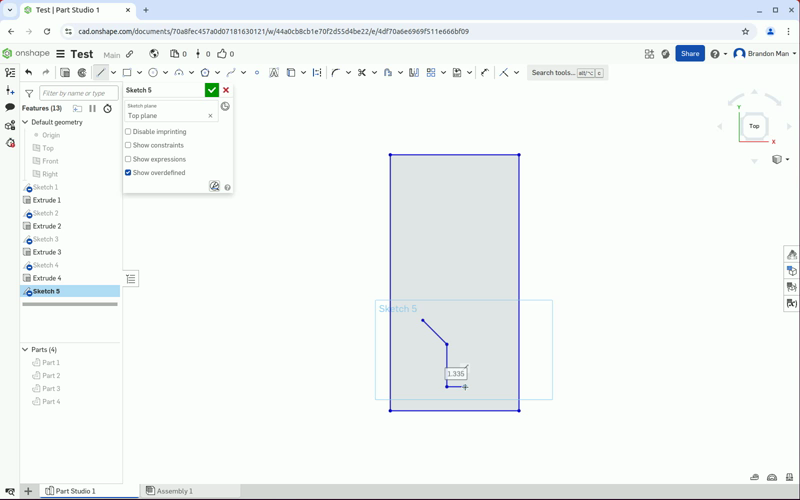
scroll(-6)
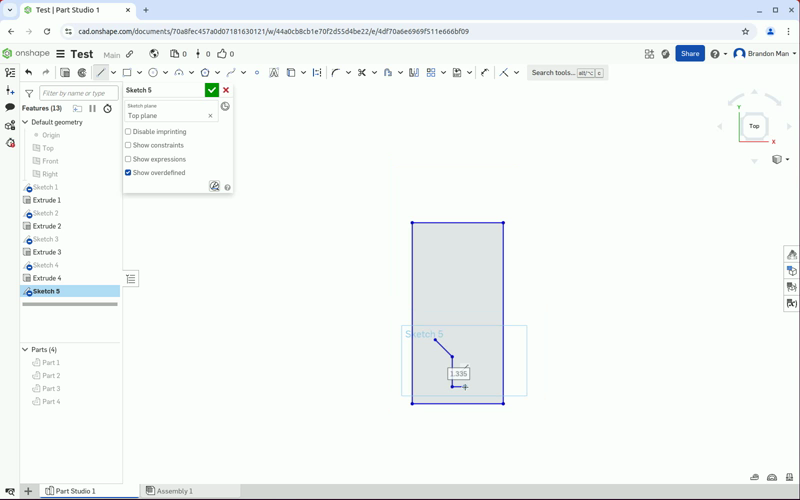
scroll(-6)
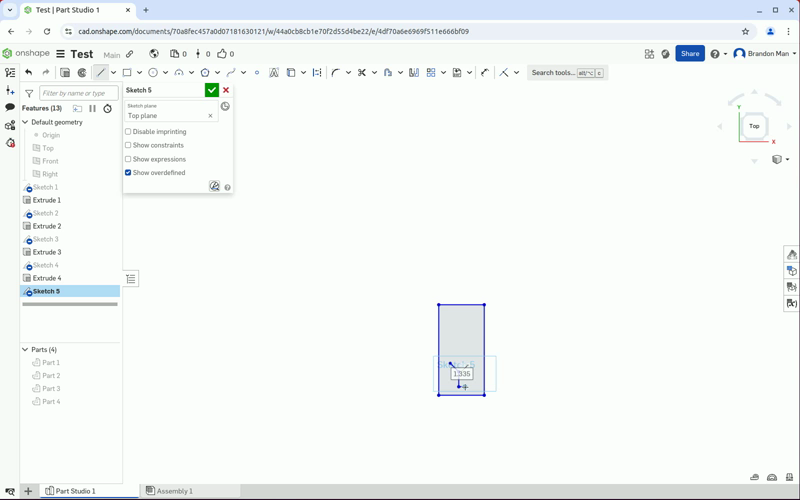
key_up(shift)
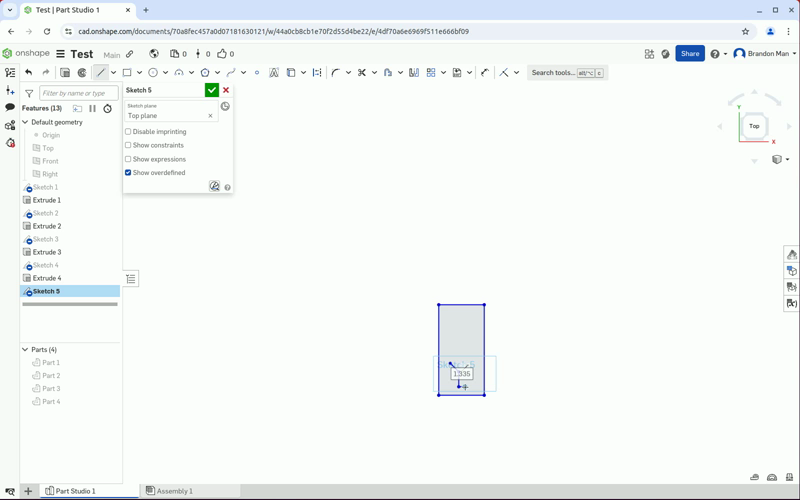
key_down(shift)
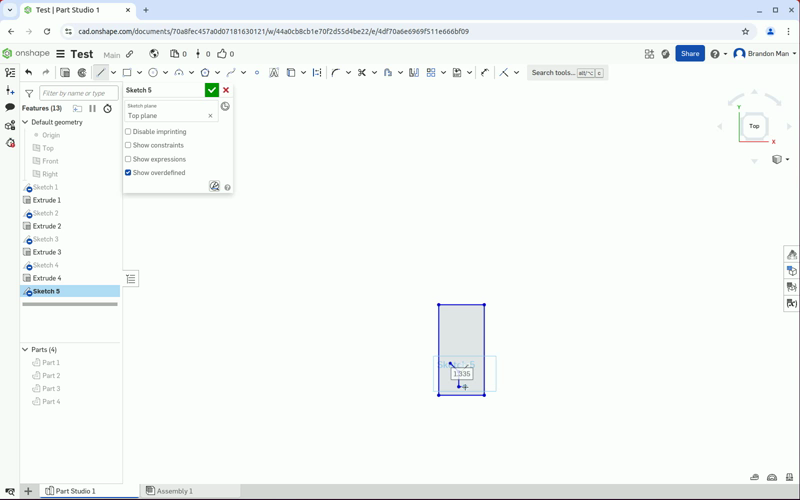
mouse_move(495, 386)
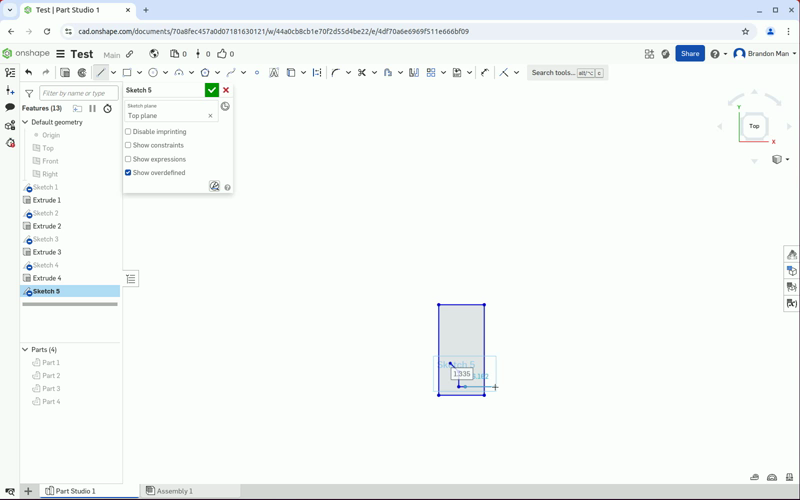
mouse_move(465, 371)
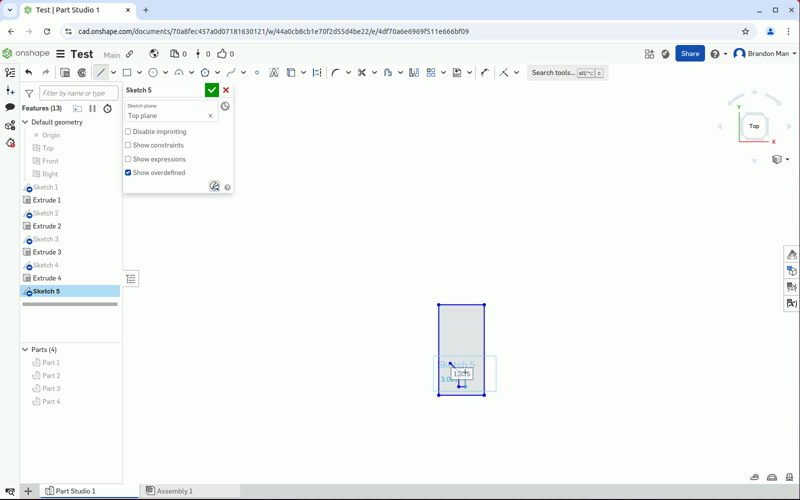
click(465, 371)
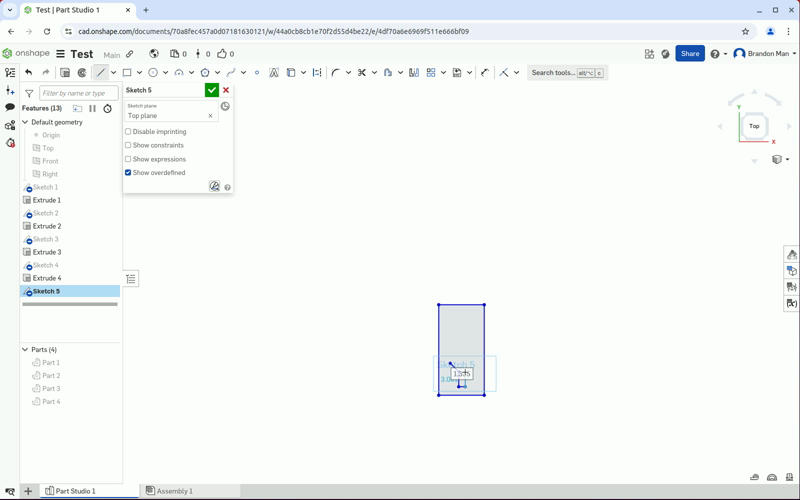
key_up(shift)
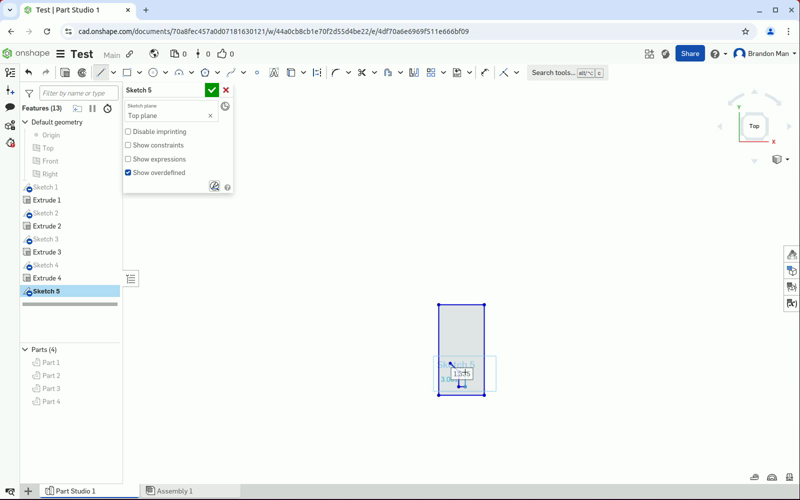
key_down(shift)
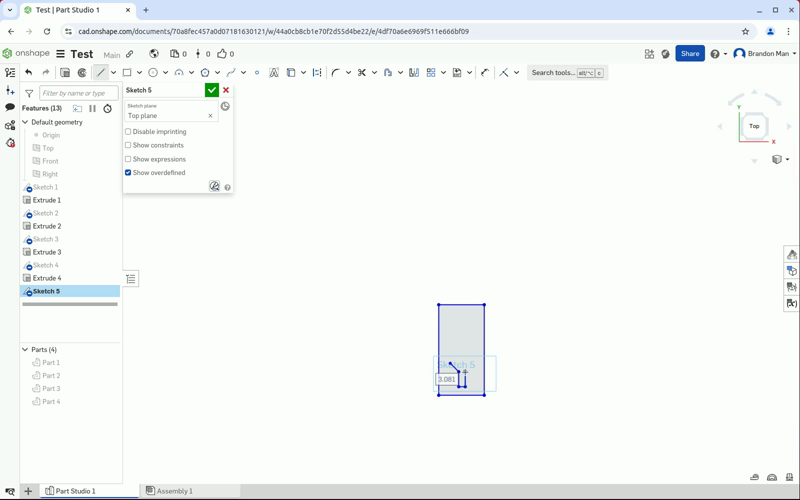
mouse_move(495, 371)
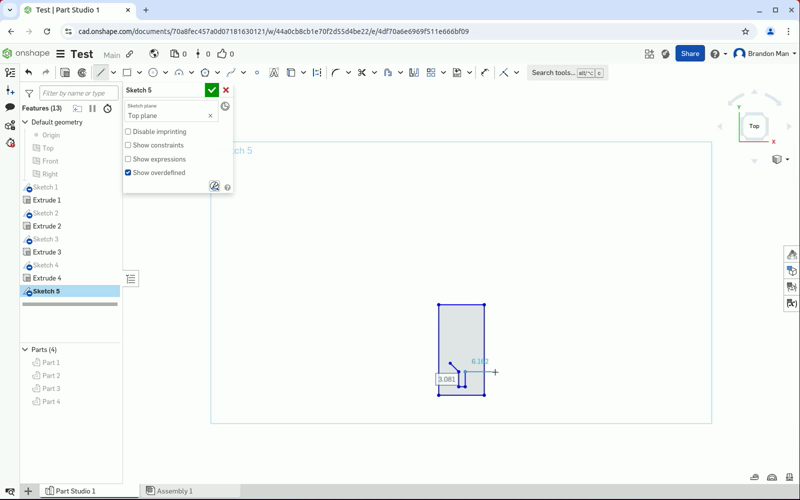
mouse_move(474, 362)
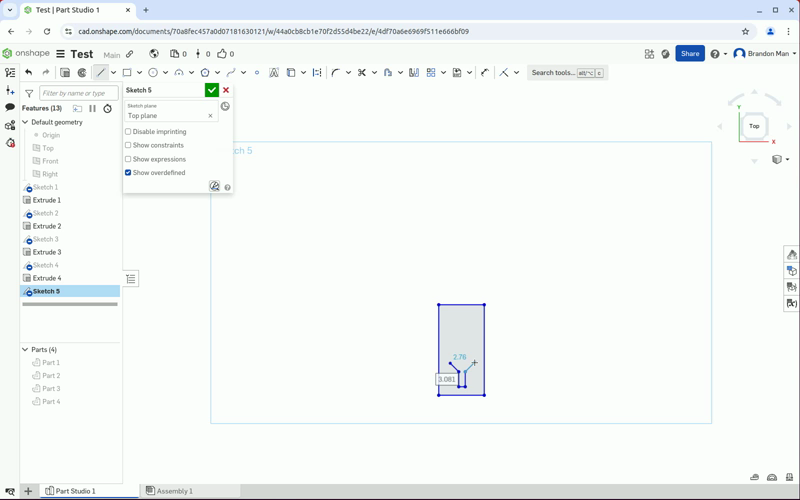
click(474, 362)
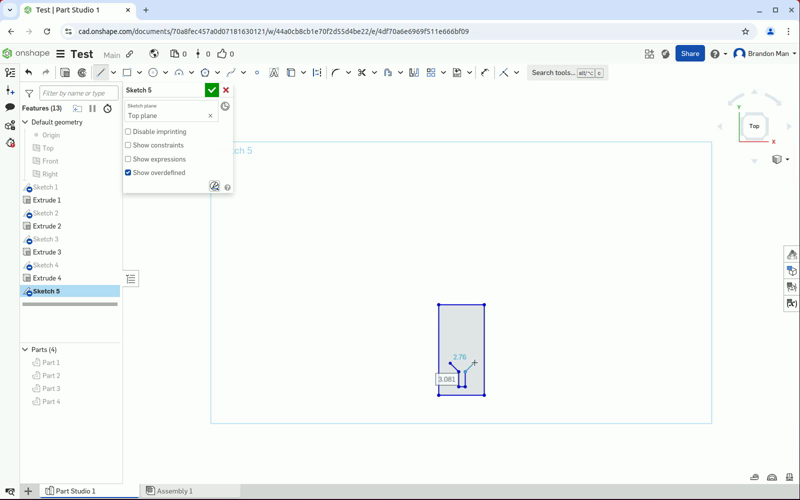
key_up(shift)
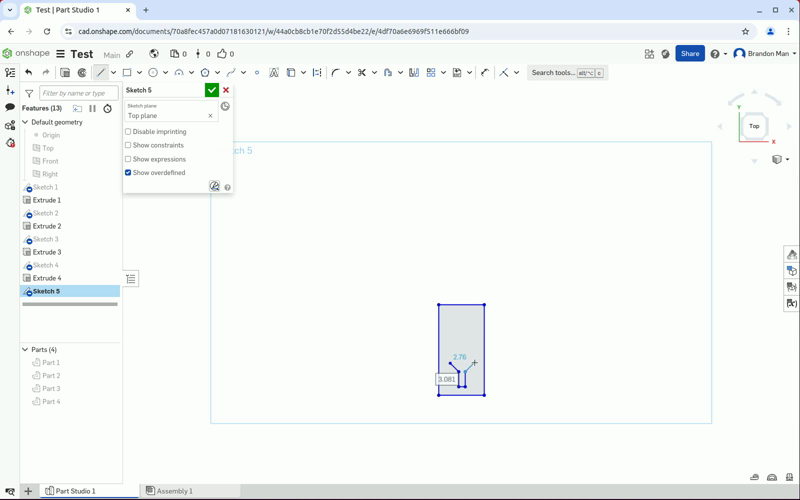
key_down(shift)
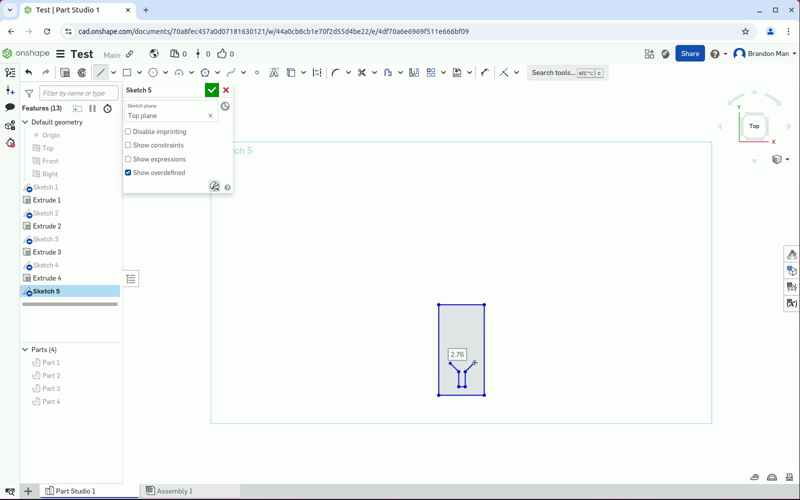
mouse_move(504, 362)
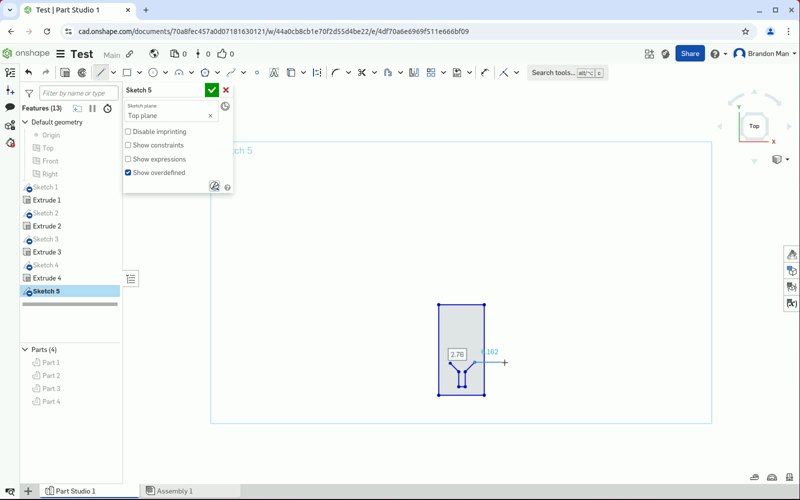
mouse_move(472, 359)
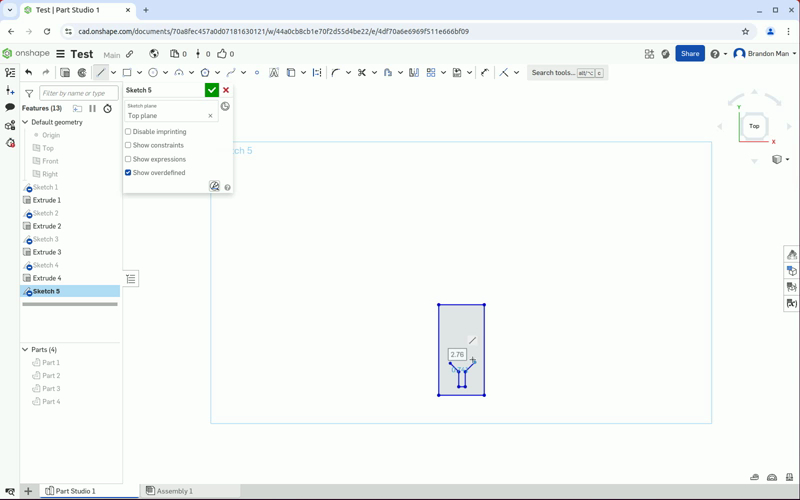
scroll(6)
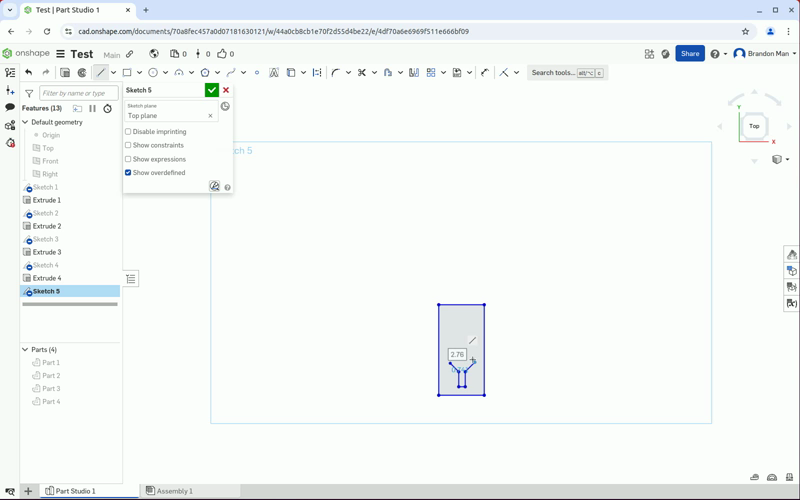
scroll(6)
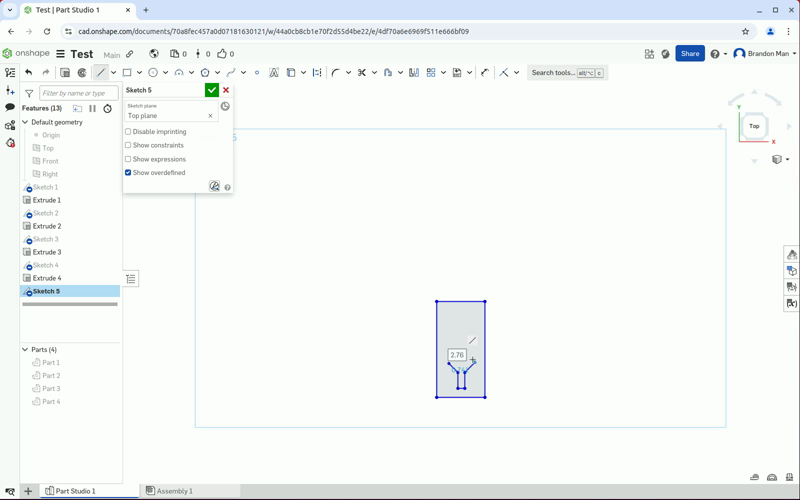
scroll(6)
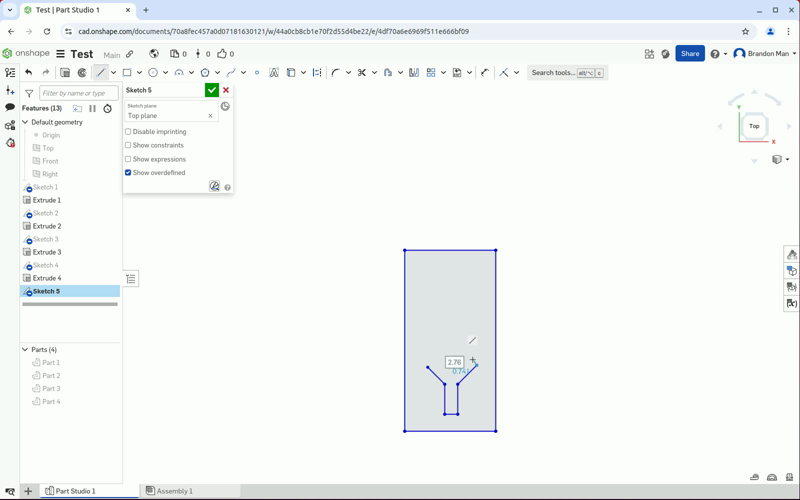
scroll(6)
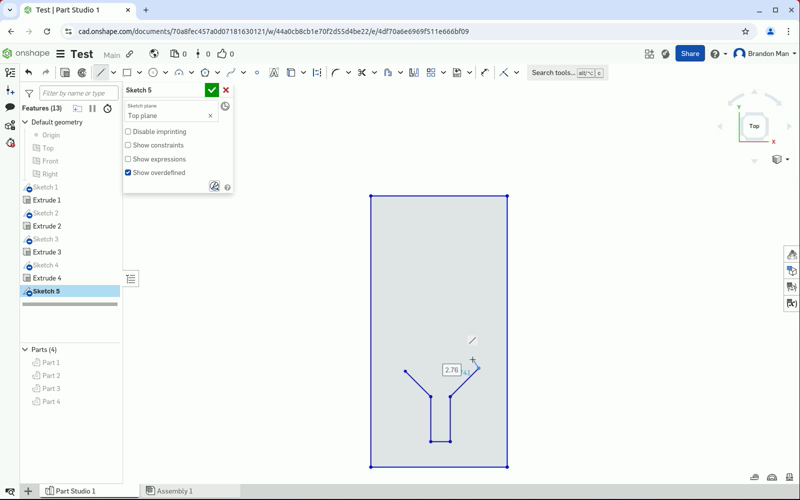
scroll(6)
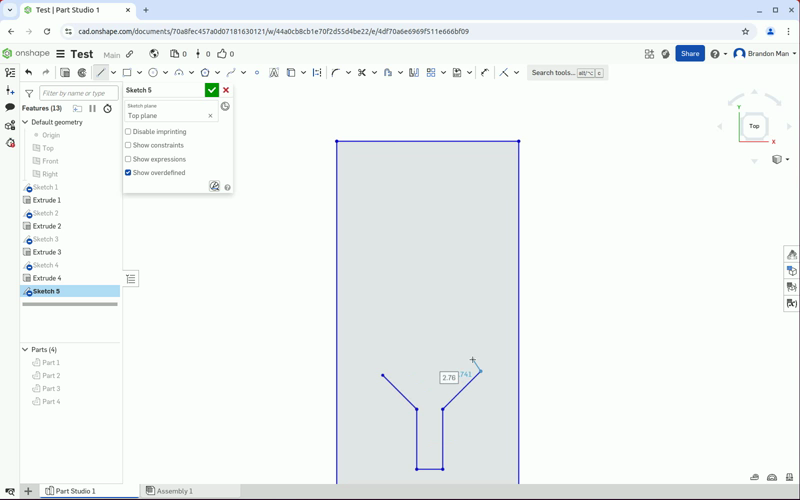
scroll(6)
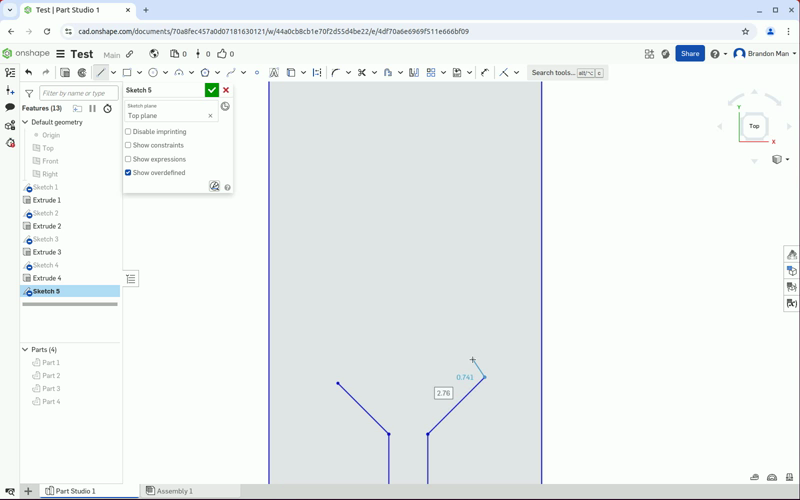
scroll(6)
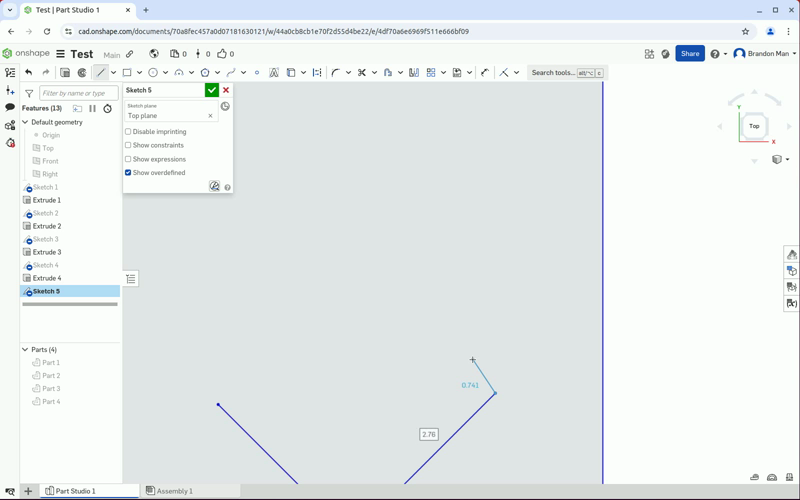
click(472, 359)
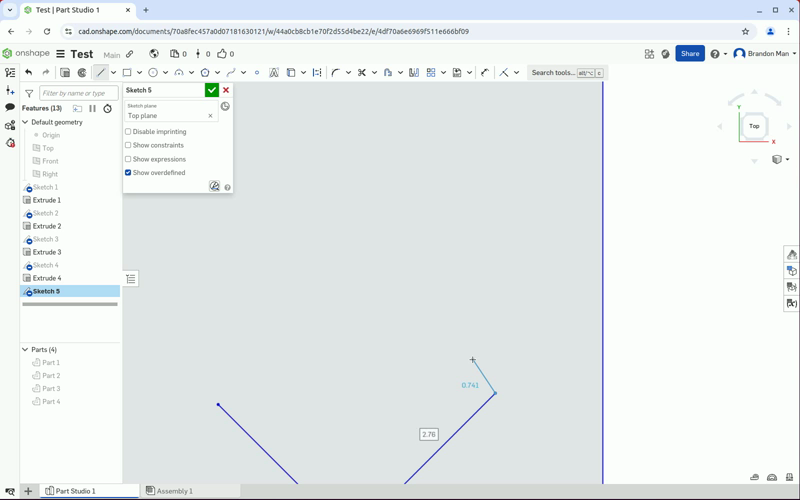
scroll(-6)
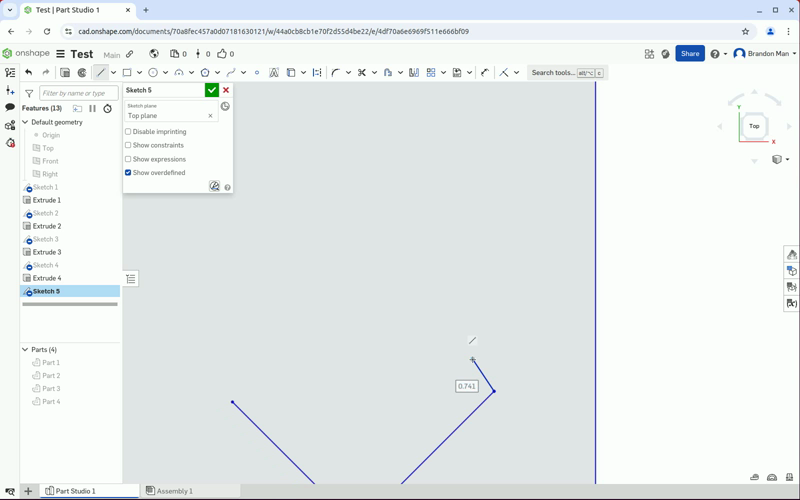
scroll(-6)
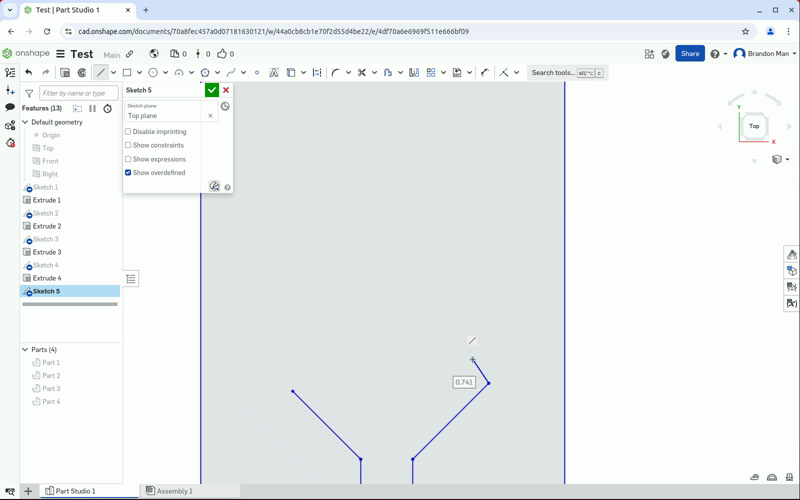
scroll(-6)
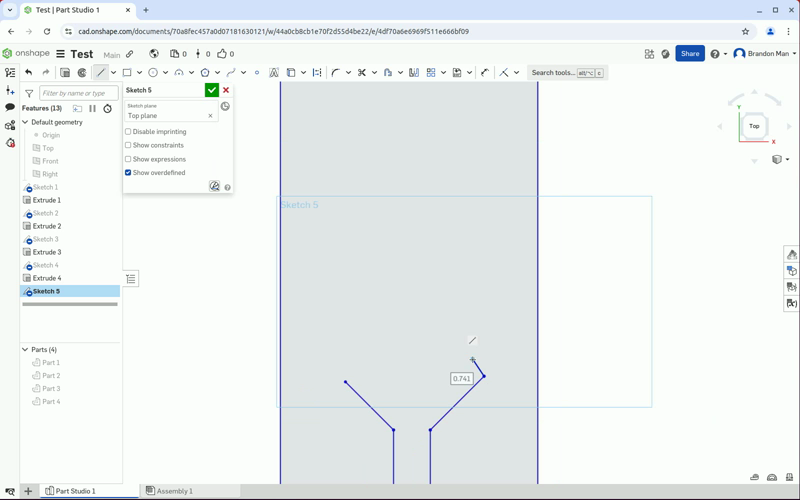
scroll(-6)
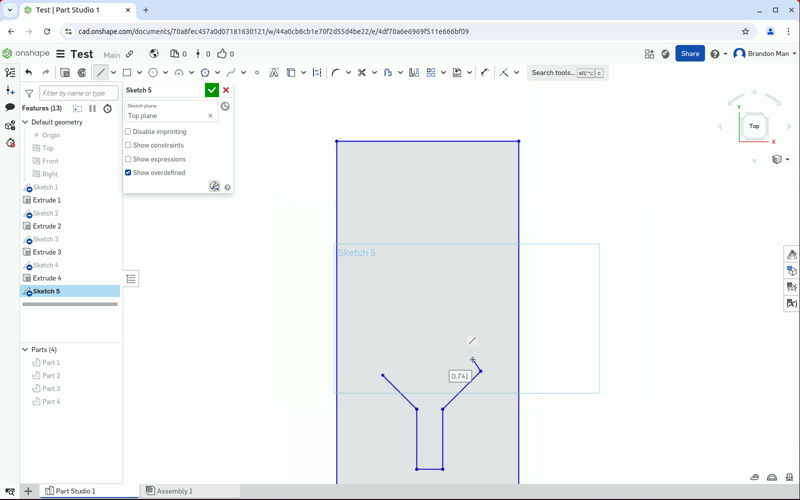
scroll(-6)
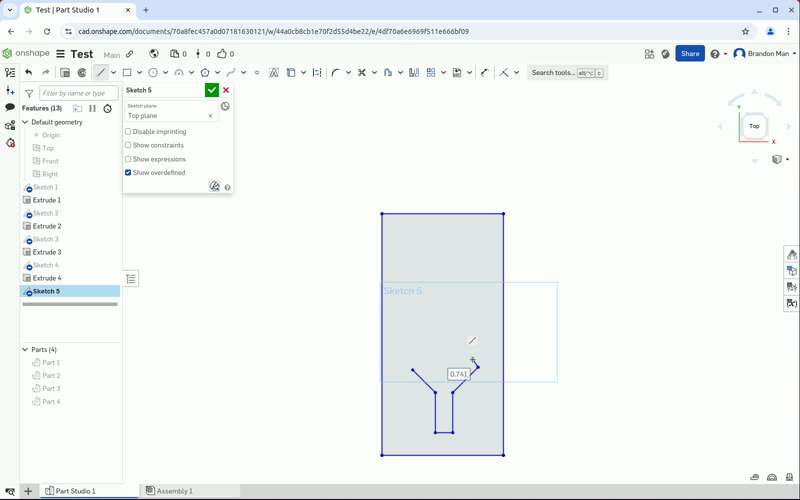
scroll(-6)
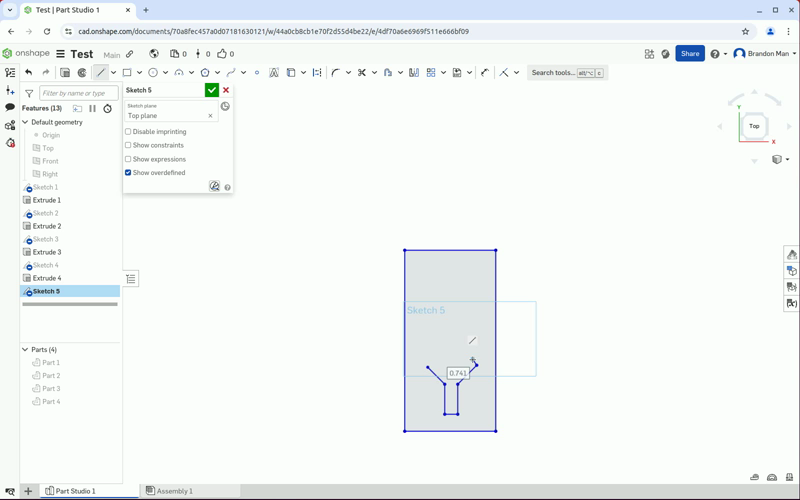
scroll(-6)
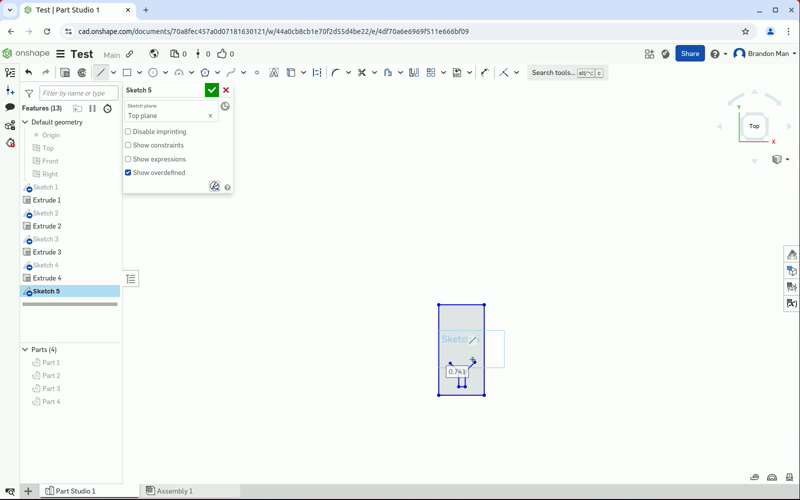
key_up(shift)
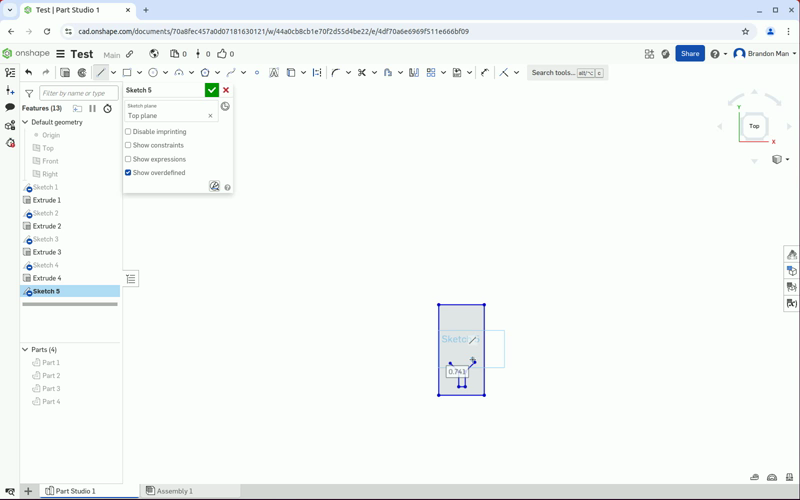
key_down(shift)
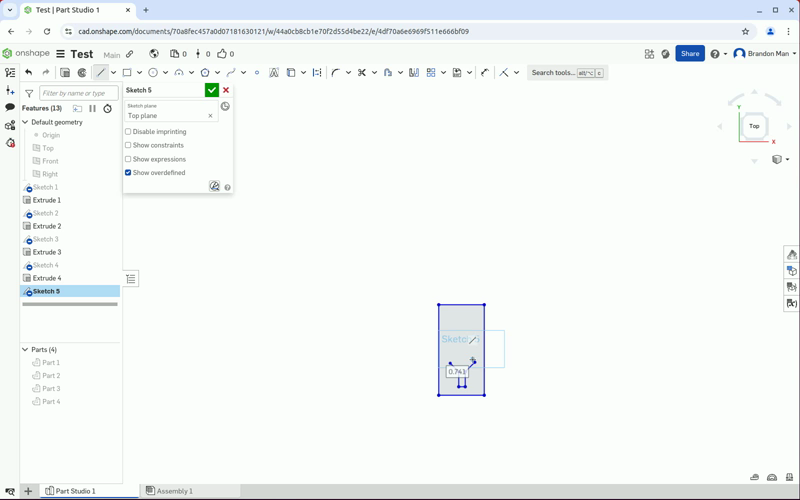
mouse_move(502, 359)
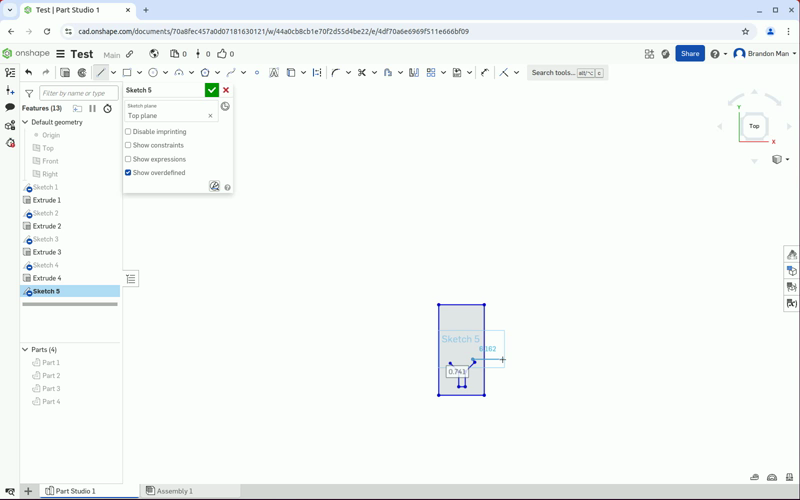
mouse_move(465, 367)
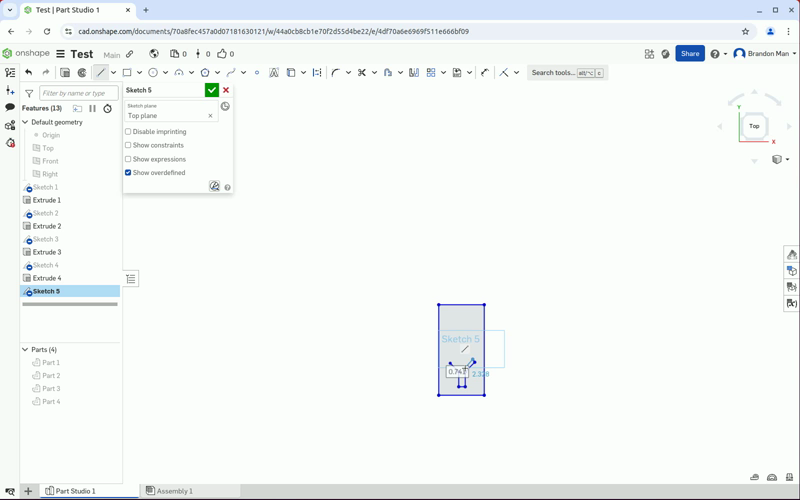
scroll(6)
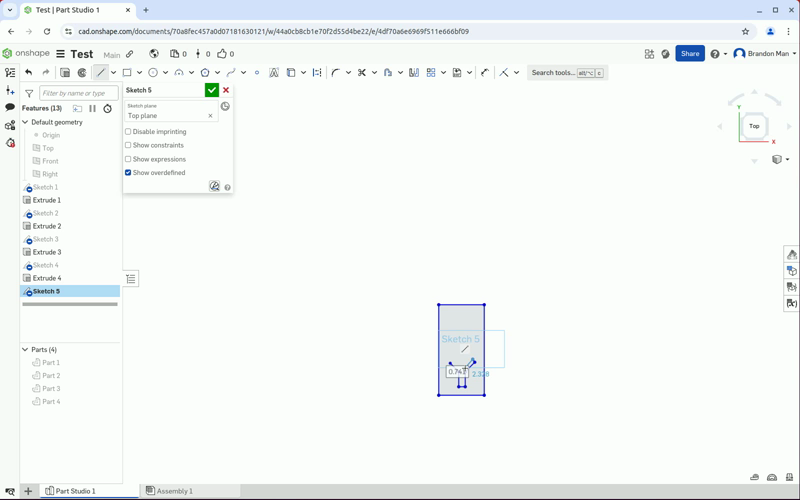
scroll(6)
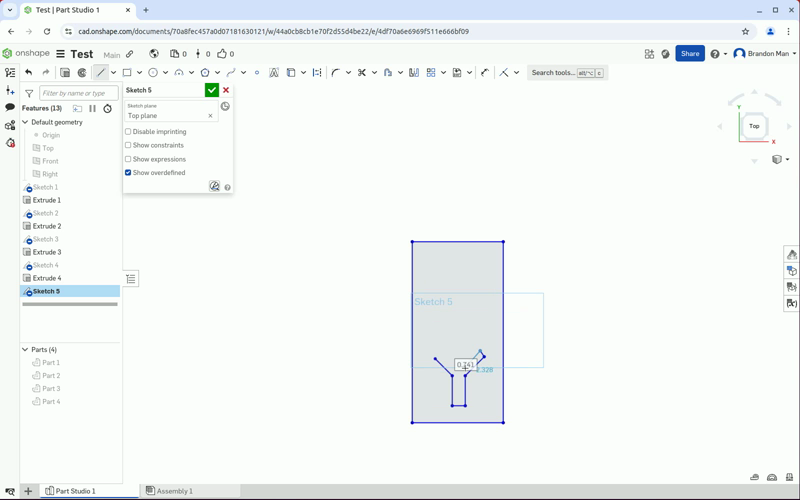
scroll(6)
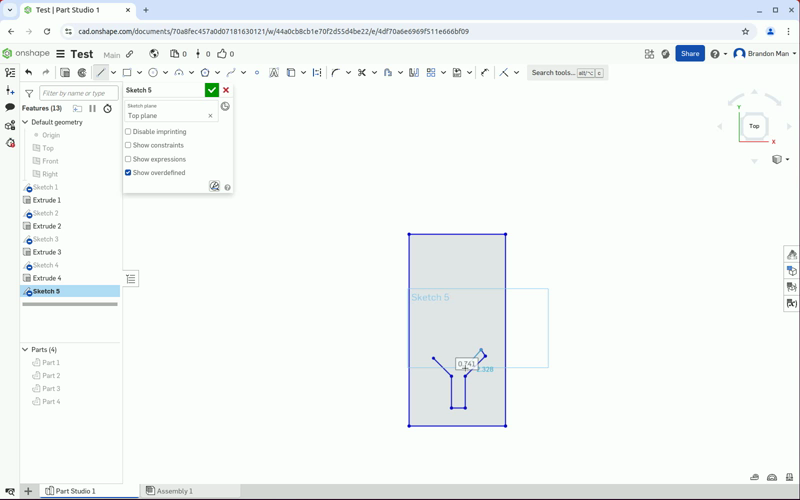
scroll(6)
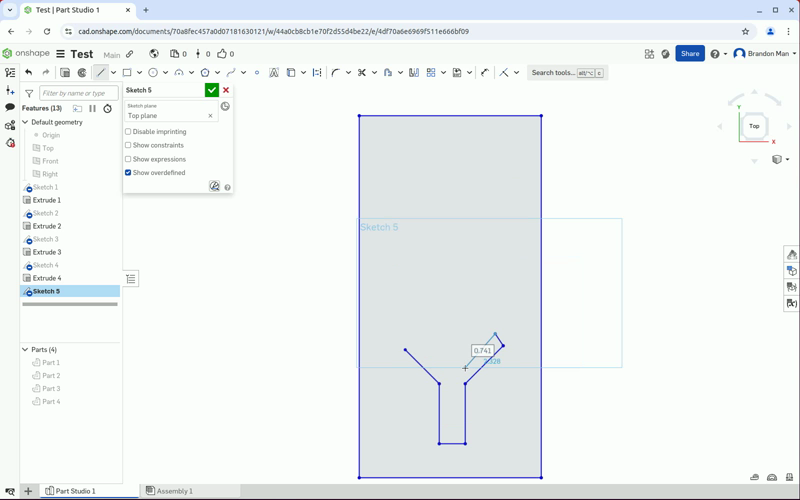
scroll(6)
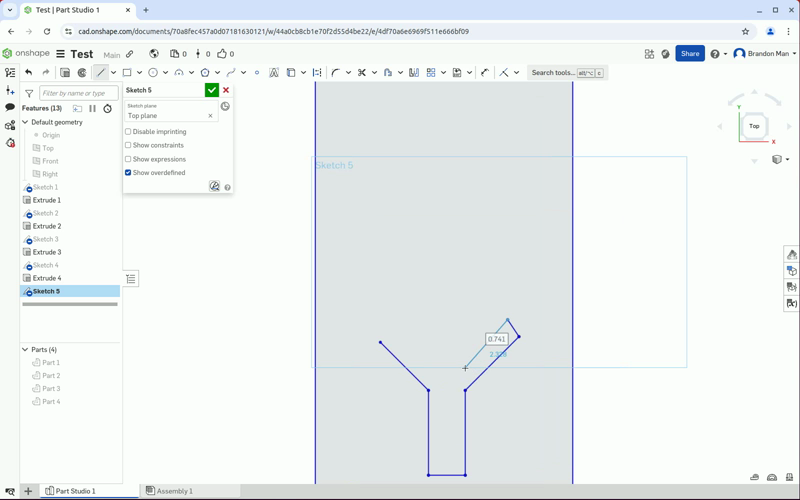
scroll(6)
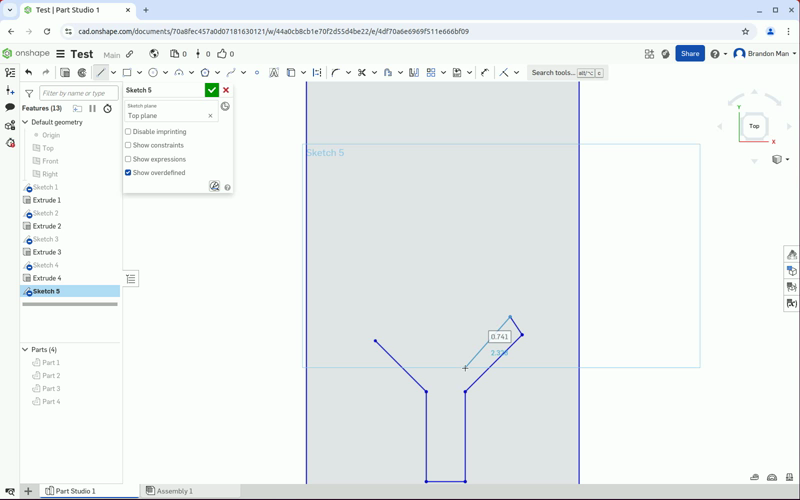
scroll(6)
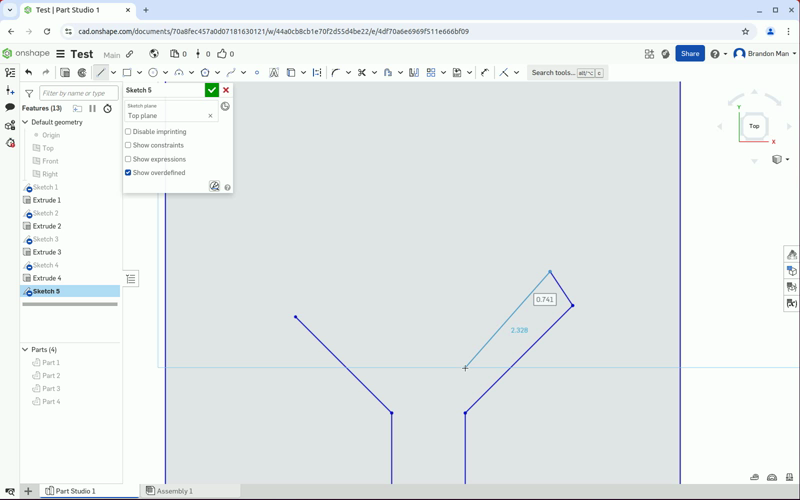
click(465, 367)
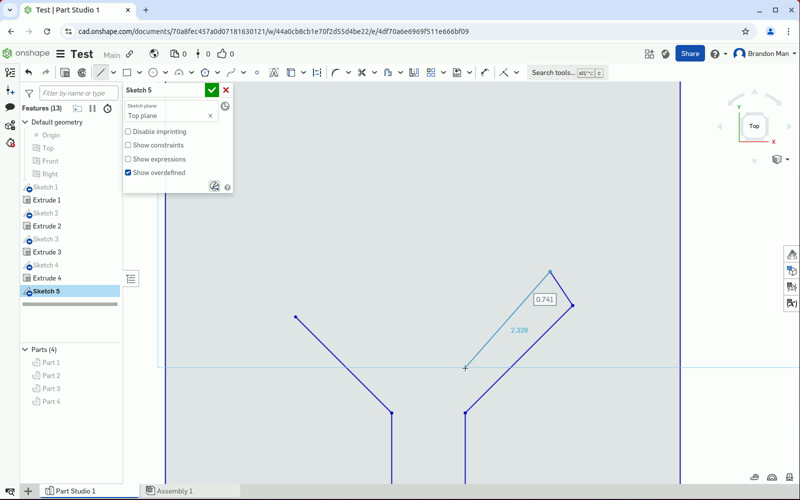
scroll(-6)
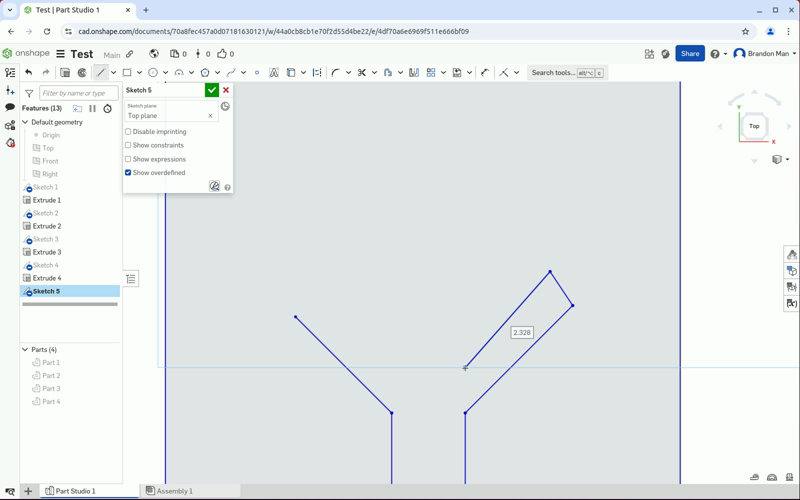
scroll(-6)
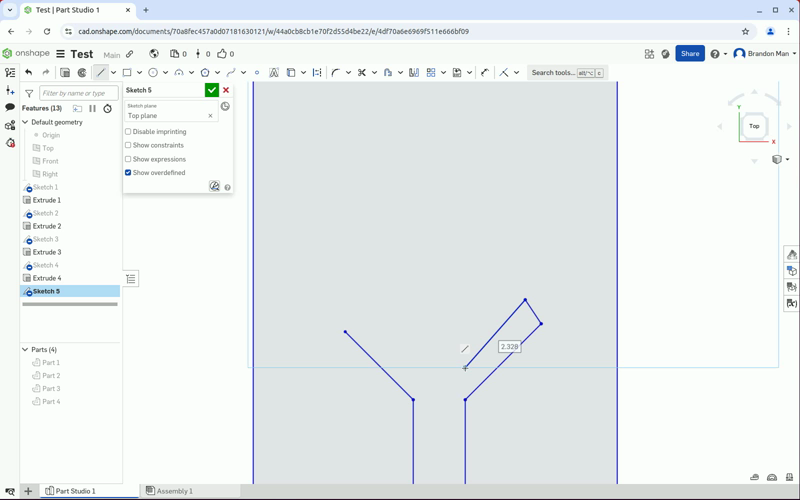
scroll(-6)
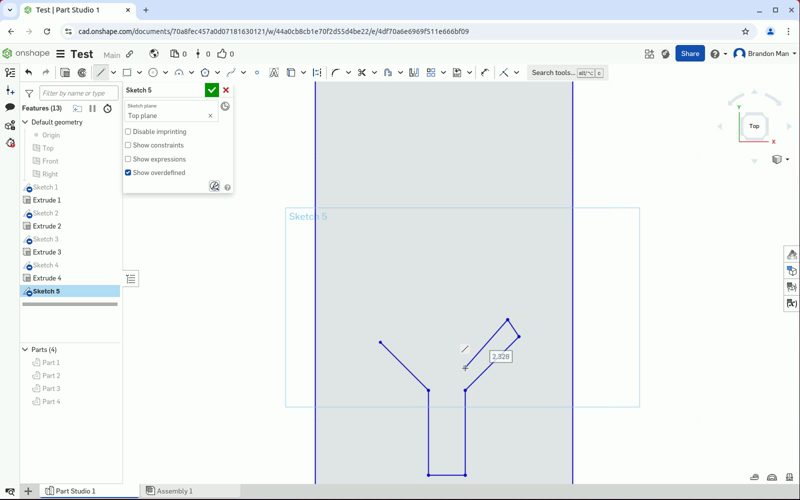
scroll(-6)
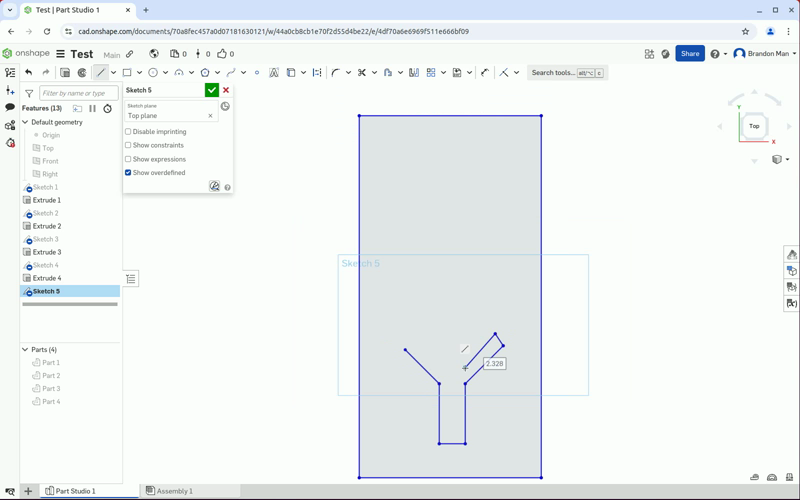
scroll(-6)
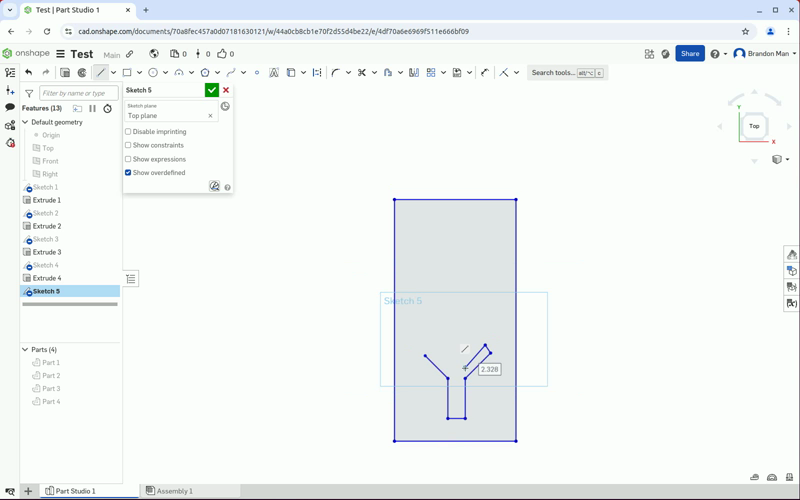
scroll(-6)
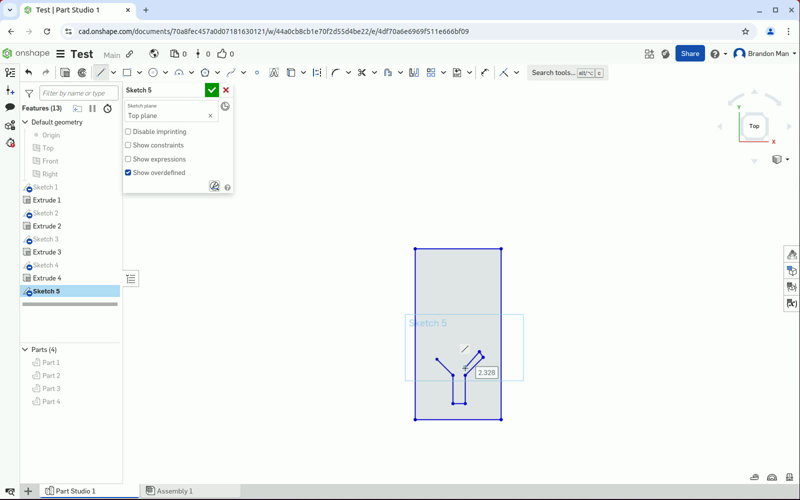
scroll(-6)
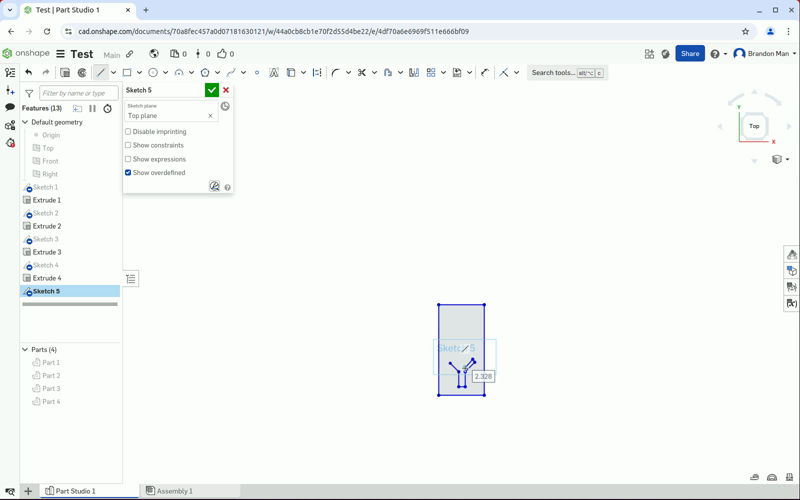
key_up(shift)
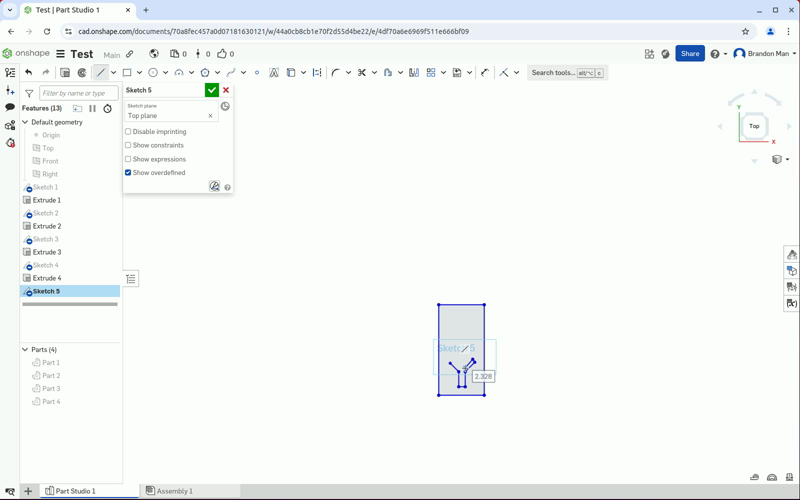
key_down(shift)
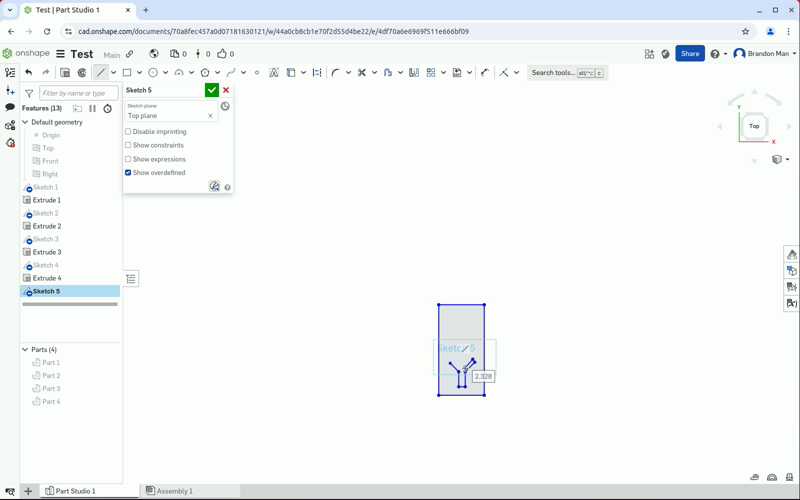
mouse_move(495, 367)
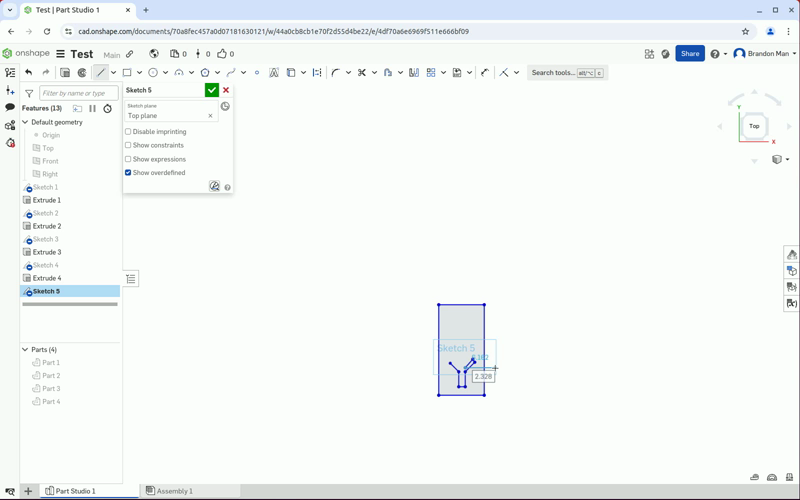
mouse_move(453, 357)
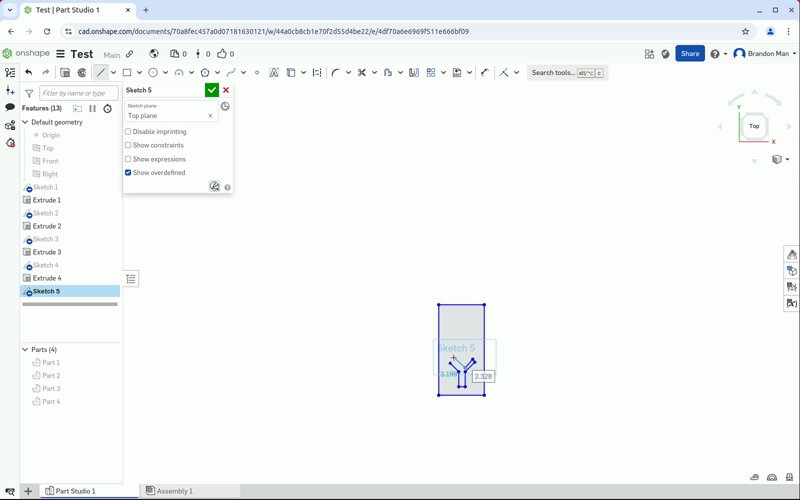
click(453, 357)
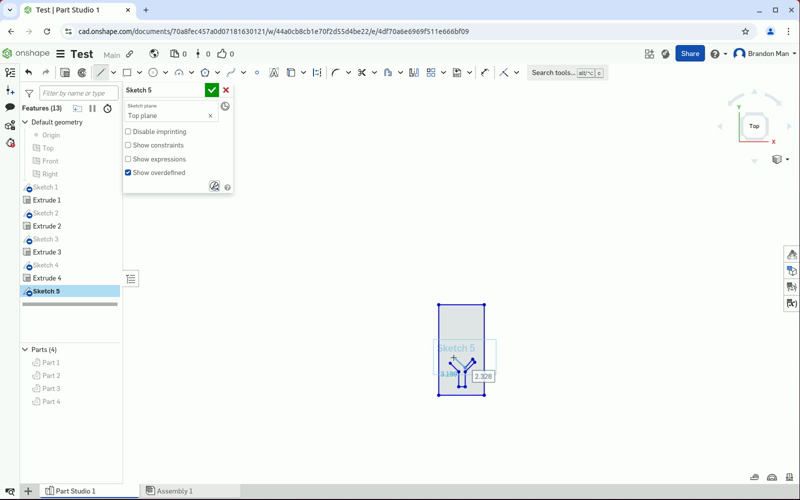
key_up(shift)
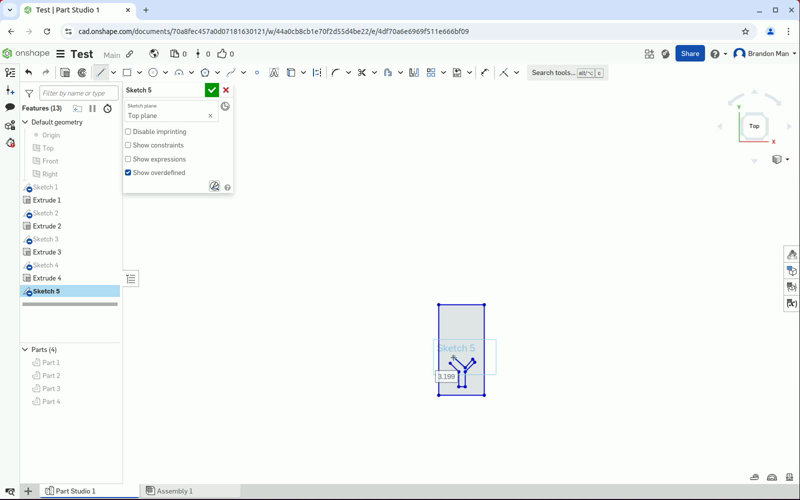
mouse_move(483, 357)
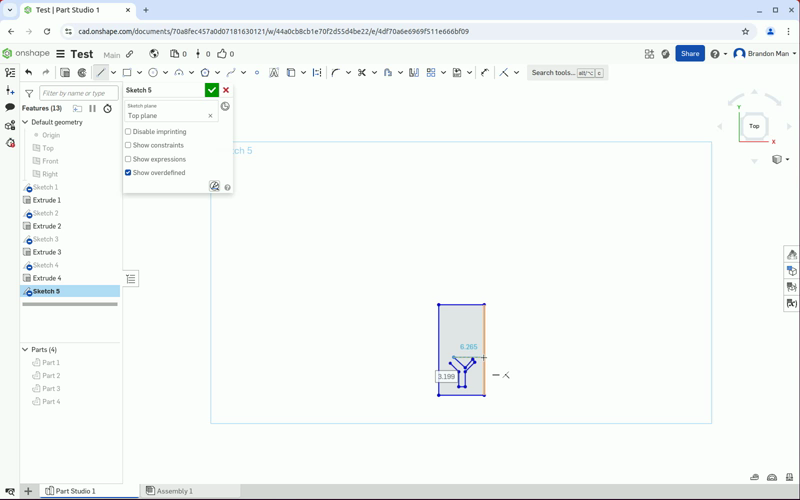
key_down(shift)
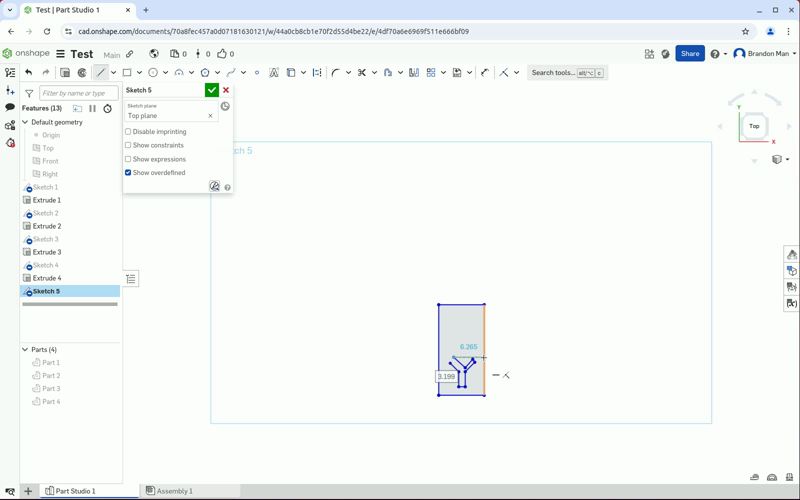
mouse_move(450, 363)
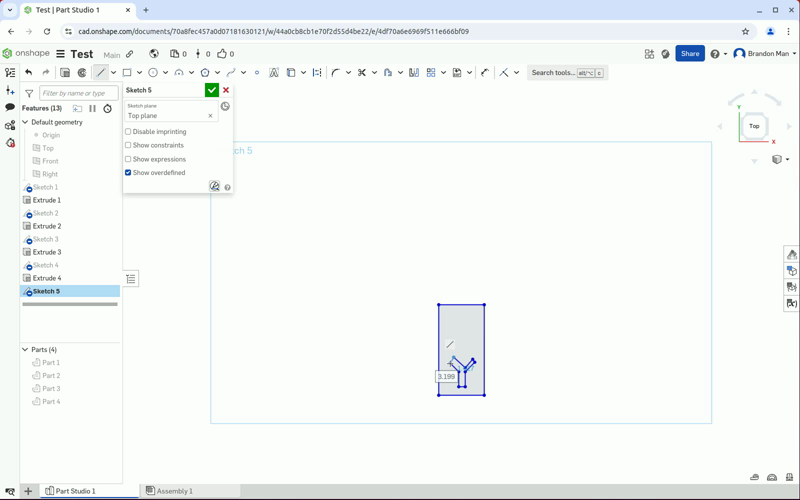
scroll(6)
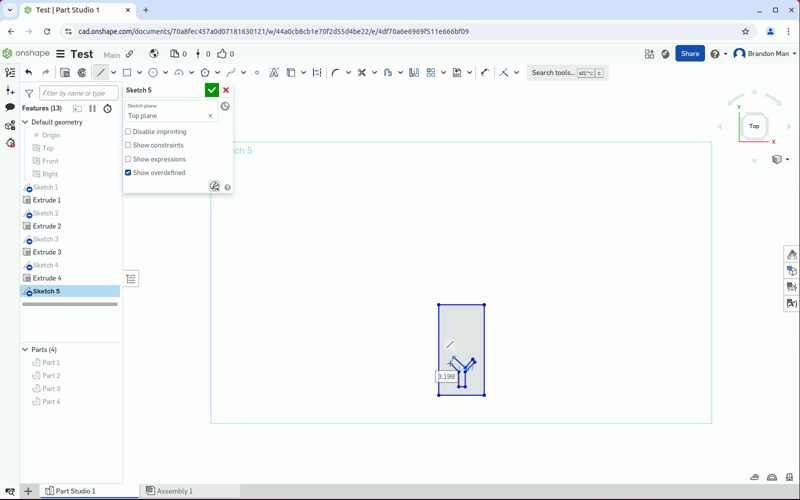
scroll(6)
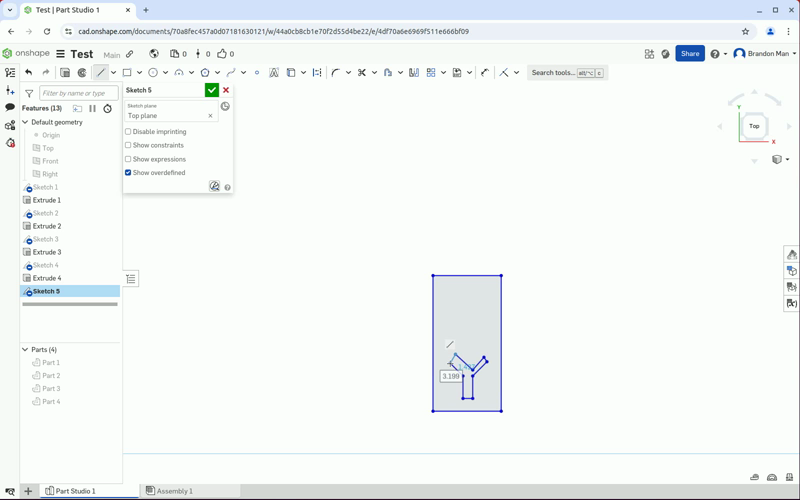
scroll(6)
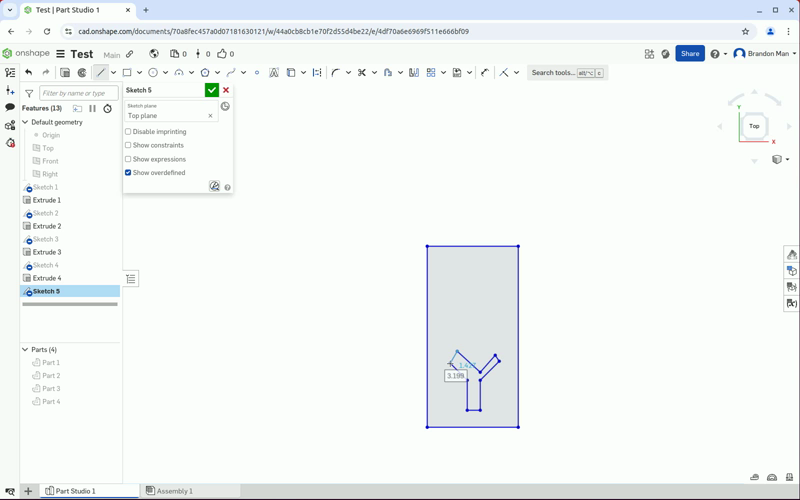
scroll(6)
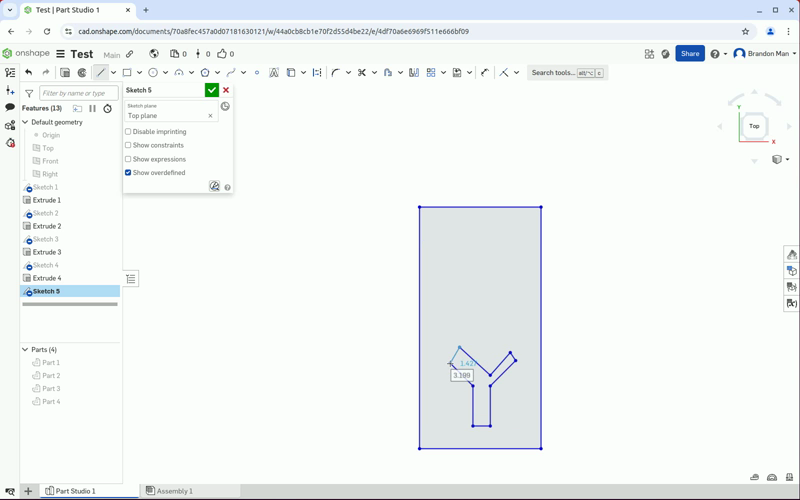
scroll(6)
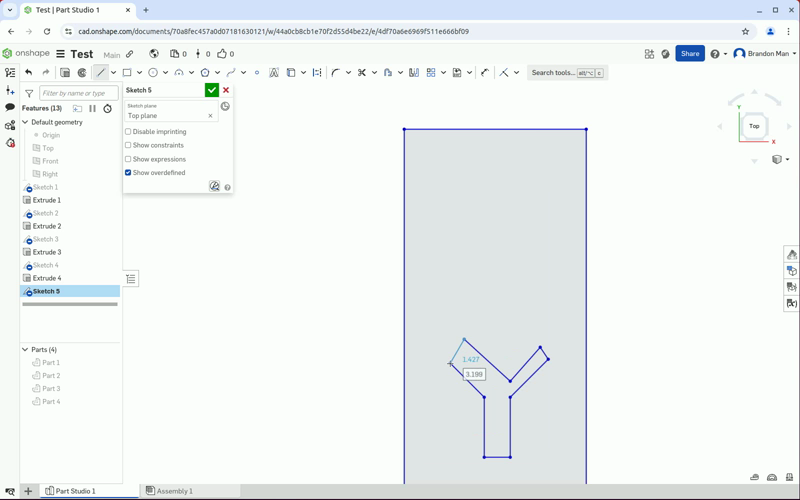
scroll(6)
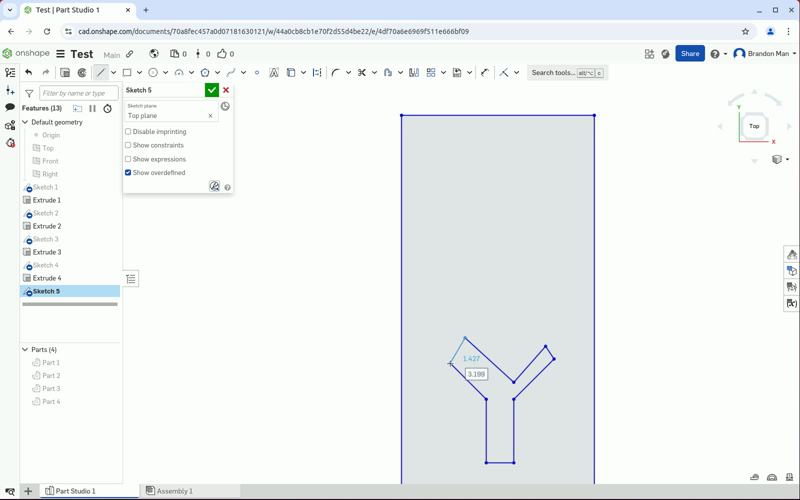
scroll(6)
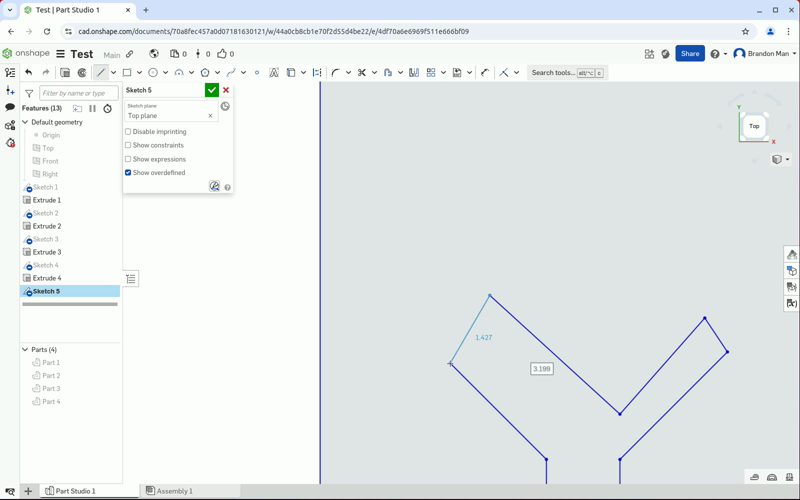
key_up(shift)
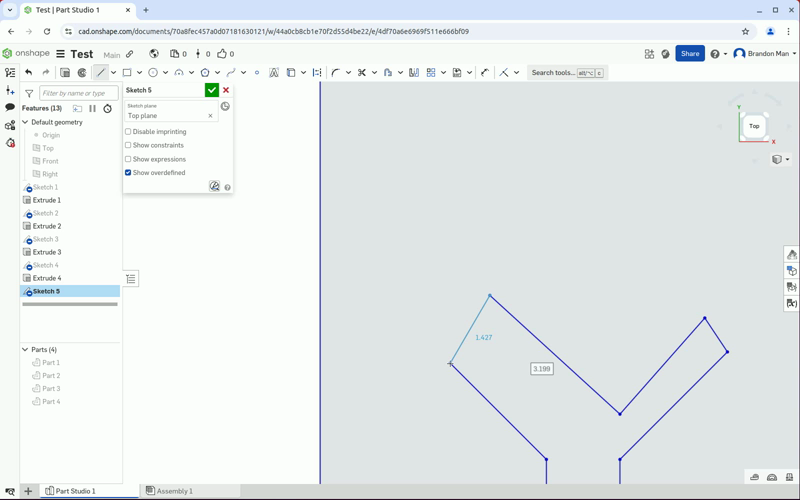
click(450, 363)
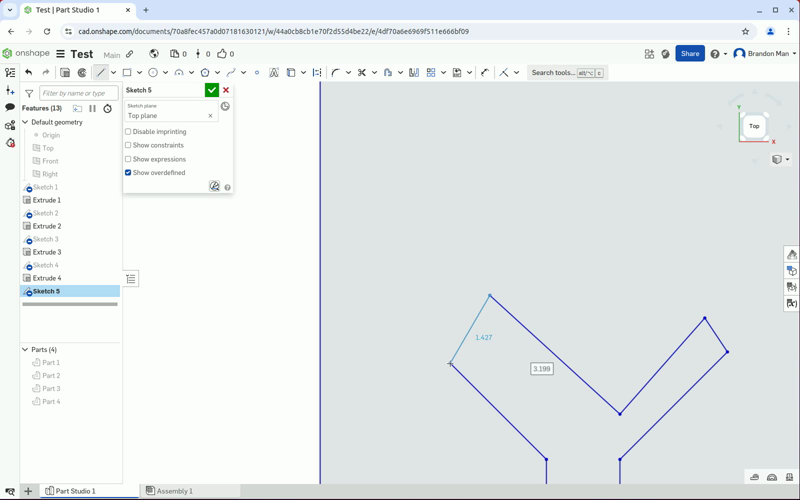
scroll(-6)
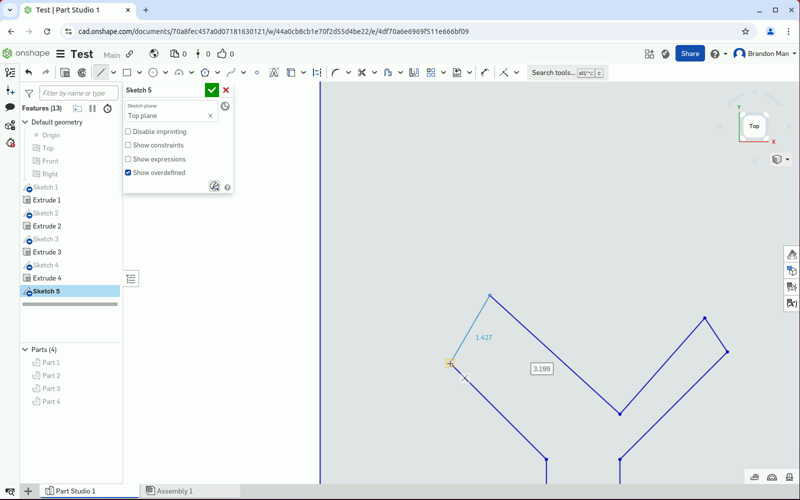
scroll(-6)
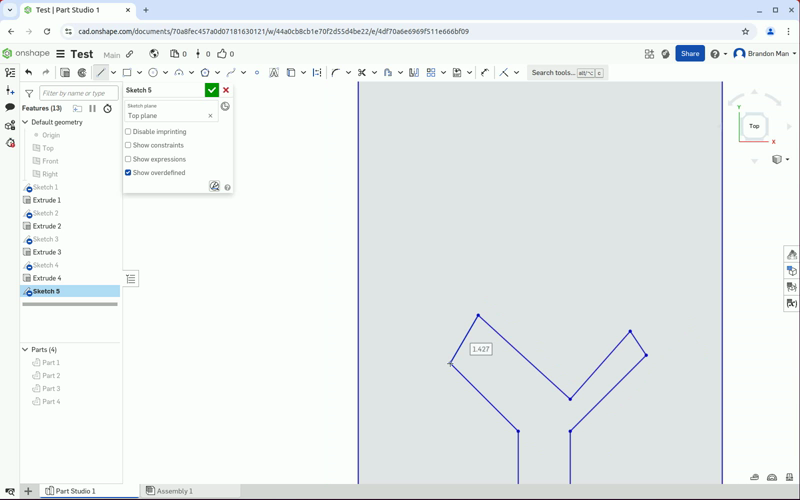
scroll(-6)
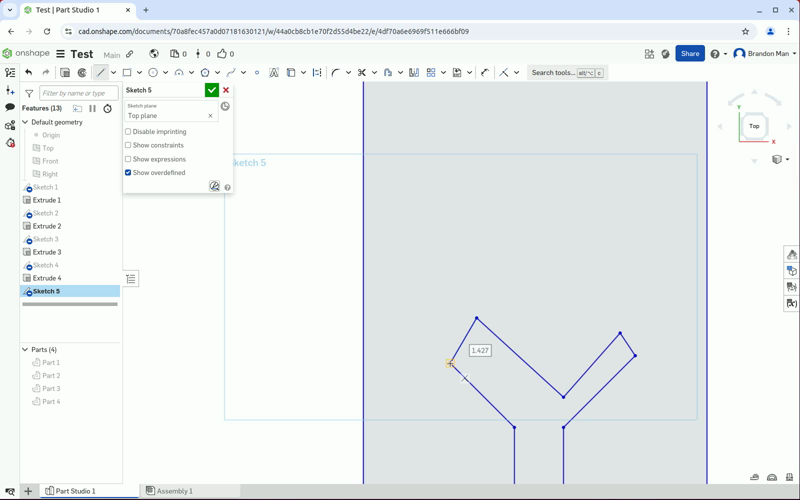
scroll(-6)
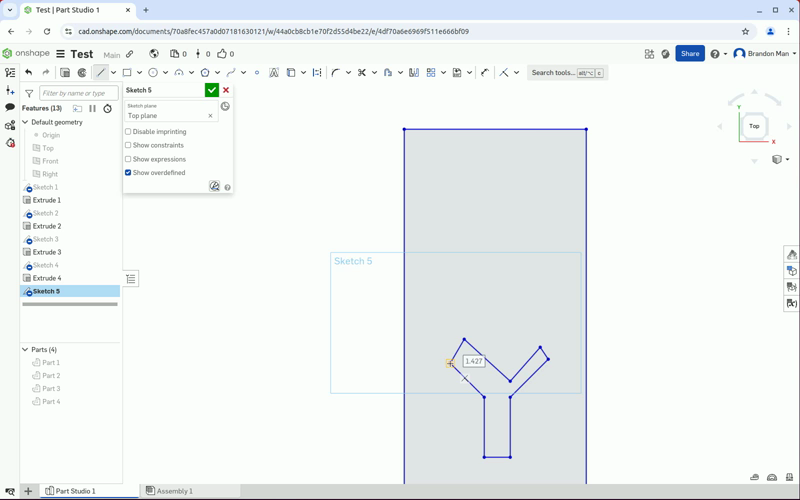
scroll(-6)
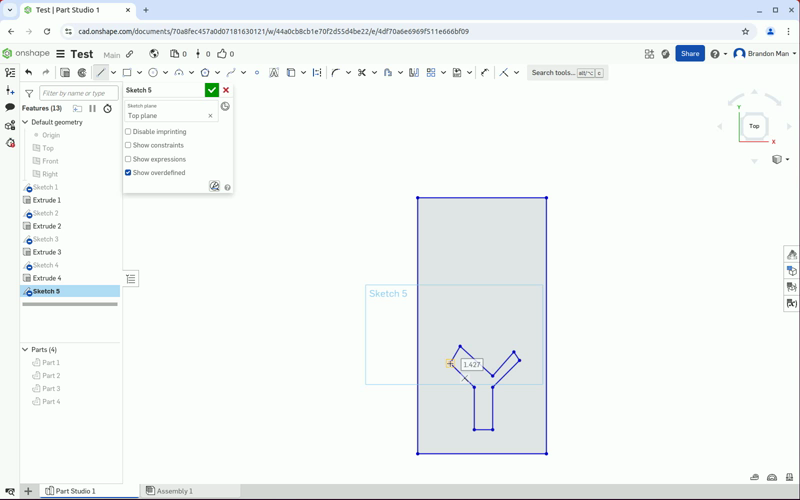
scroll(-6)
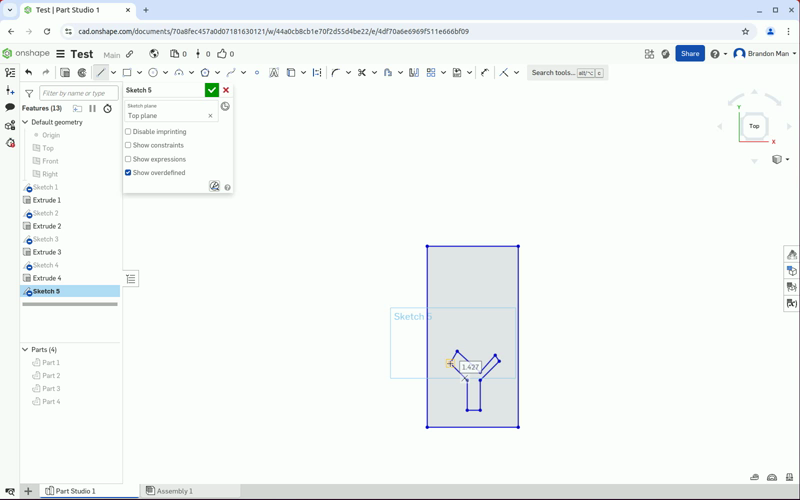
scroll(-6)
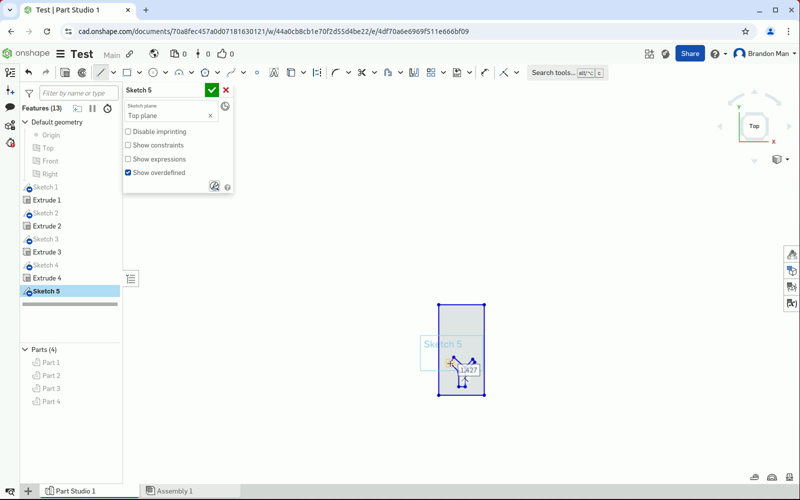
key(esc)
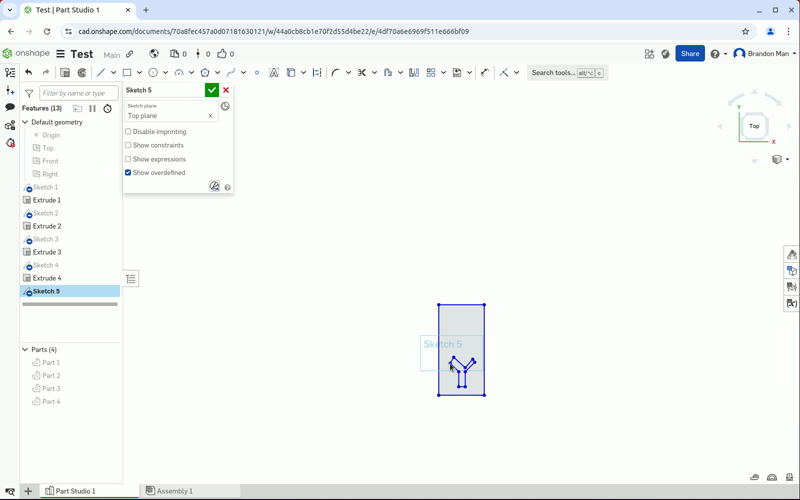
mouse_move(451, 339)
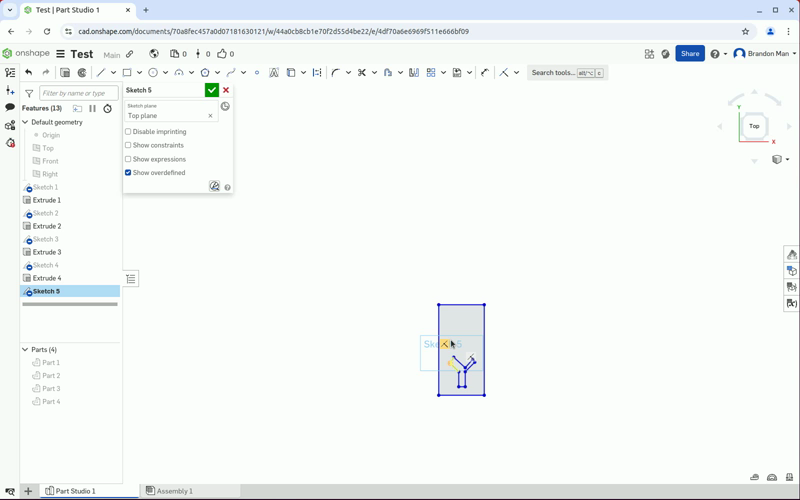
click(451, 339)
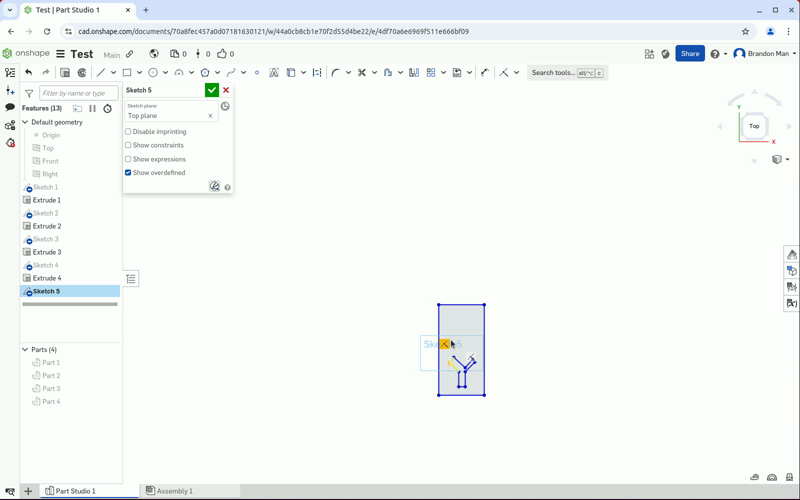
mouse_move(73, 352)
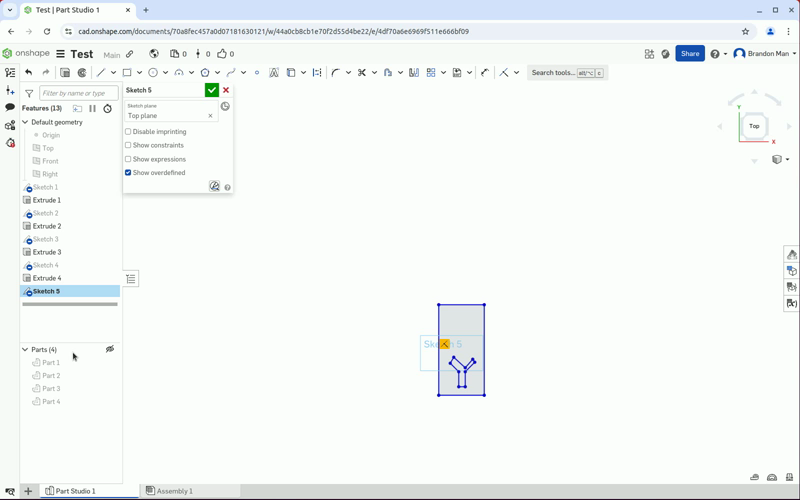
key(shift+y)
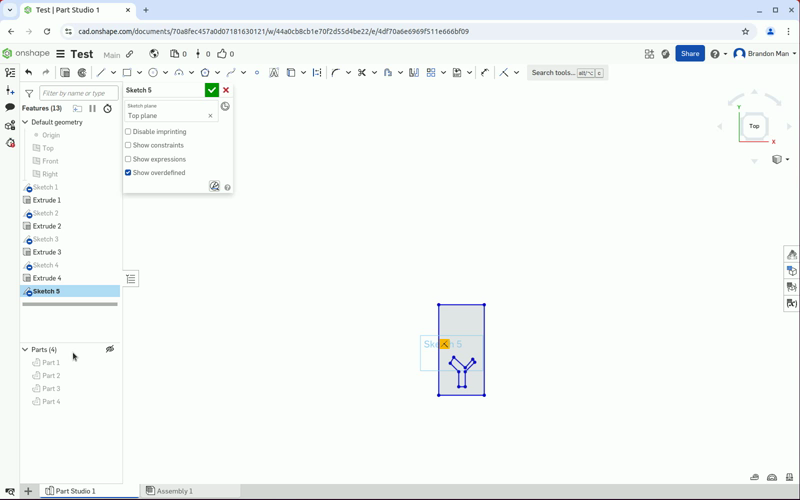
key(shift+e)
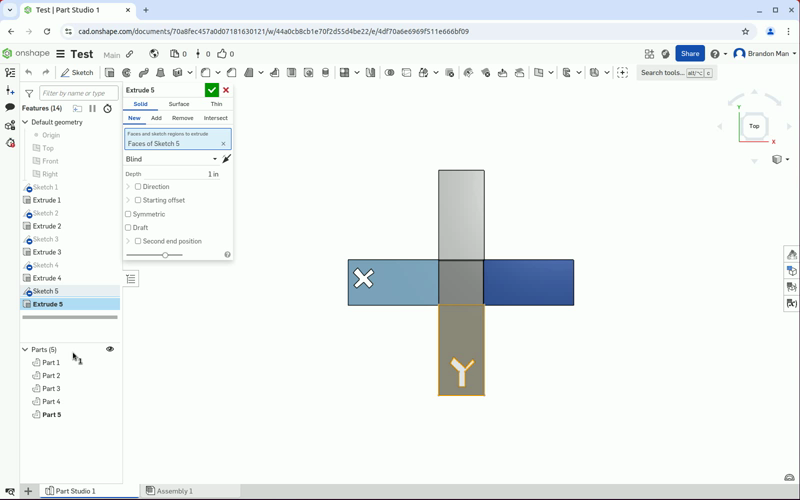
mouse_move(143, 106)
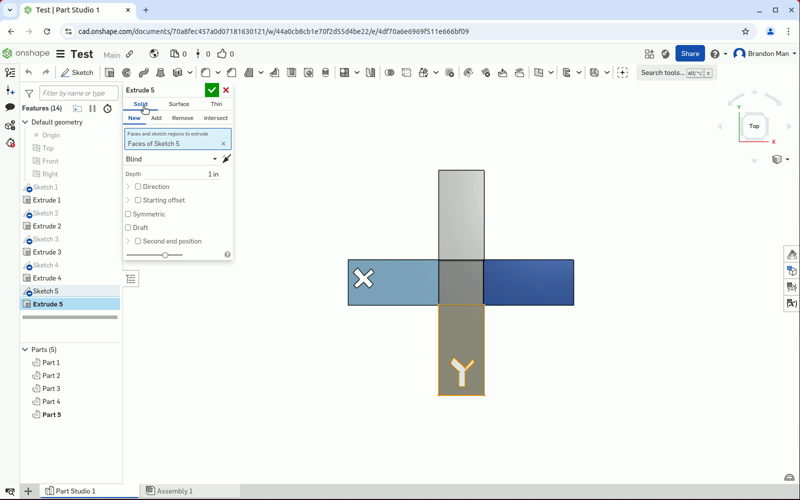
click(143, 106)
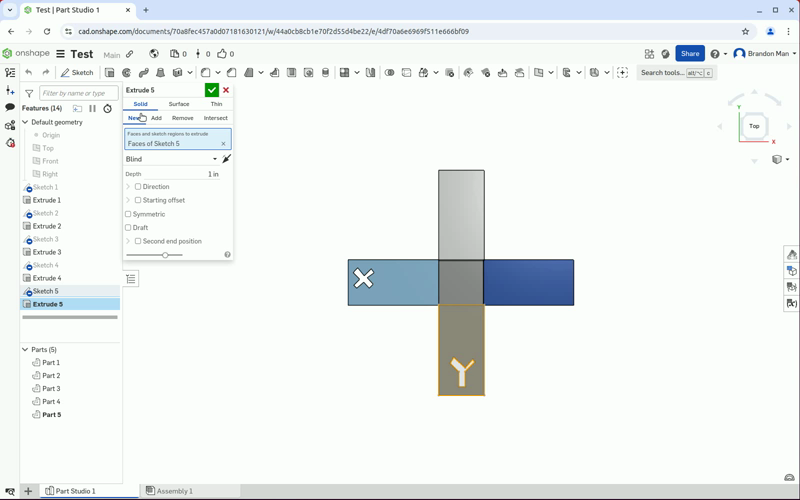
mouse_move(137, 120)
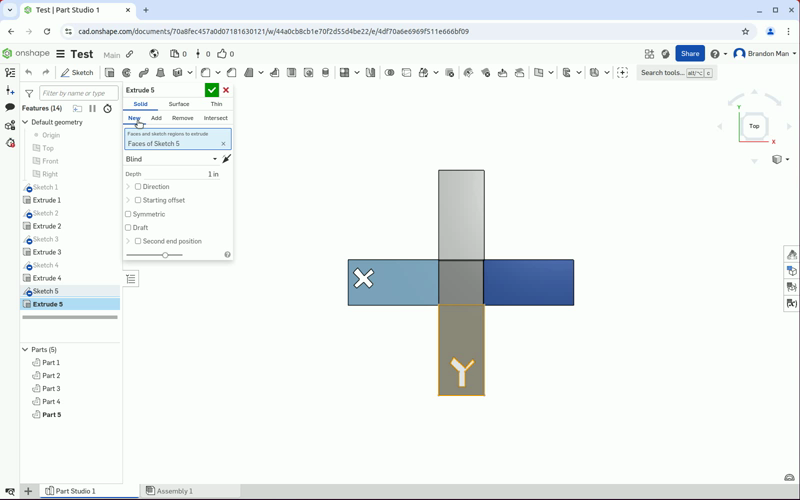
click(137, 120)
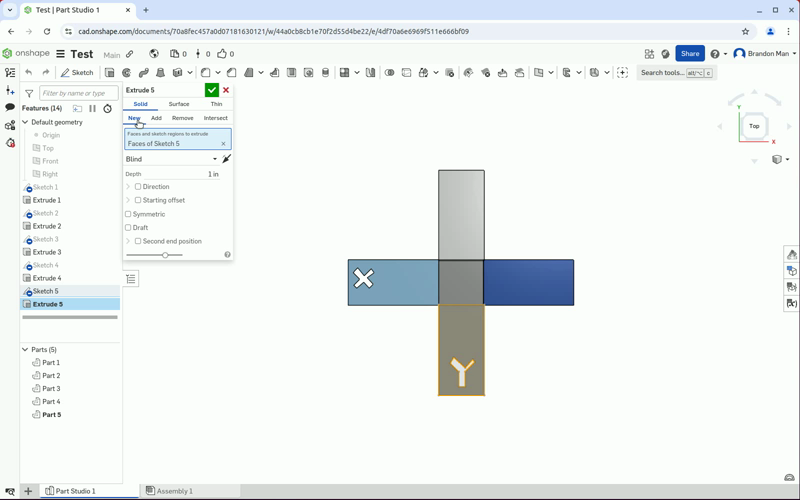
key(tab, 4)
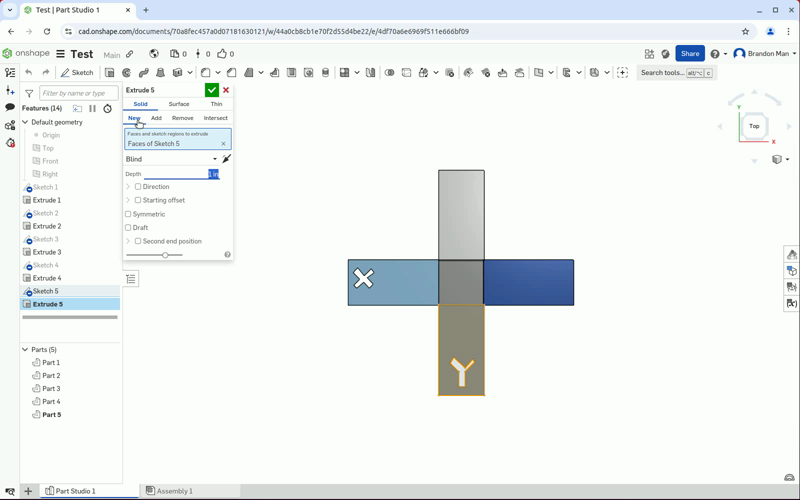
text(1.204)
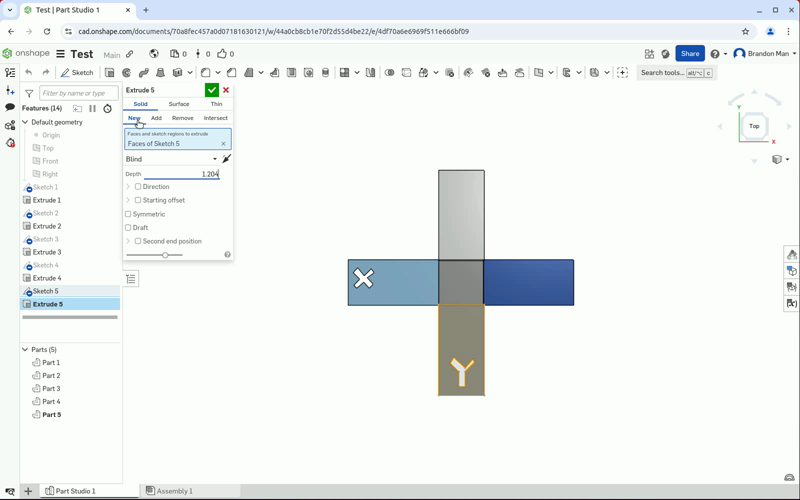
key(enter)
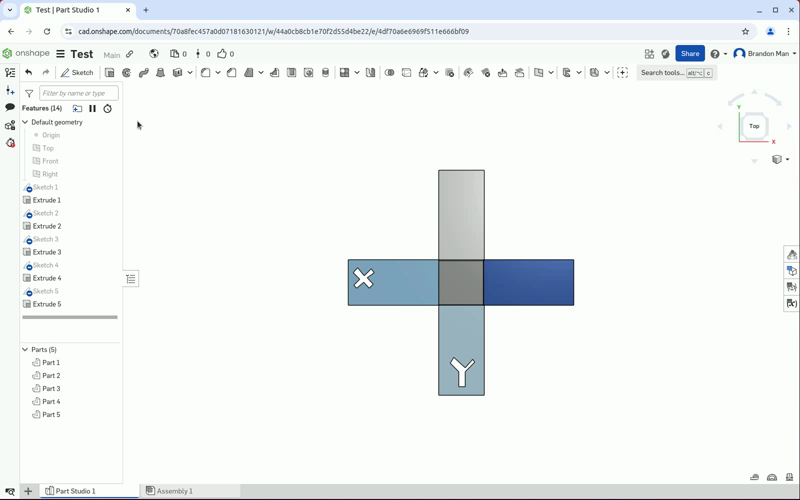
key(shift+h)
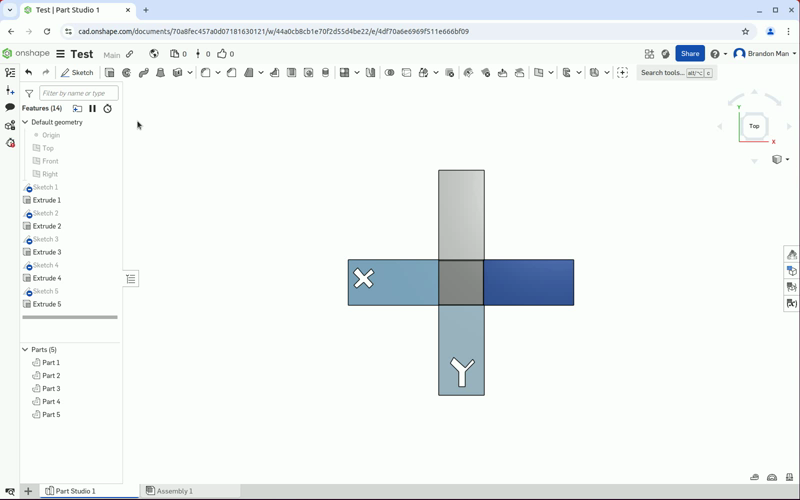
key(shift+h)
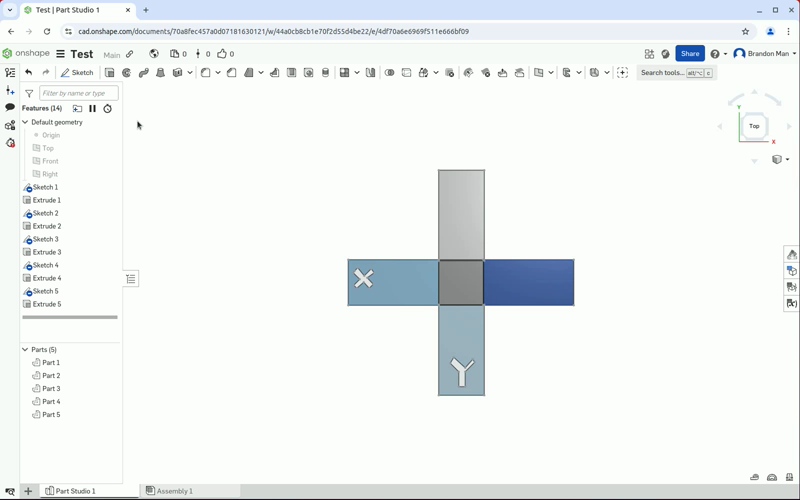
key(shift+7)
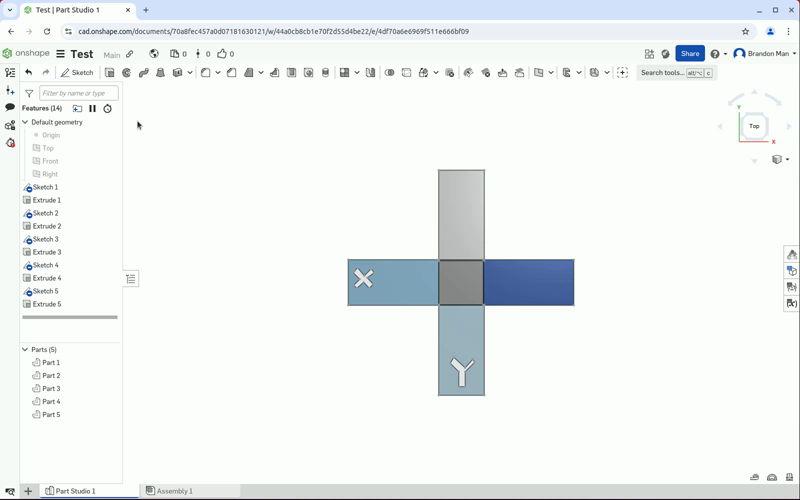
key(up, 3)
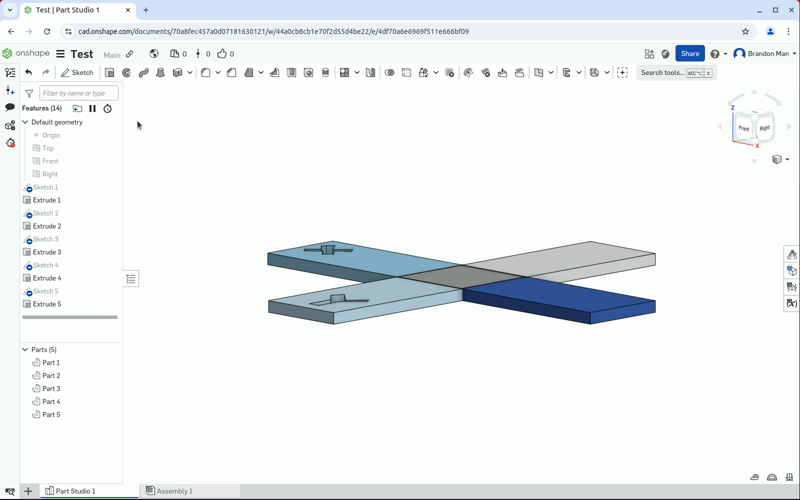
key(left, 3)
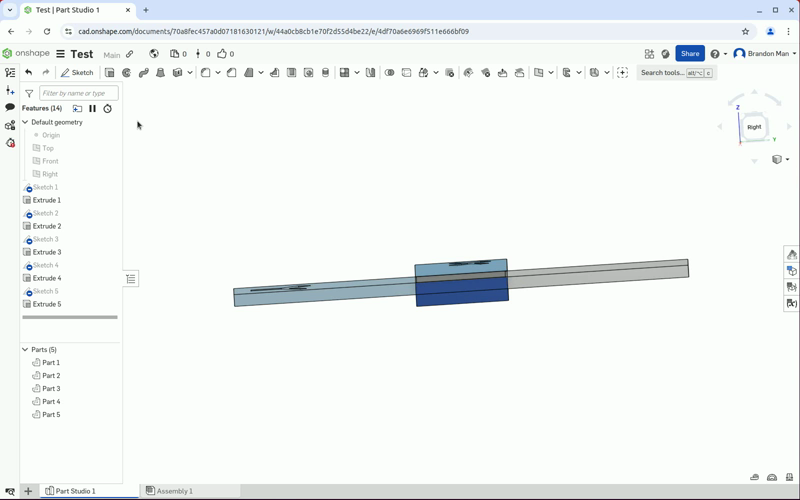
key(right, 3)
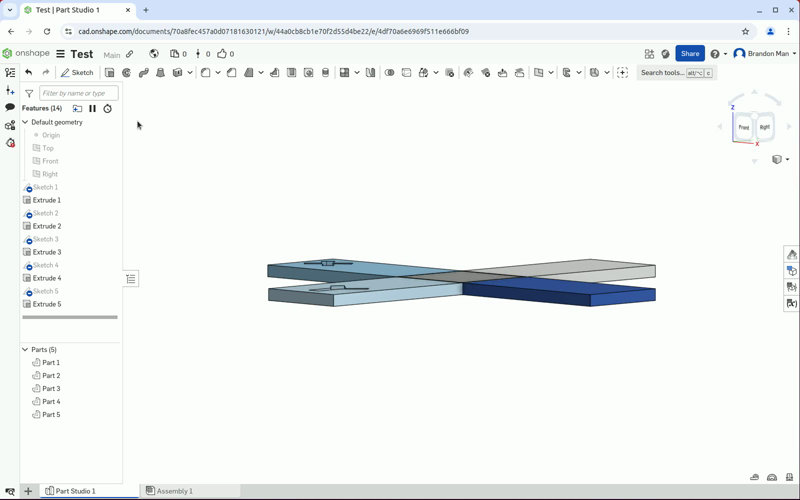
key(down, 3)
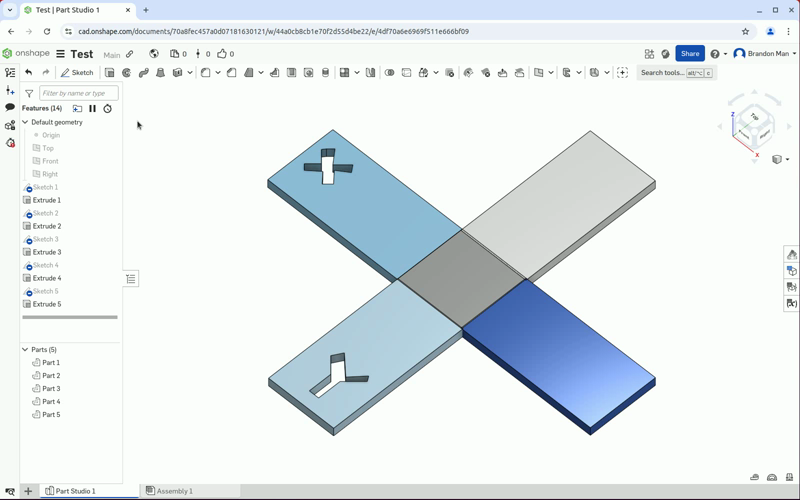
mouse_move(73, 189)
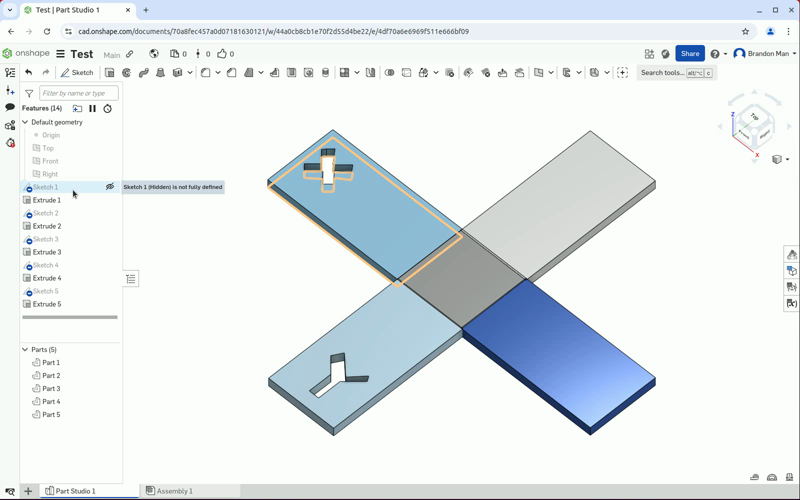
click(73, 189)